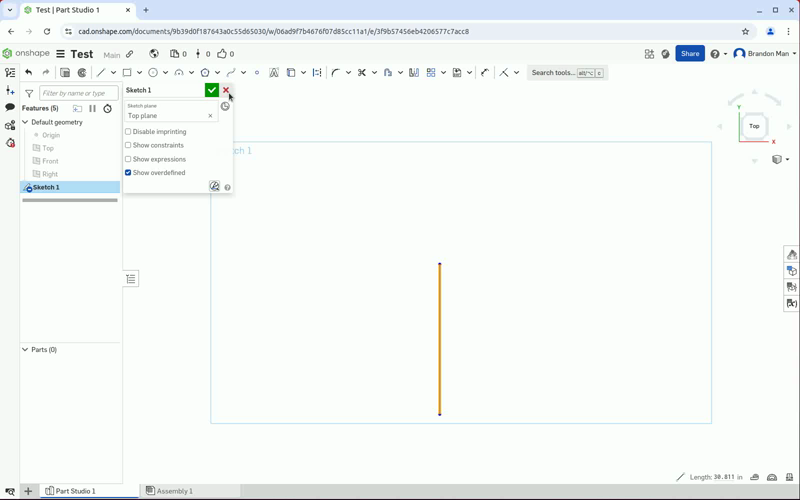
key(shift+h)
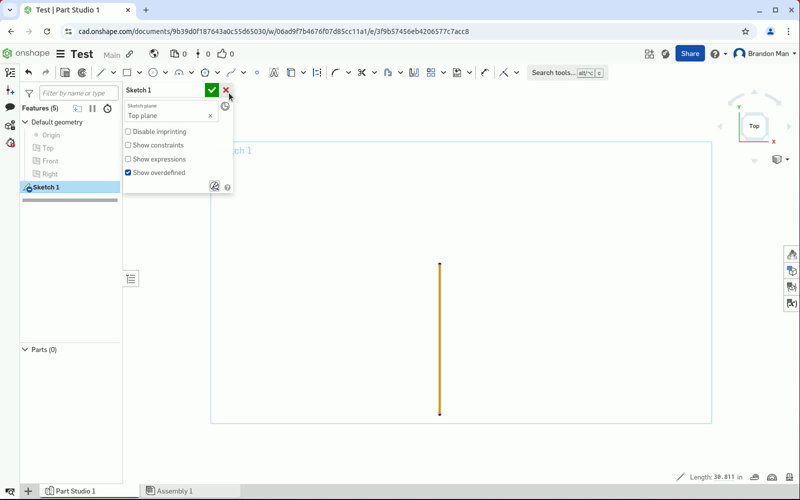
key(shift+s)
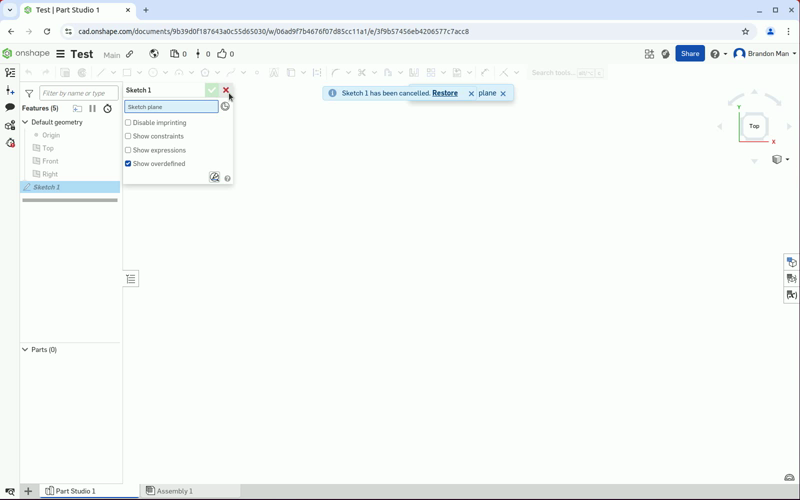
mouse_move(73, 150)
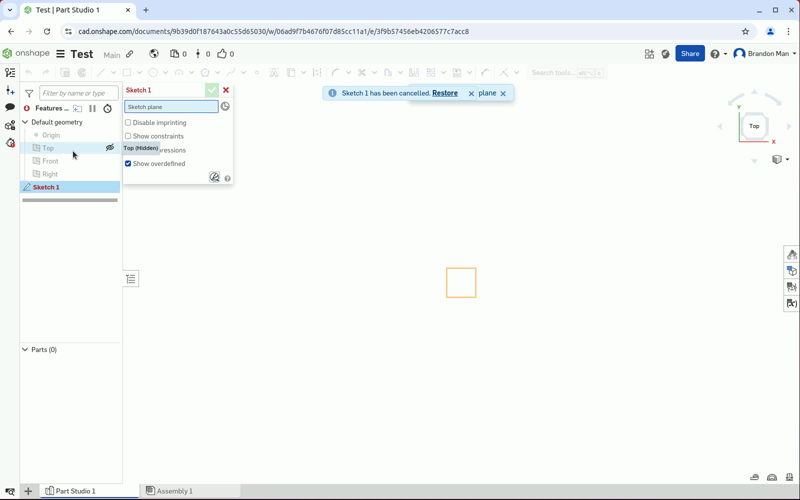
click(73, 150)
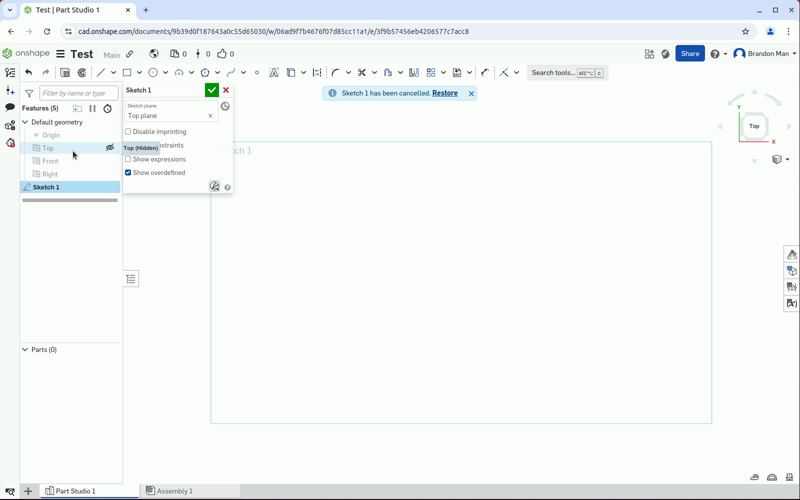
mouse_move(73, 352)
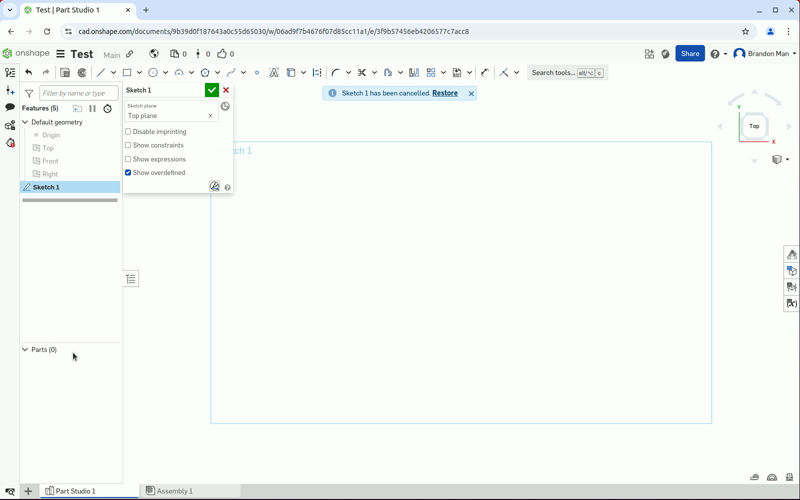
key(y)
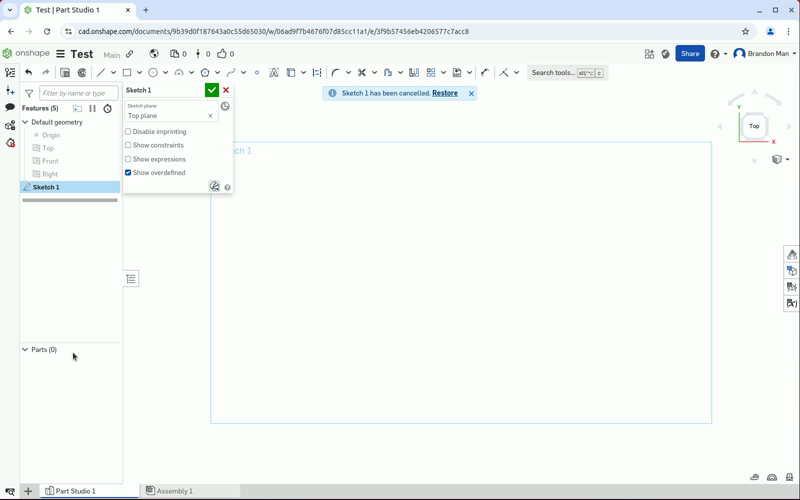
key(l)
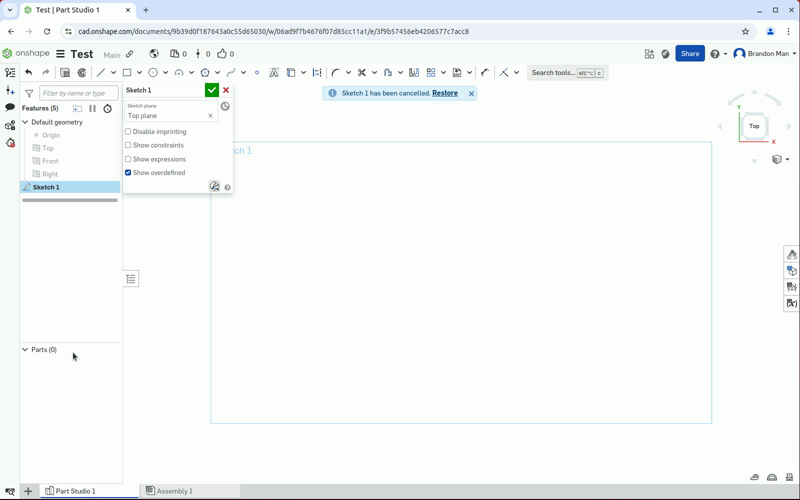
key_down(shift)
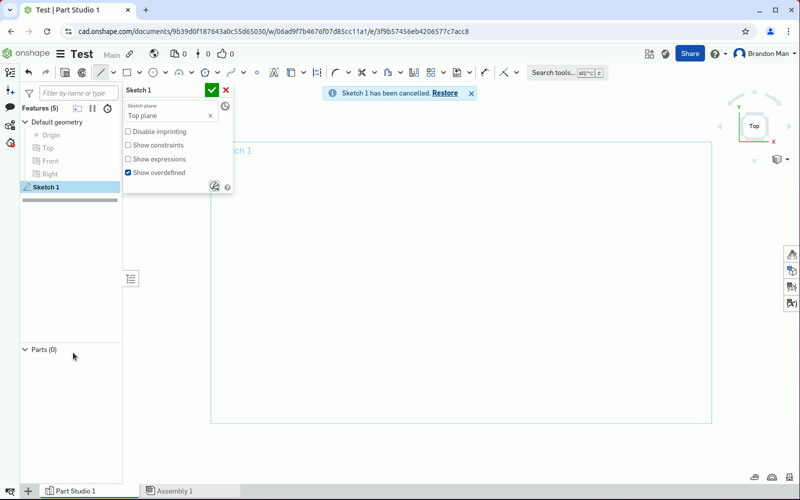
mouse_move(348, 357)
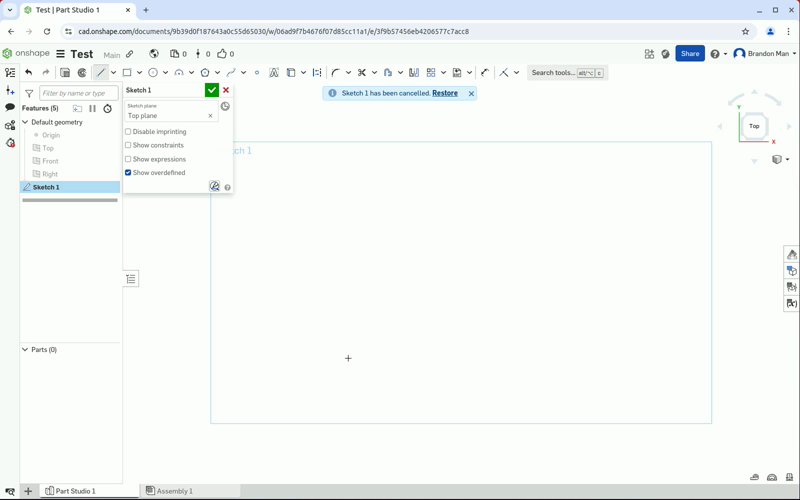
click(348, 357)
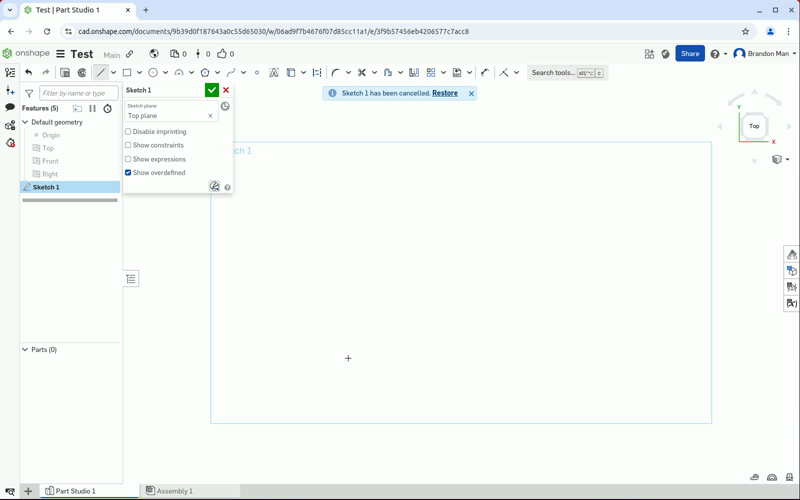
key_up(shift)
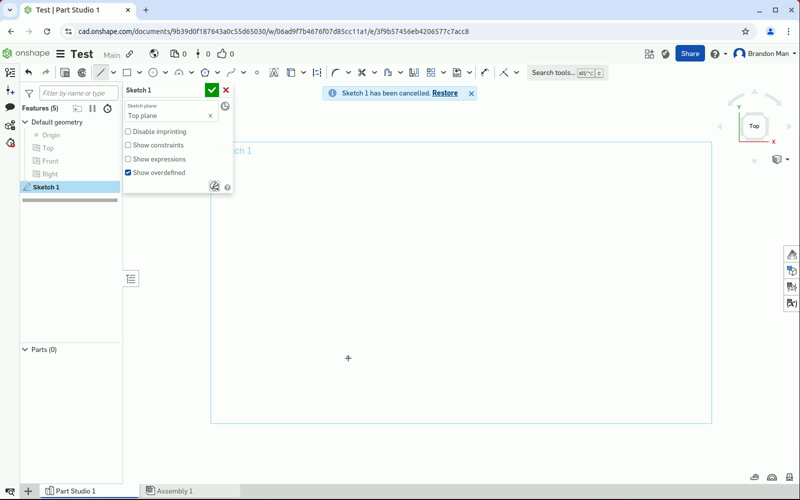
key_down(shift)
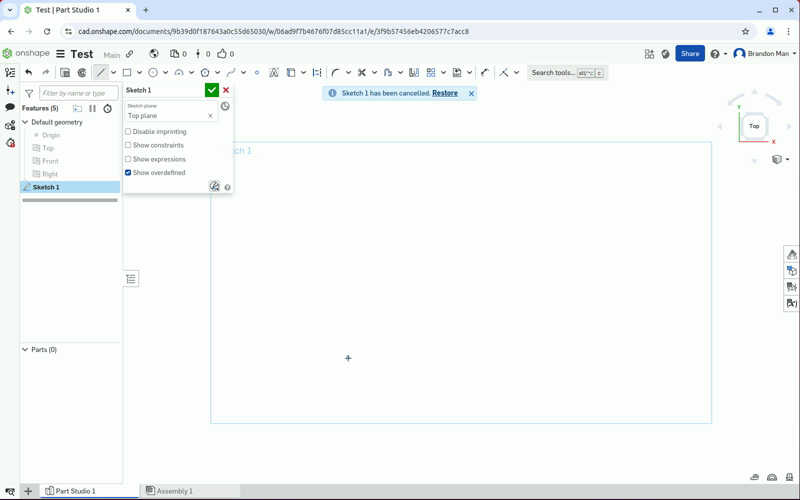
mouse_move(572, 357)
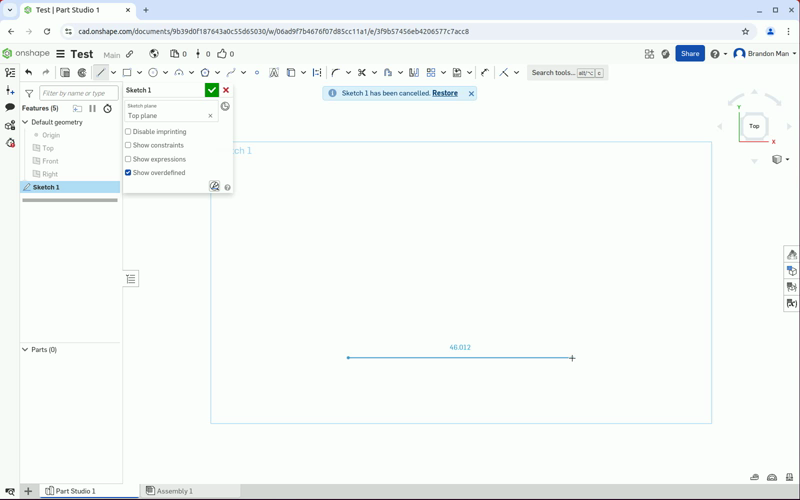
click(572, 357)
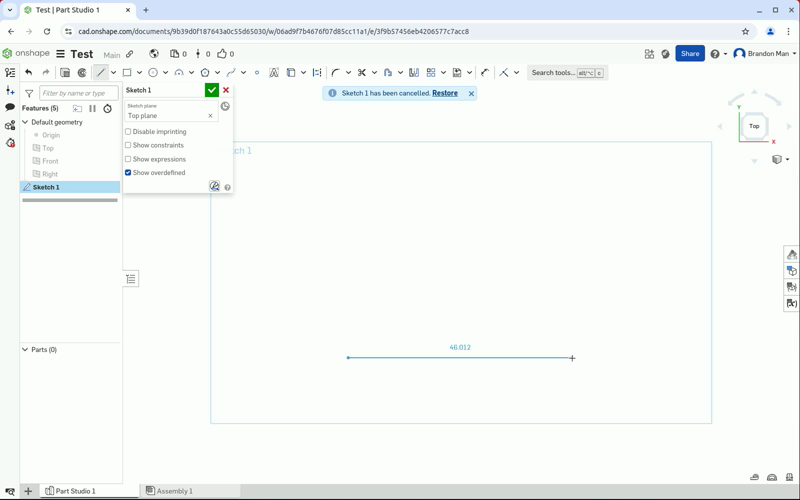
key_up(shift)
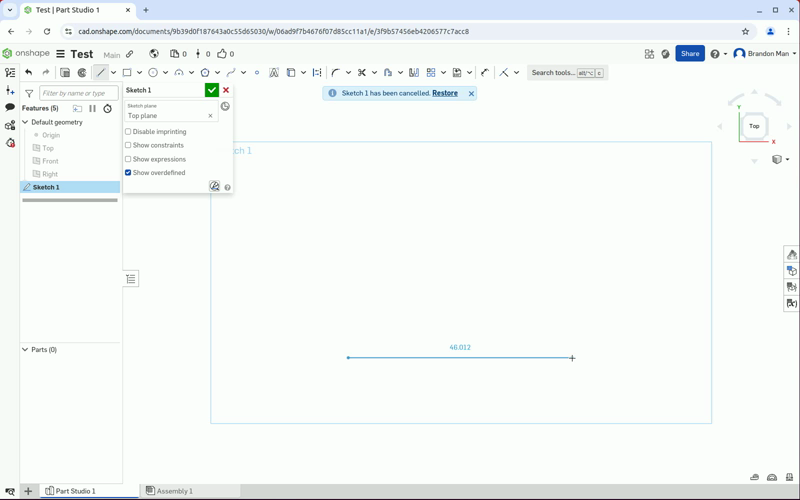
key_down(shift)
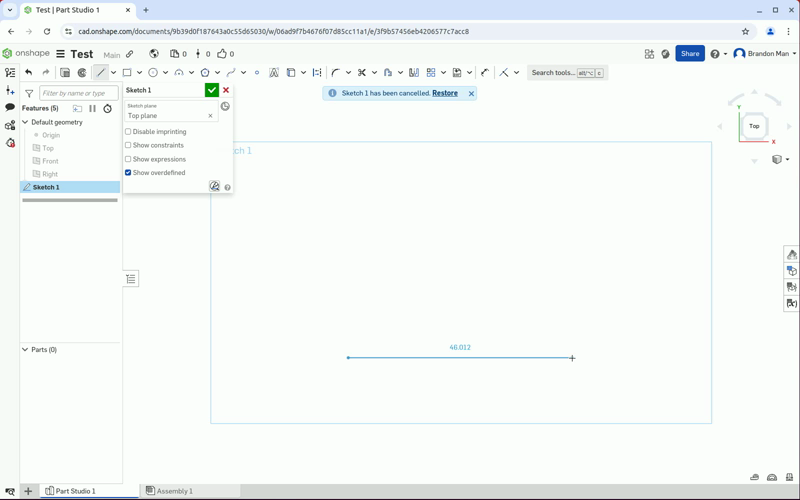
mouse_move(572, 209)
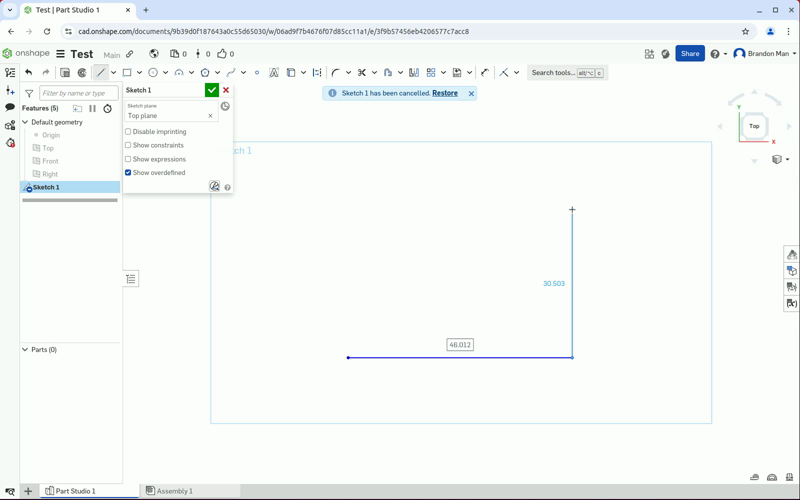
click(572, 209)
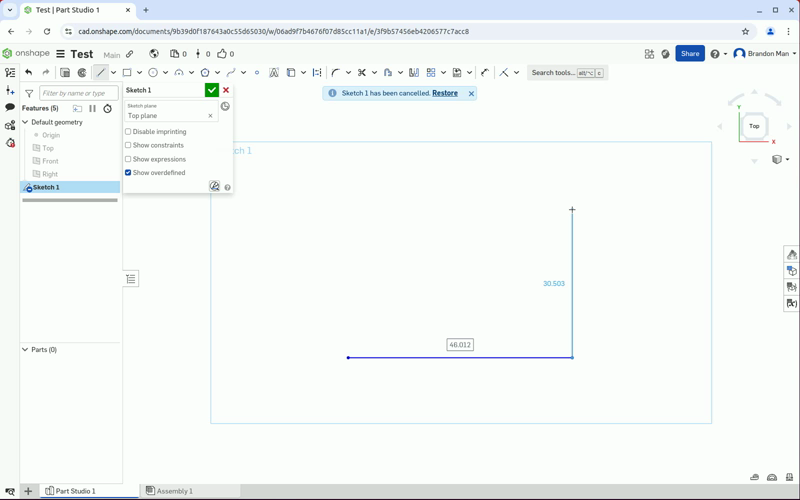
key_up(shift)
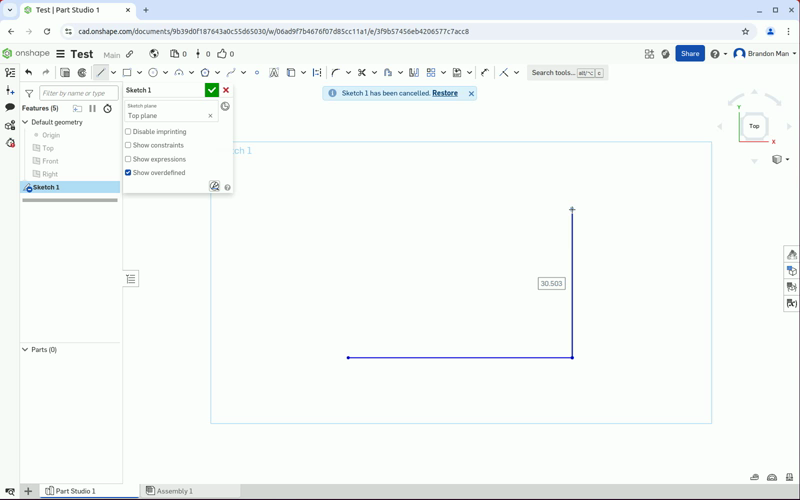
key_down(shift)
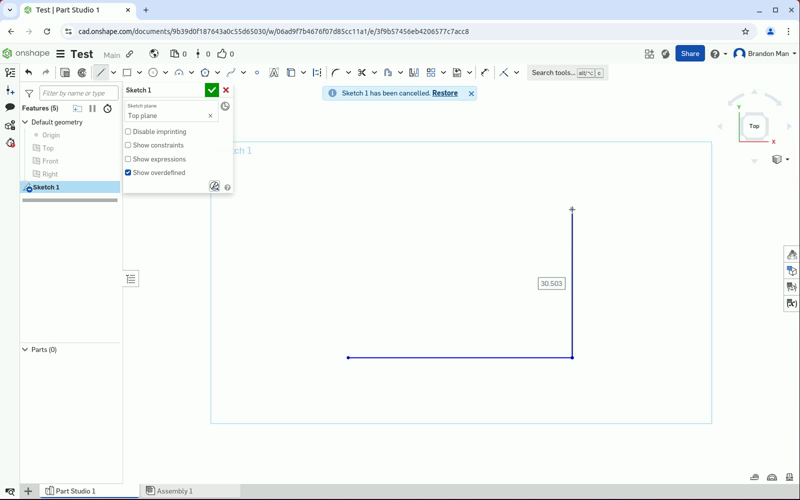
mouse_move(348, 209)
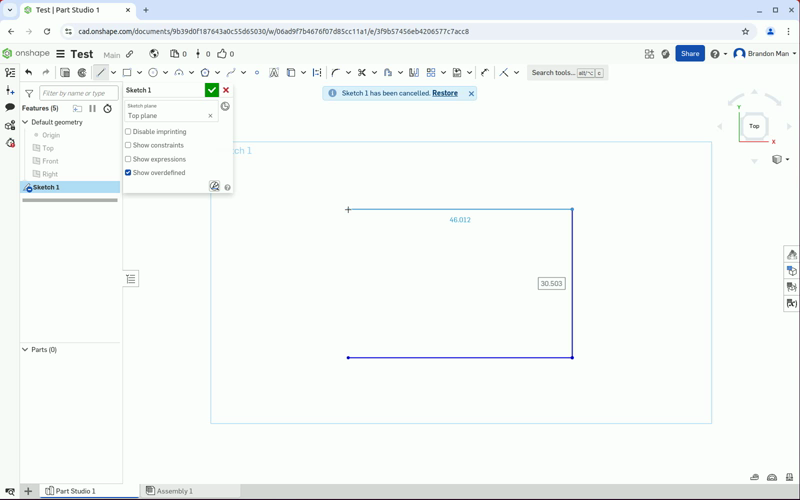
click(348, 209)
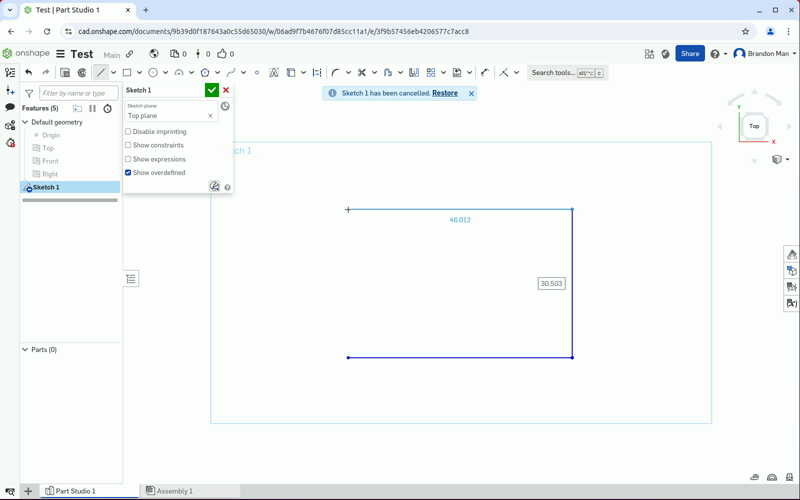
key_up(shift)
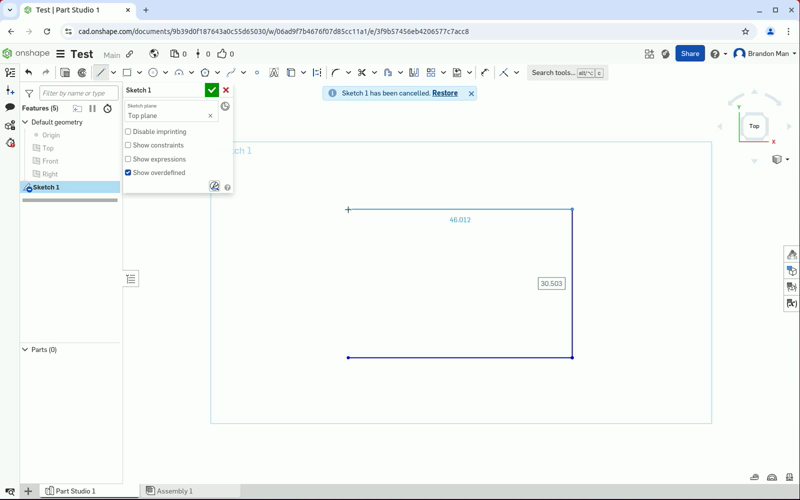
key_down(shift)
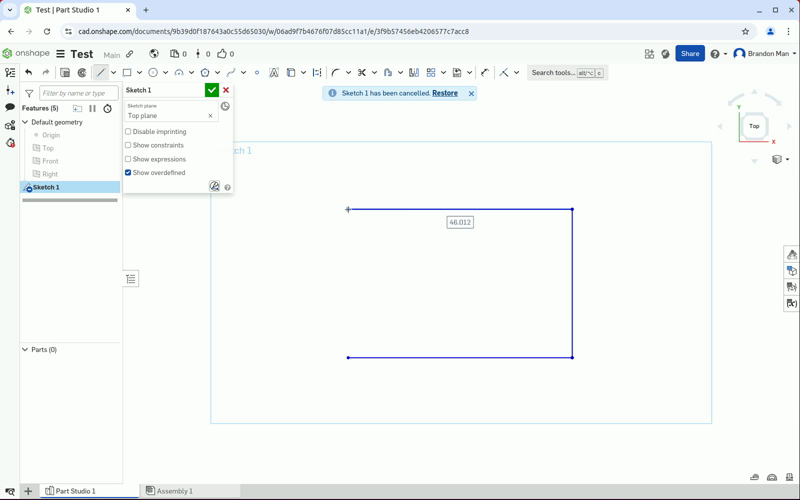
mouse_move(348, 357)
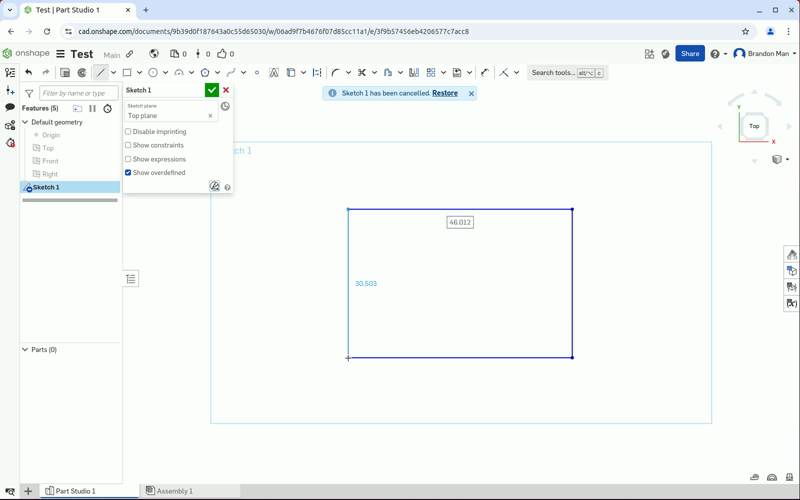
key_up(shift)
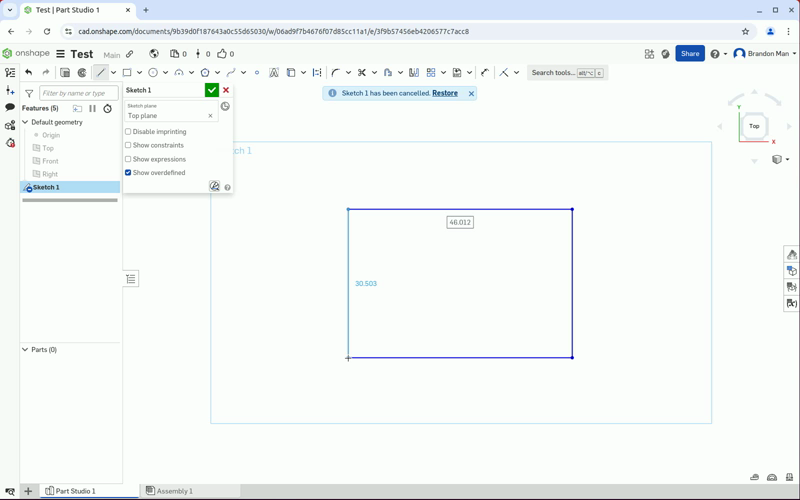
click(348, 357)
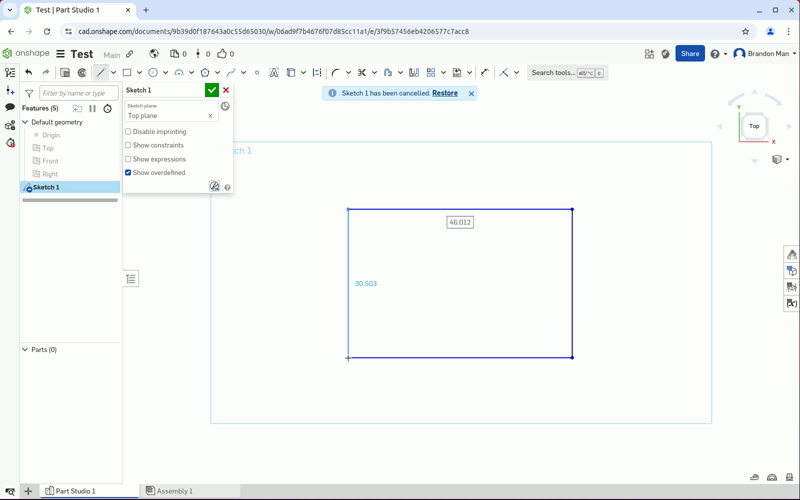
key(esc)
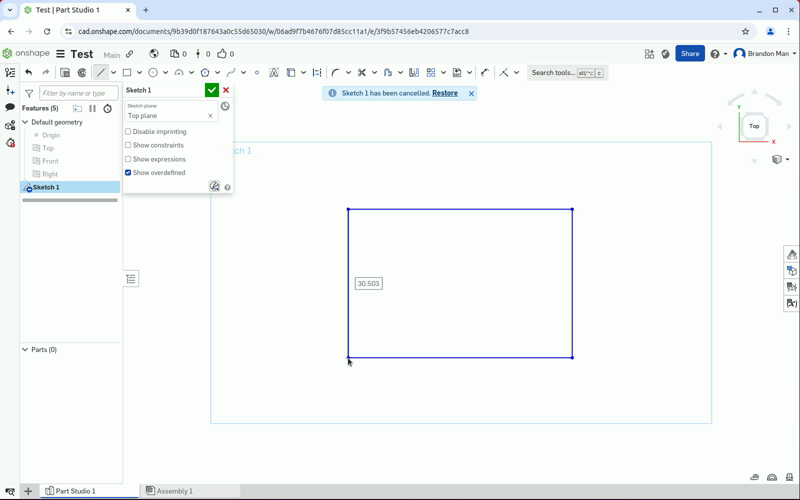
mouse_move(484, 308)
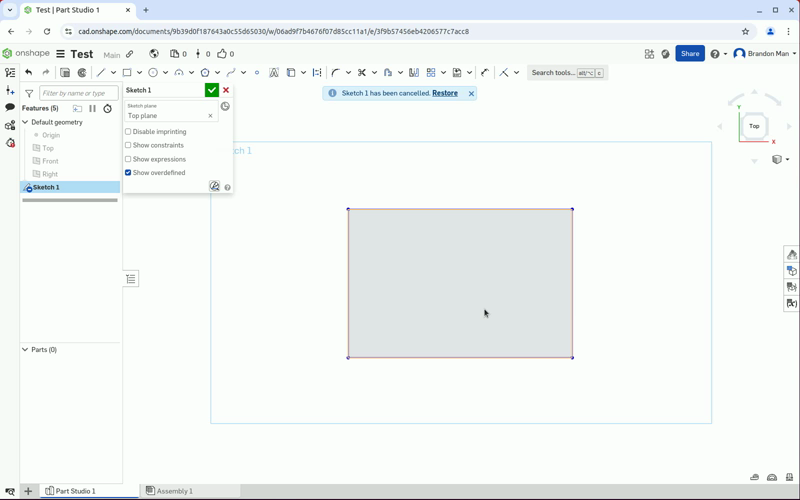
click(484, 308)
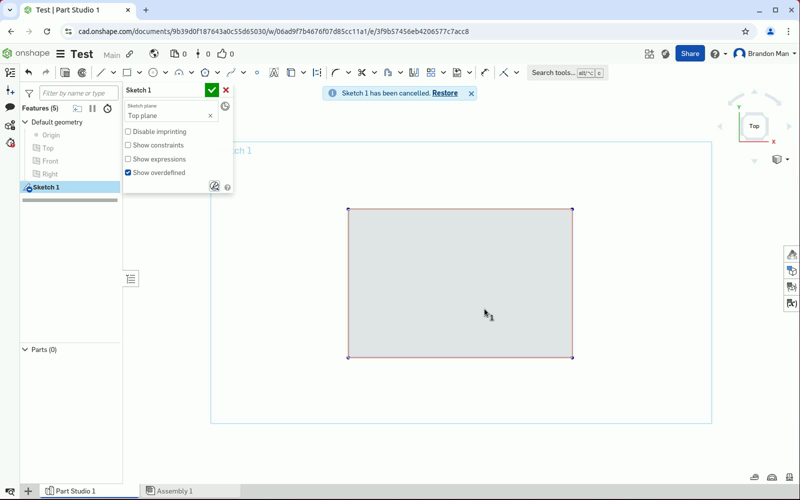
mouse_move(73, 352)
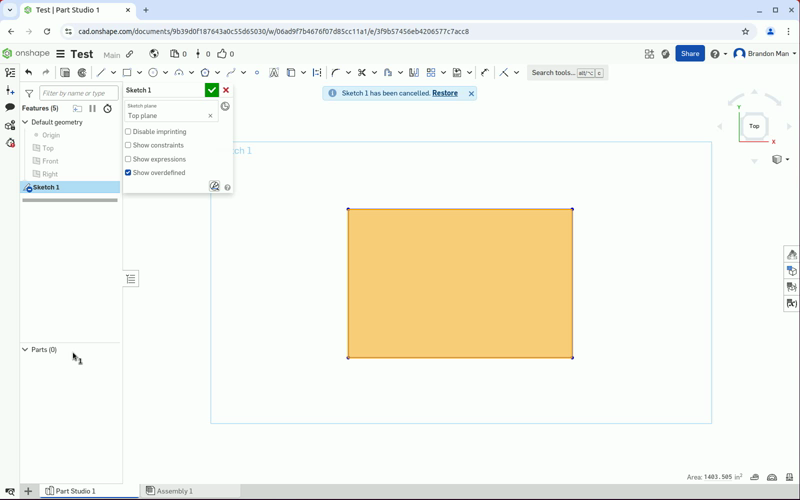
key(shift+y)
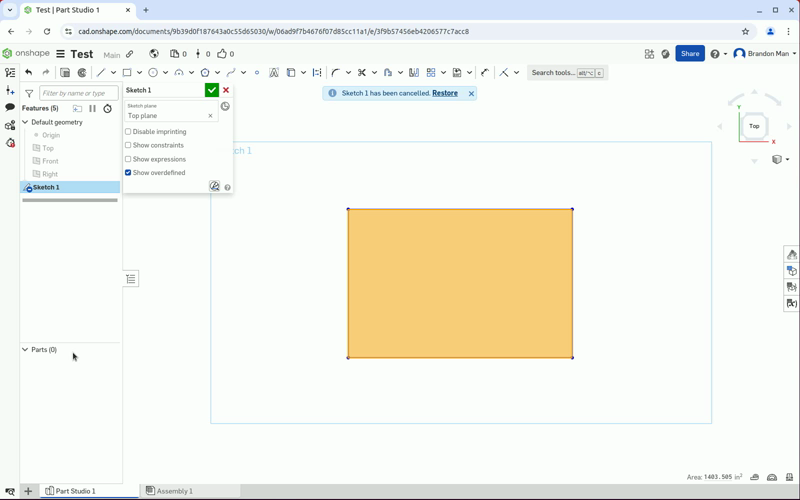
key(shift+e)
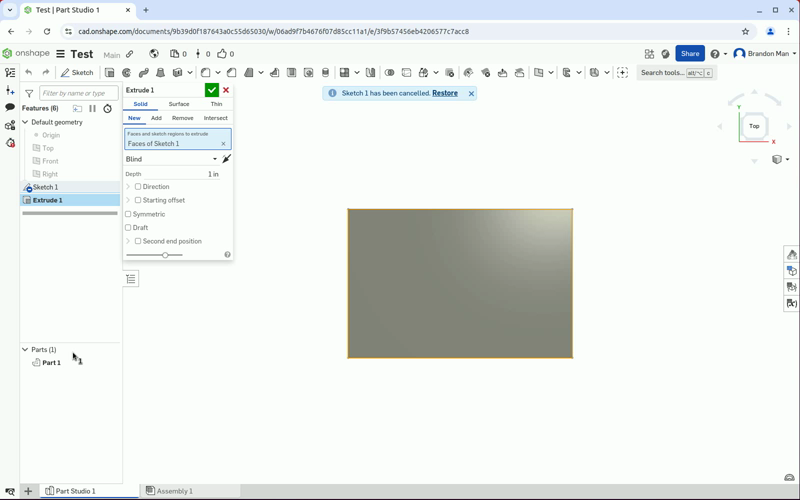
mouse_move(143, 106)
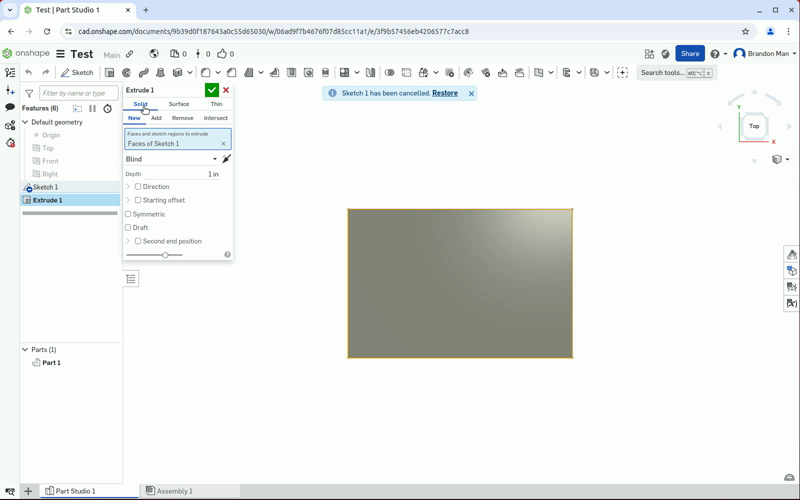
click(143, 106)
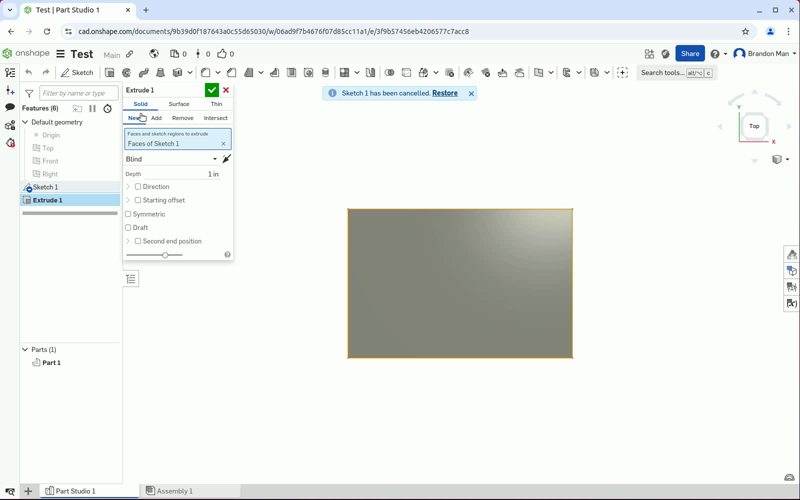
mouse_move(137, 120)
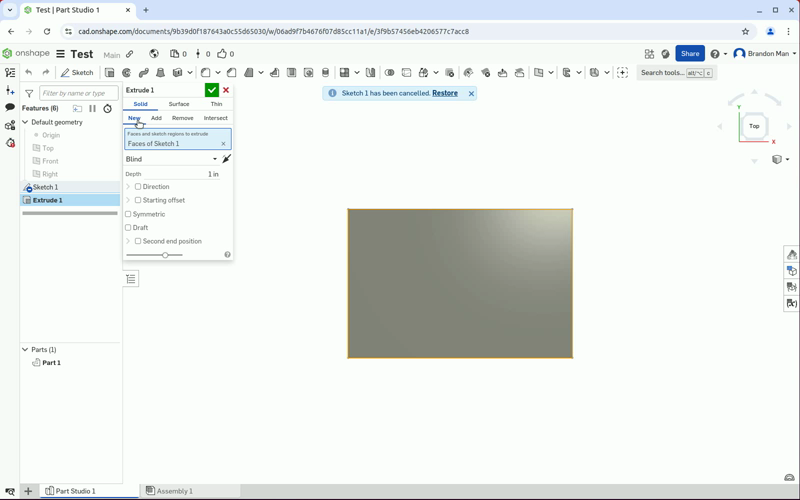
click(137, 120)
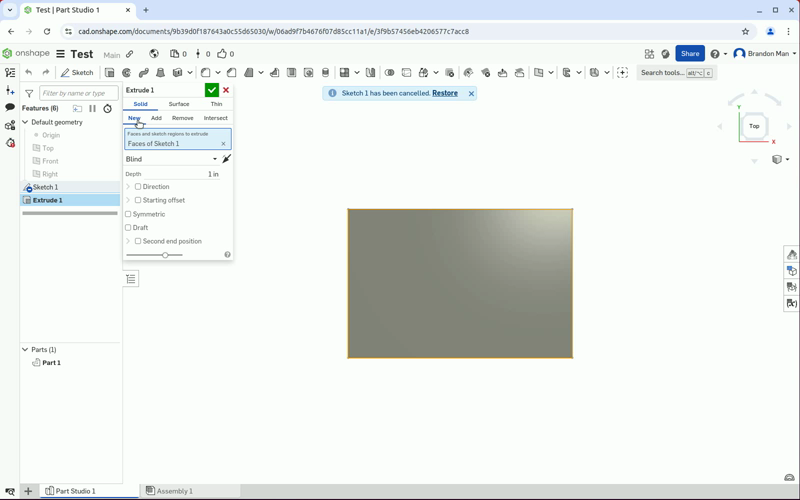
key(tab, 4)
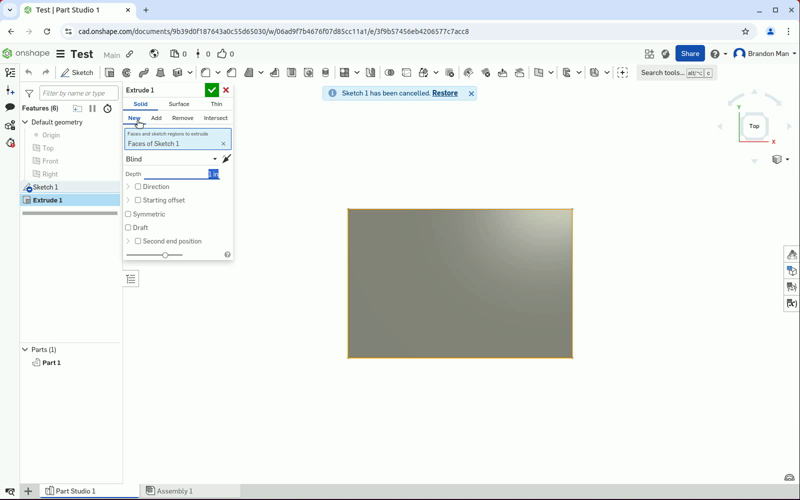
text(3.129)
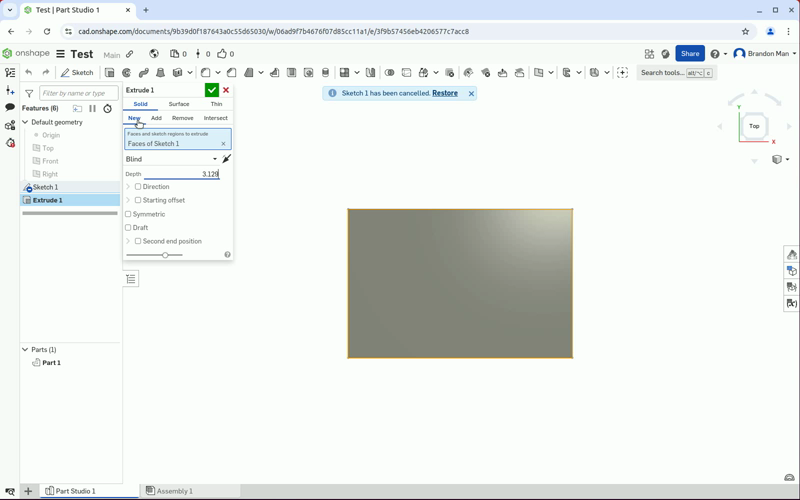
key(enter)
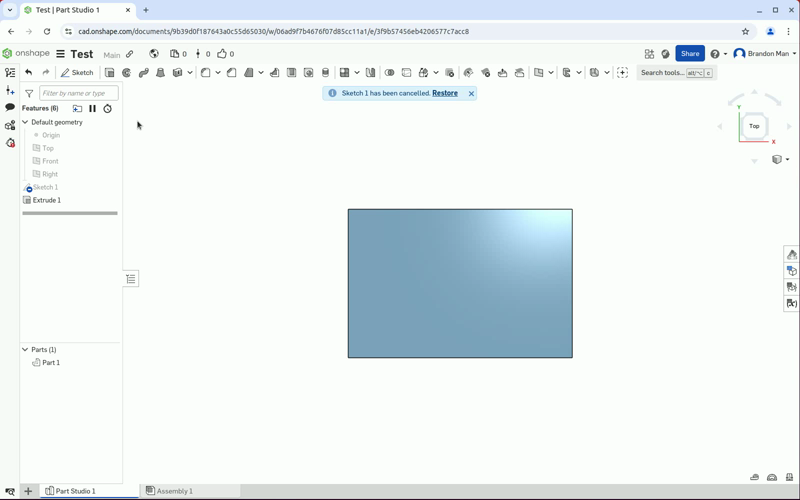
key(shift+h)
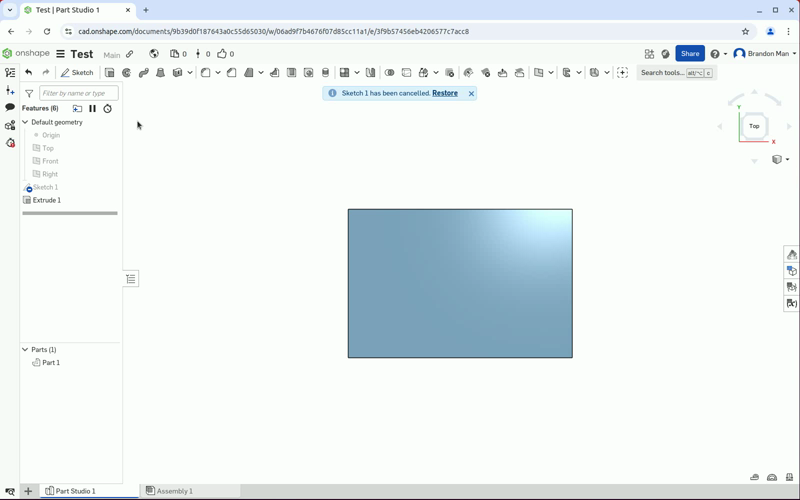
key(shift+h)
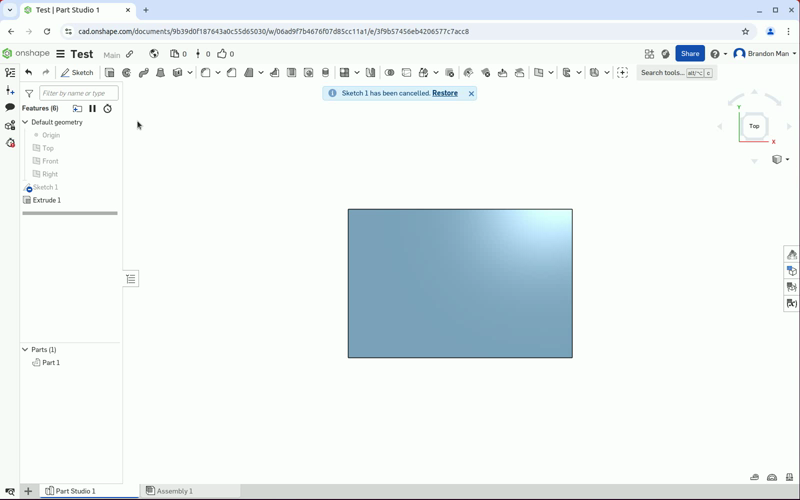
mouse_move(73, 189)
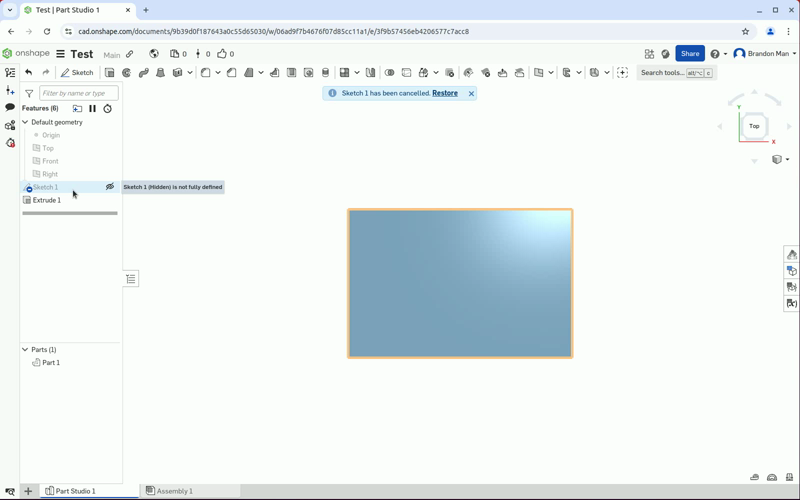
click(73, 189)
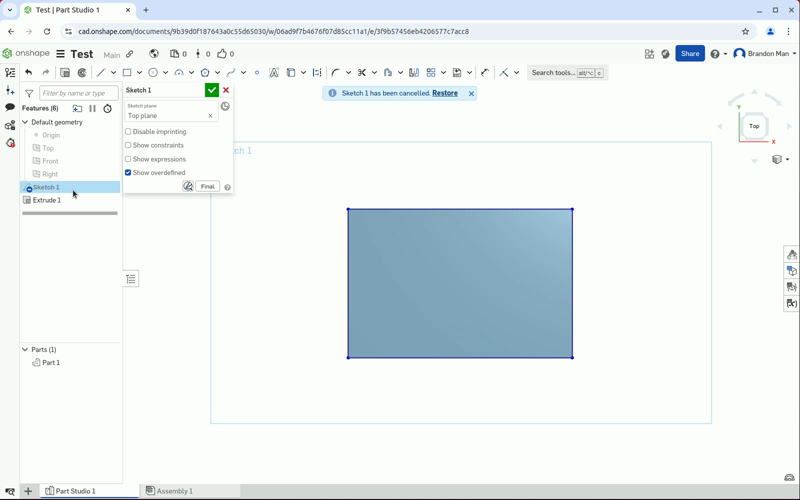
mouse_move(229, 92)
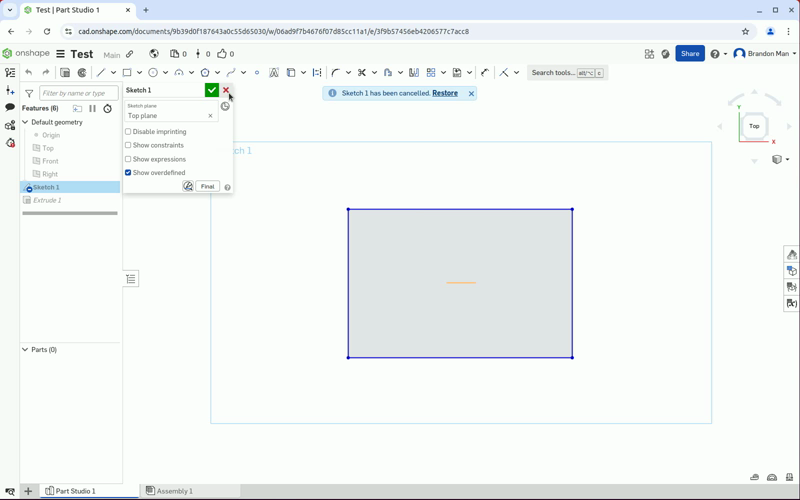
click(229, 92)
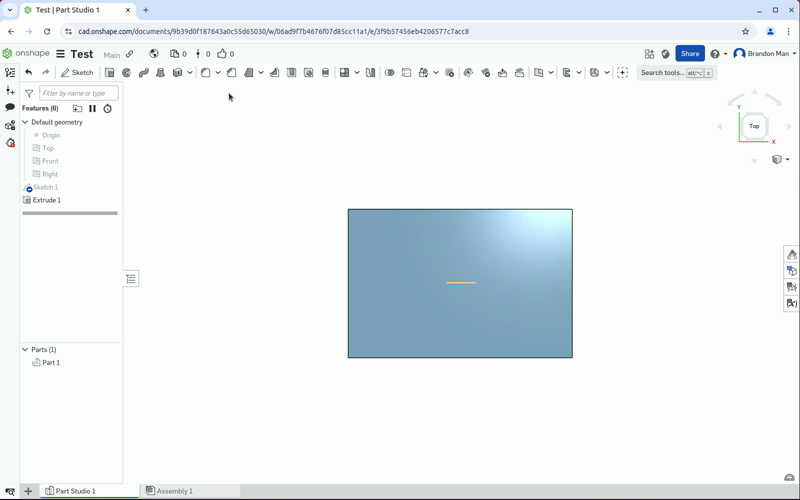
mouse_move(541, 75)
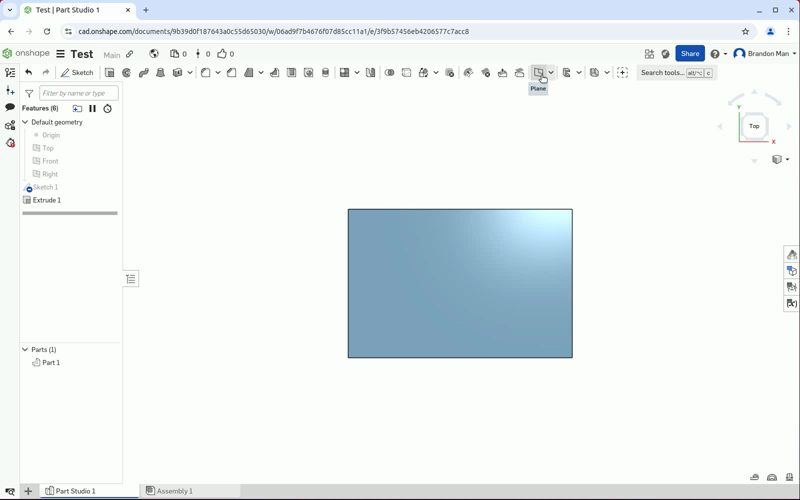
click(541, 75)
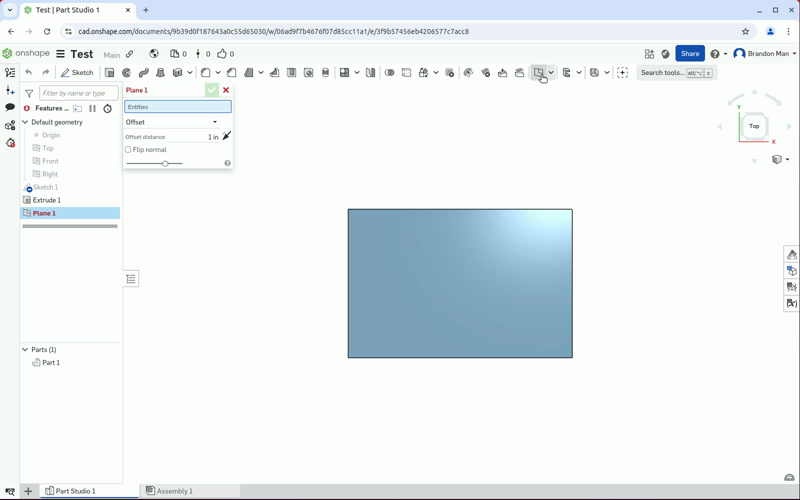
mouse_move(73, 150)
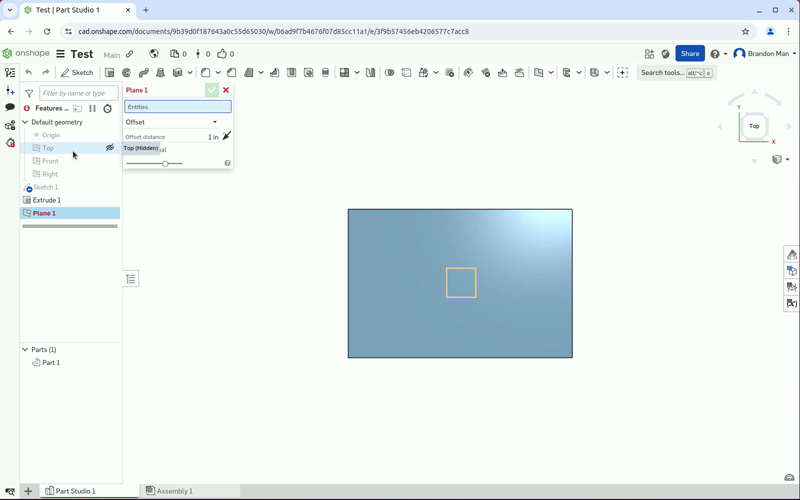
click(73, 150)
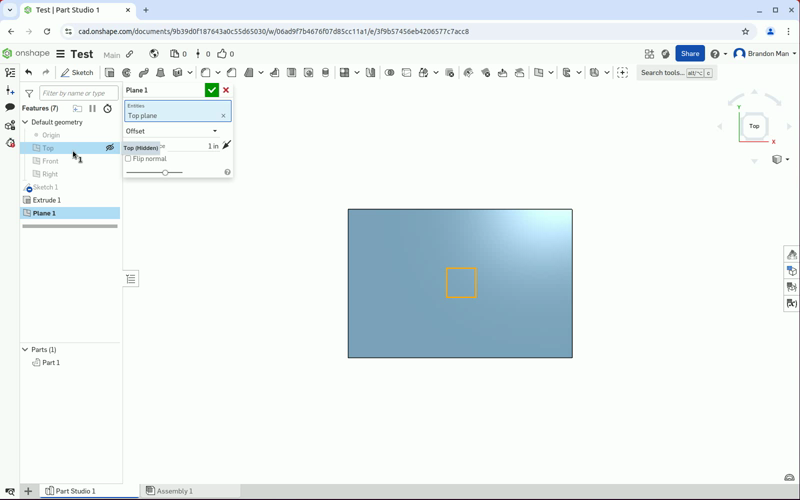
key(tab, 2)
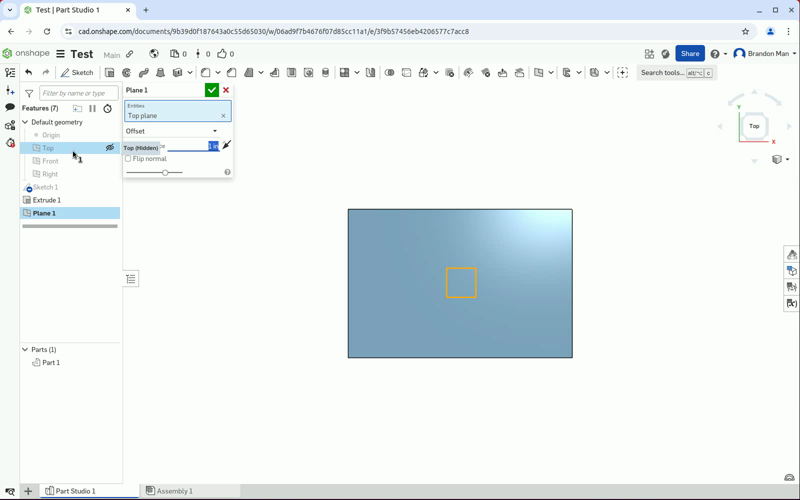
text(3.143)
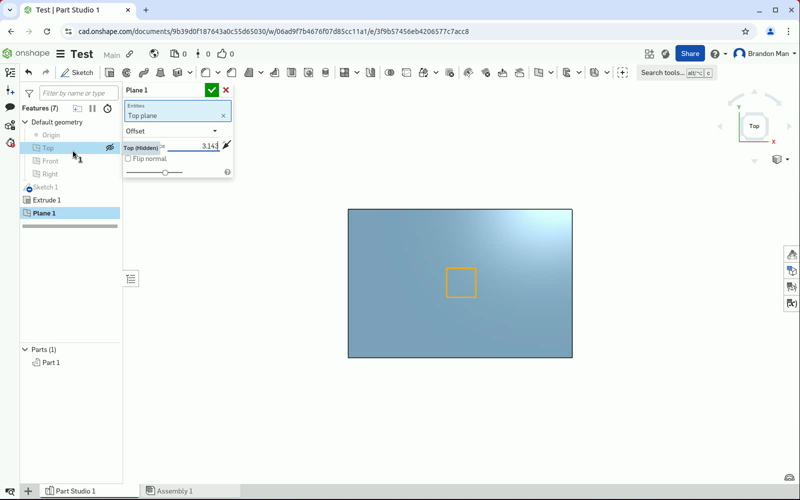
key(enter, 2)
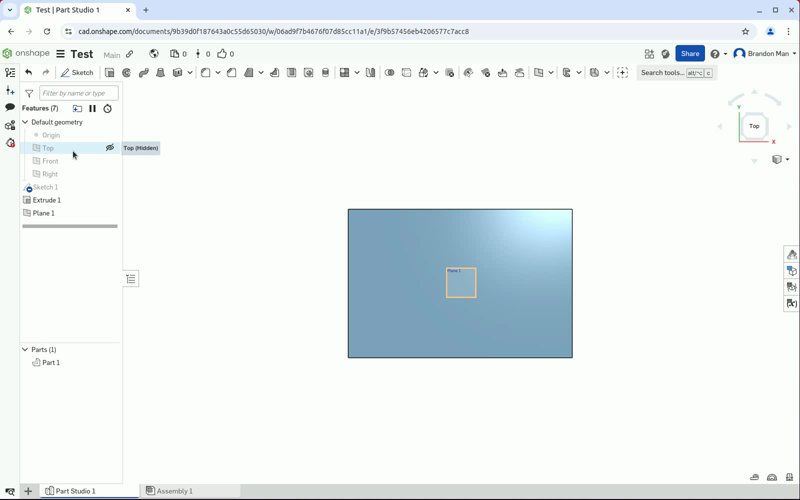
key(shift+s)
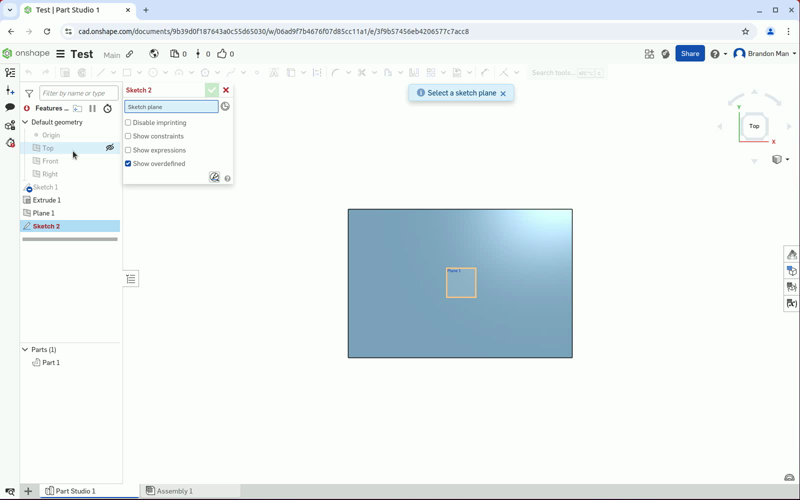
mouse_move(73, 215)
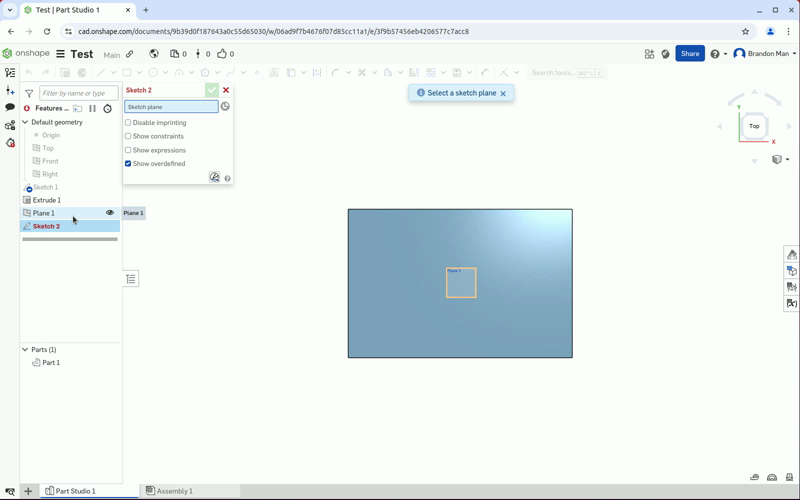
click(73, 215)
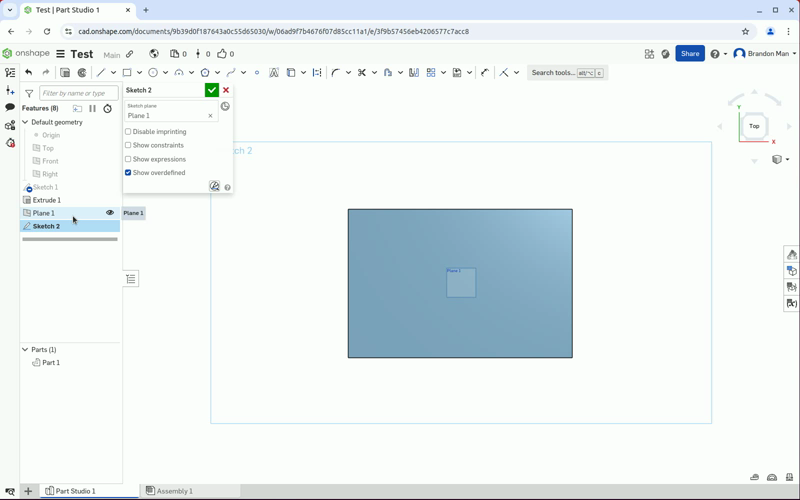
mouse_move(73, 352)
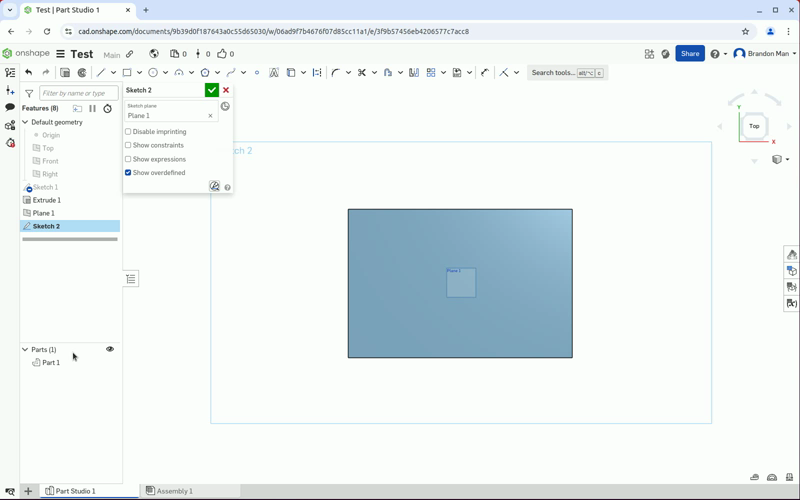
key(y)
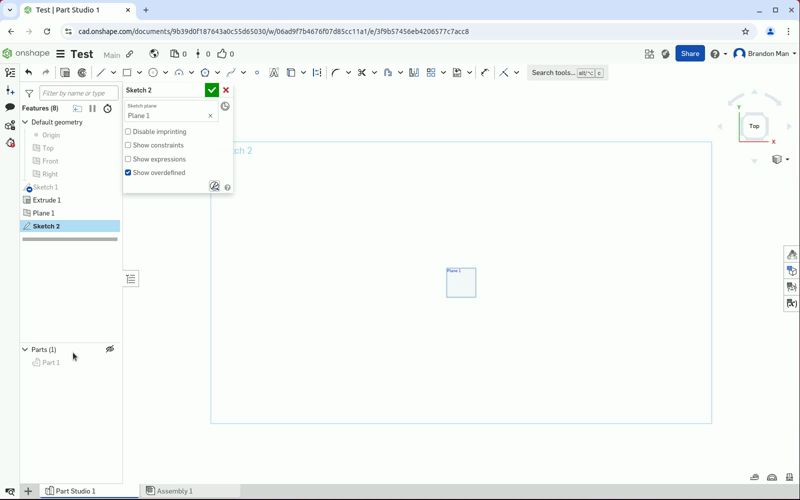
key(c)
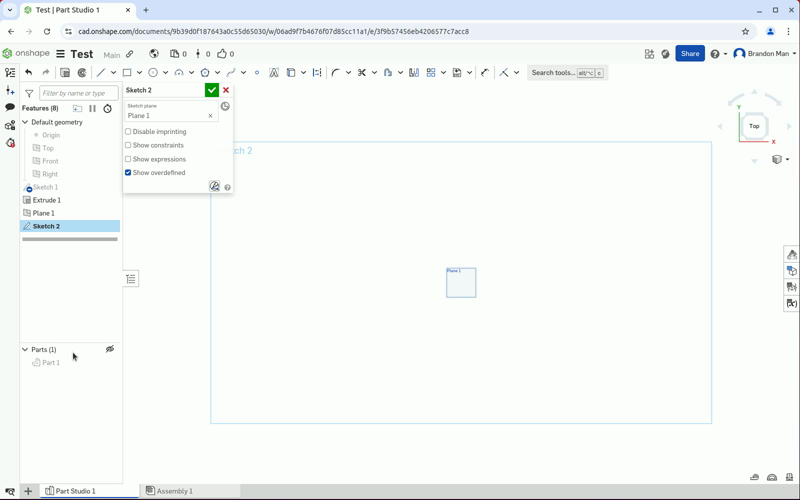
key_down(shift)
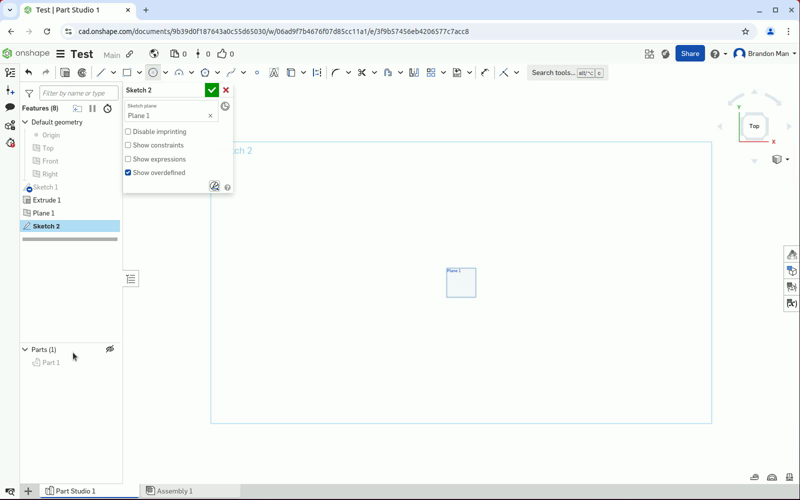
mouse_move(401, 238)
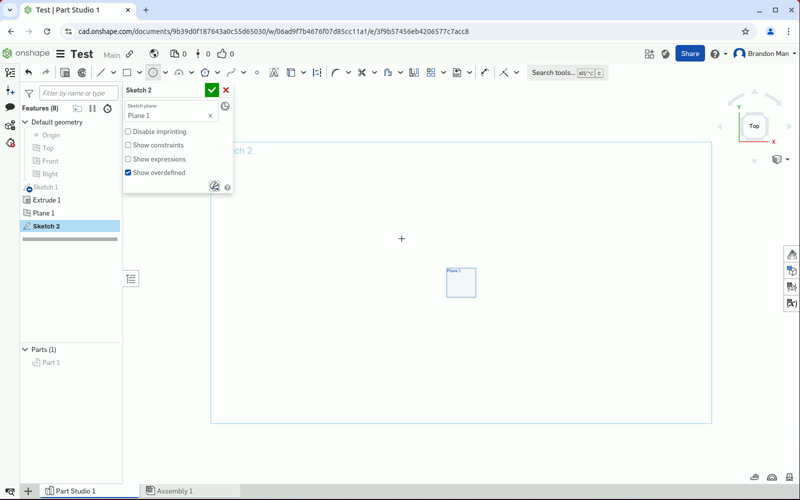
click(401, 238)
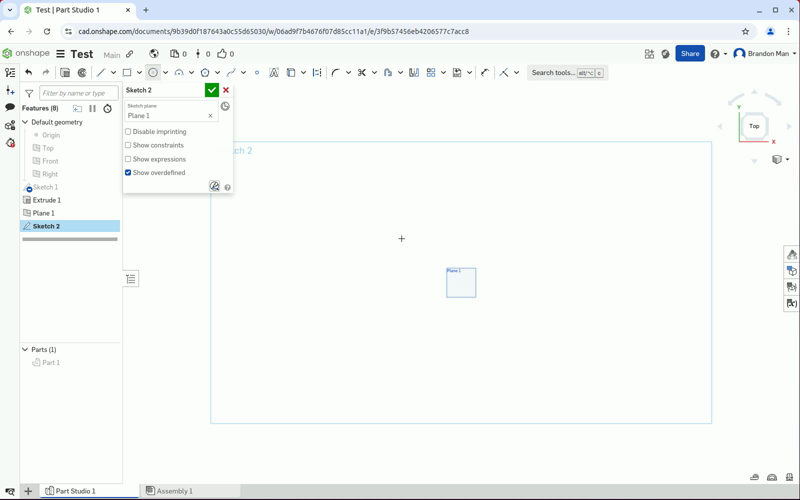
key_up(shift)
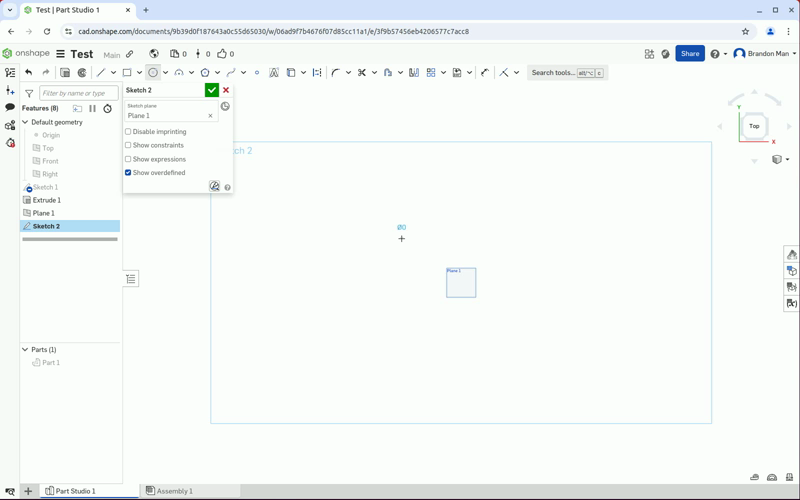
mouse_move(413, 238)
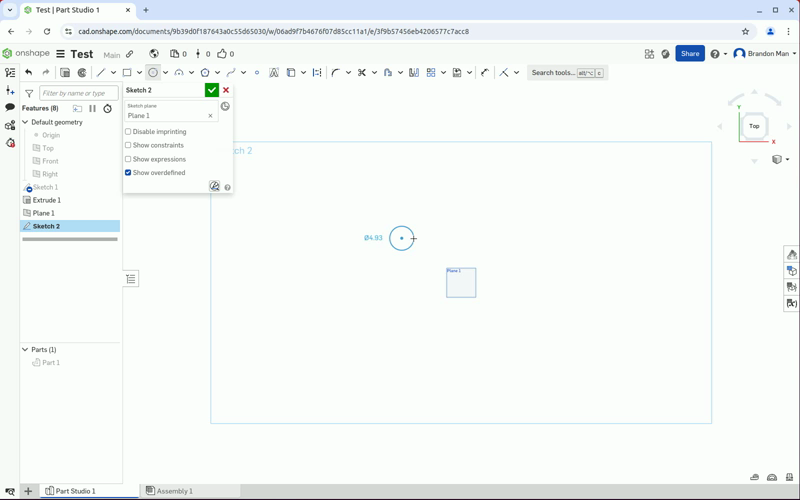
click(413, 238)
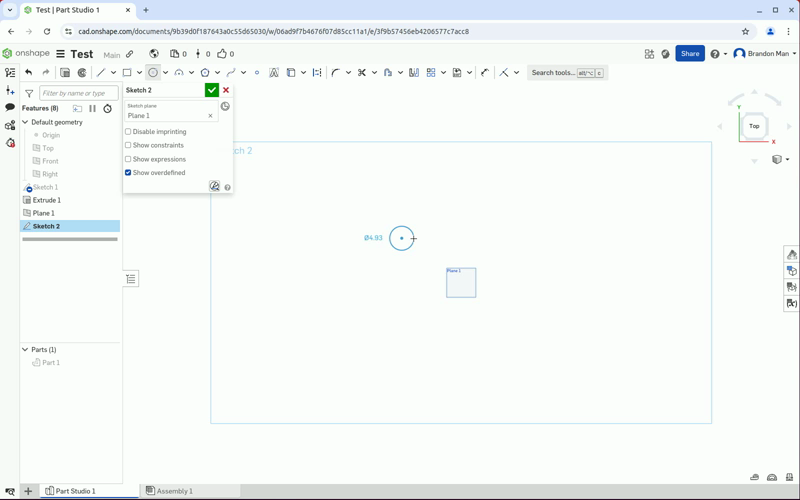
key(esc)
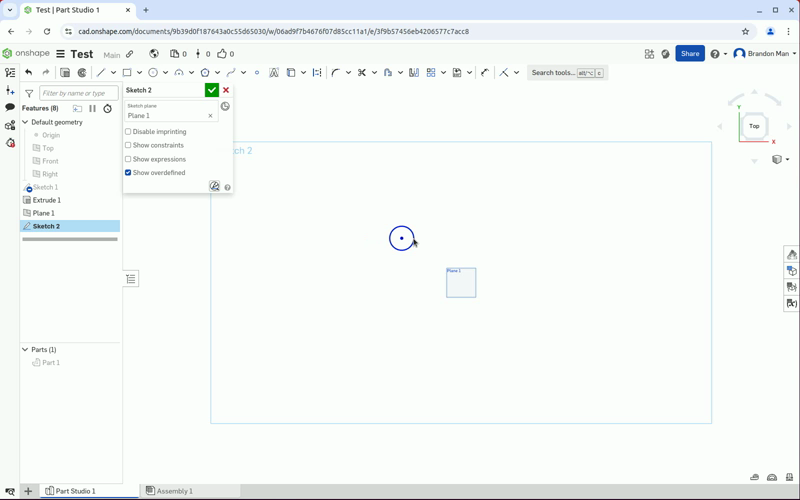
mouse_move(411, 236)
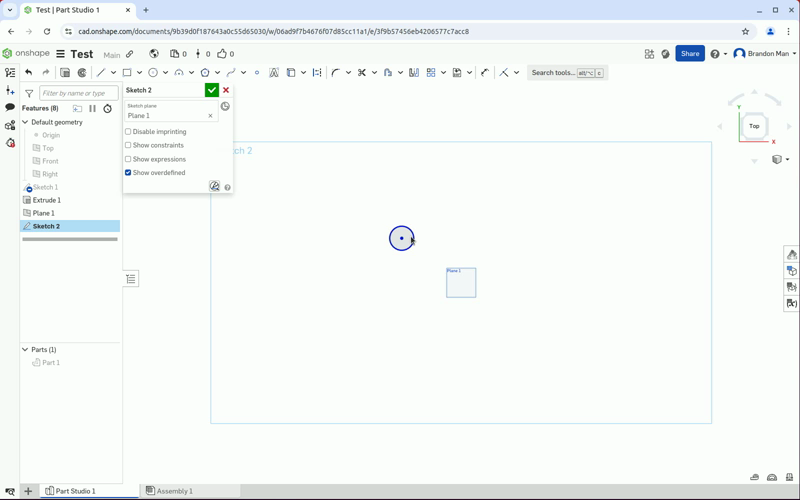
scroll(6)
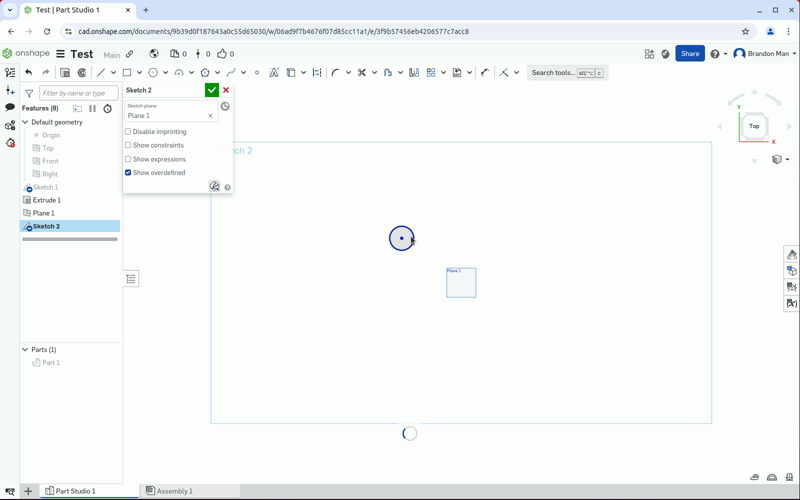
scroll(6)
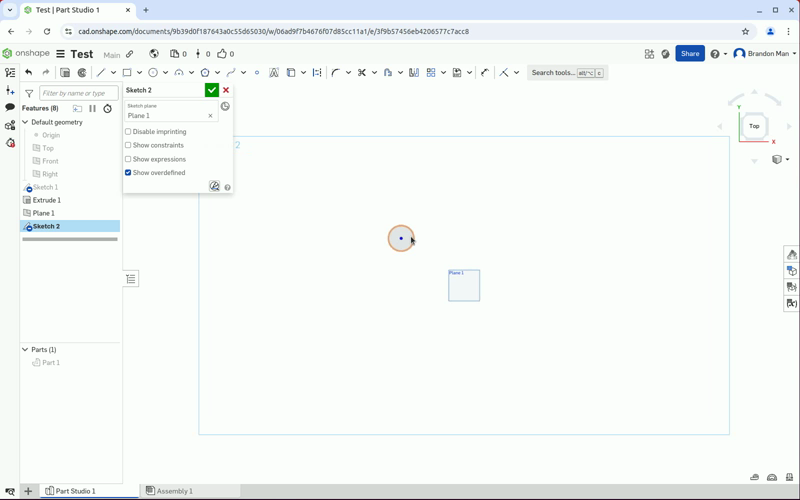
scroll(6)
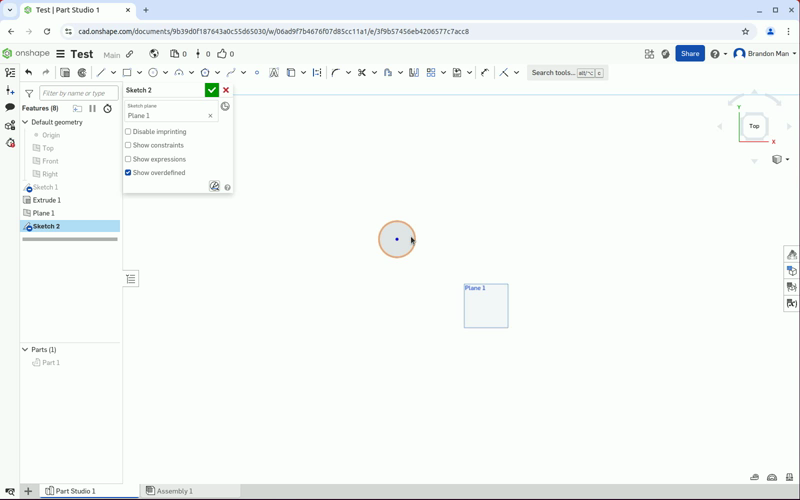
scroll(6)
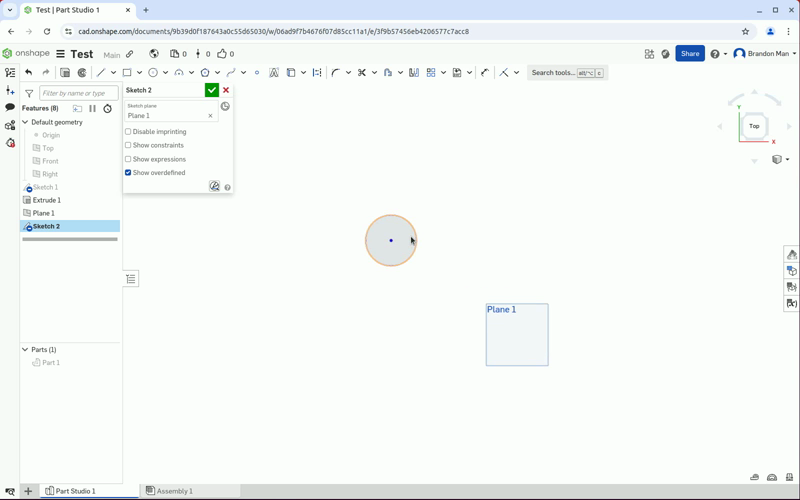
scroll(6)
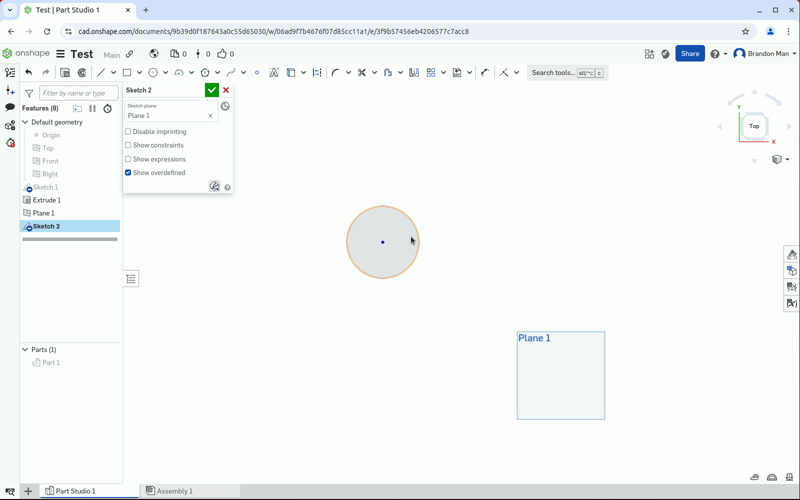
scroll(6)
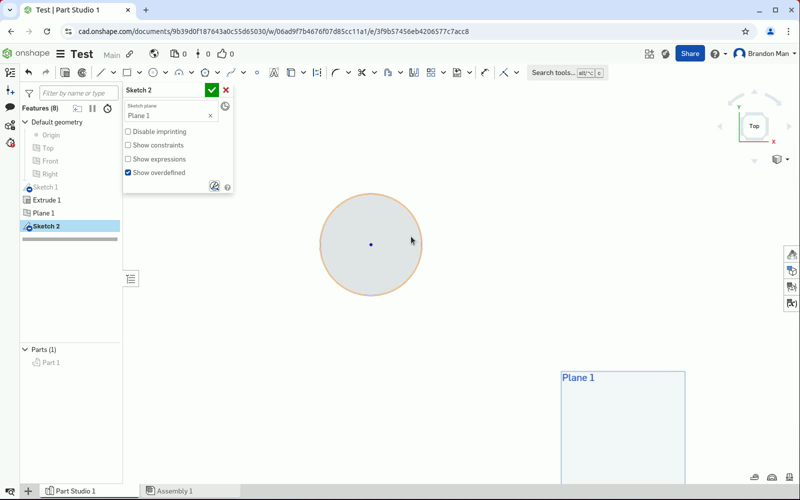
scroll(6)
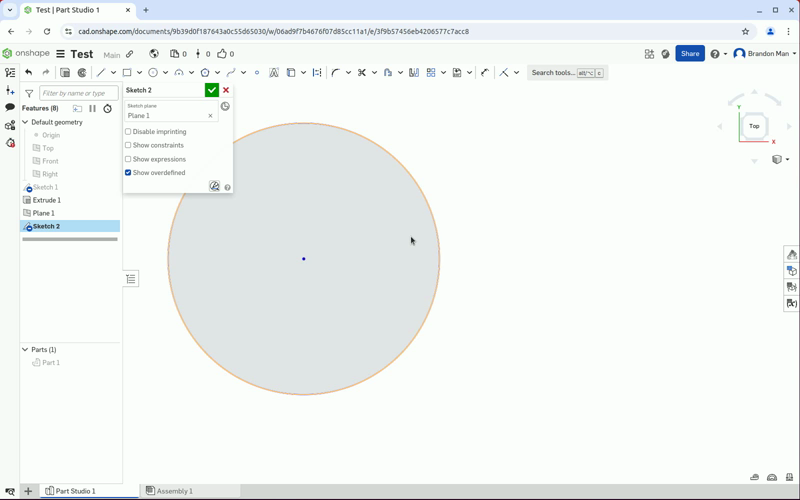
click(411, 236)
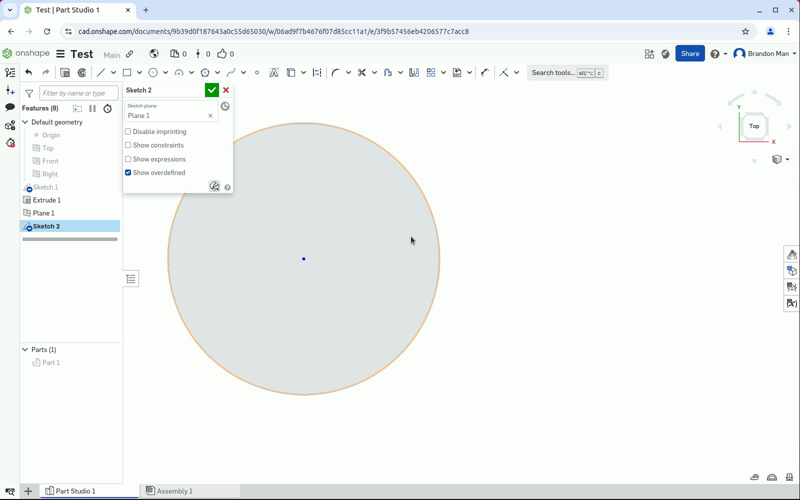
scroll(-6)
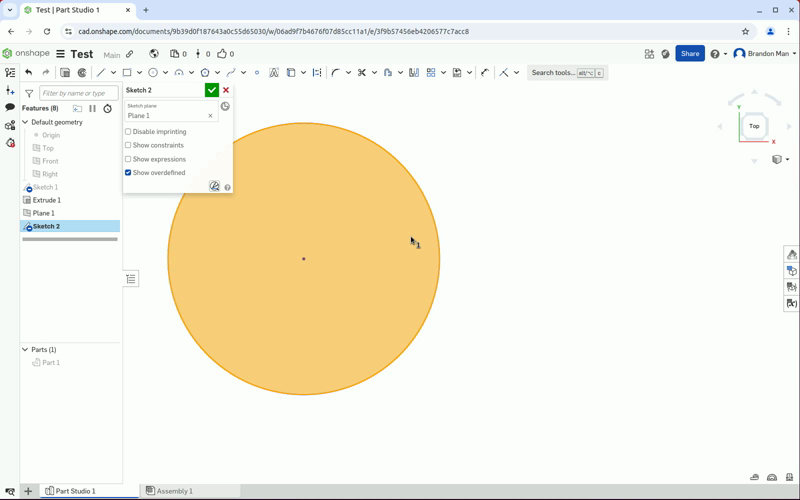
scroll(-6)
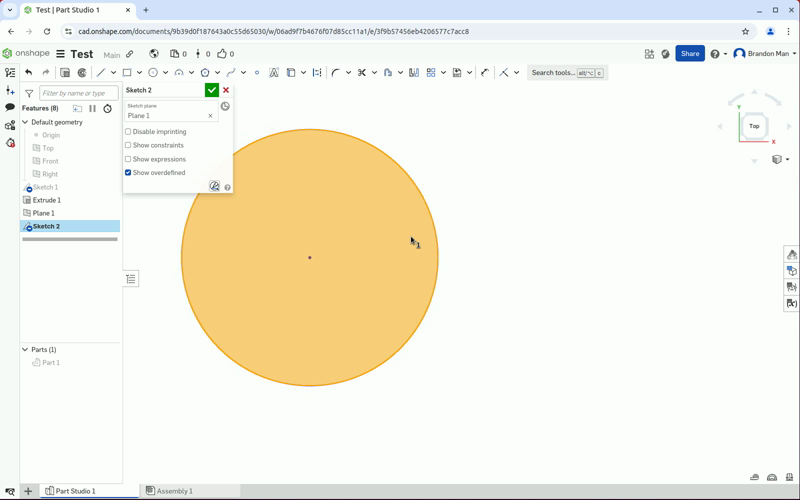
scroll(-6)
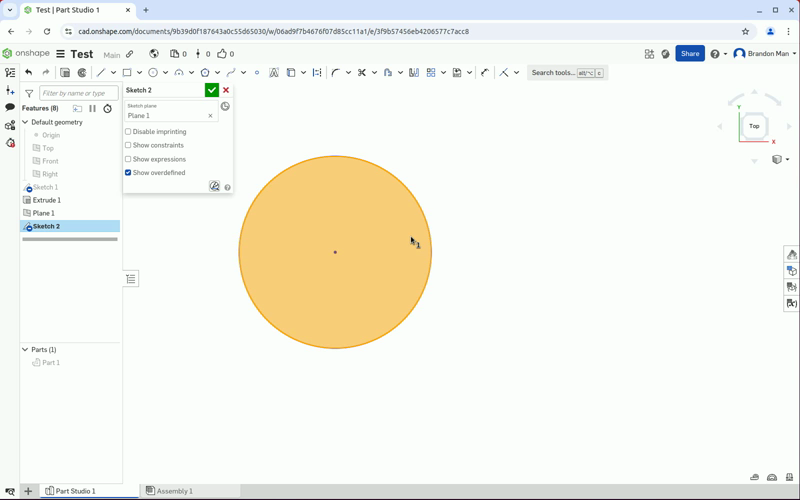
scroll(-6)
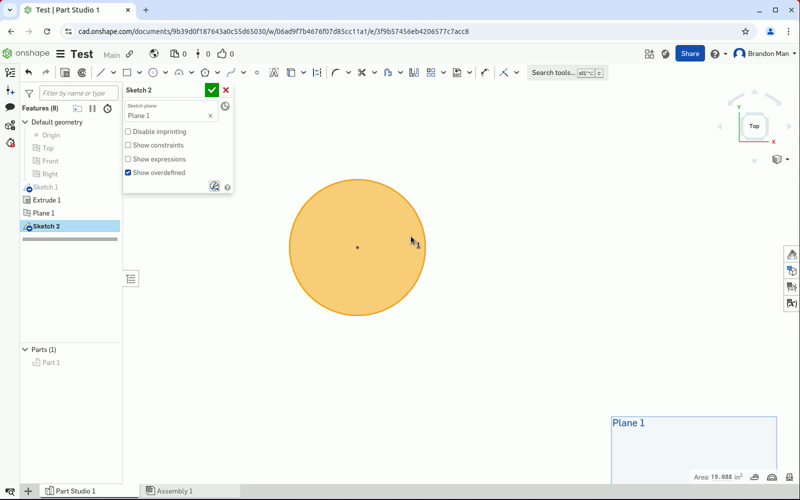
scroll(-6)
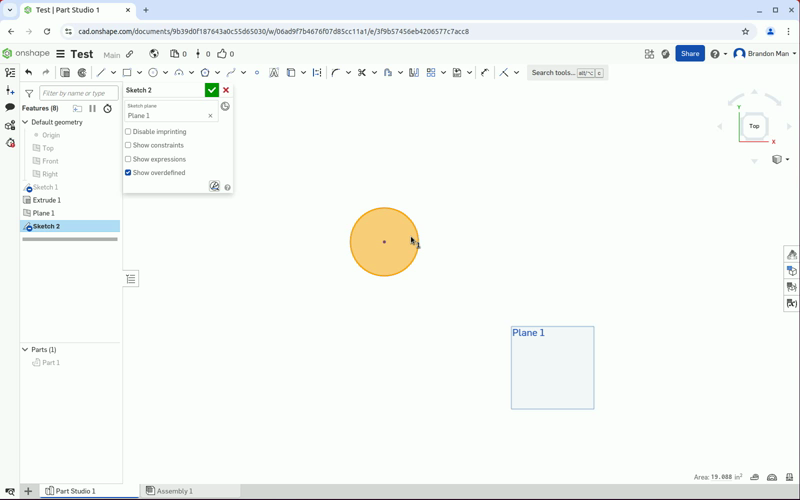
scroll(-6)
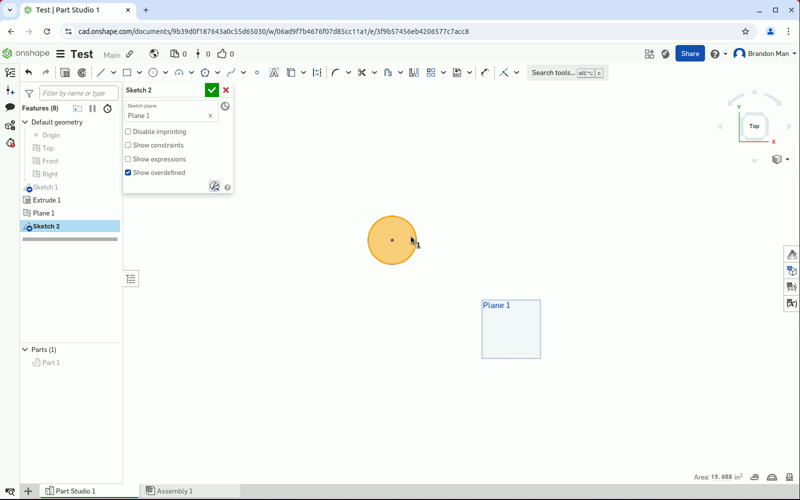
scroll(-6)
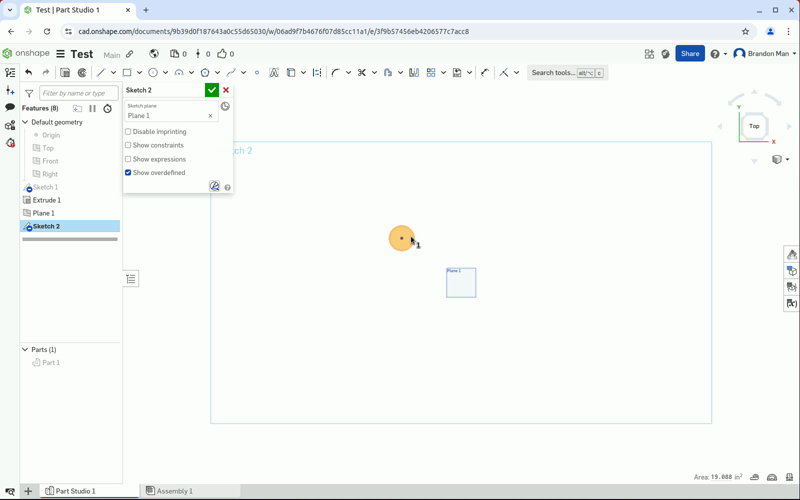
mouse_move(73, 352)
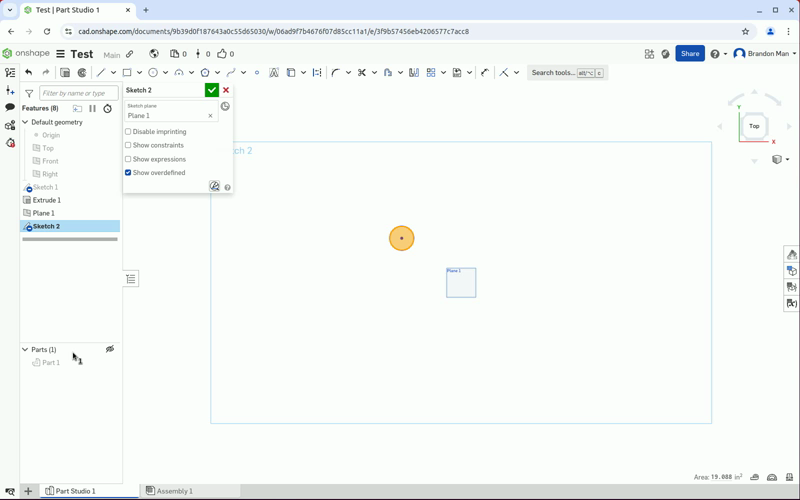
key(shift+y)
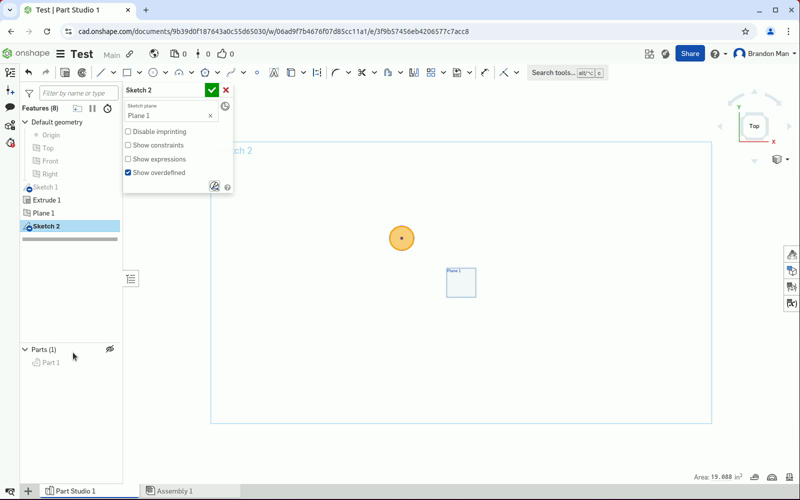
key(shift+e)
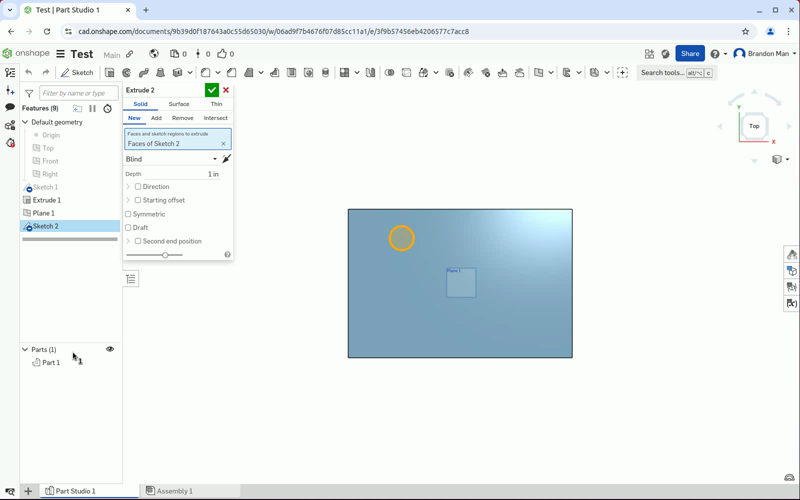
mouse_move(143, 106)
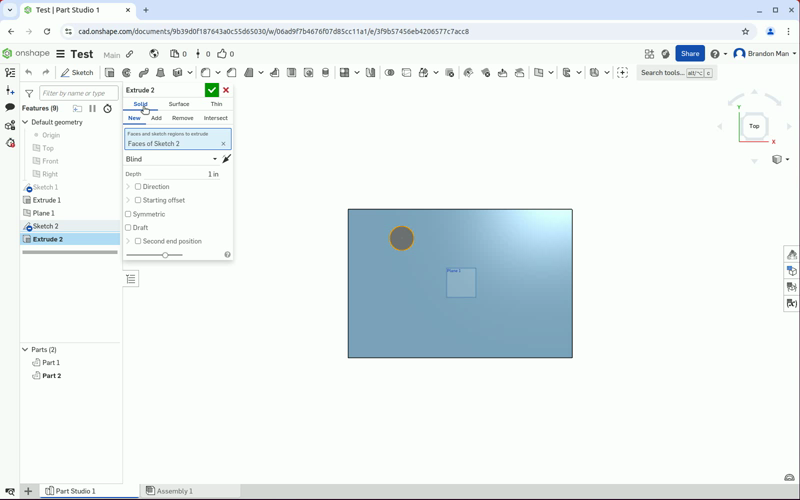
click(143, 106)
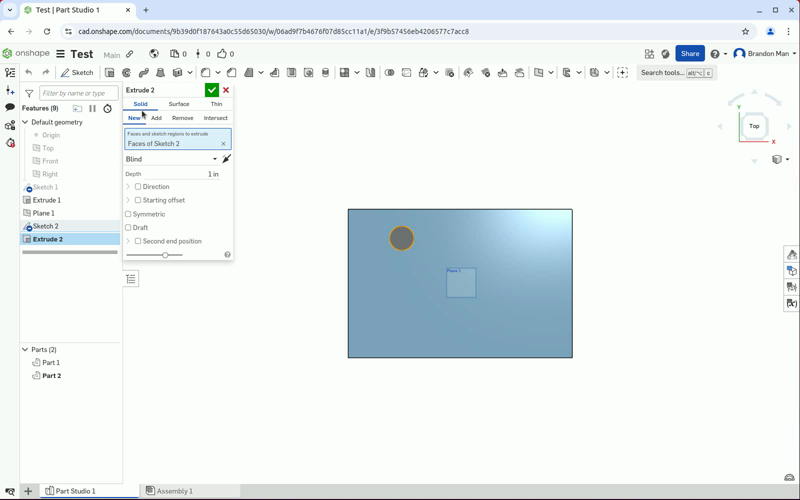
mouse_move(137, 120)
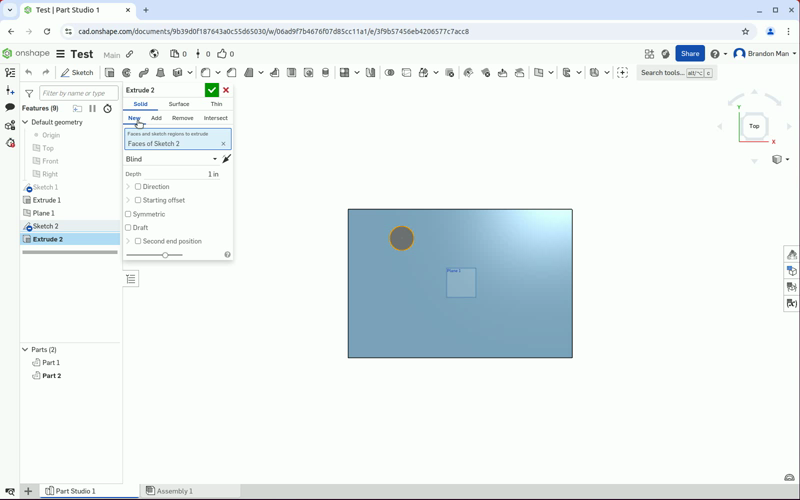
click(137, 120)
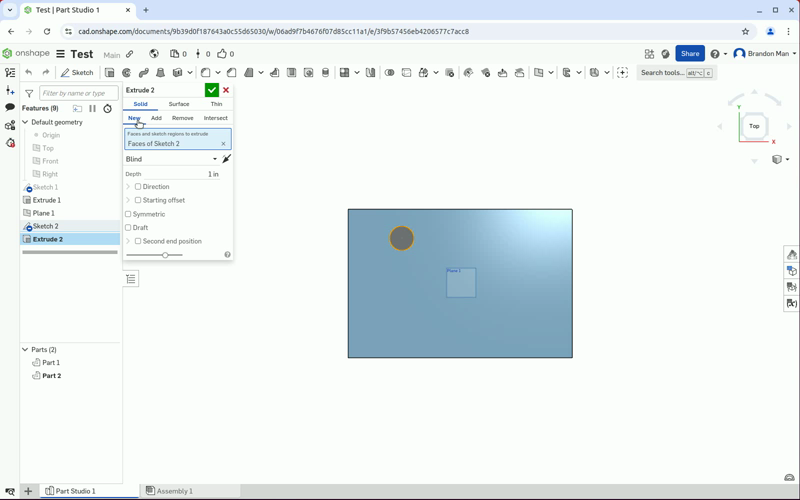
key(tab, 4)
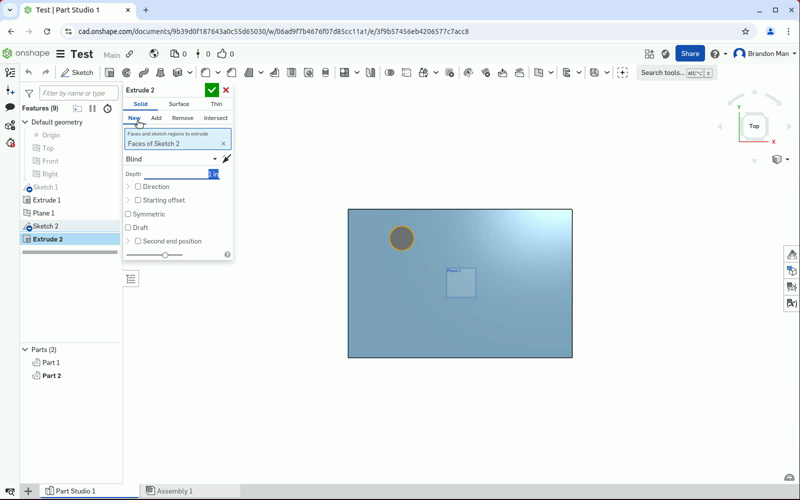
text(15.405)
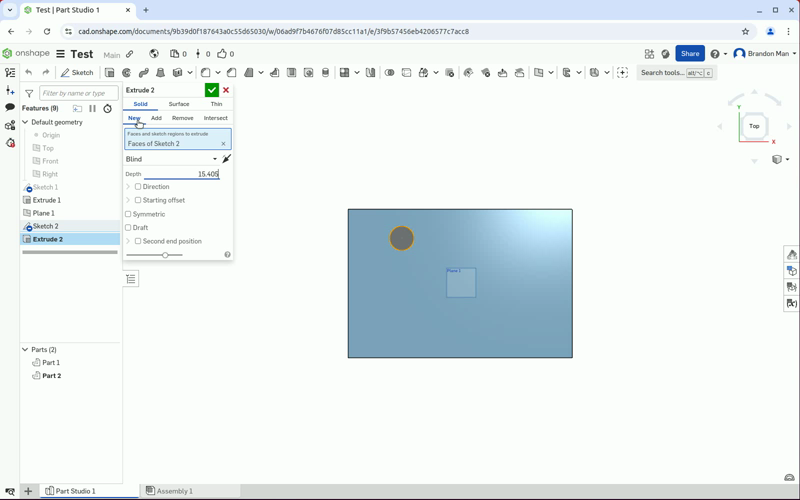
key(enter)
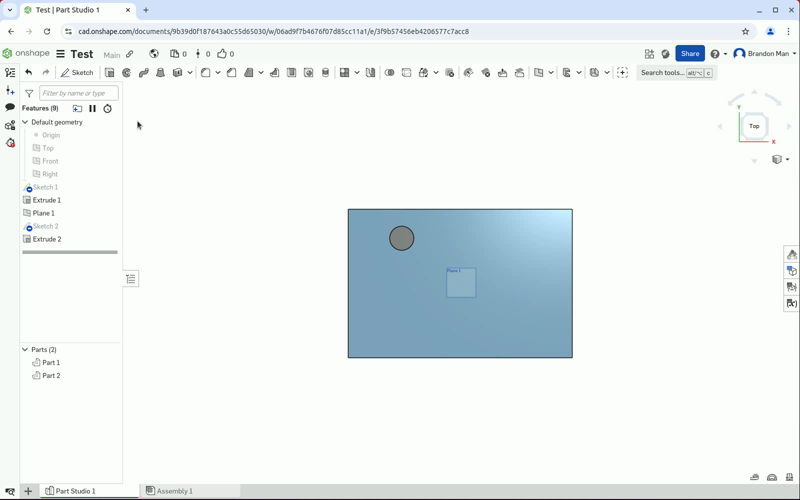
key(shift+h)
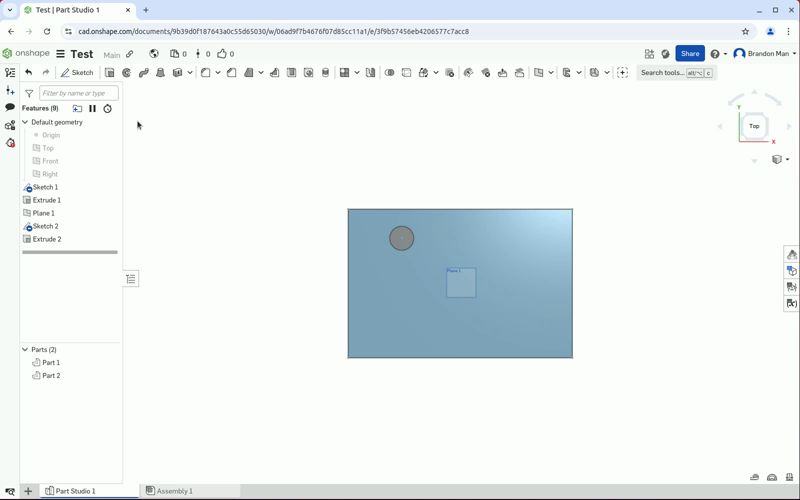
key(shift+h)
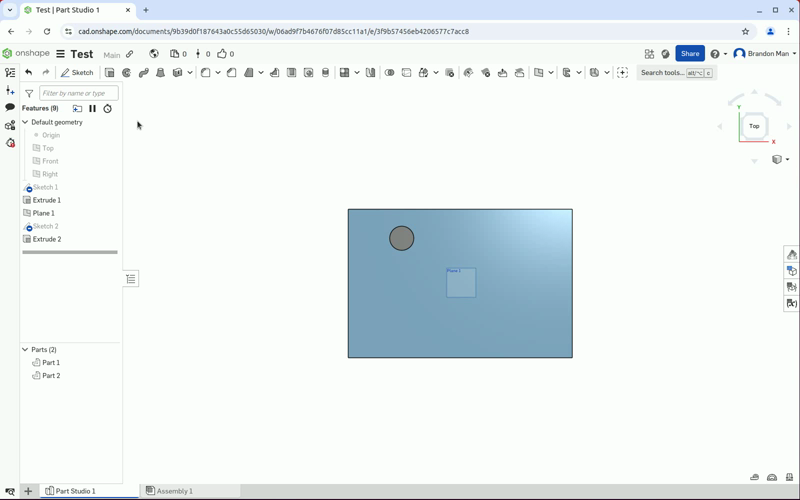
mouse_move(73, 189)
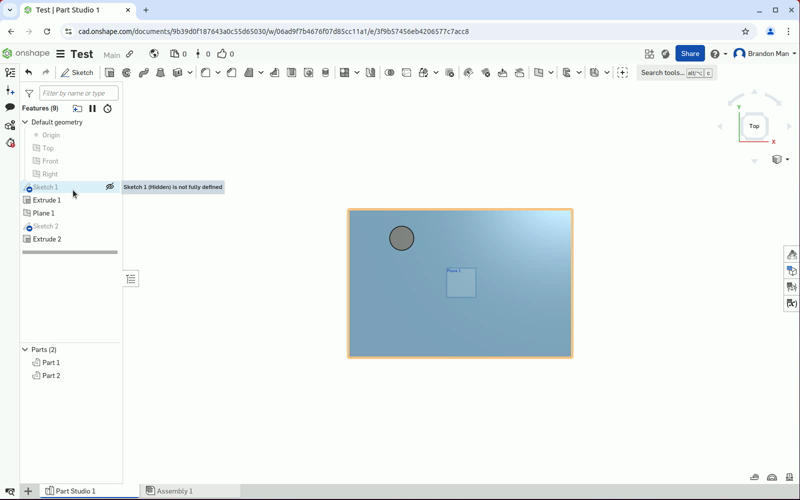
click(73, 189)
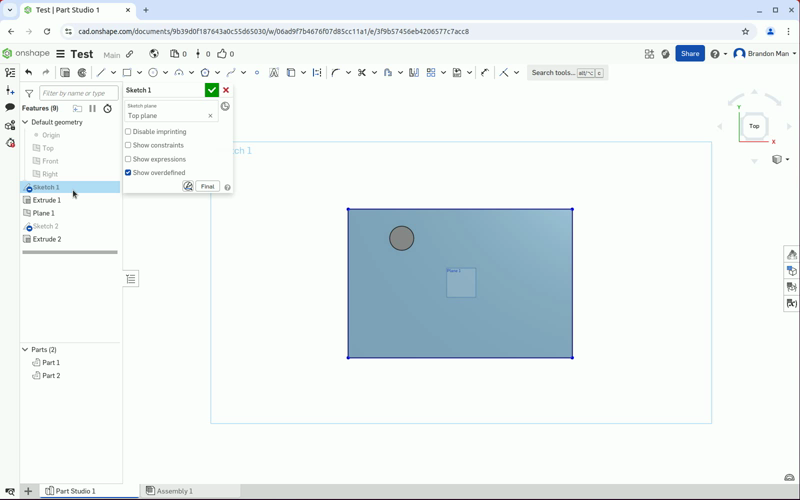
mouse_move(229, 92)
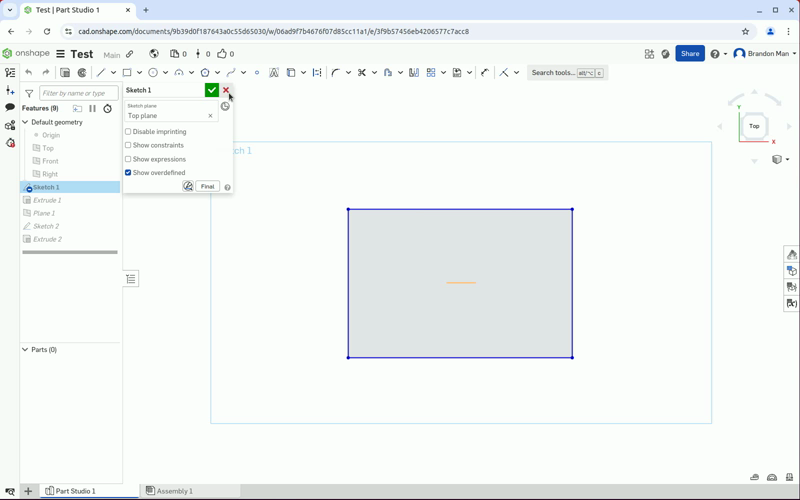
click(229, 92)
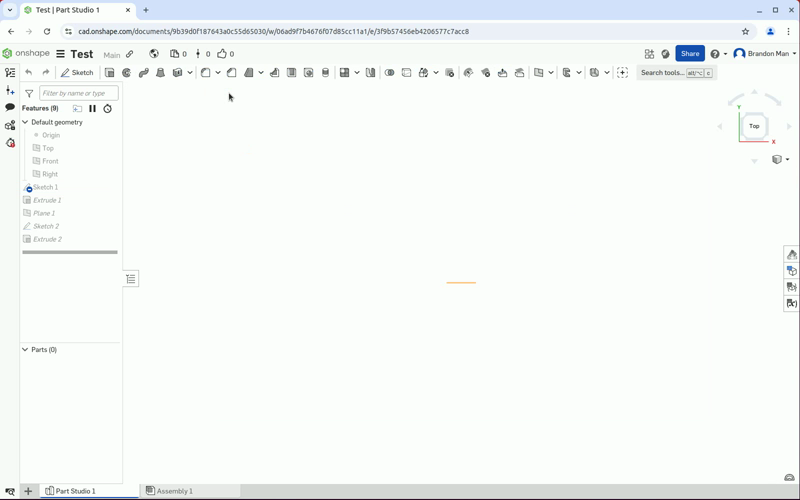
key(shift+s)
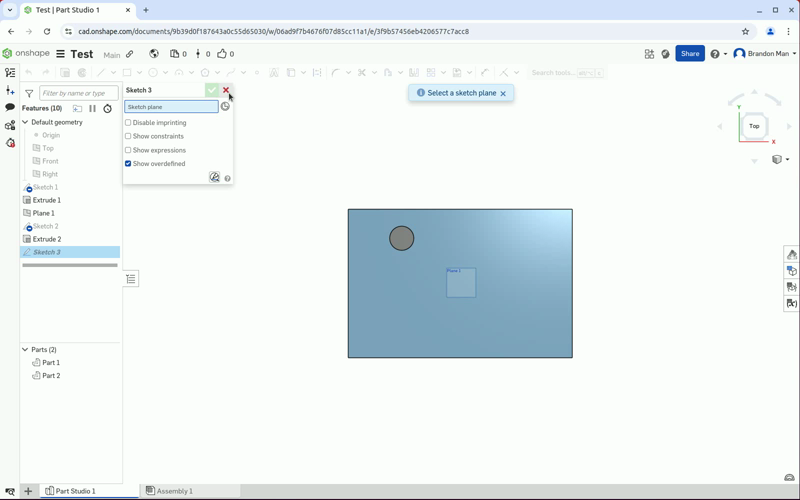
mouse_move(73, 215)
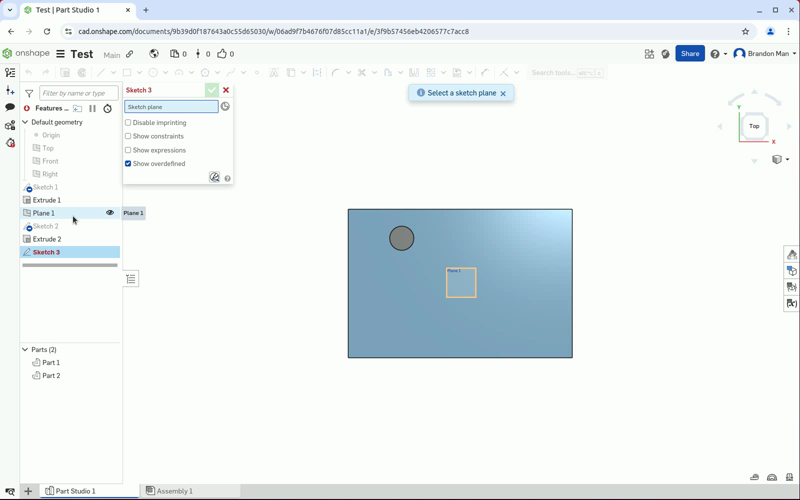
click(73, 215)
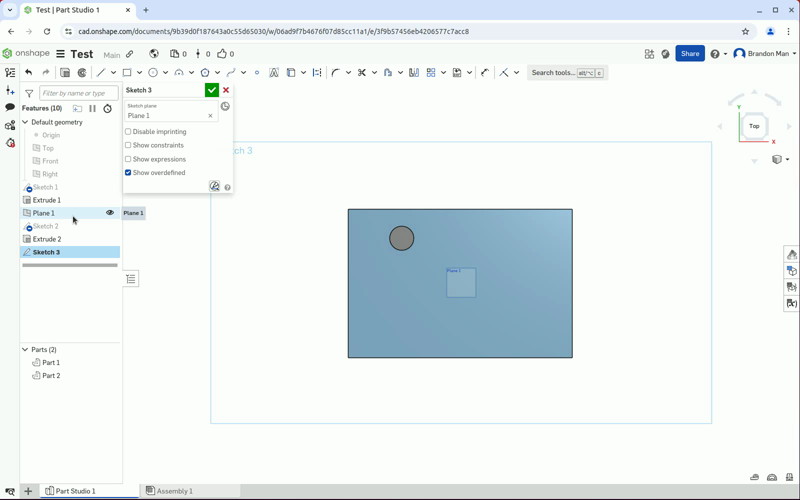
mouse_move(73, 352)
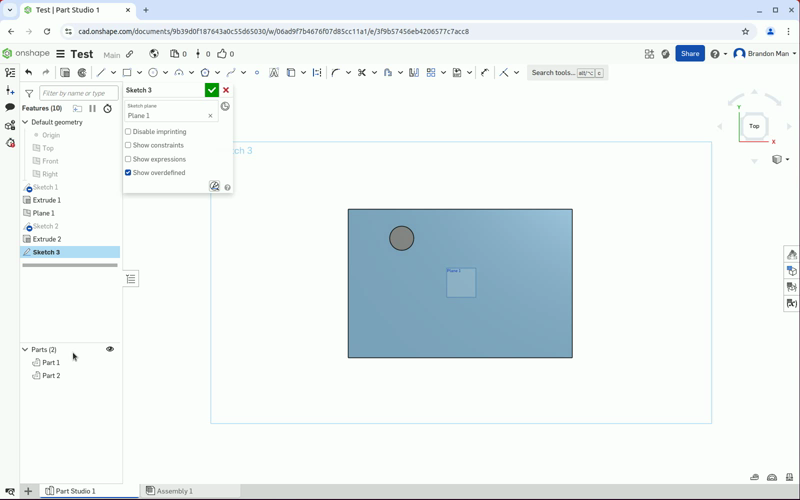
key(y)
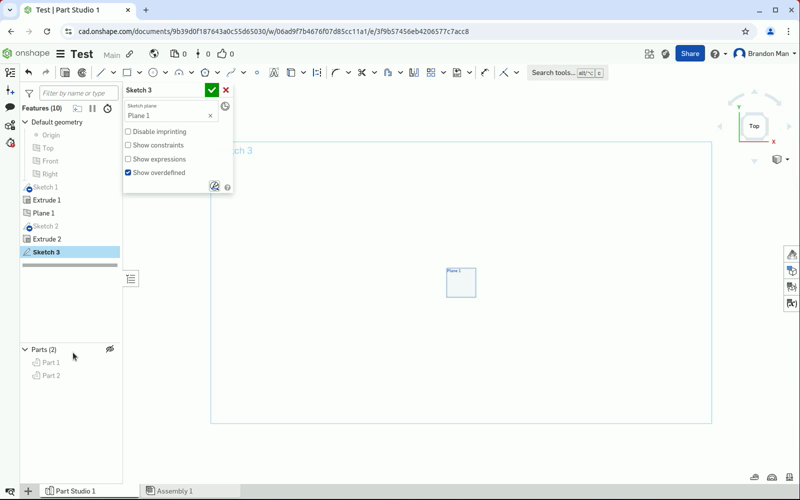
key(c)
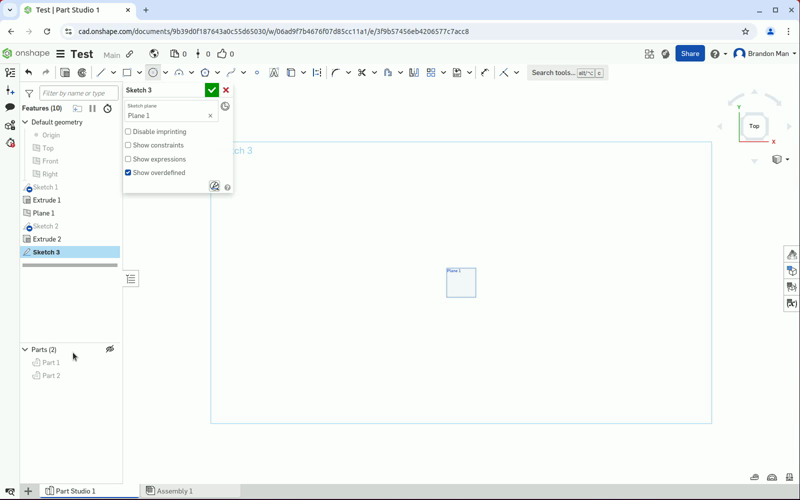
key_down(shift)
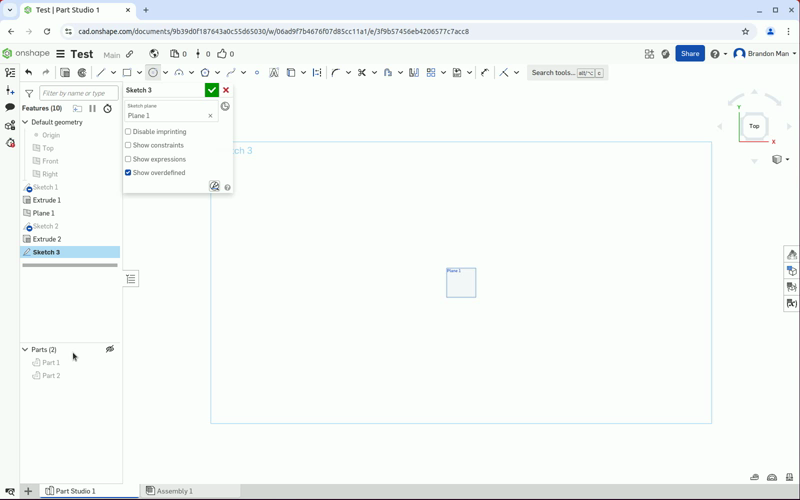
mouse_move(401, 327)
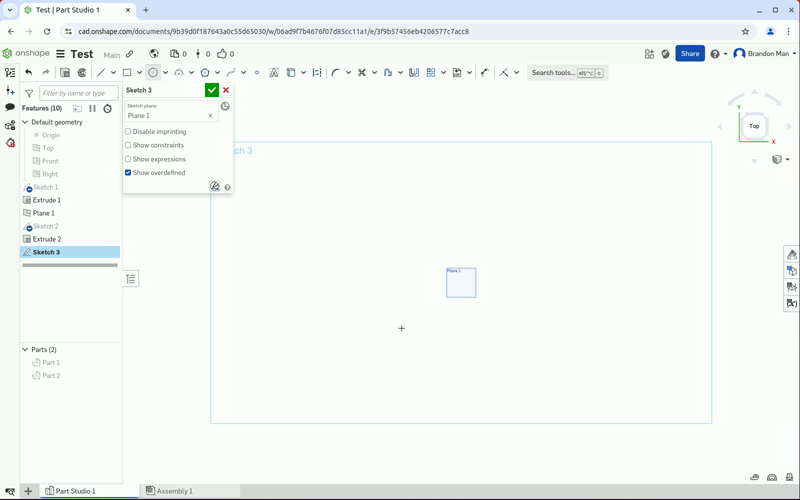
click(401, 327)
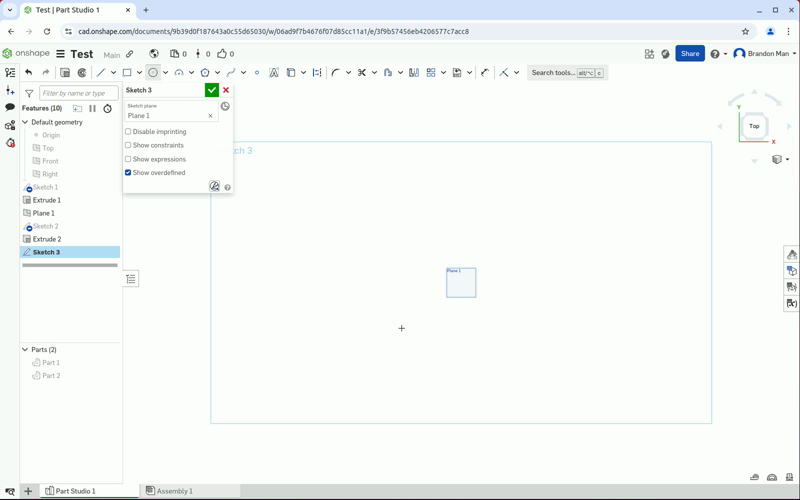
key_up(shift)
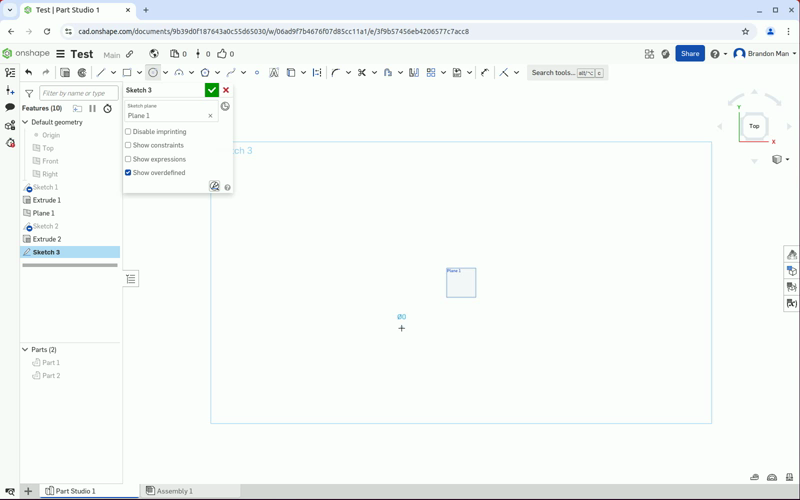
mouse_move(413, 327)
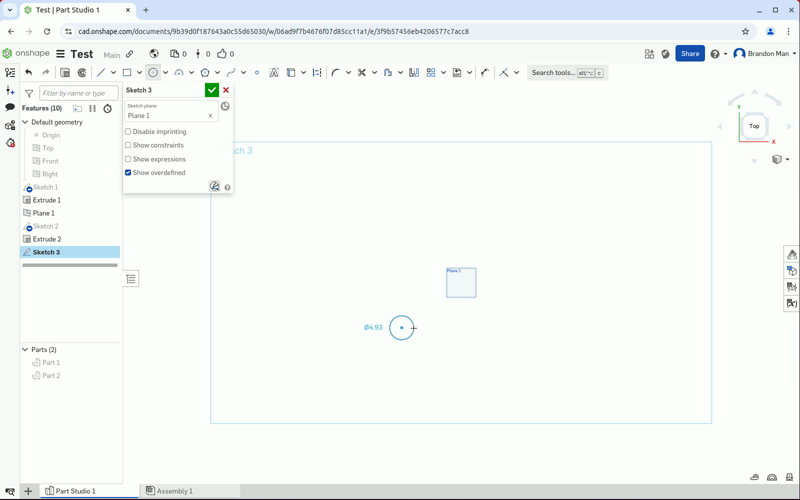
click(413, 327)
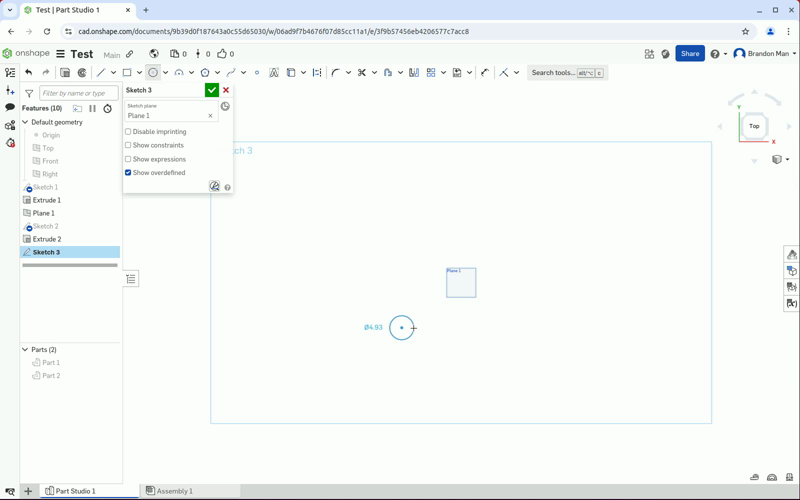
key(esc)
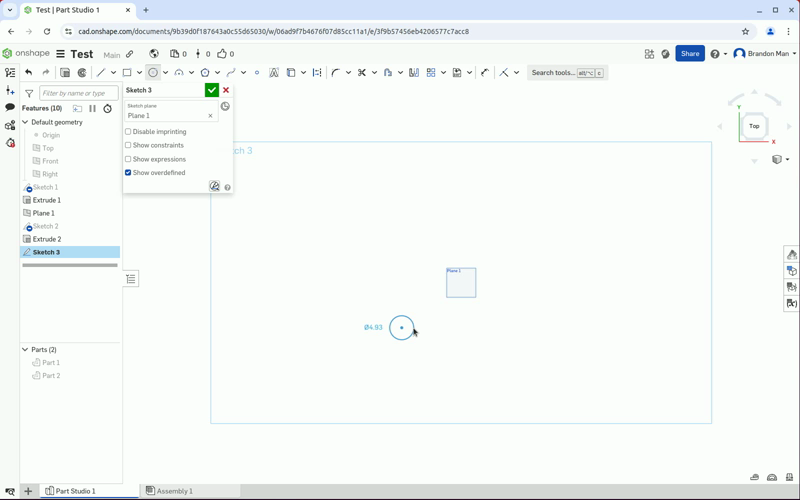
mouse_move(407, 323)
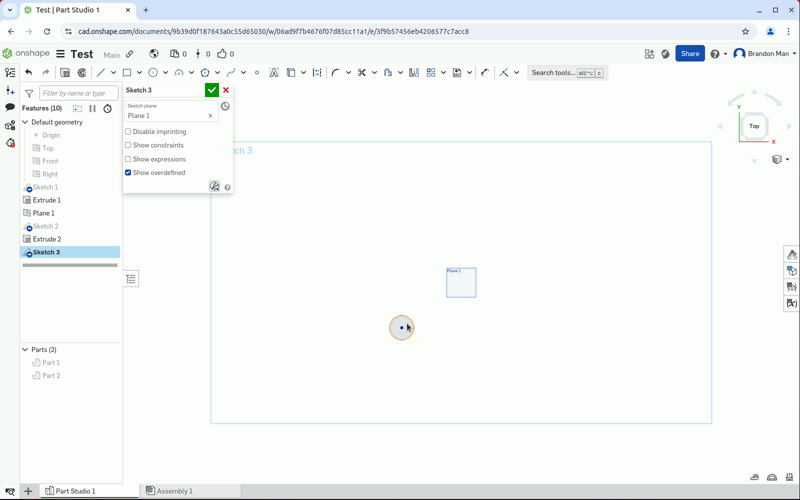
scroll(6)
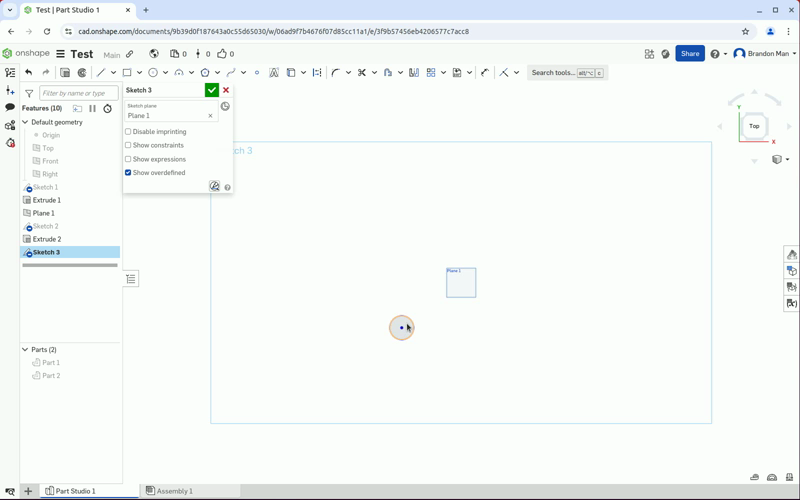
scroll(6)
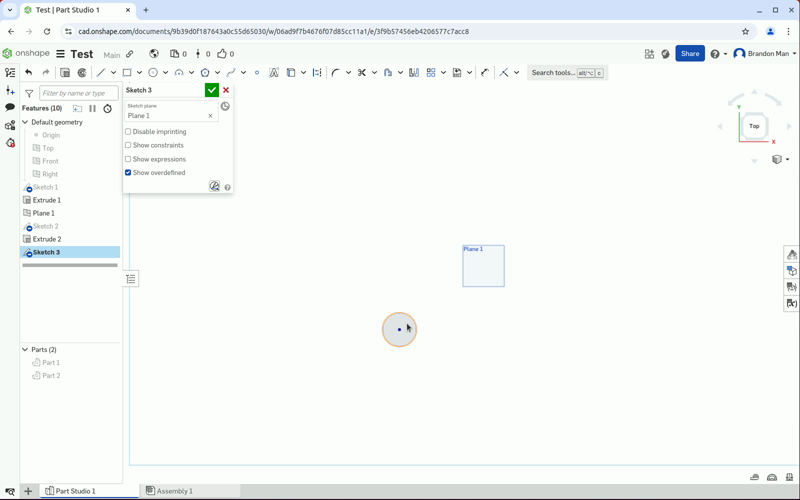
scroll(6)
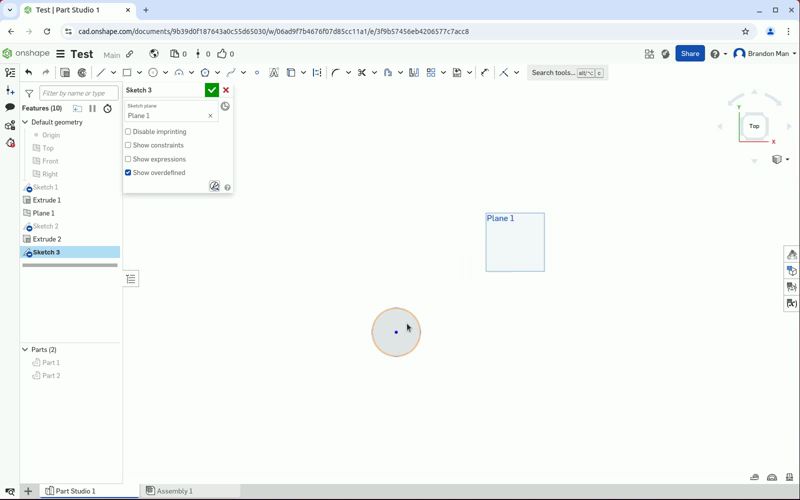
scroll(6)
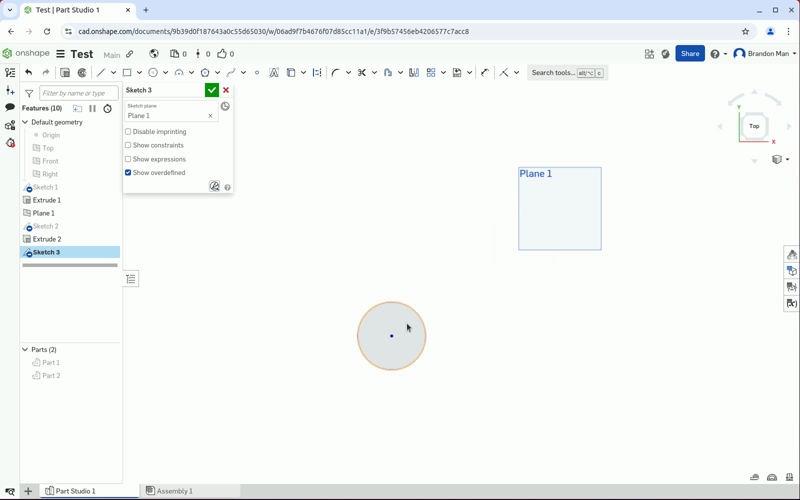
scroll(6)
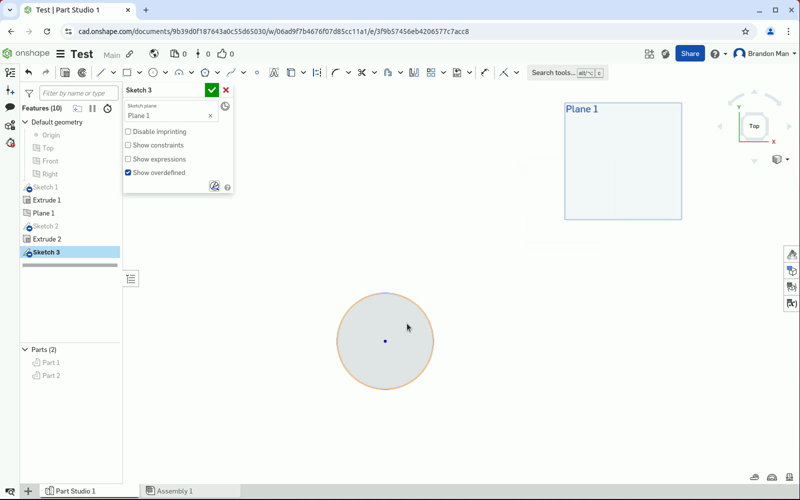
scroll(6)
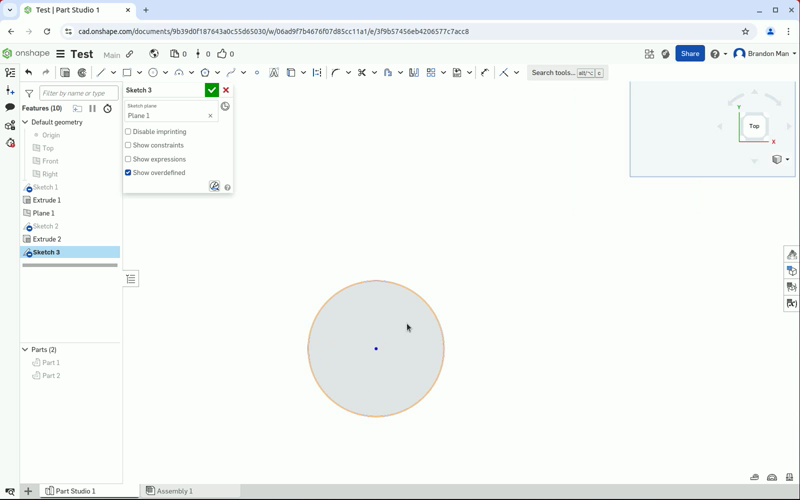
scroll(6)
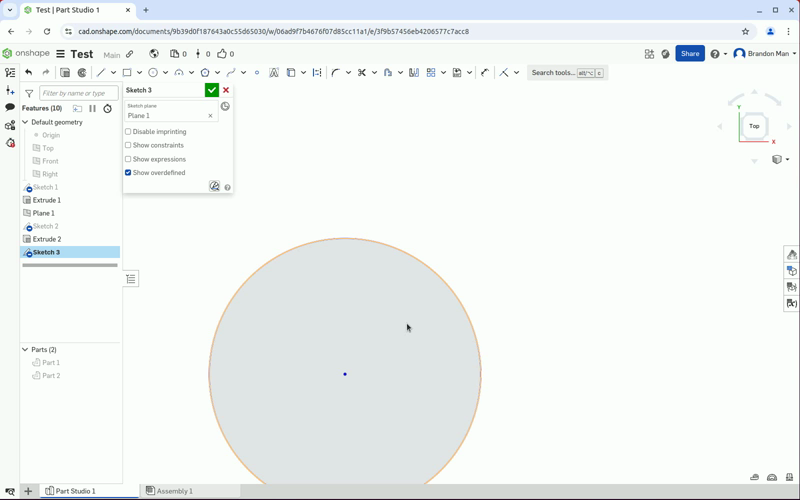
click(407, 323)
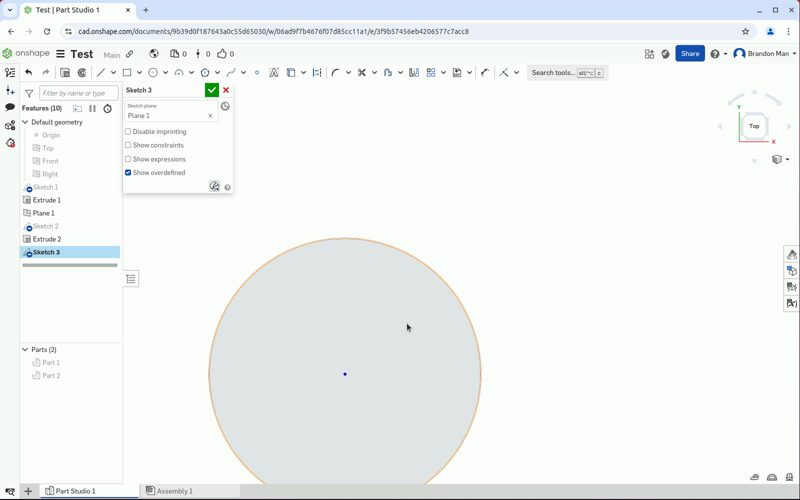
scroll(-6)
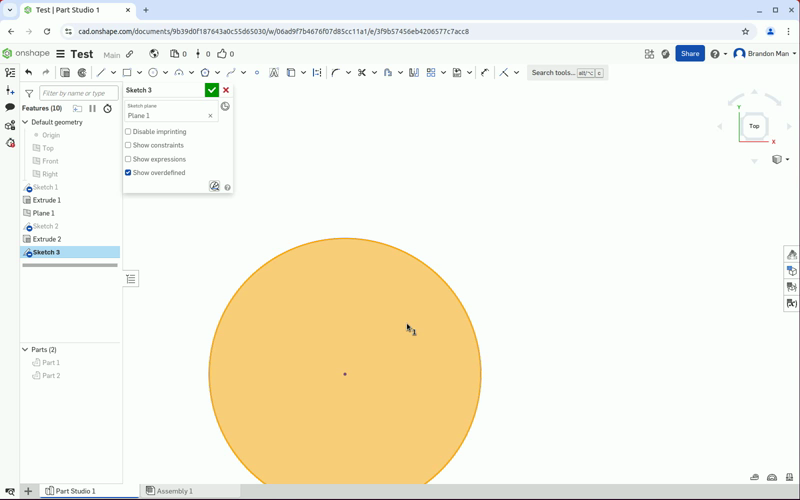
scroll(-6)
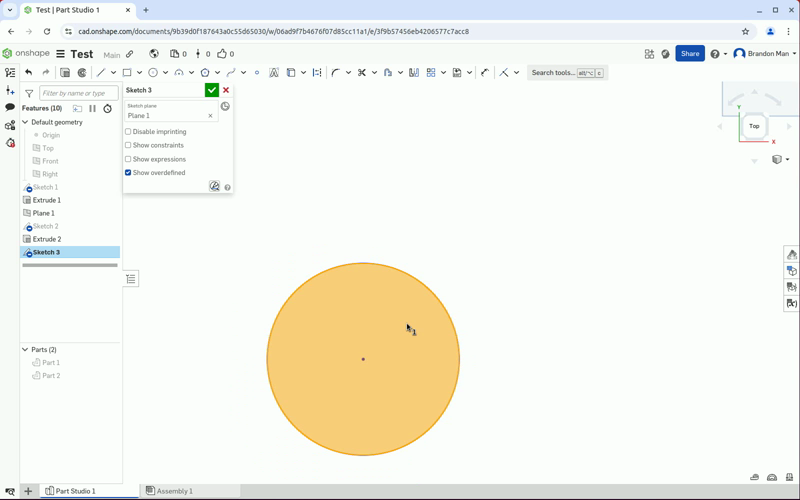
scroll(-6)
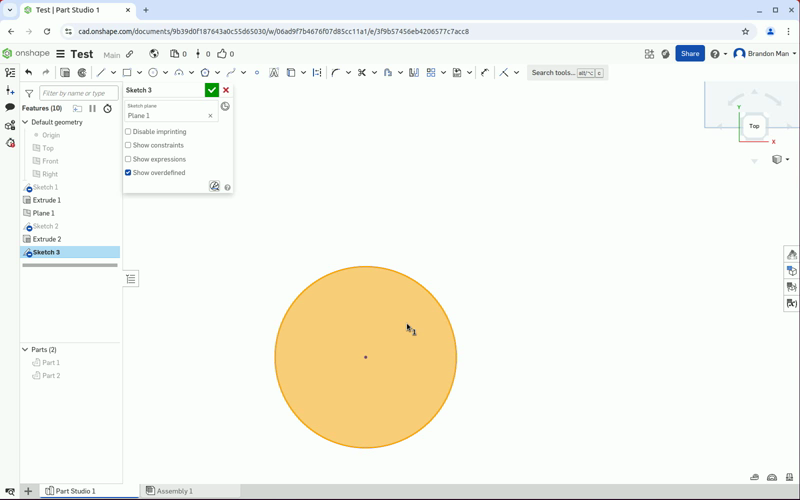
scroll(-6)
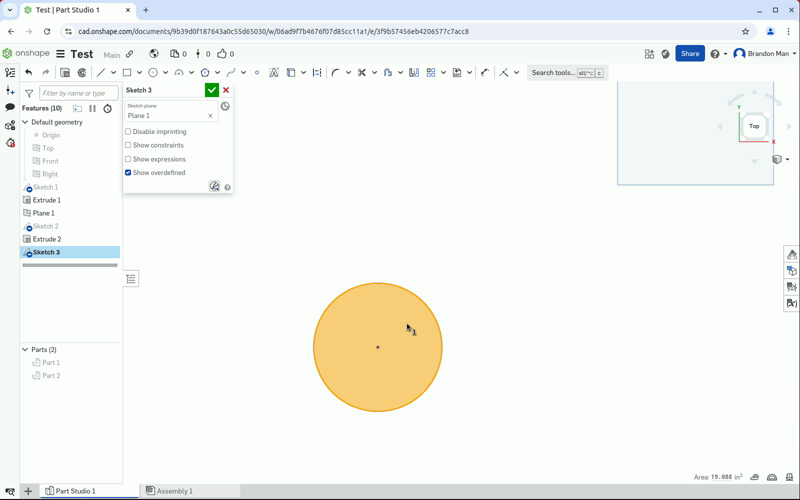
scroll(-6)
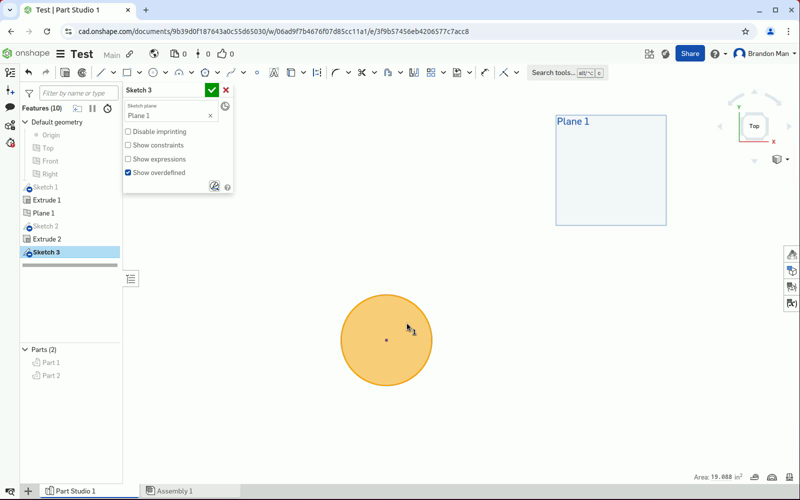
scroll(-6)
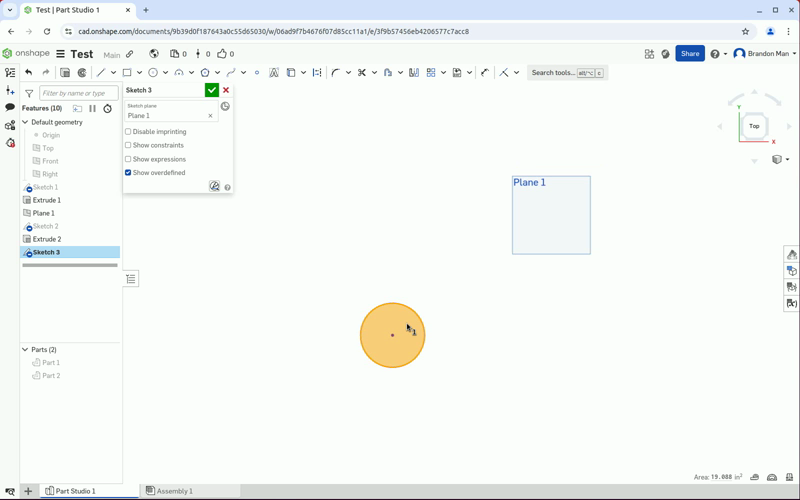
scroll(-6)
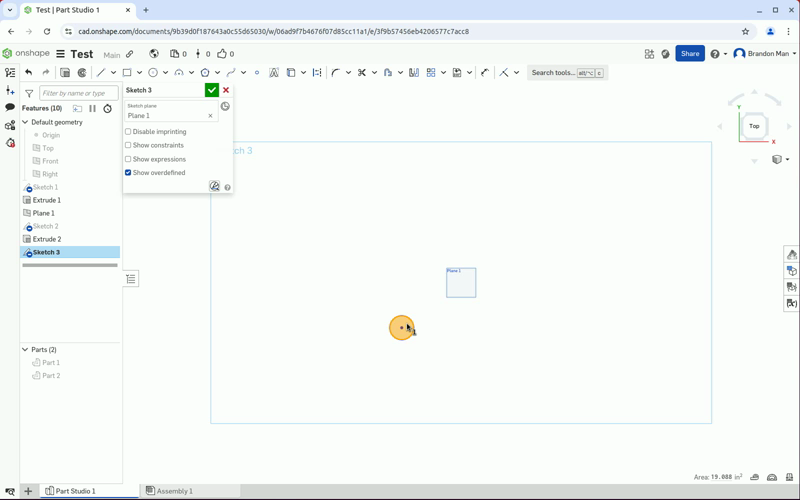
mouse_move(73, 352)
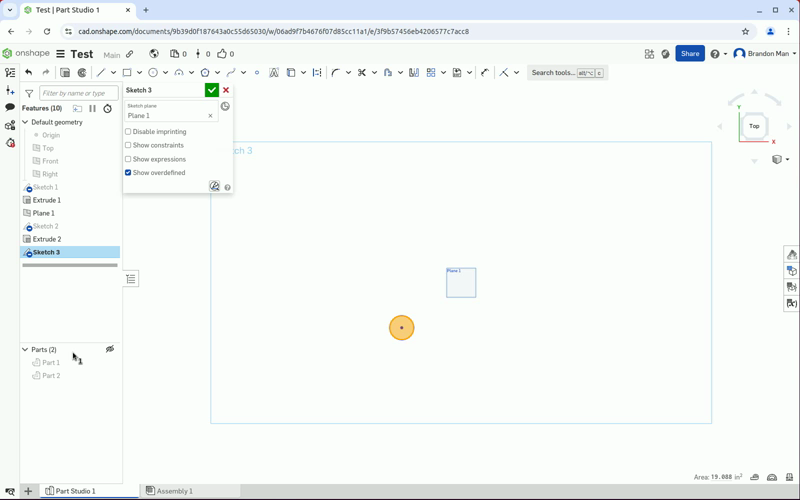
key(shift+y)
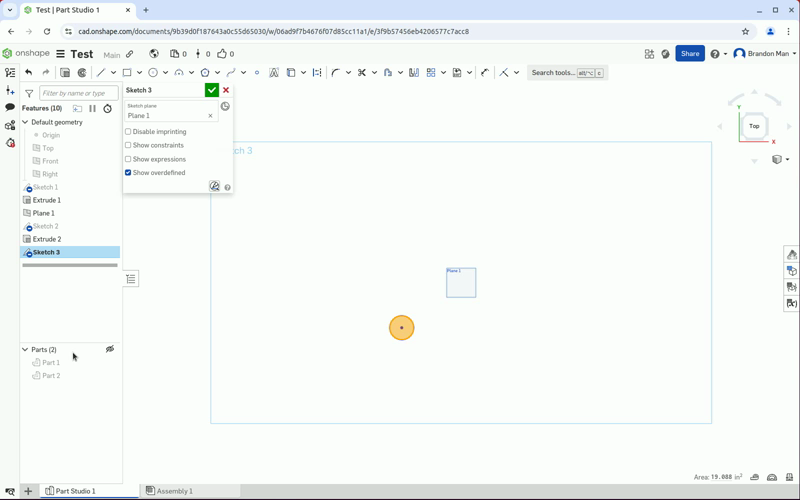
key(shift+e)
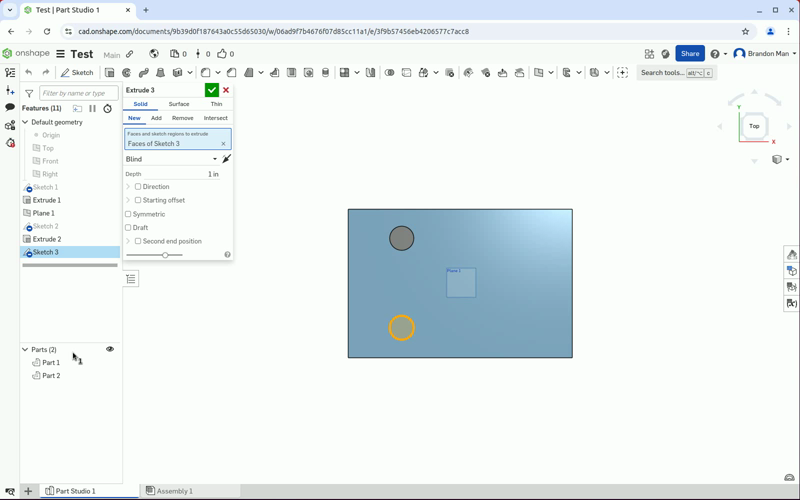
mouse_move(143, 106)
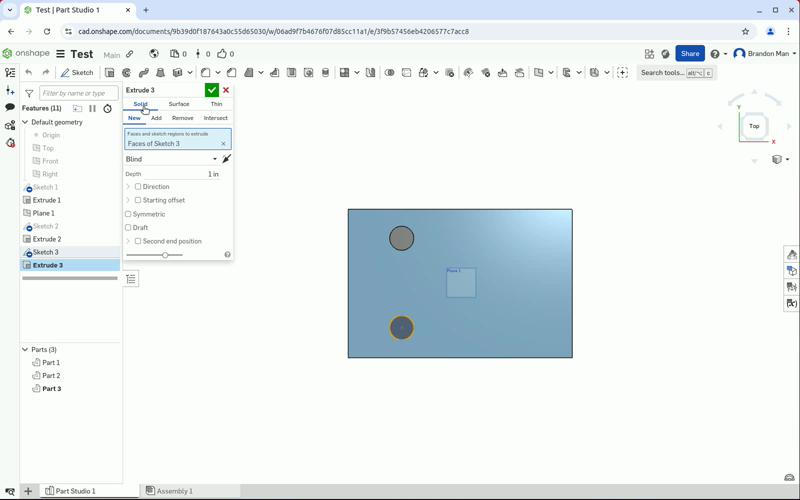
click(143, 106)
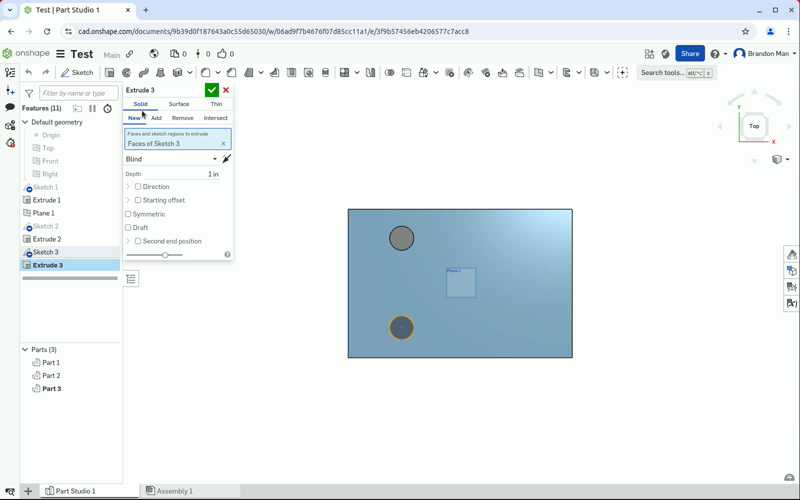
mouse_move(137, 120)
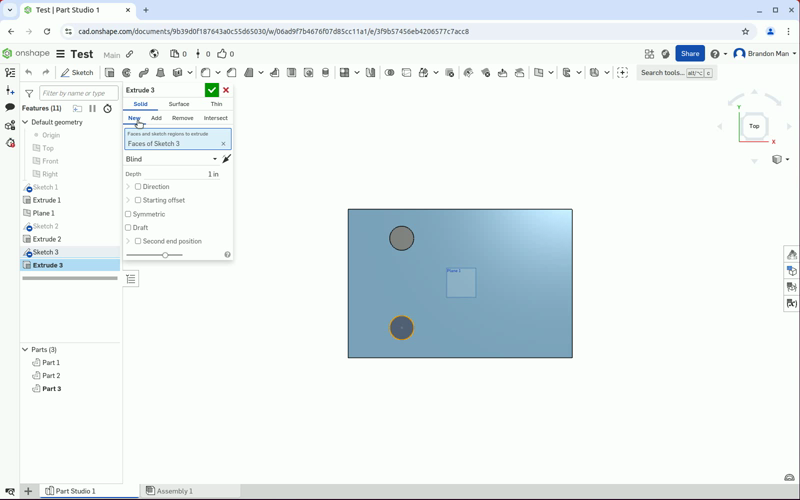
click(137, 120)
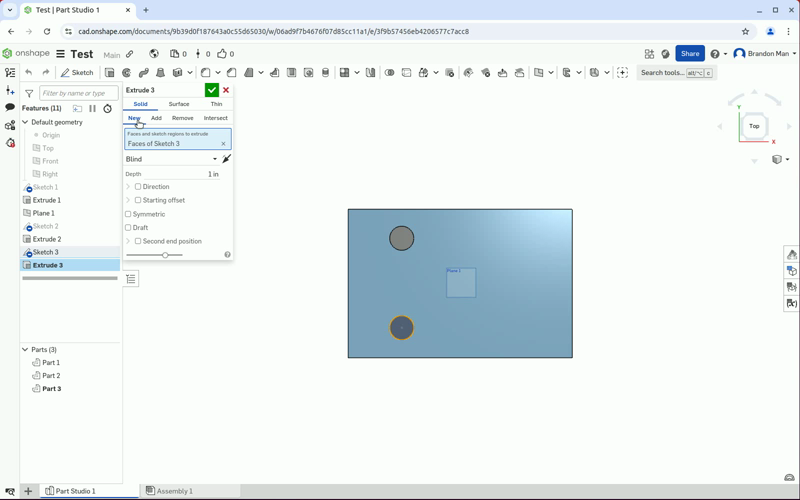
key(tab, 4)
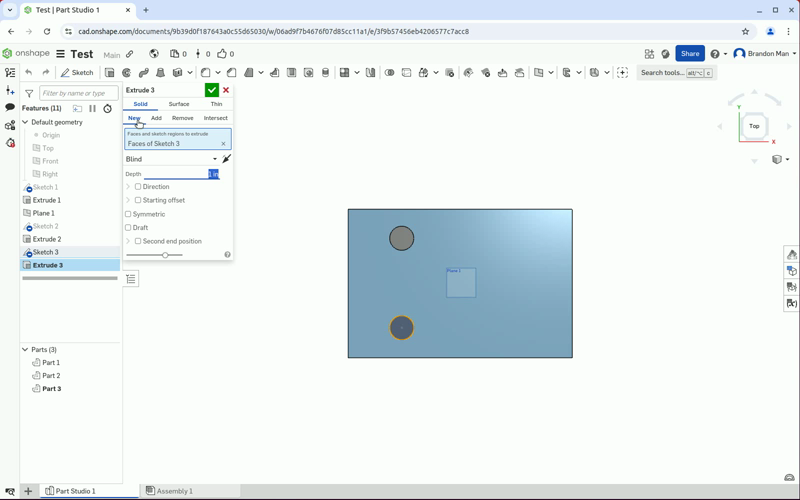
text(15.405)
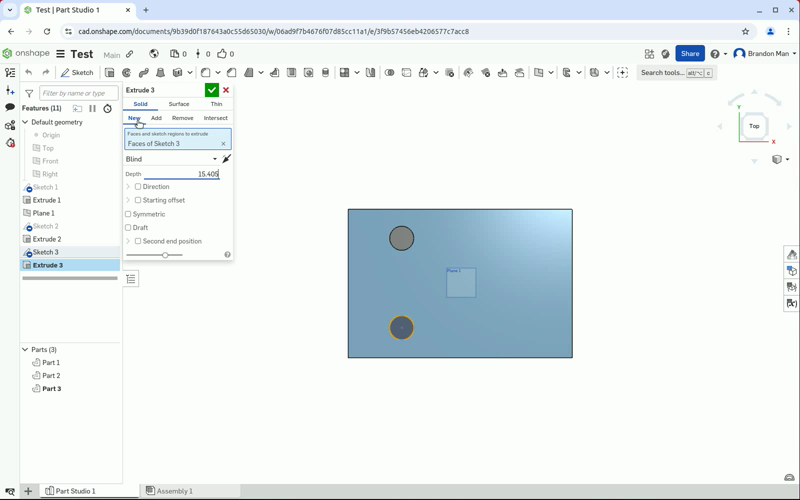
key(enter)
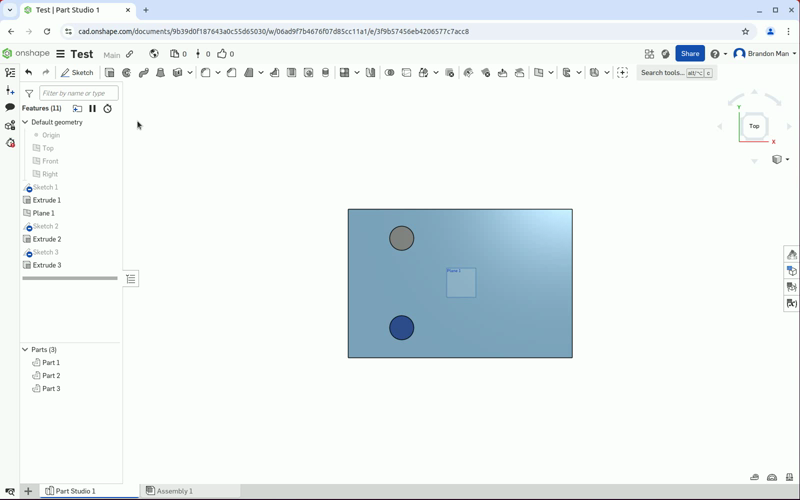
key(shift+h)
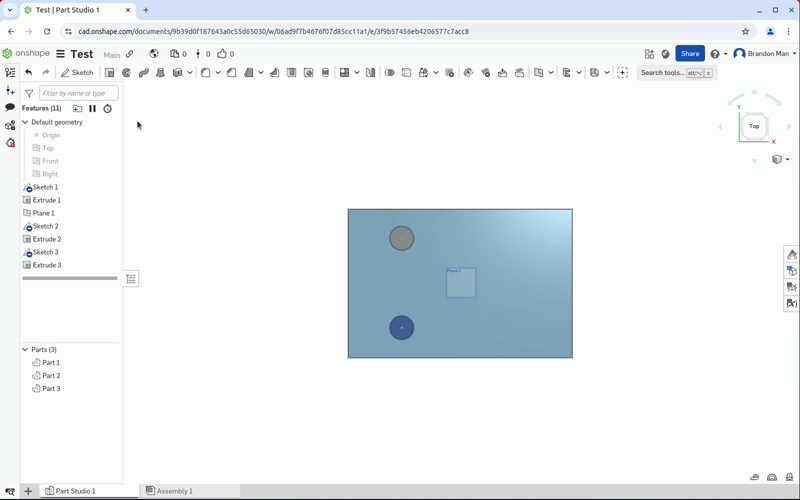
key(shift+h)
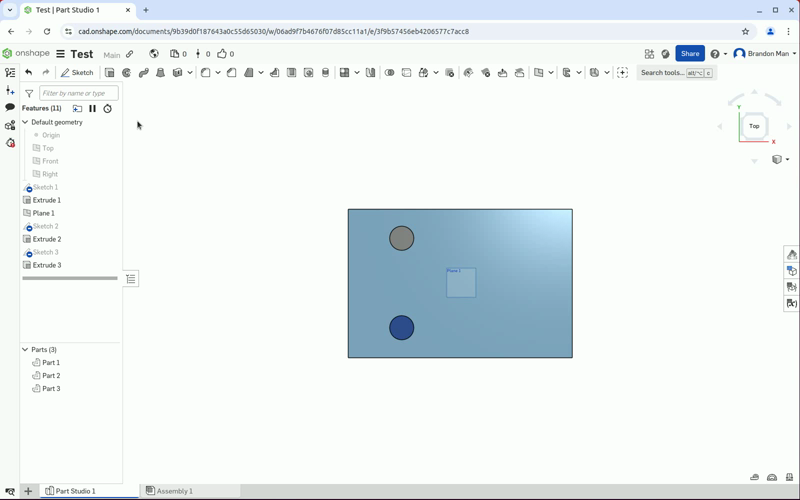
mouse_move(73, 189)
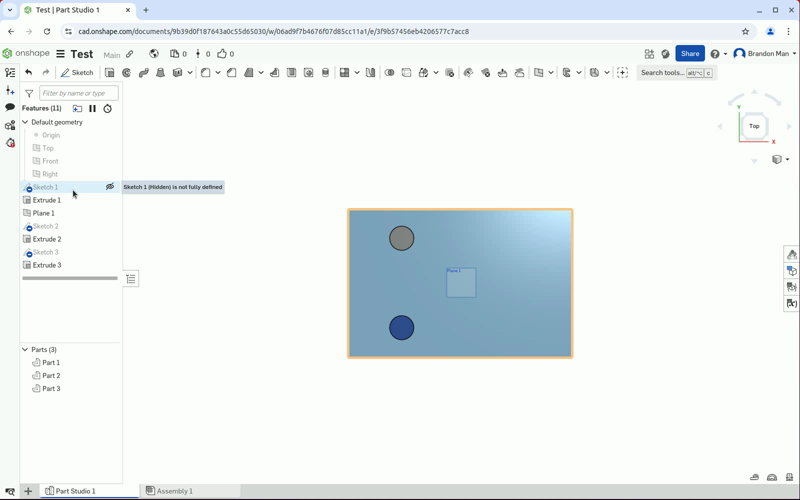
click(73, 189)
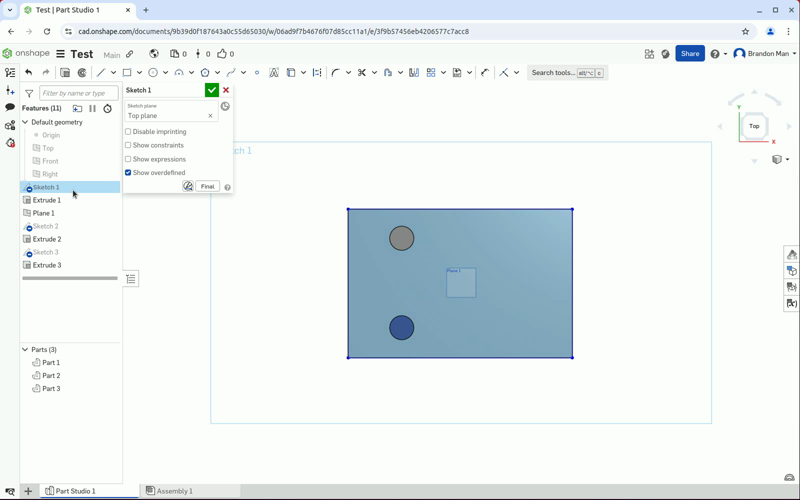
mouse_move(229, 92)
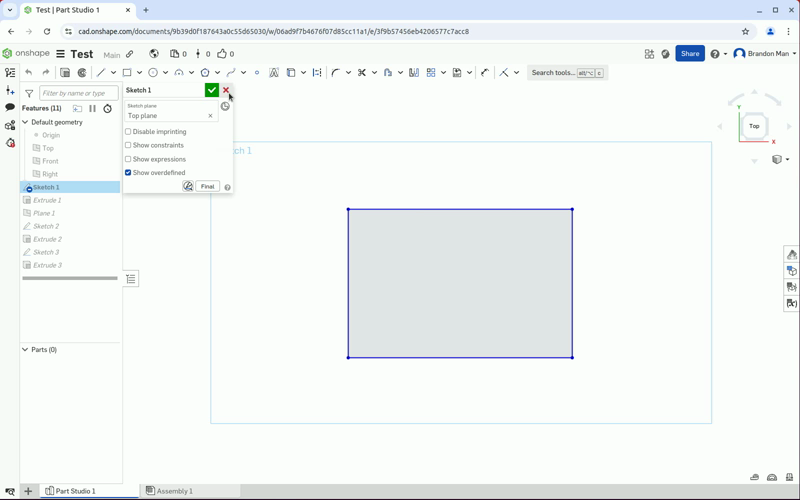
click(229, 92)
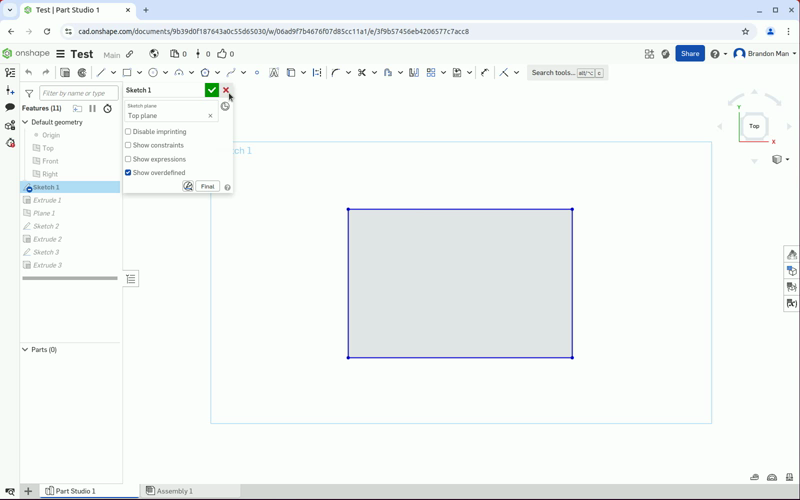
key(shift+s)
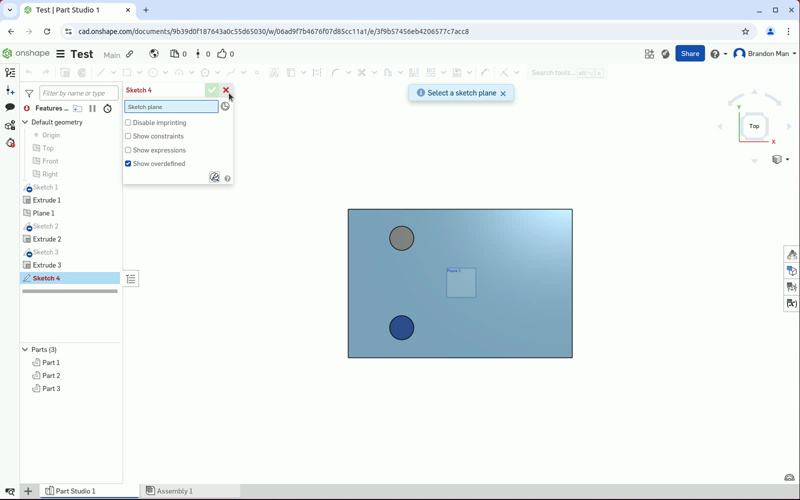
mouse_move(73, 215)
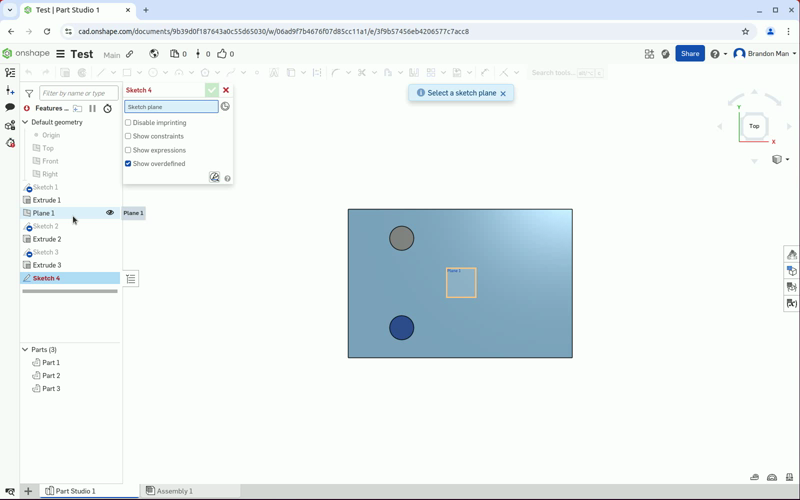
click(73, 215)
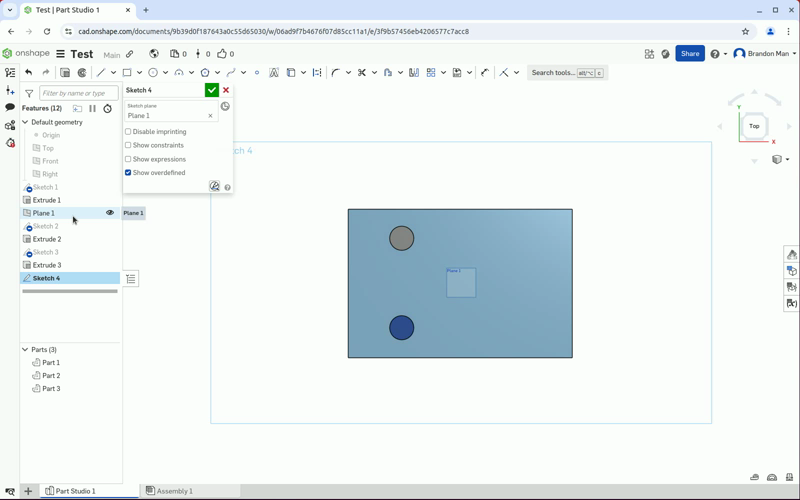
mouse_move(73, 352)
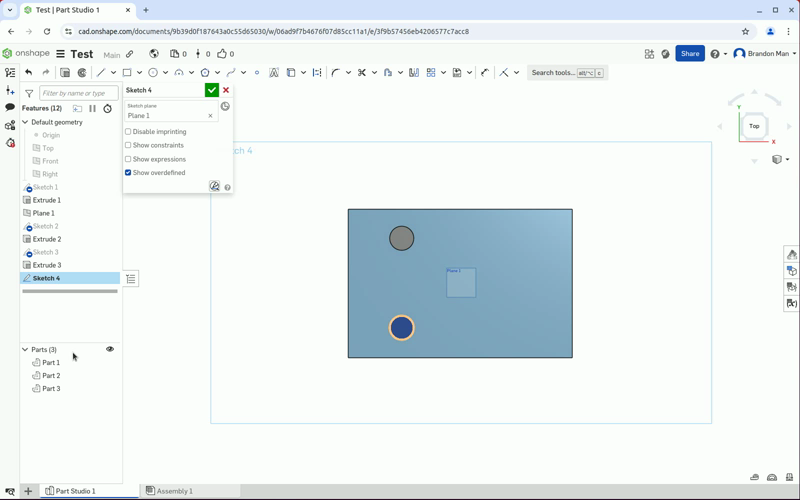
key(y)
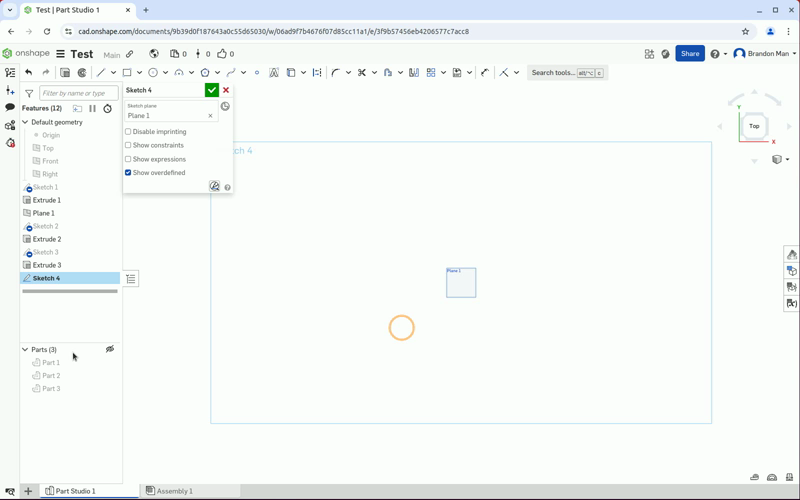
key(l)
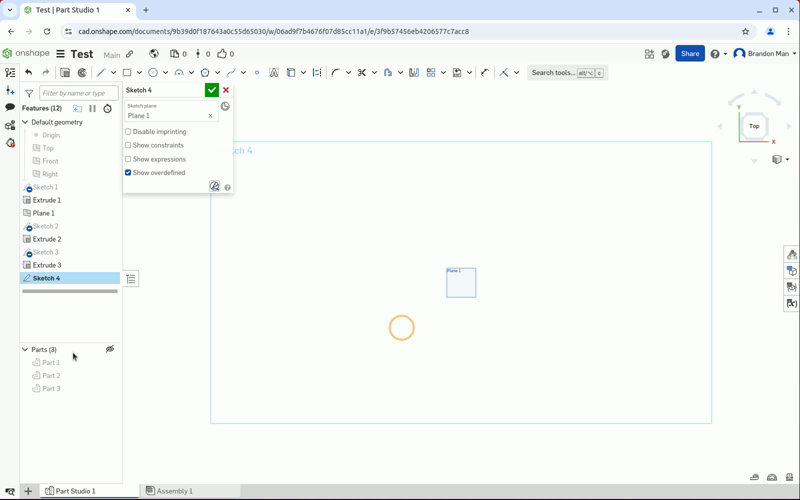
key_down(shift)
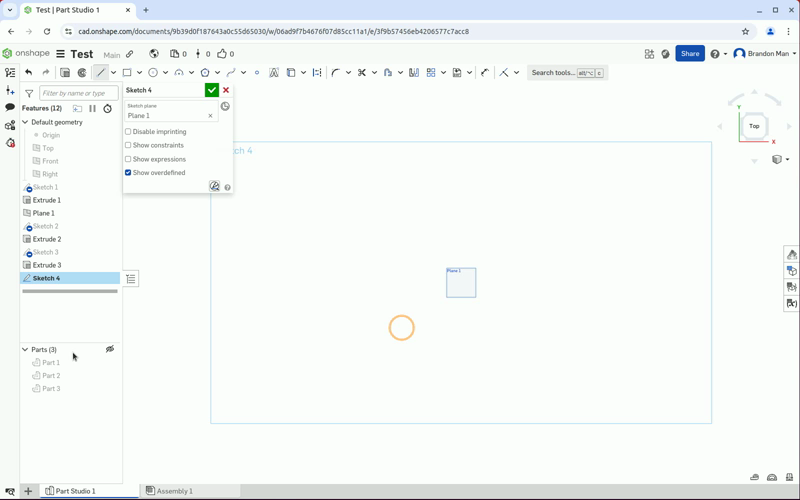
mouse_move(508, 238)
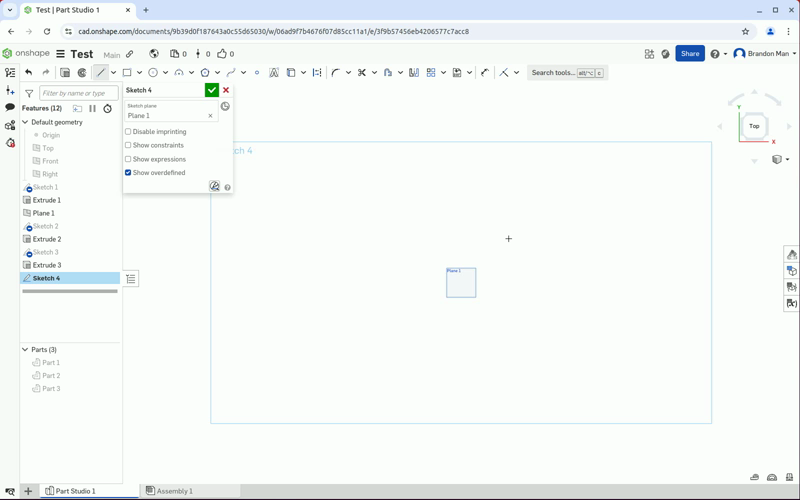
click(508, 238)
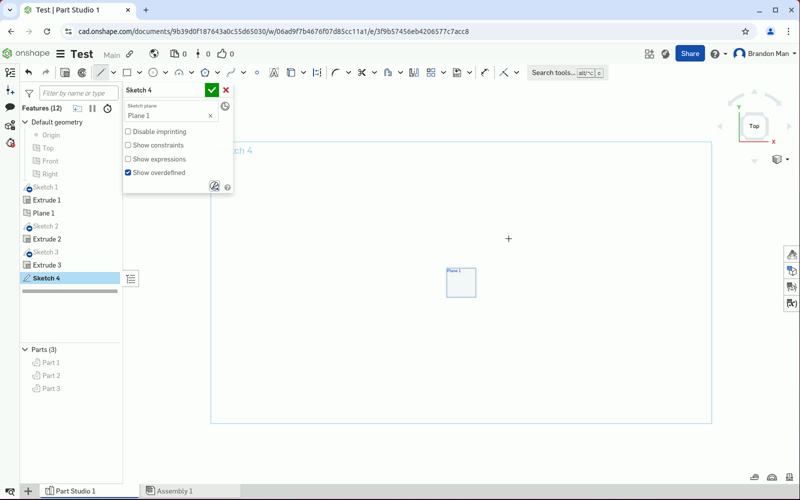
key_up(shift)
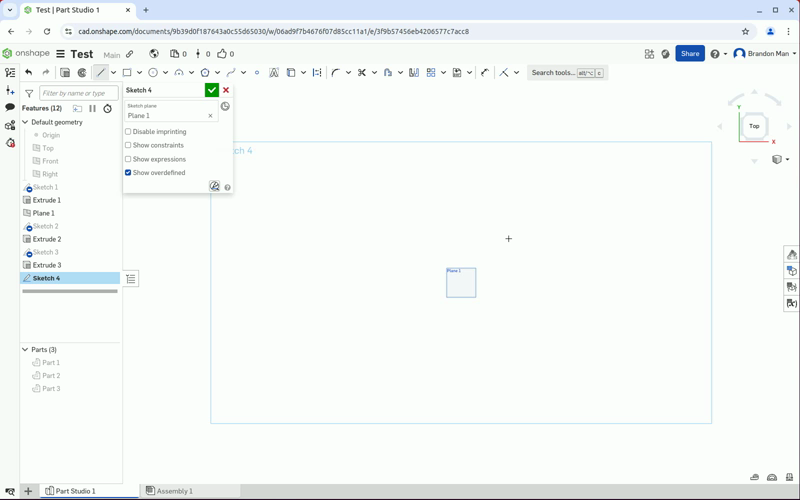
key_down(shift)
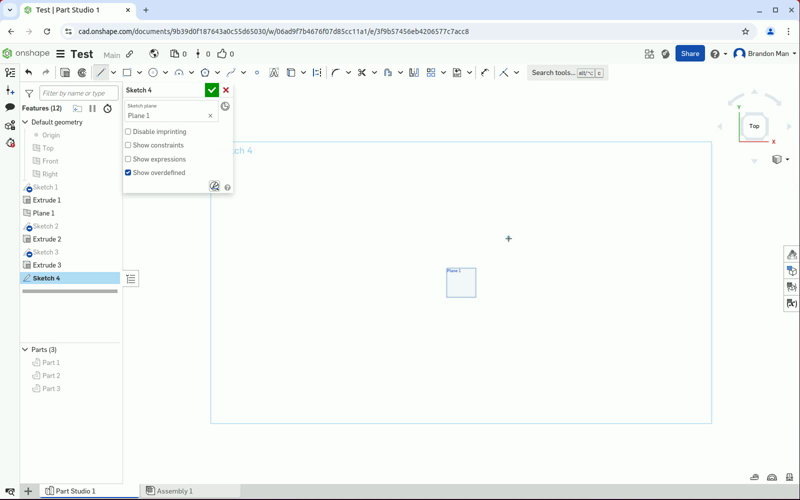
mouse_move(538, 238)
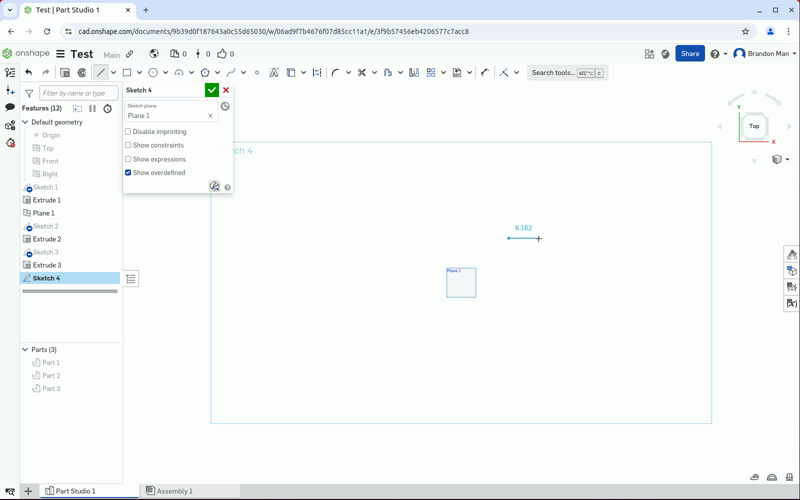
mouse_move(521, 238)
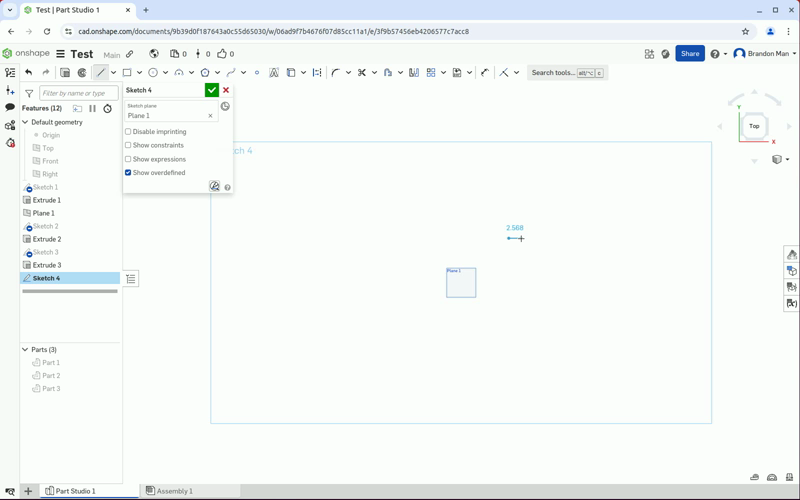
click(521, 238)
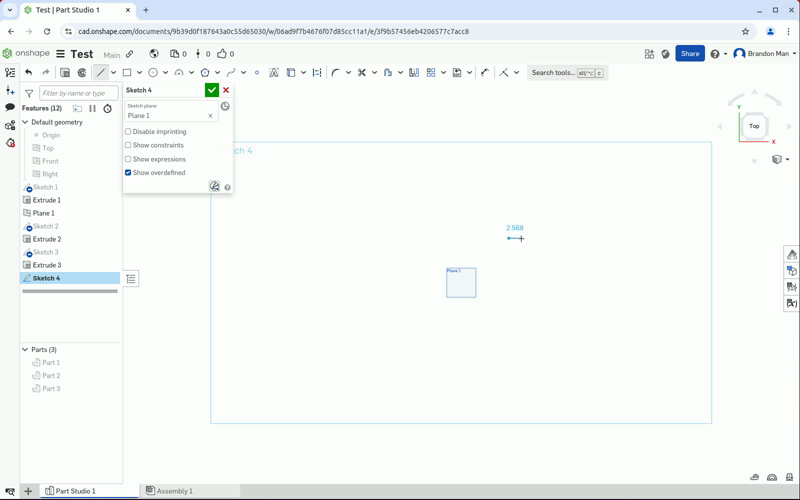
key_up(shift)
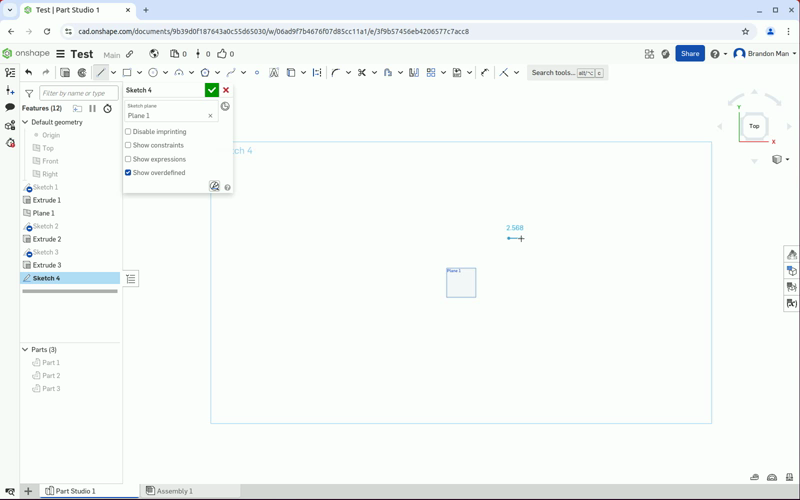
key_down(shift)
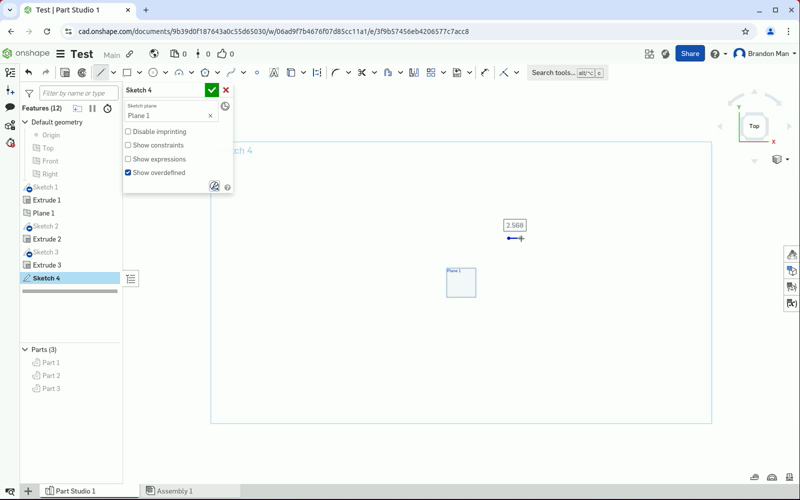
mouse_move(551, 238)
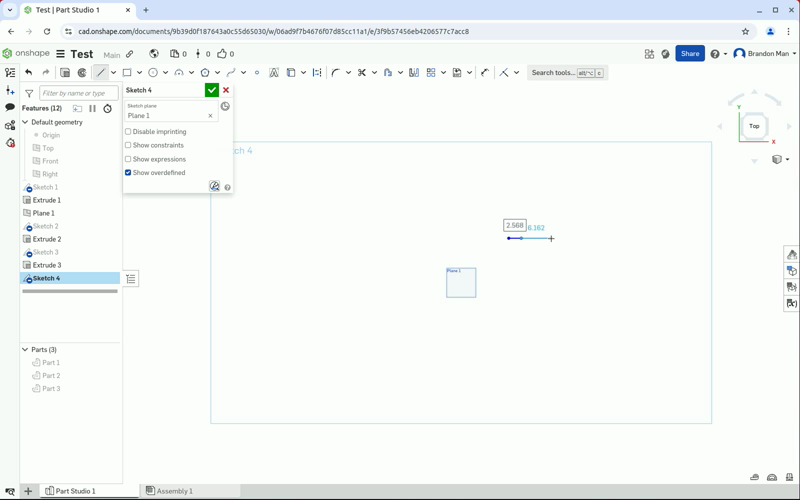
mouse_move(521, 250)
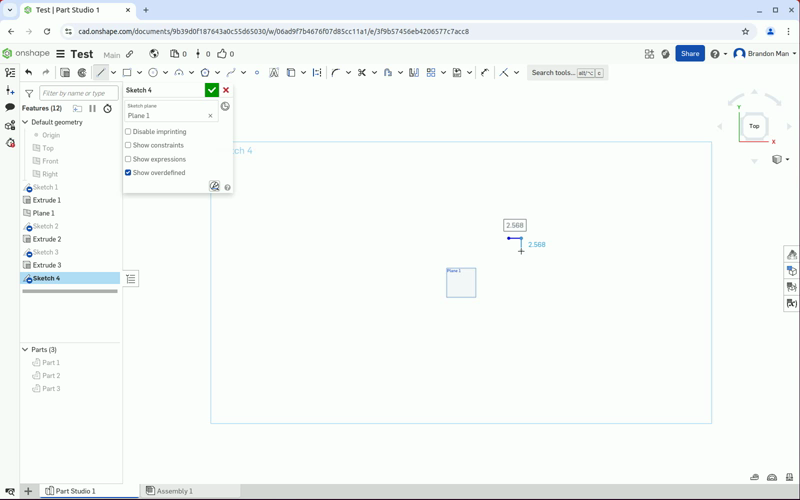
click(521, 250)
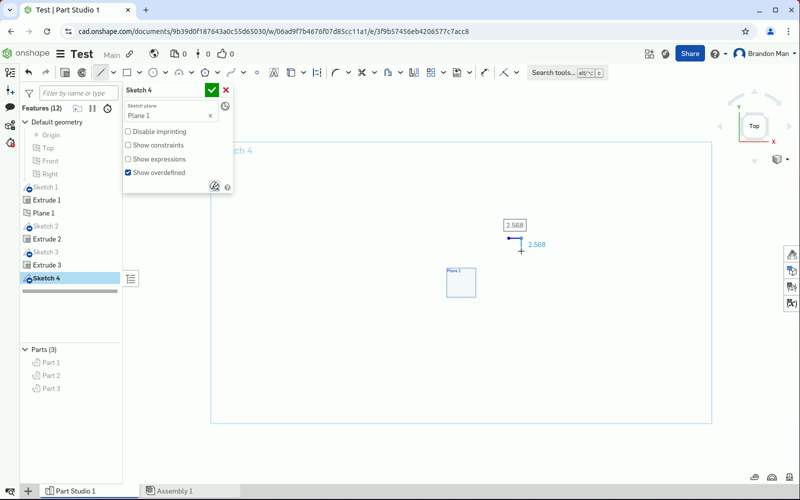
key_up(shift)
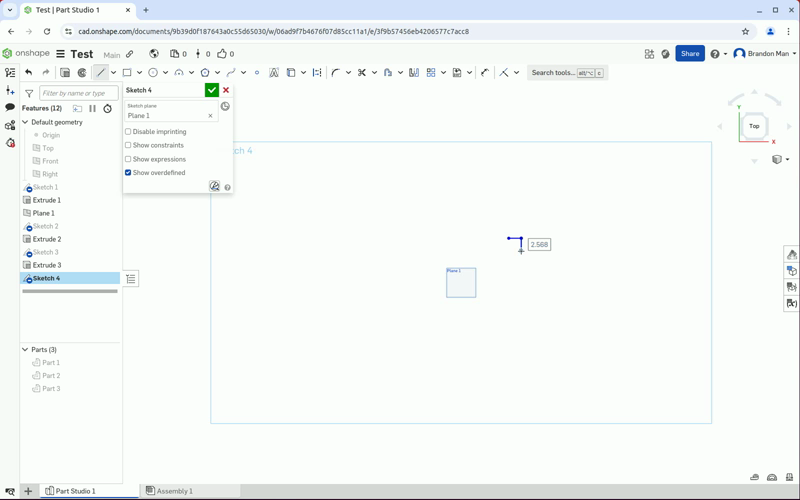
key(esc)
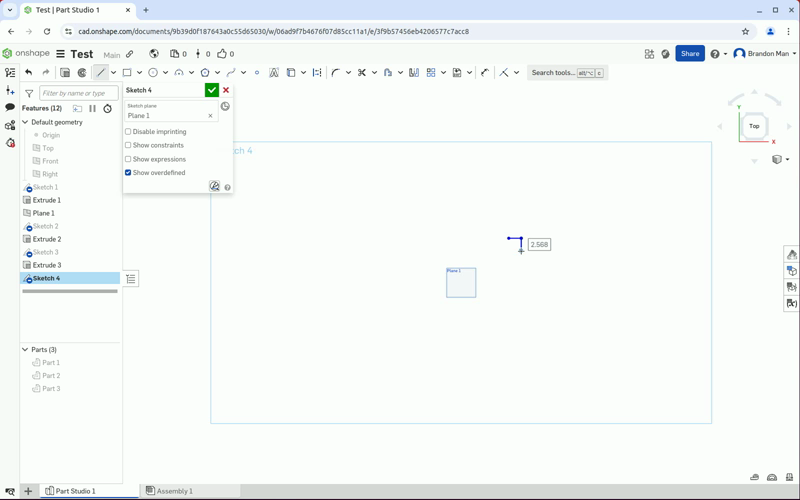
key(a)
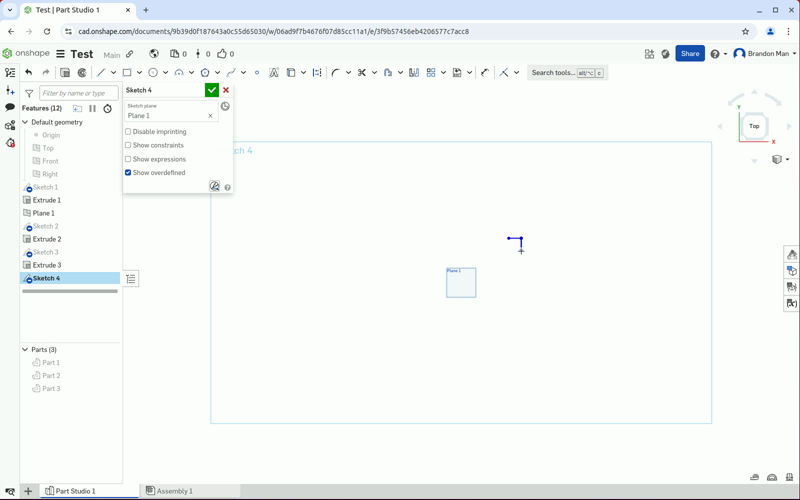
mouse_move(521, 250)
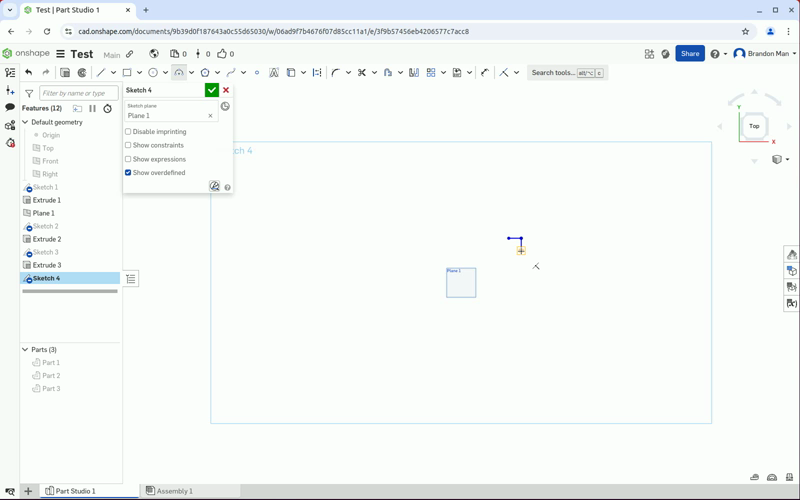
click(521, 250)
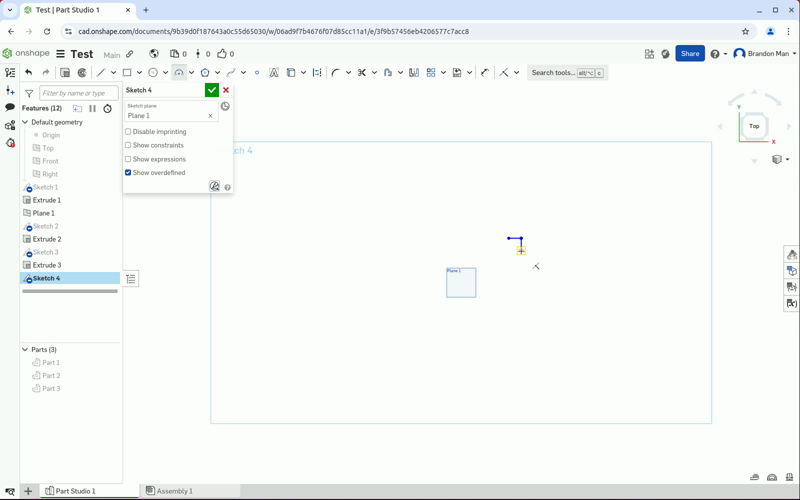
mouse_move(508, 238)
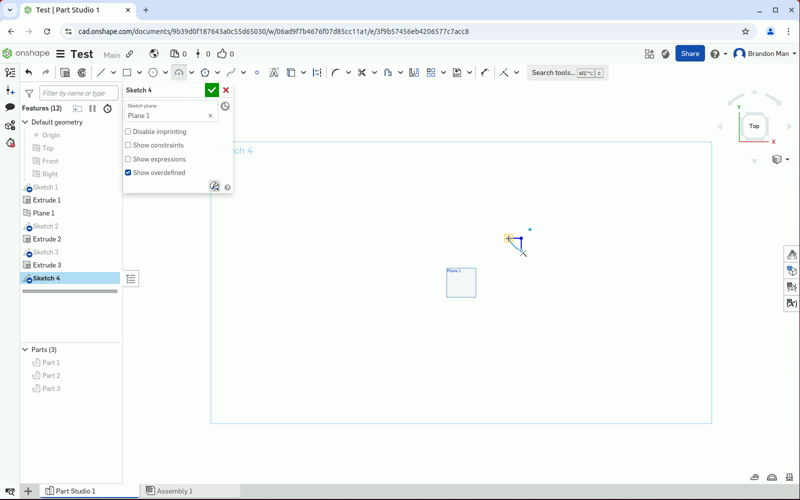
click(508, 238)
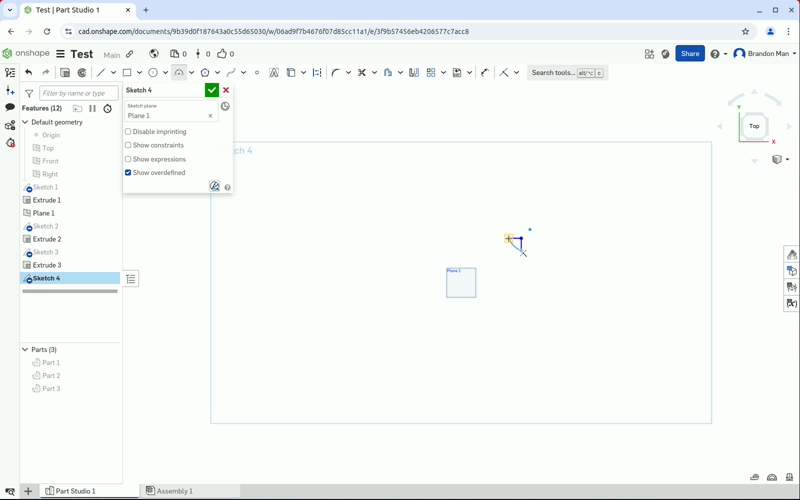
key_down(shift)
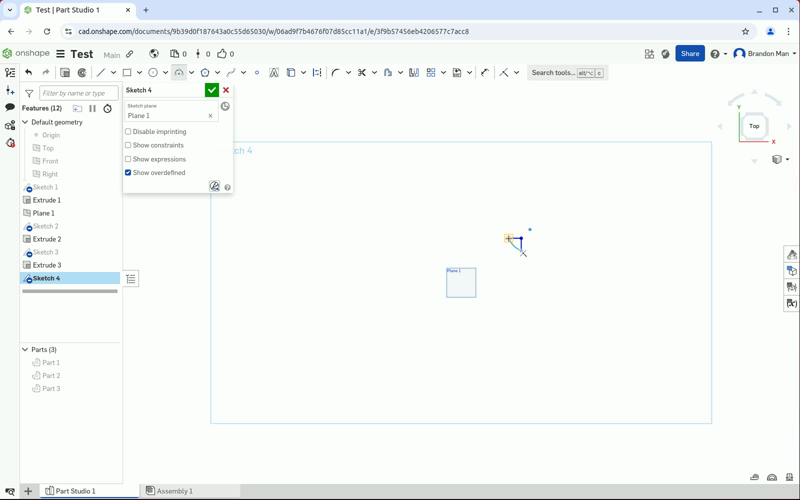
mouse_move(529, 229)
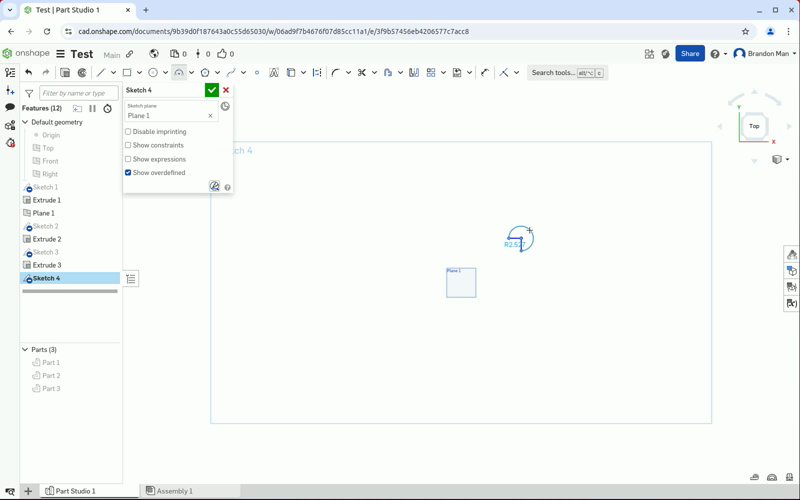
click(529, 229)
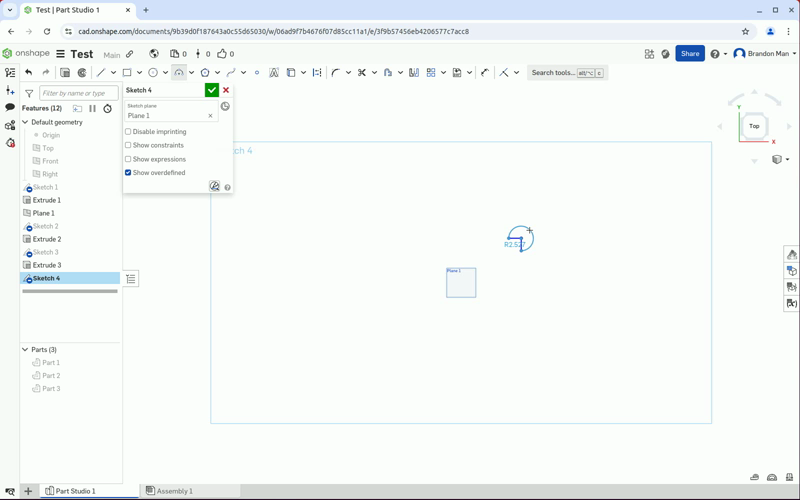
key_up(shift)
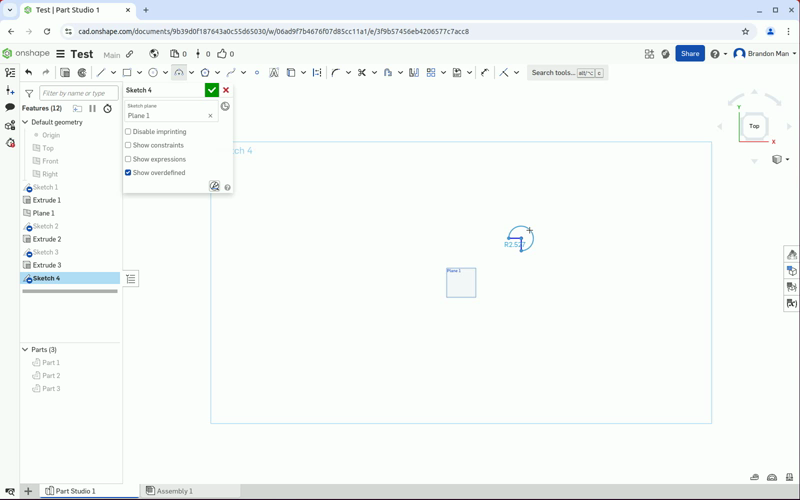
key(esc)
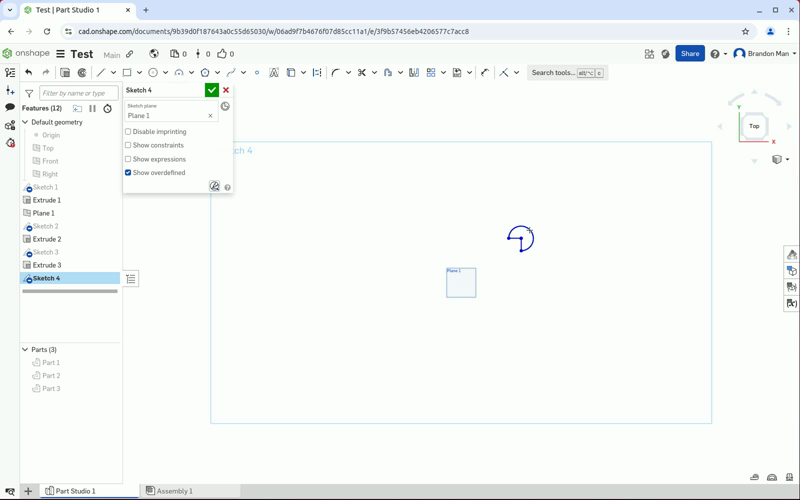
mouse_move(526, 234)
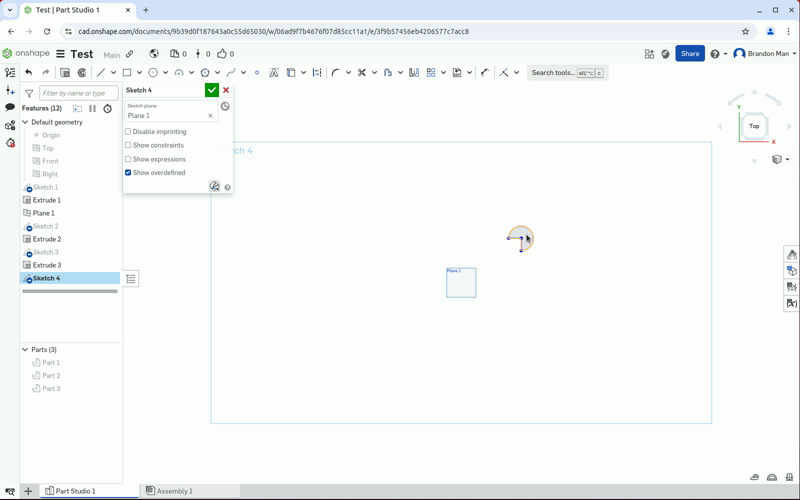
scroll(6)
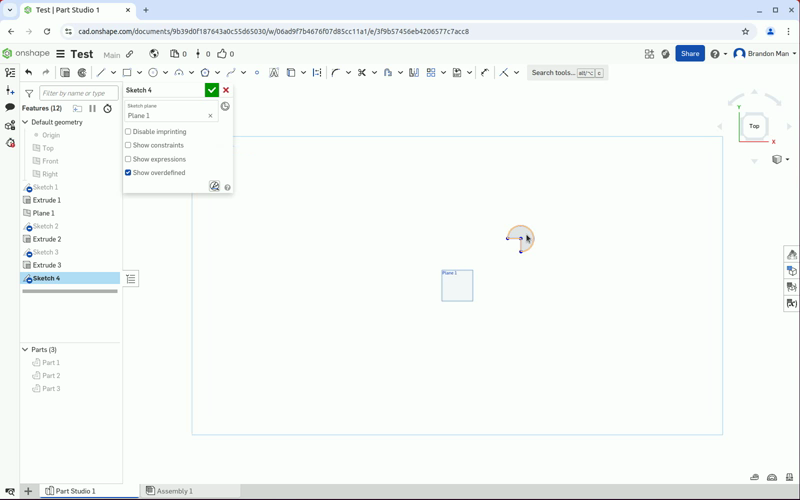
scroll(6)
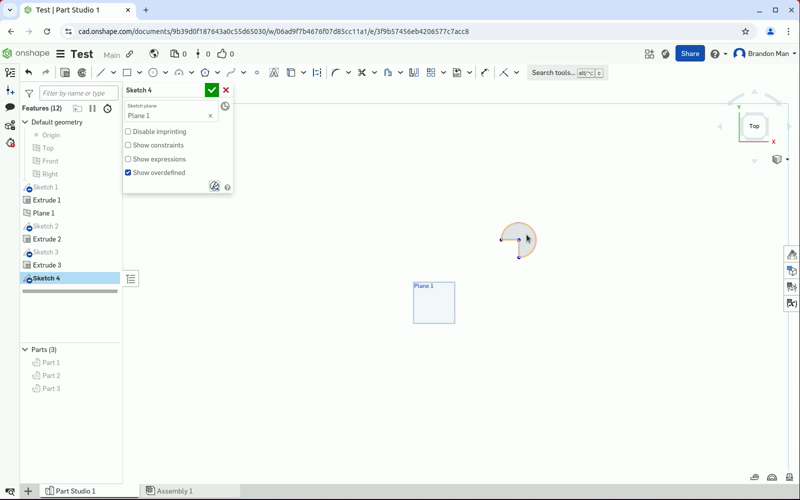
scroll(6)
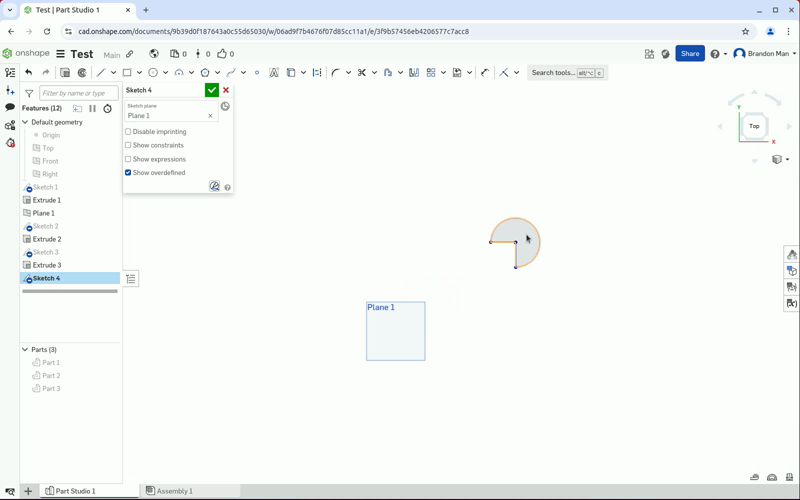
scroll(6)
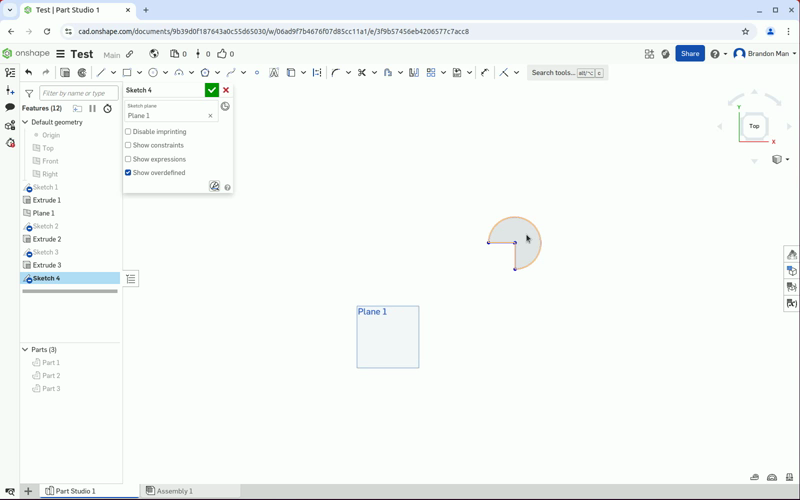
scroll(6)
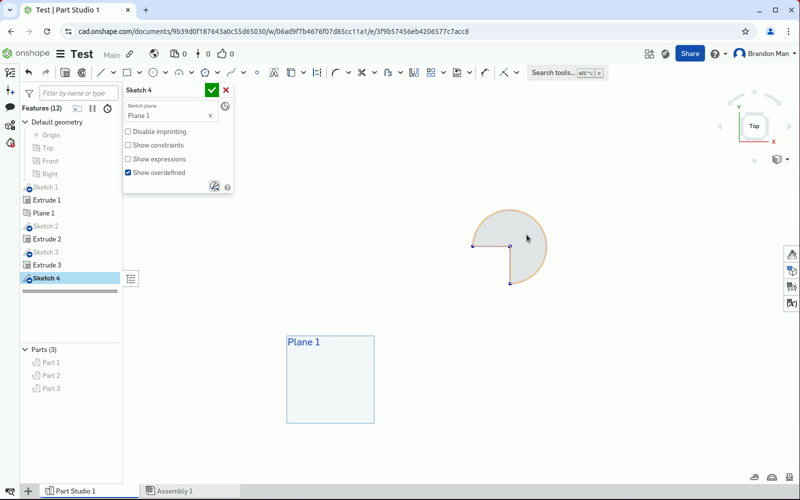
scroll(6)
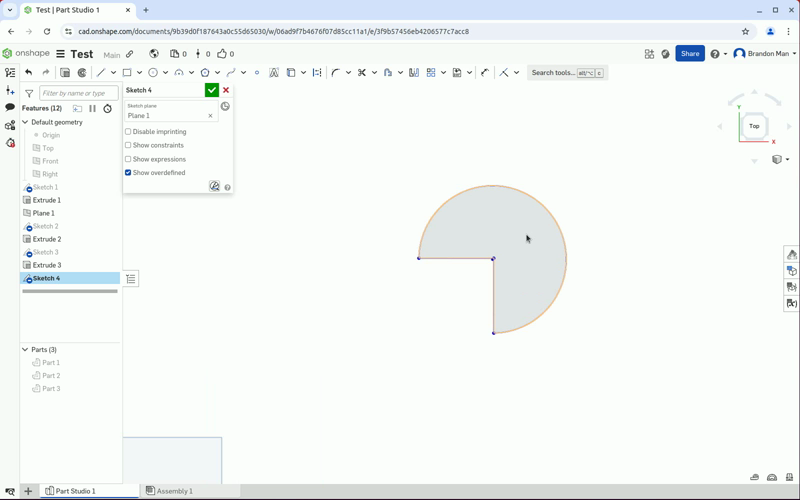
scroll(6)
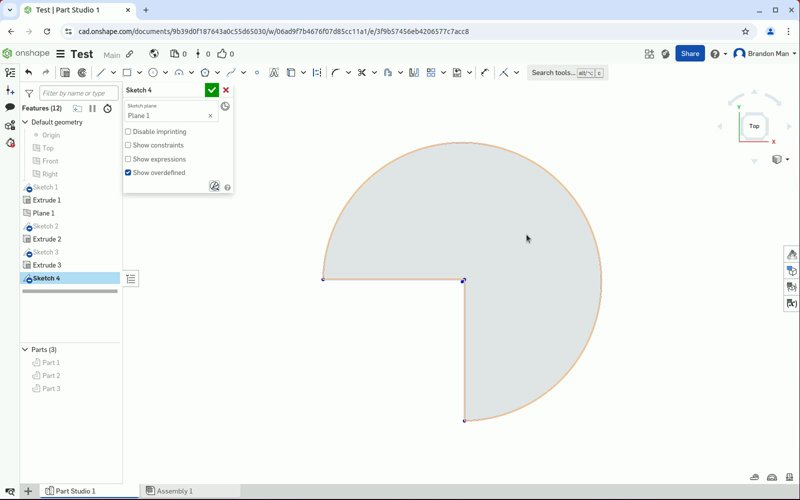
click(526, 234)
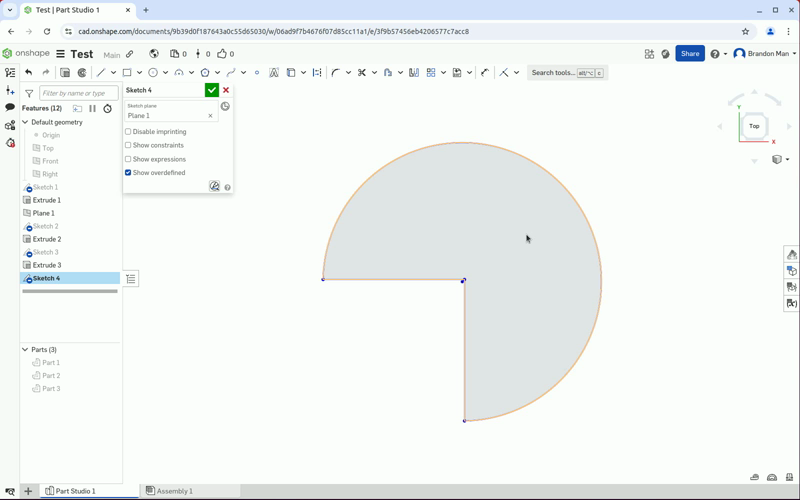
scroll(-6)
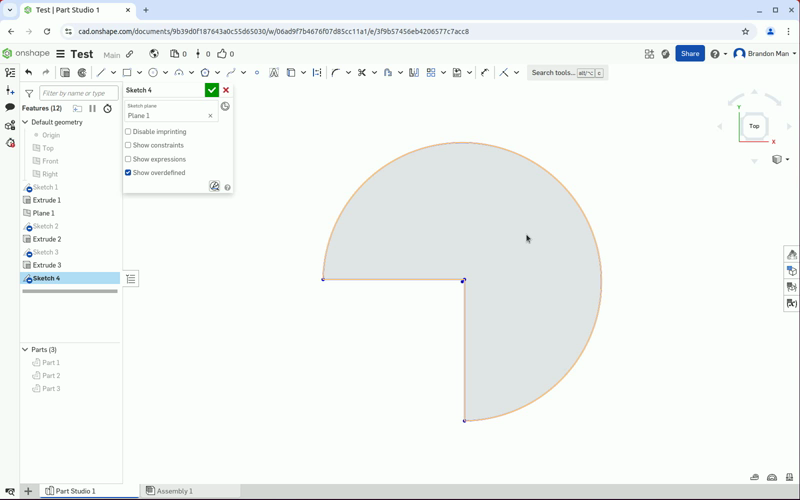
scroll(-6)
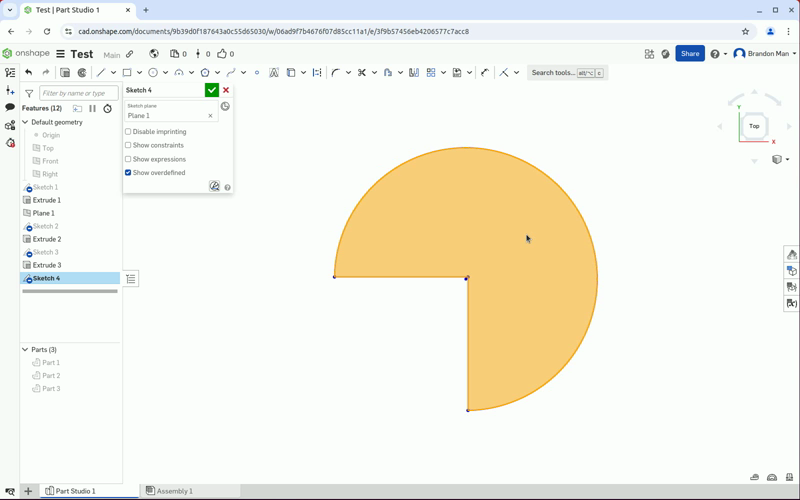
scroll(-6)
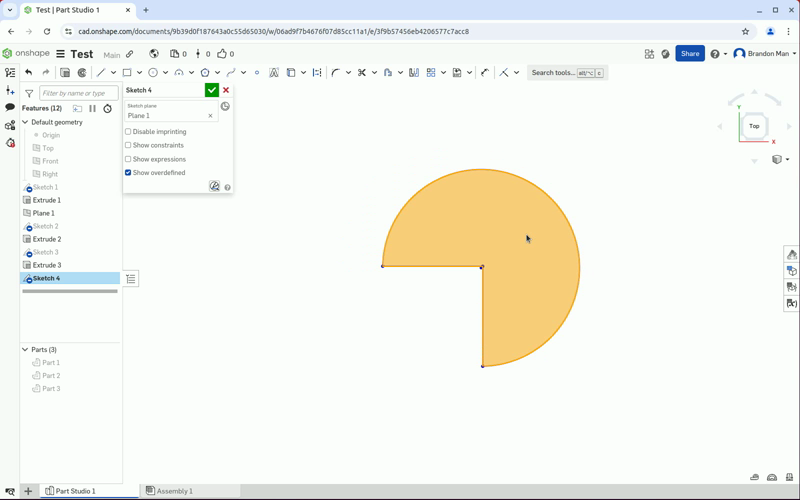
scroll(-6)
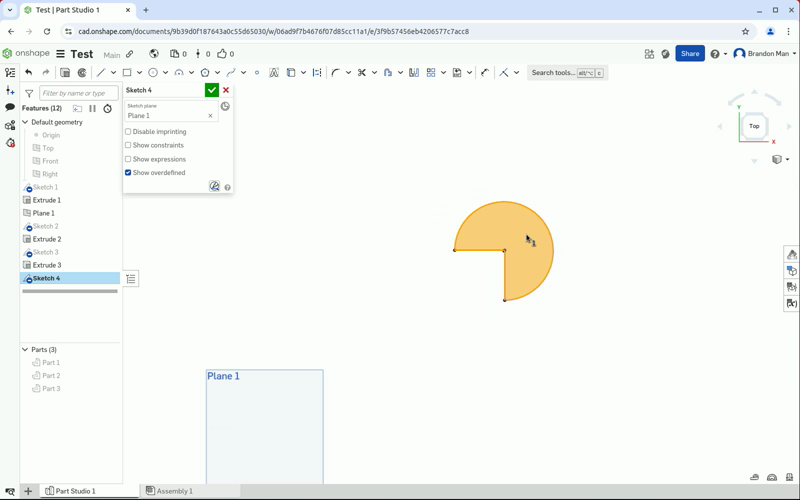
scroll(-6)
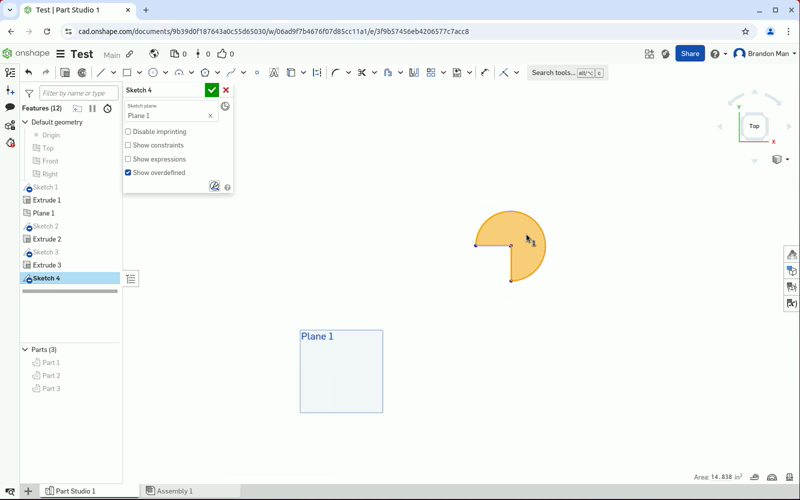
scroll(-6)
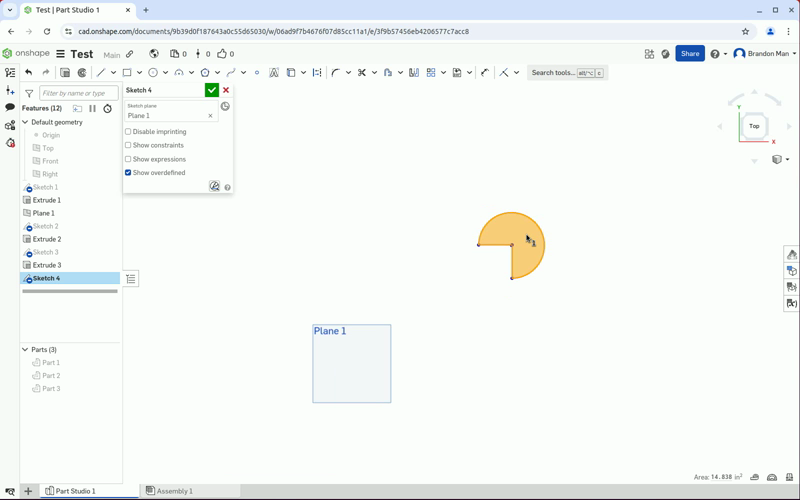
scroll(-6)
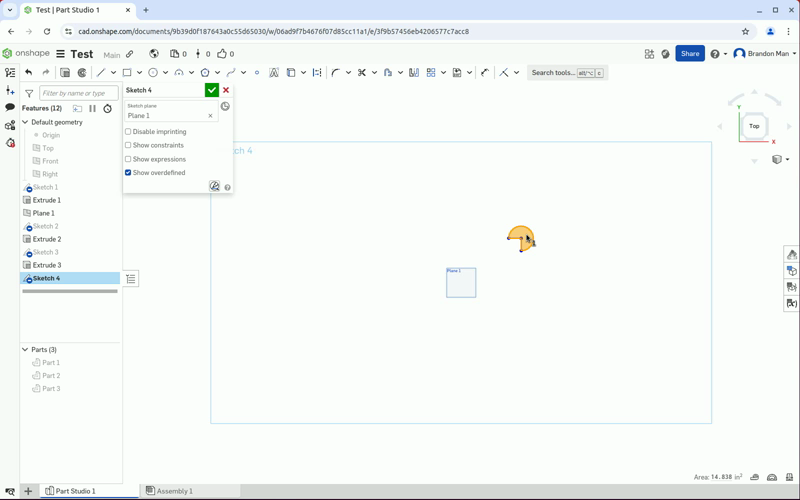
mouse_move(73, 352)
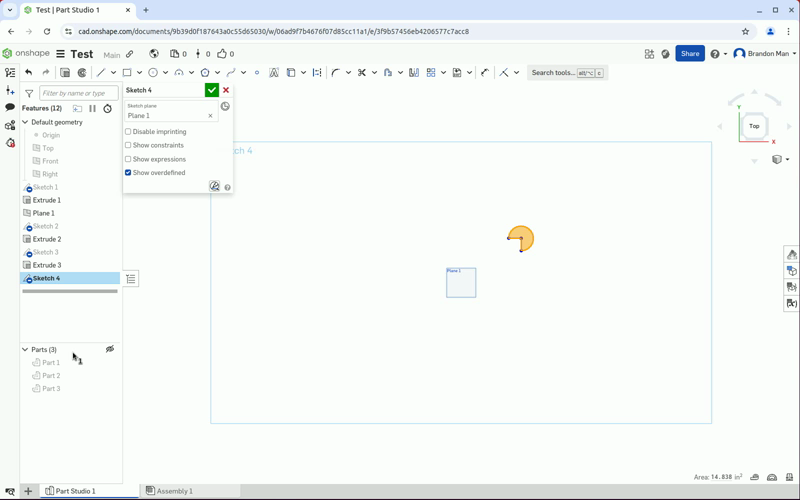
key(shift+y)
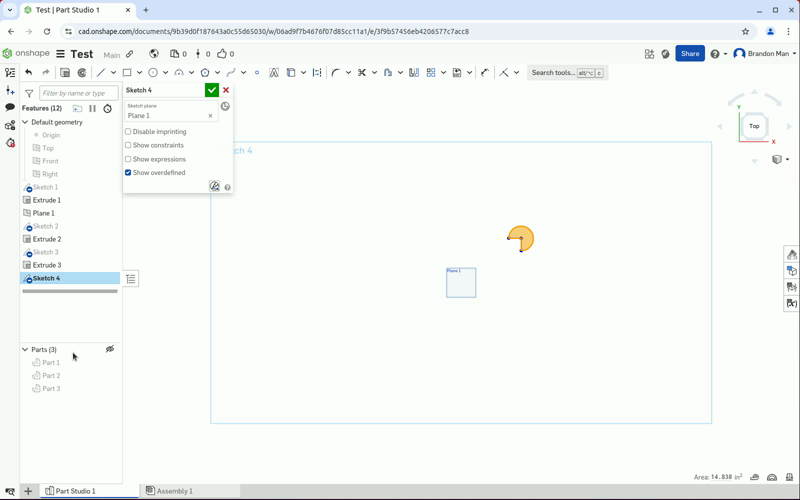
key(shift+e)
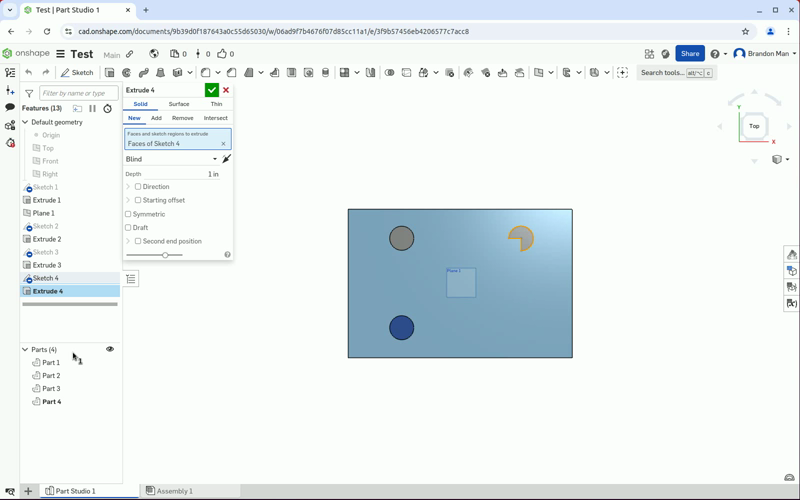
mouse_move(143, 106)
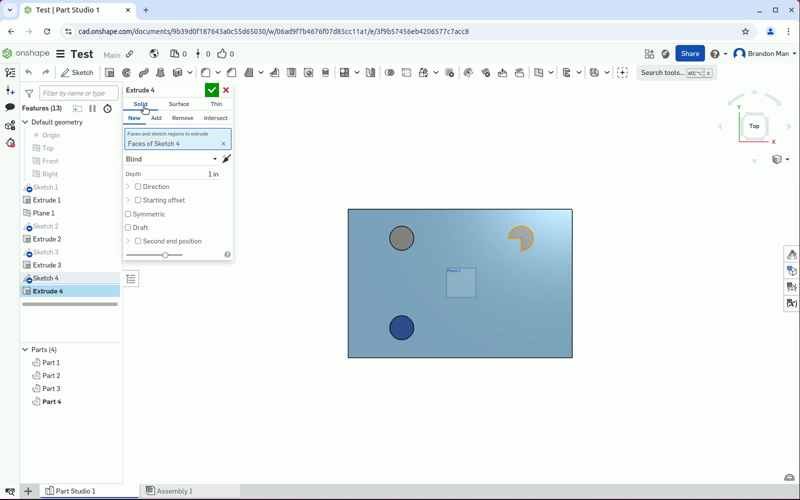
click(143, 106)
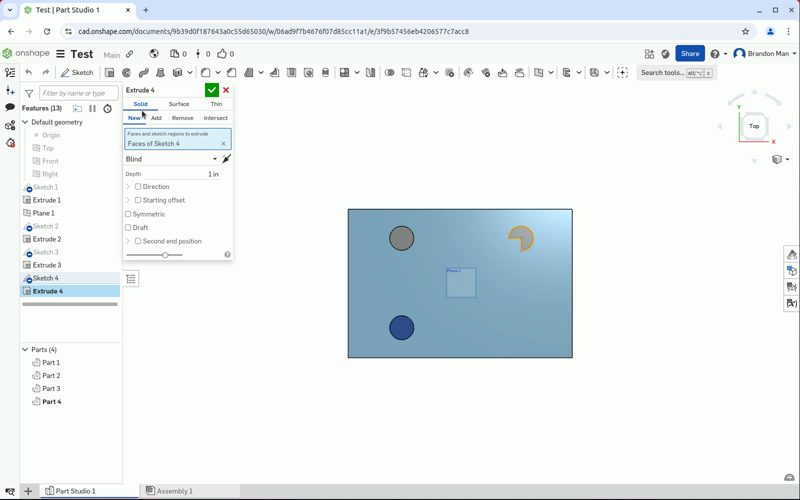
mouse_move(137, 120)
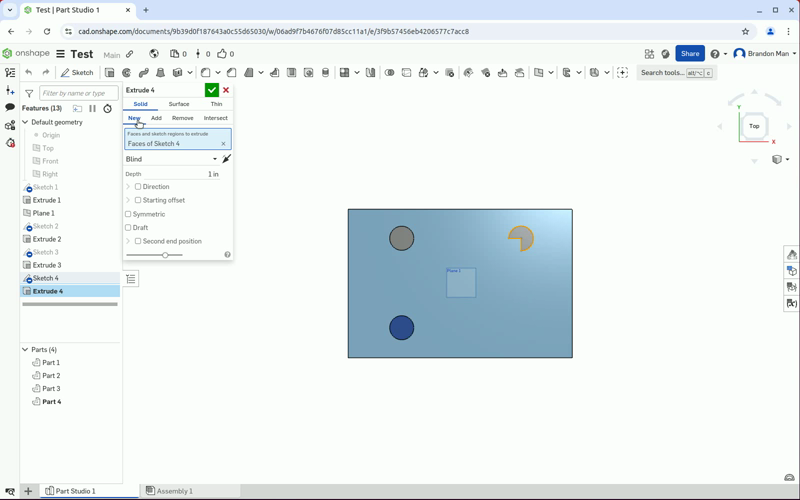
click(137, 120)
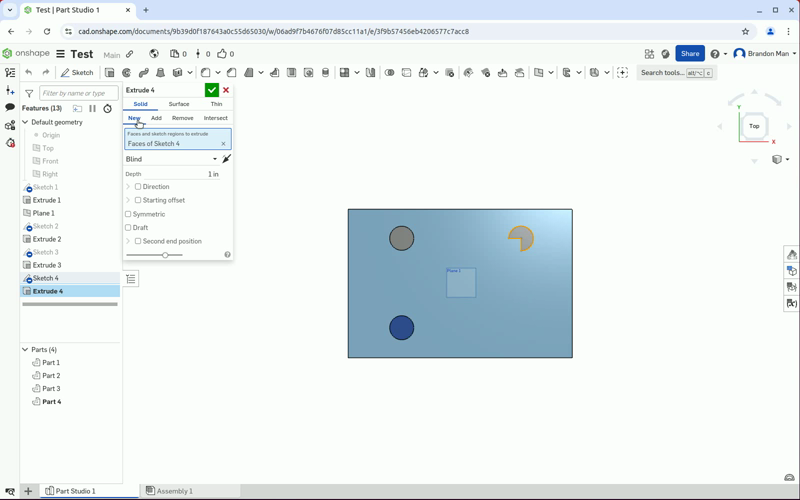
key(tab, 4)
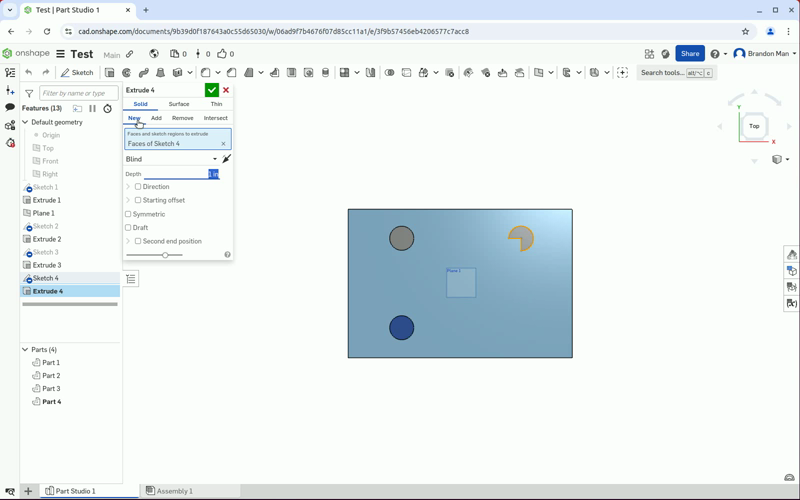
text(15.405)
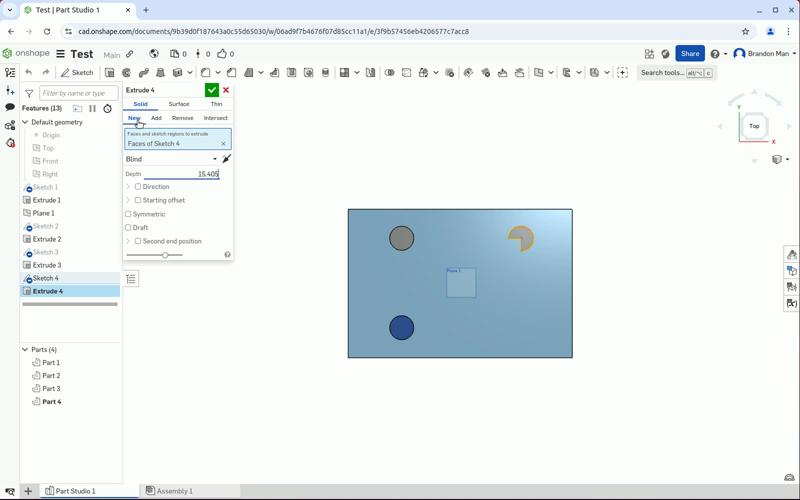
key(enter)
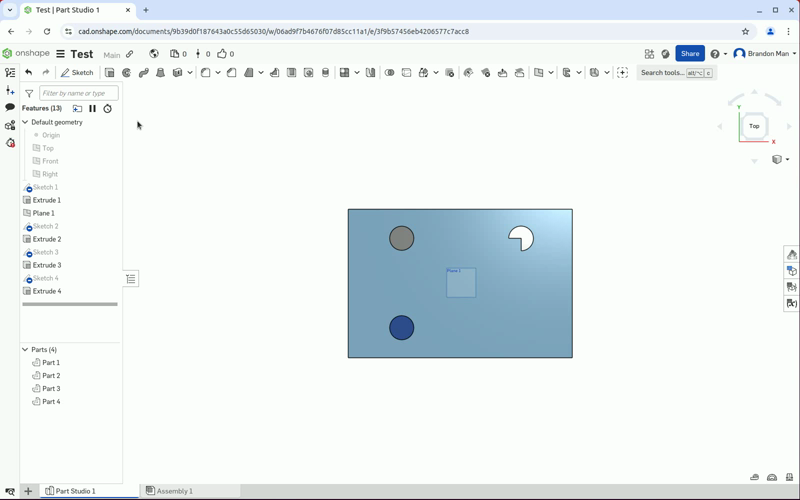
key(shift+h)
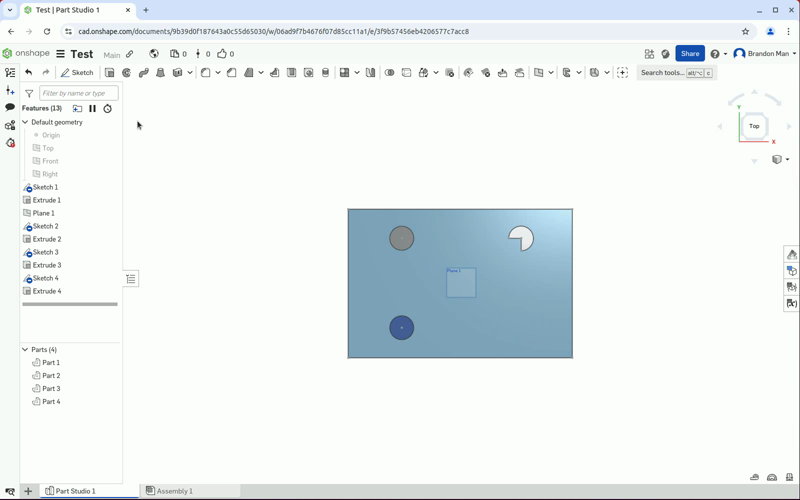
key(shift+h)
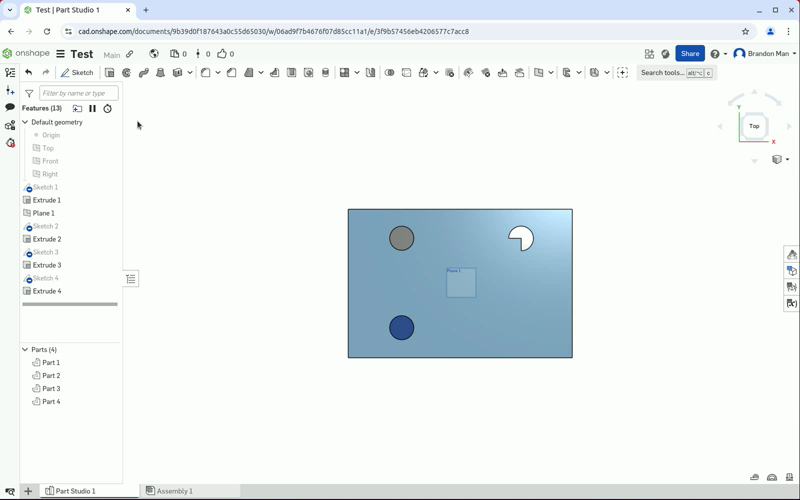
mouse_move(73, 189)
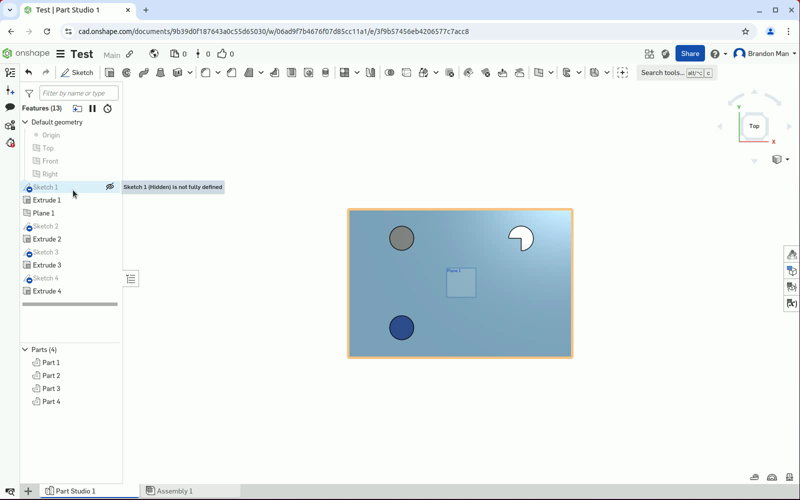
click(73, 189)
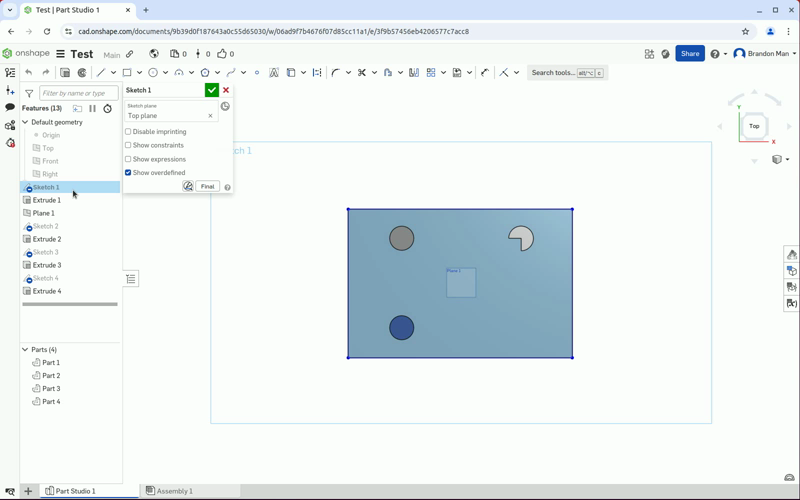
mouse_move(229, 92)
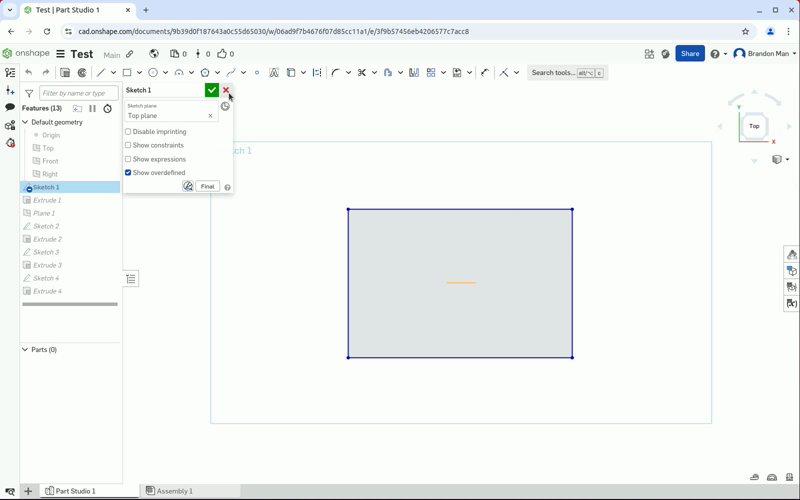
click(229, 92)
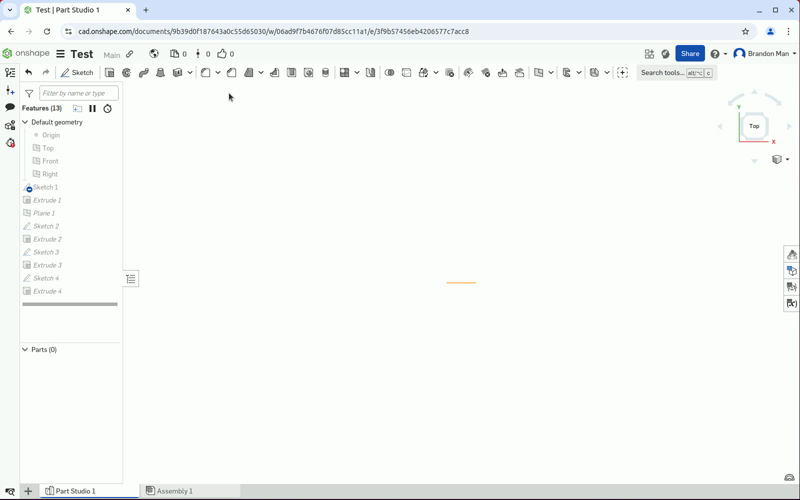
key(shift+s)
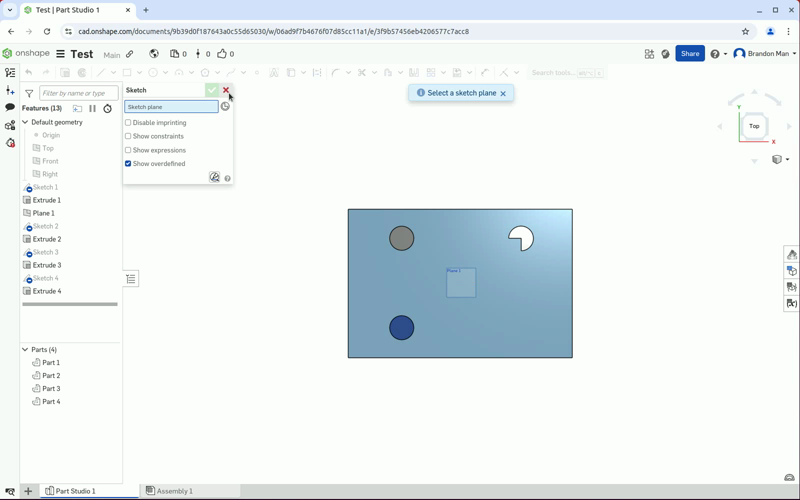
mouse_move(73, 215)
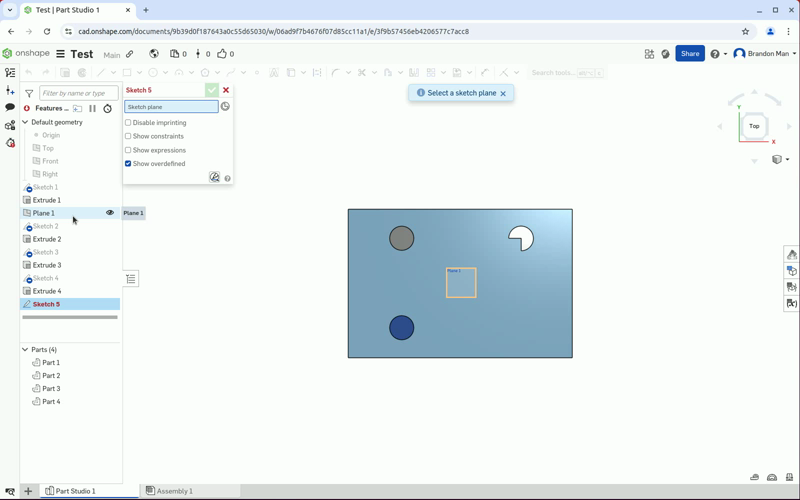
click(73, 215)
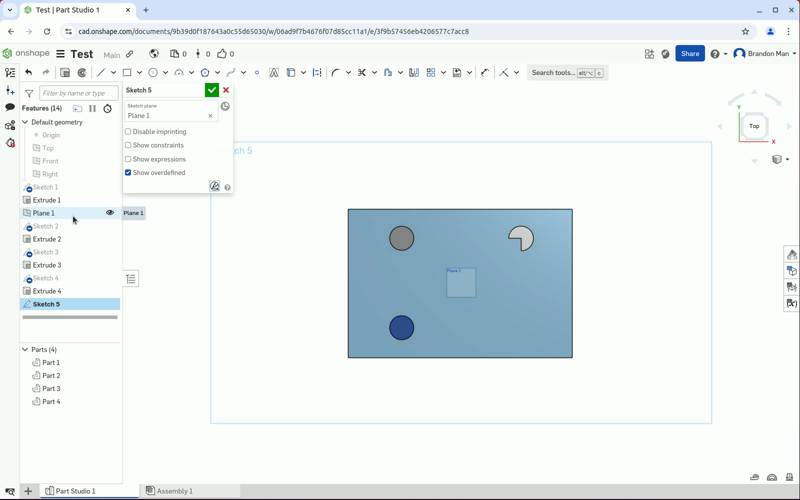
mouse_move(73, 352)
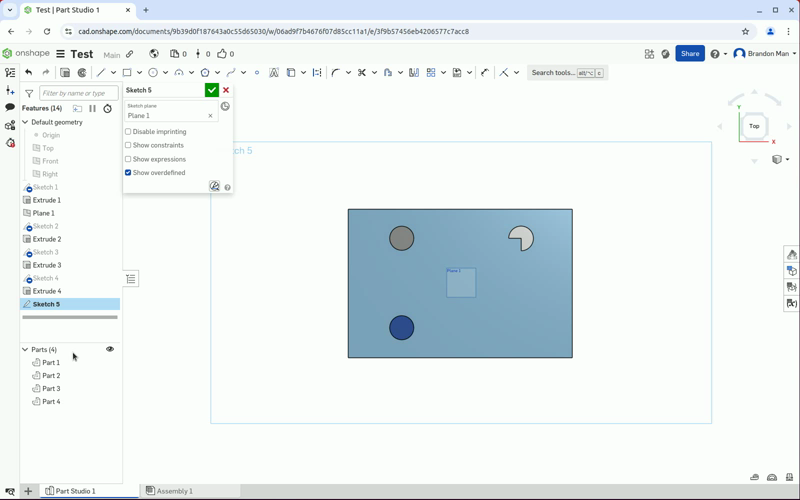
key(y)
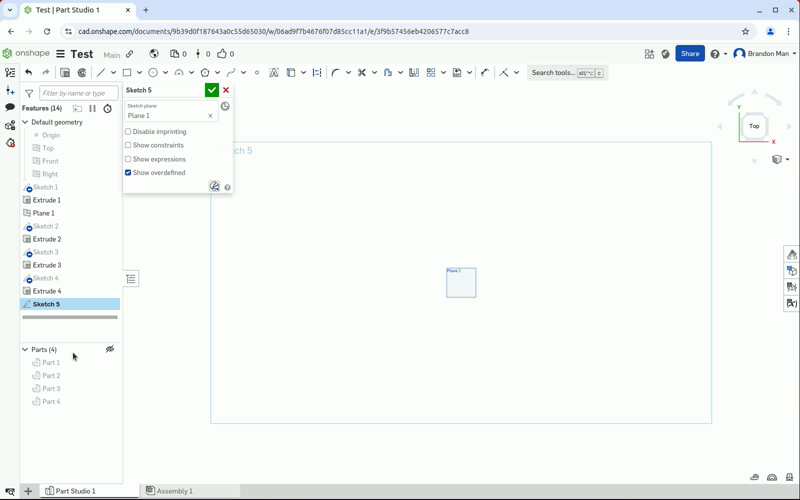
key(a)
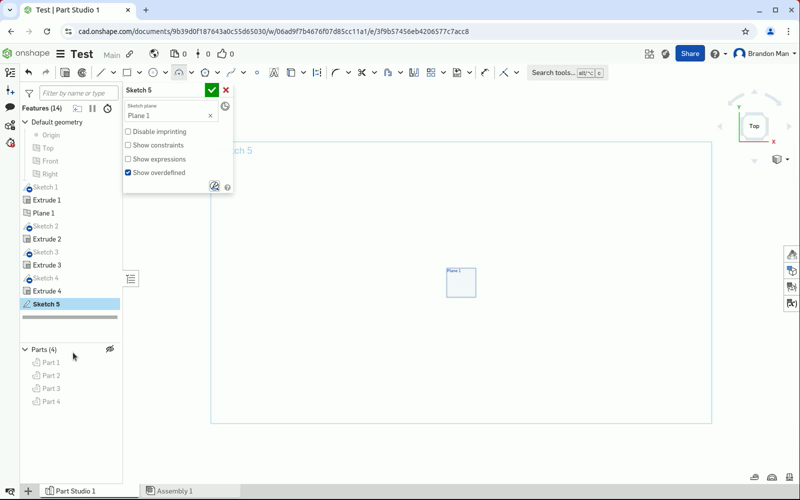
key_down(shift)
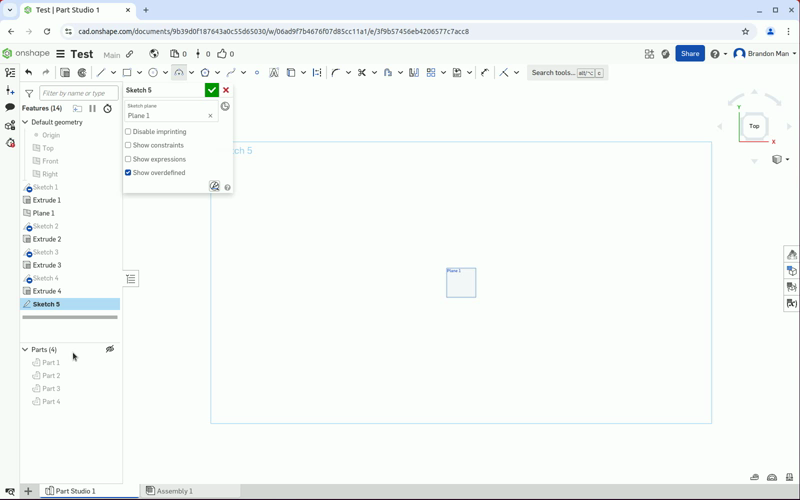
mouse_move(508, 238)
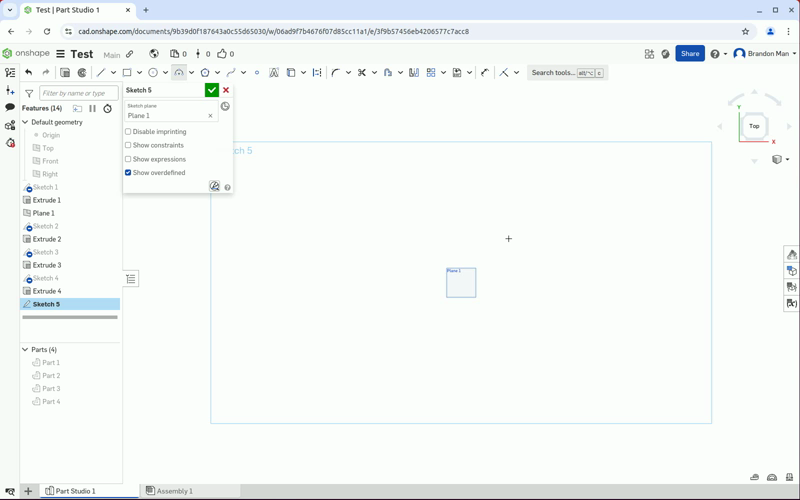
click(508, 238)
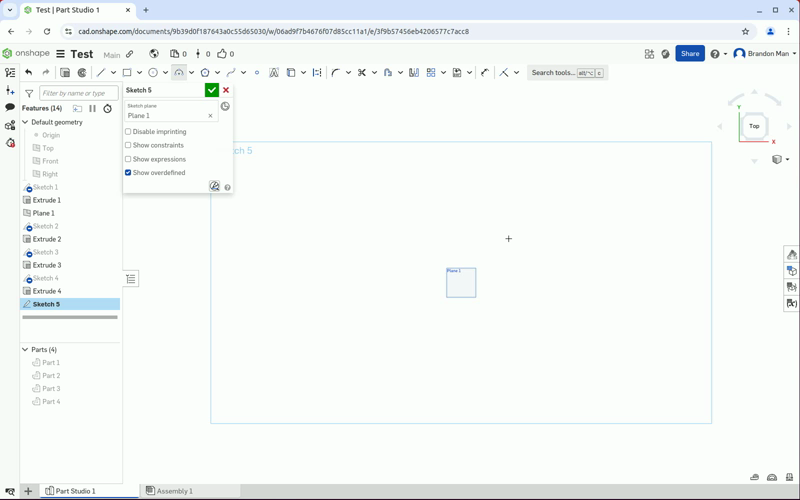
key_up(shift)
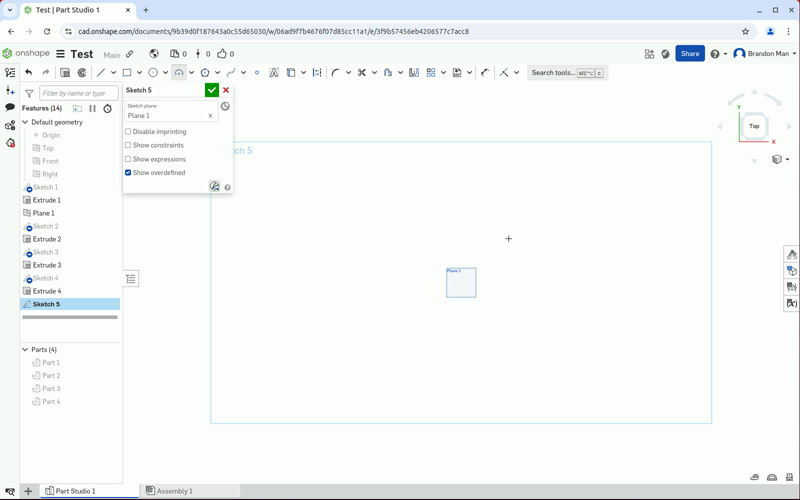
key_down(shift)
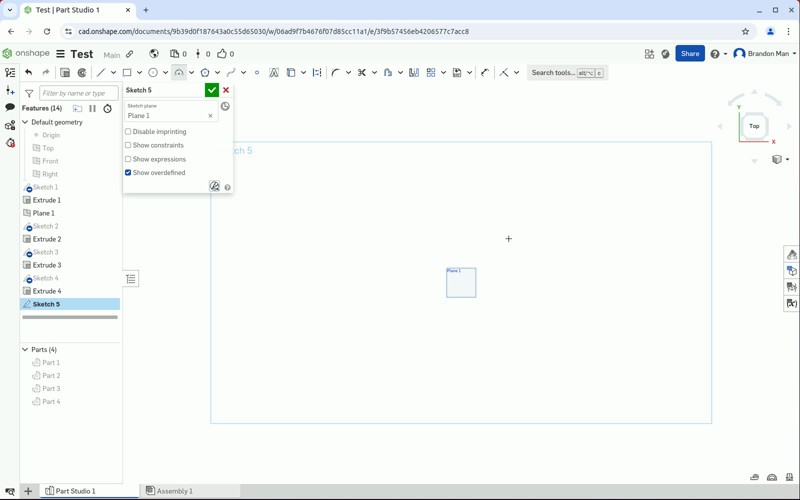
mouse_move(521, 251)
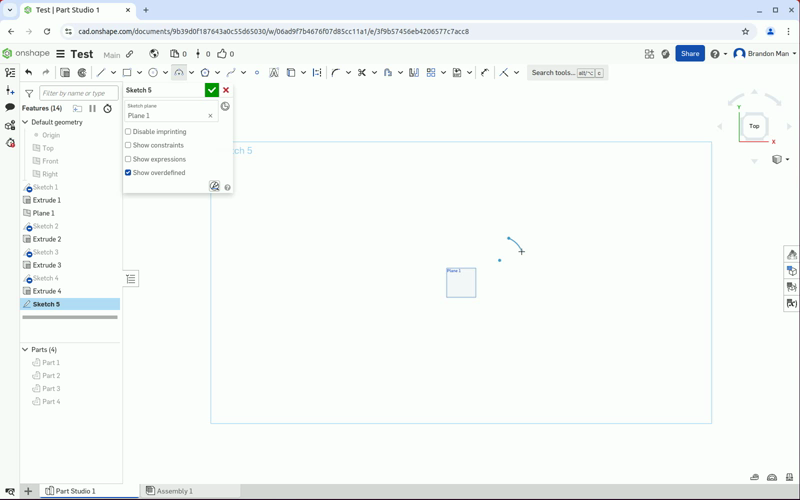
click(521, 251)
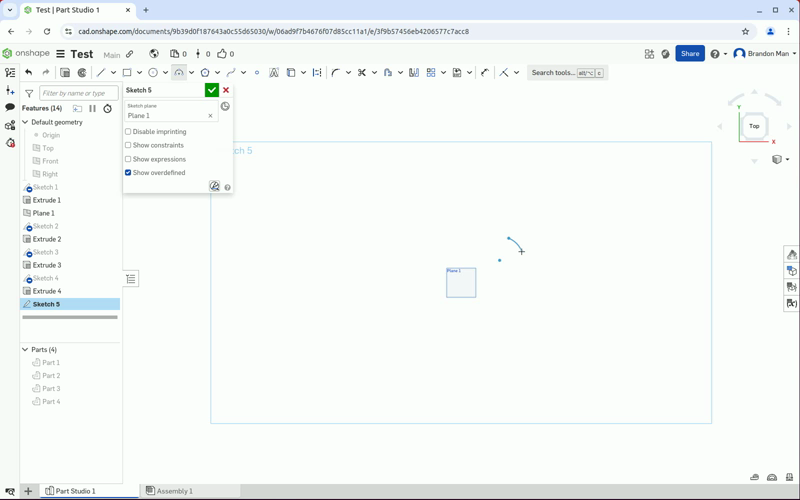
mouse_move(512, 247)
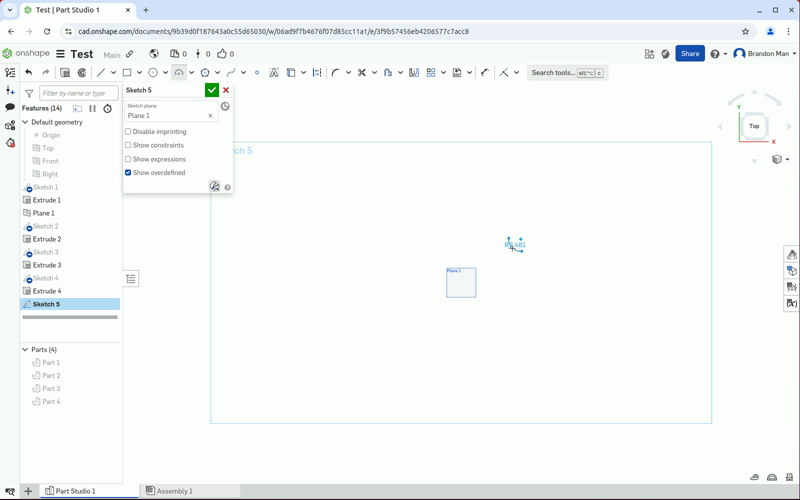
click(512, 247)
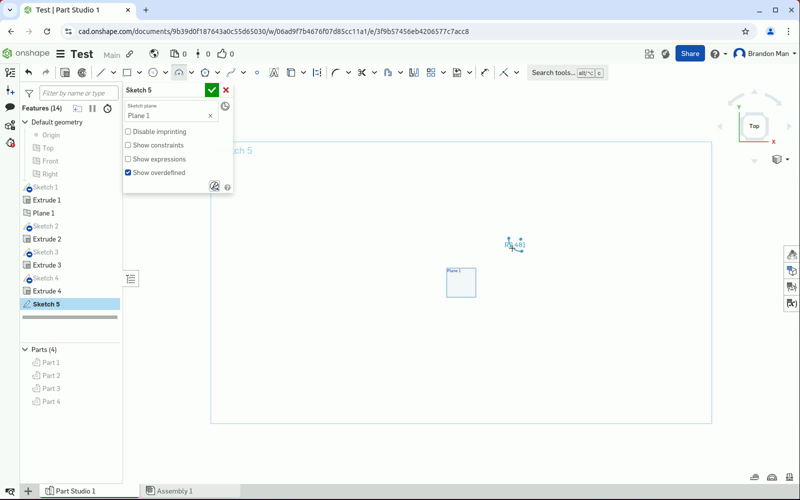
key_up(shift)
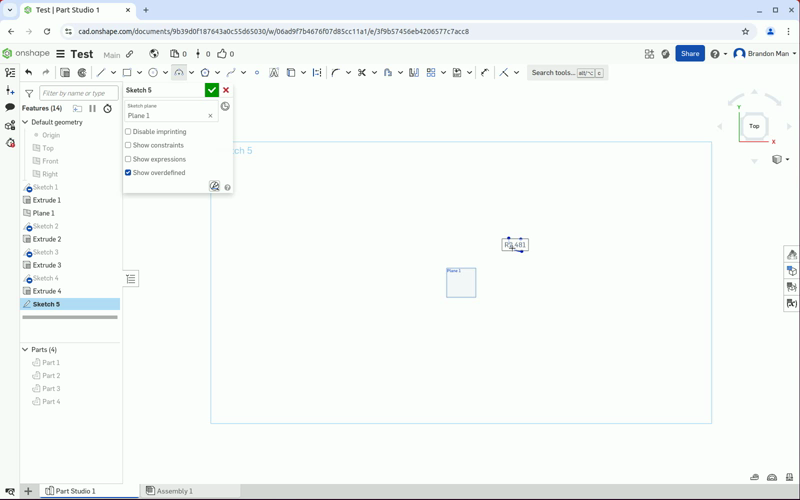
key(esc)
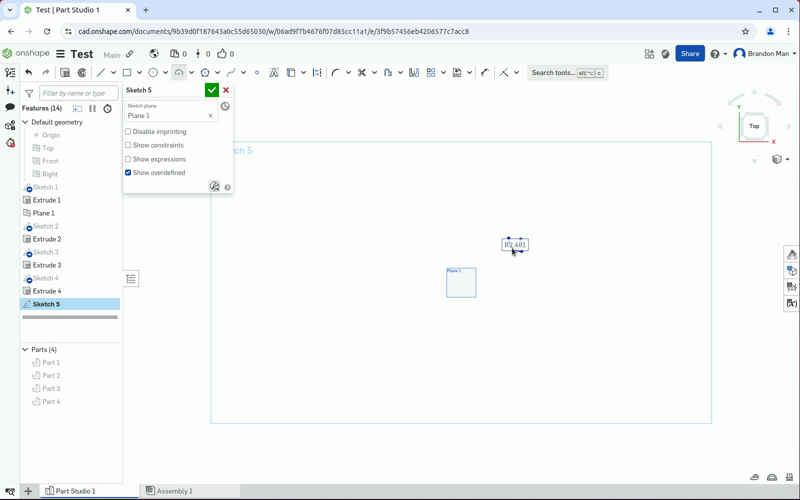
key(l)
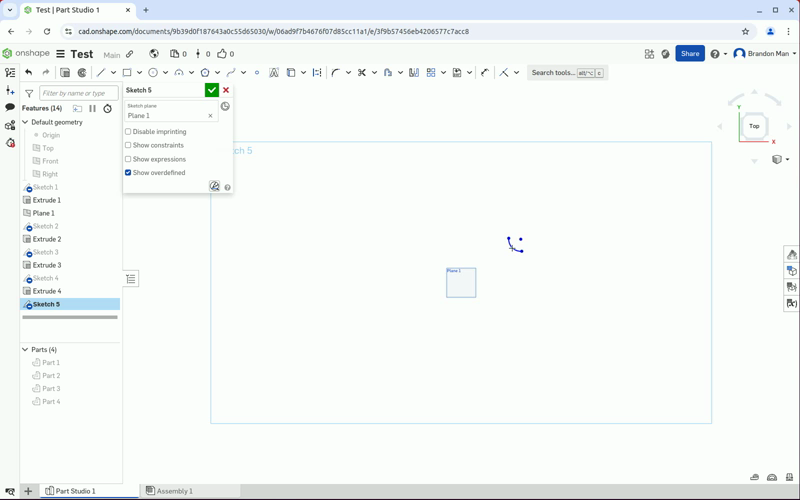
mouse_move(521, 251)
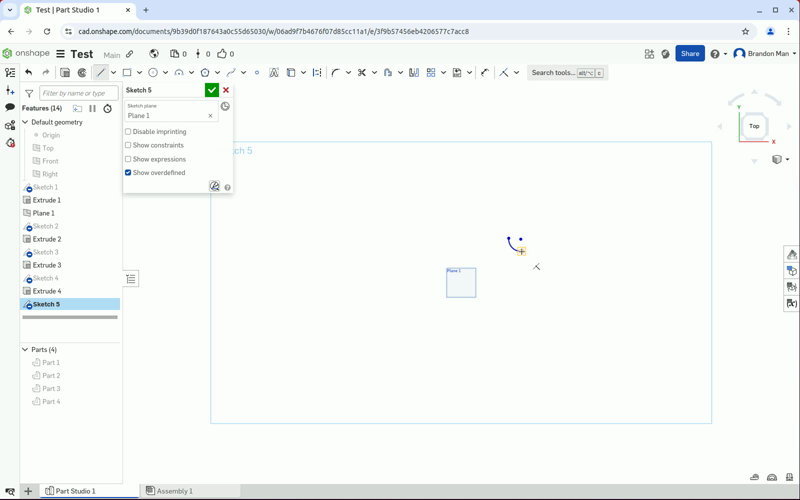
click(521, 251)
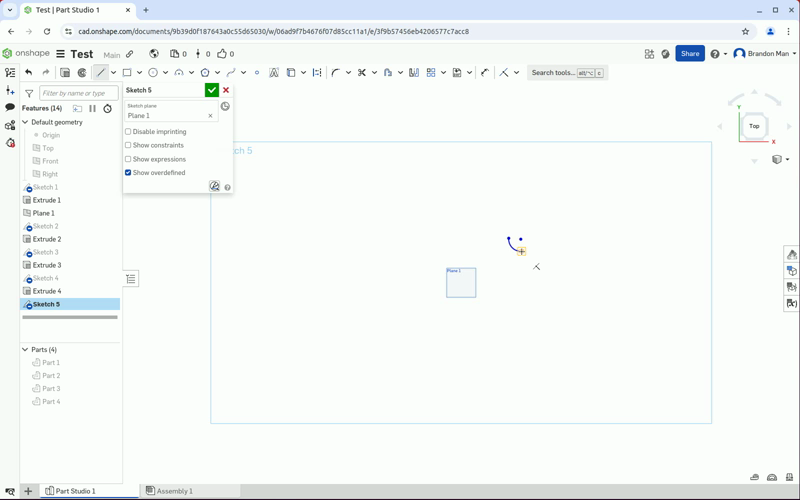
key_down(shift)
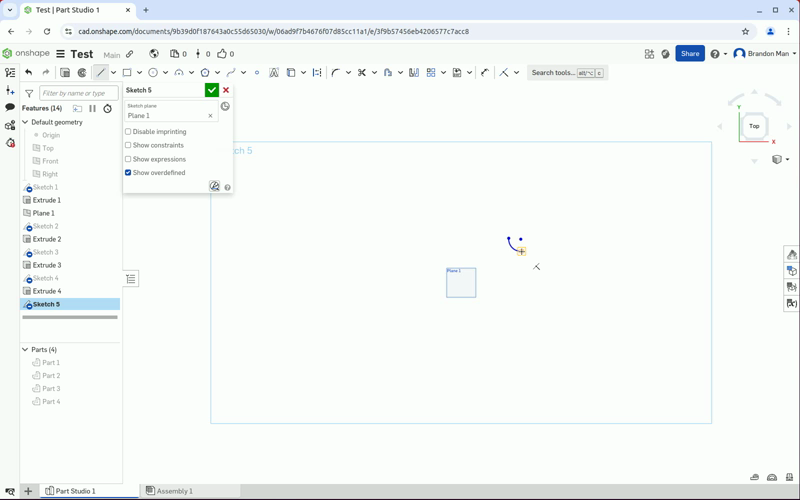
mouse_move(551, 251)
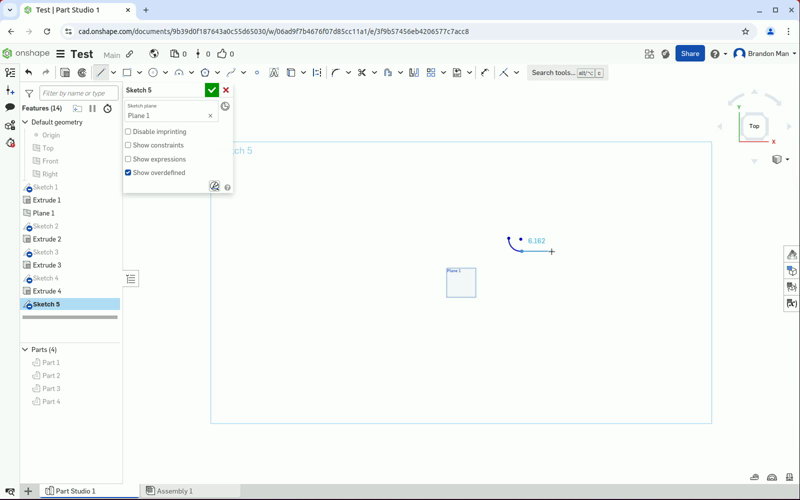
mouse_move(521, 238)
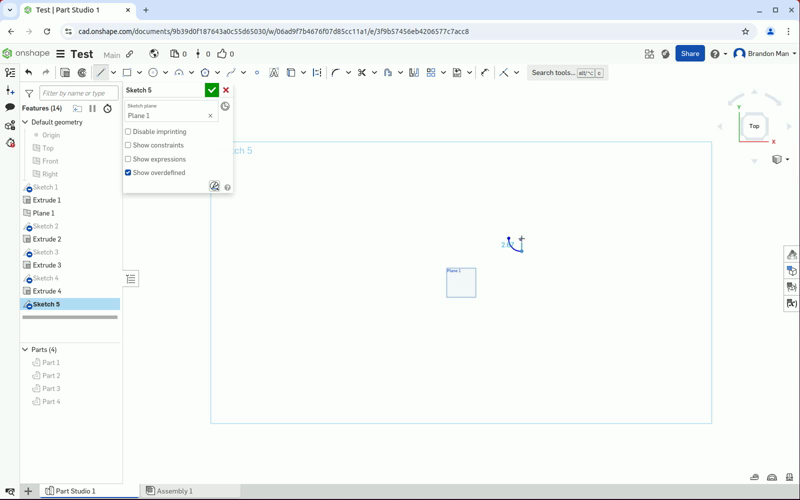
click(521, 238)
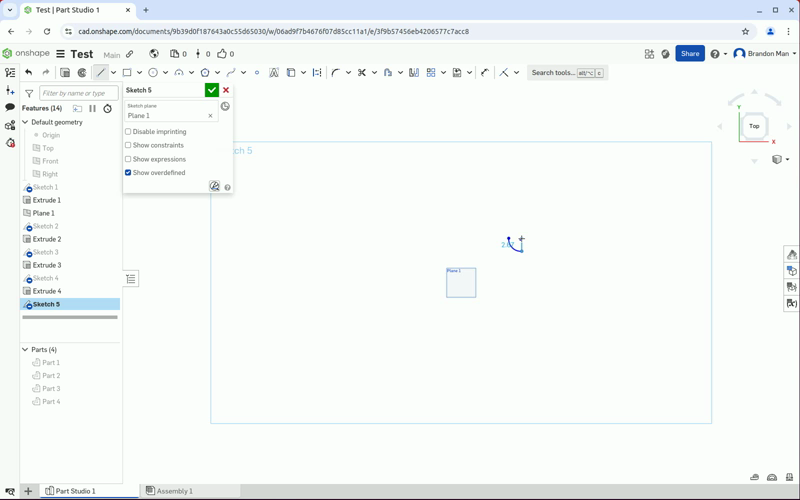
key_up(shift)
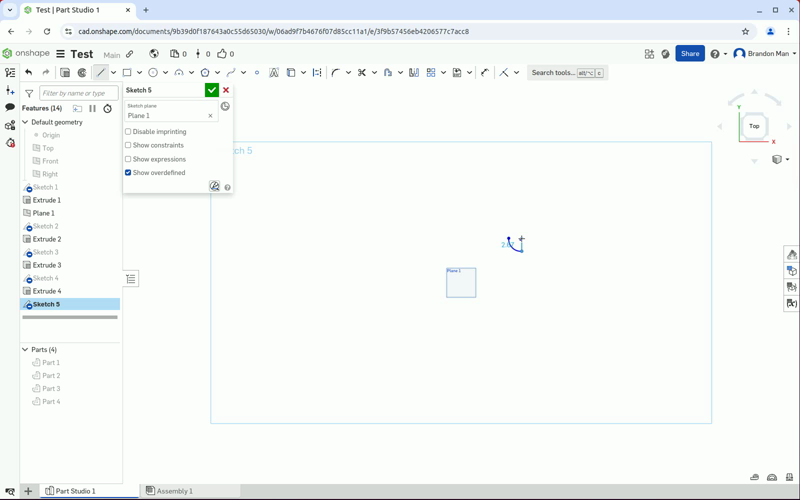
mouse_move(551, 238)
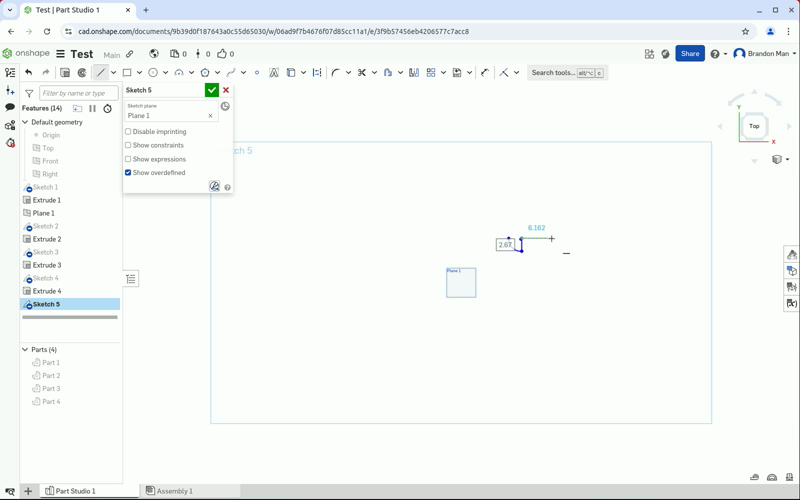
key_down(shift)
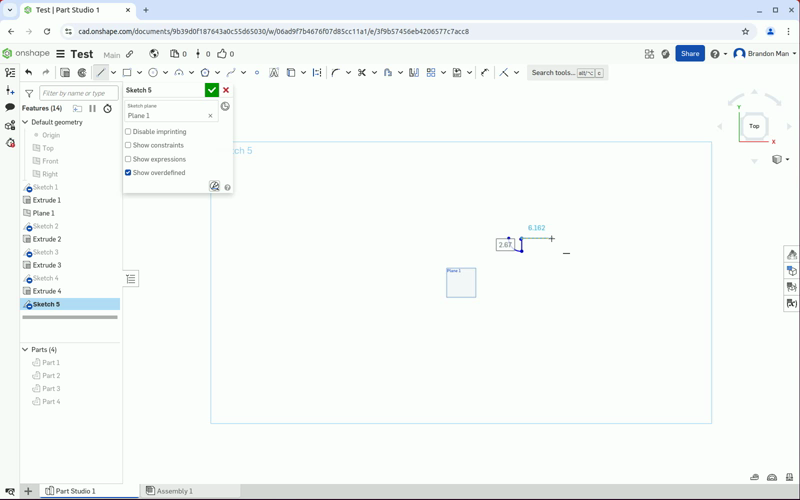
mouse_move(508, 238)
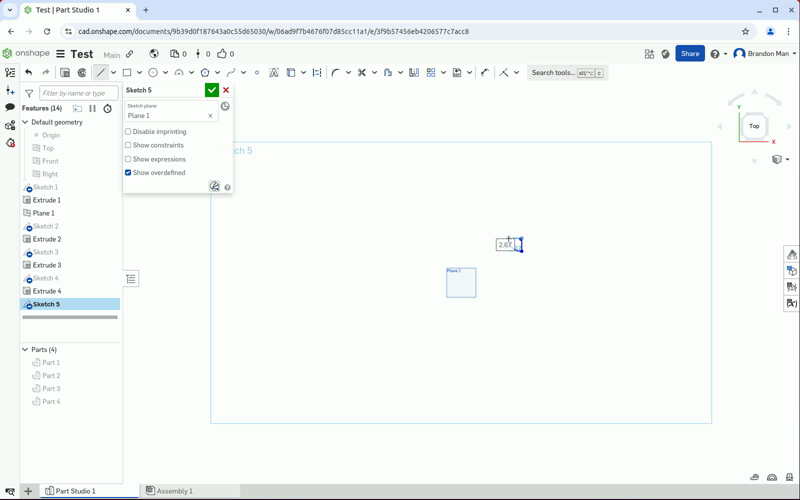
key_up(shift)
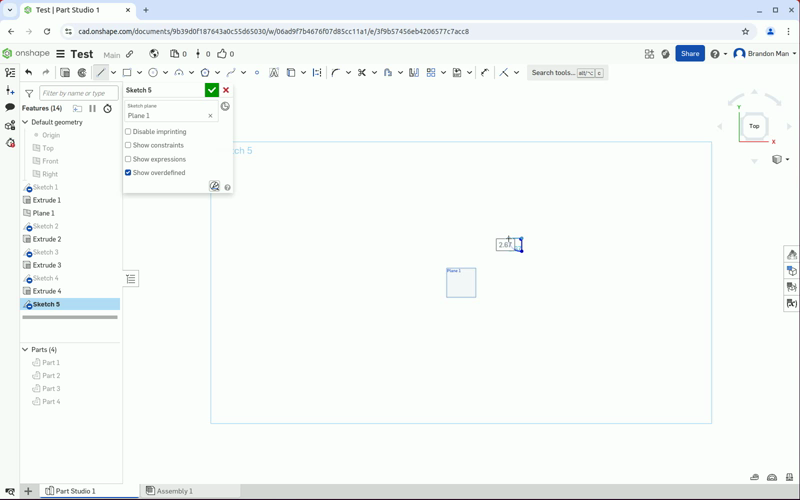
click(508, 238)
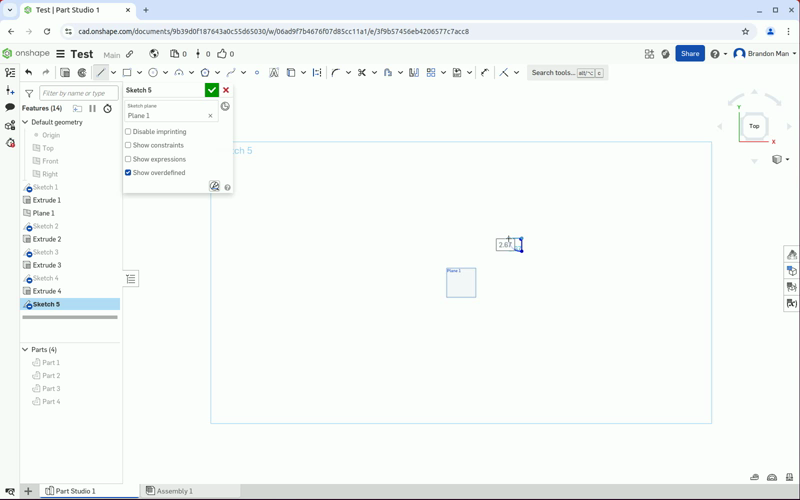
key(esc)
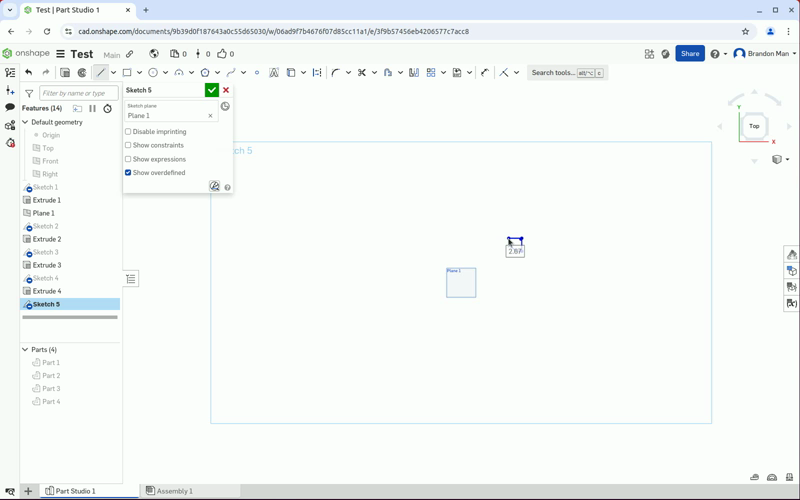
mouse_move(520, 246)
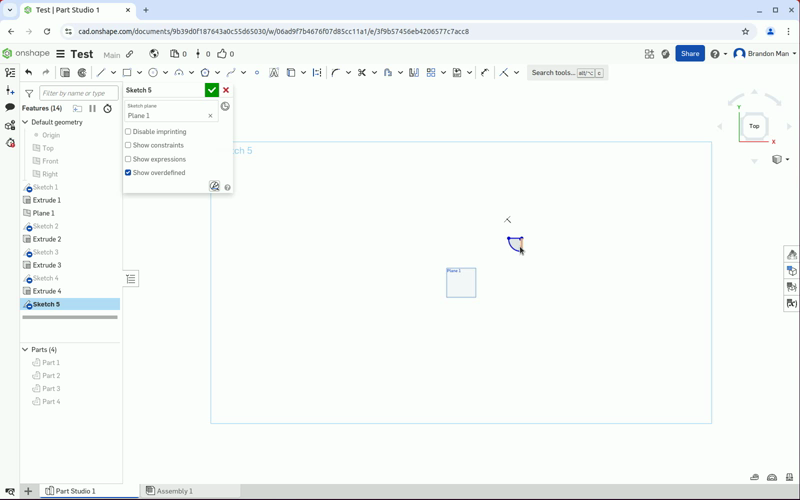
scroll(6)
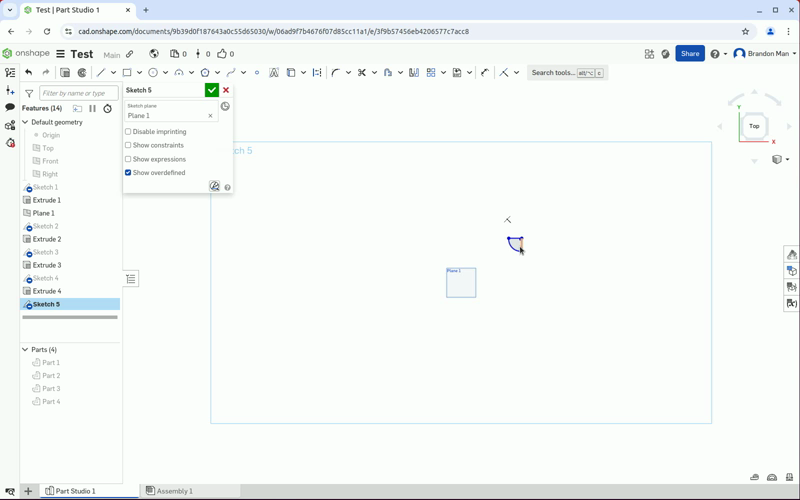
scroll(6)
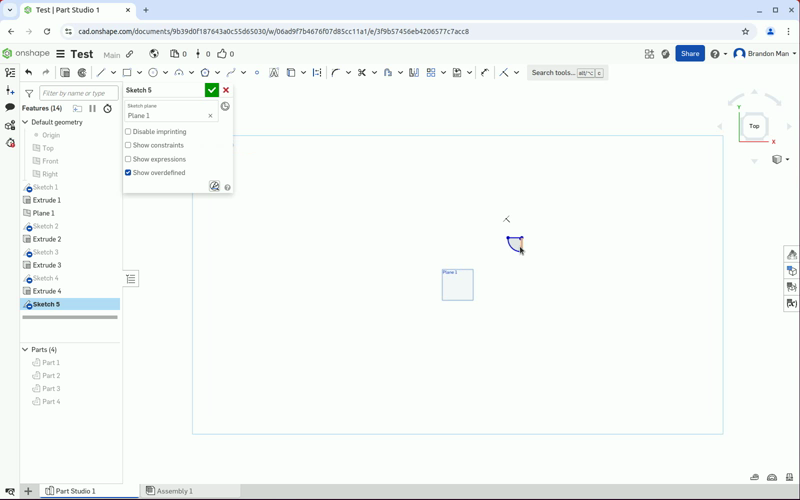
scroll(6)
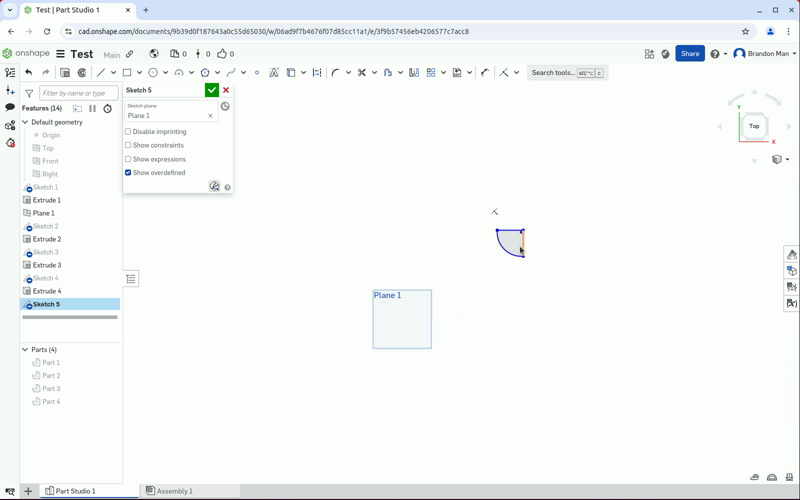
scroll(6)
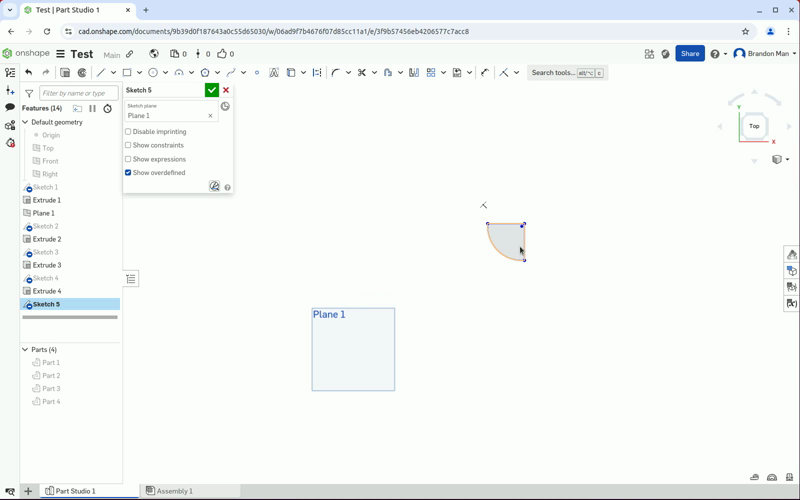
scroll(6)
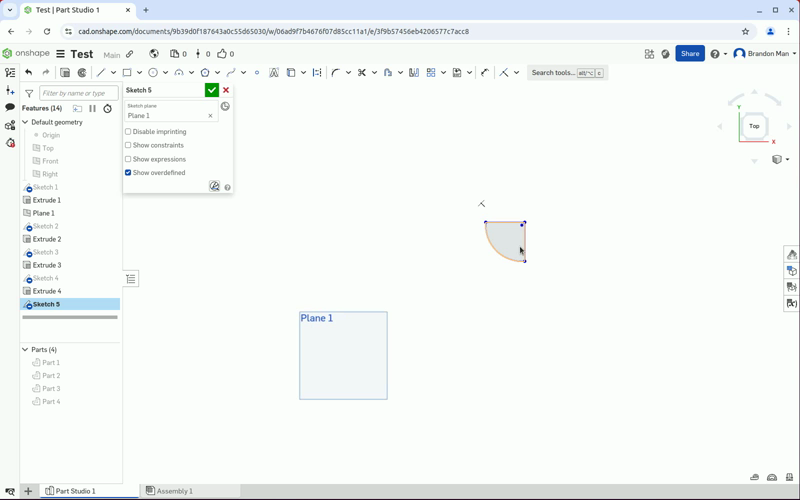
scroll(6)
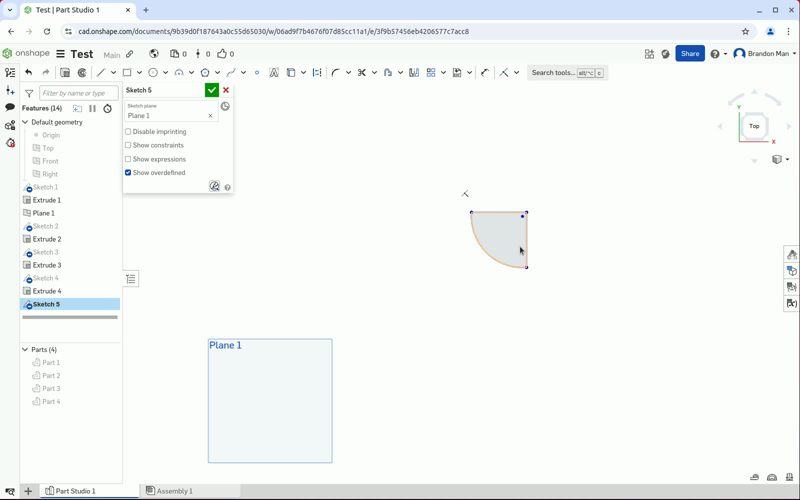
scroll(6)
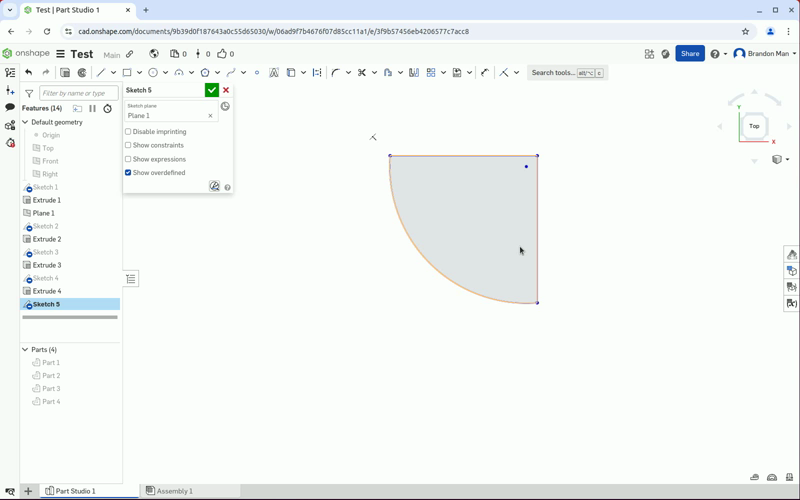
click(520, 246)
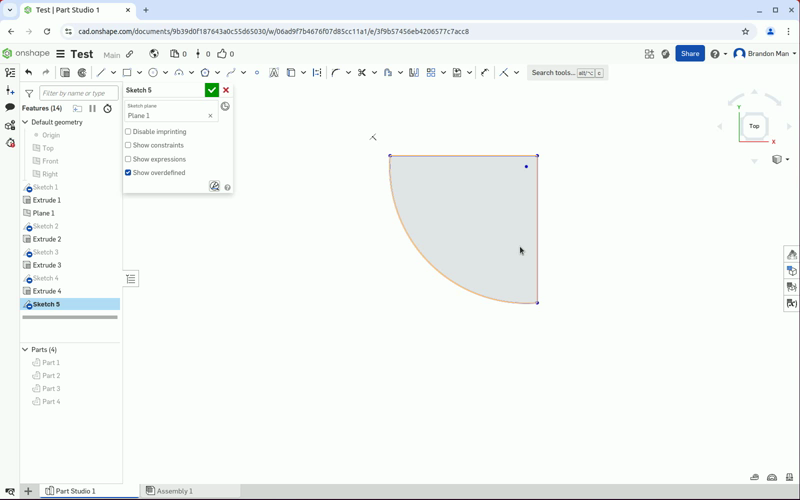
scroll(-6)
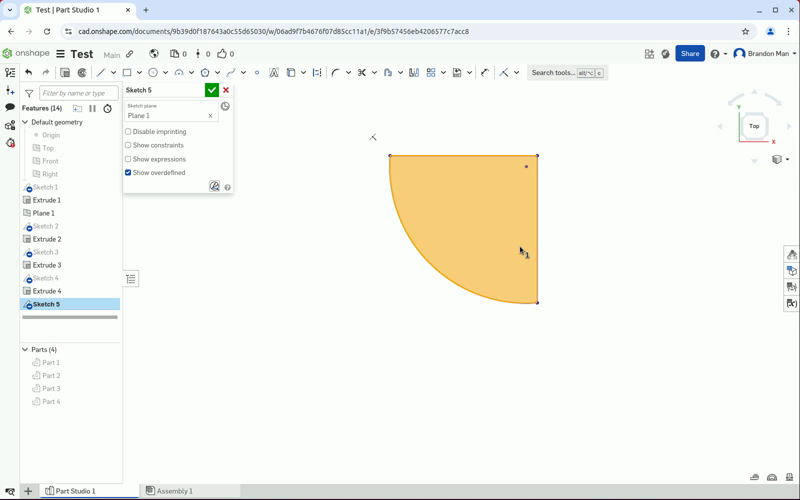
scroll(-6)
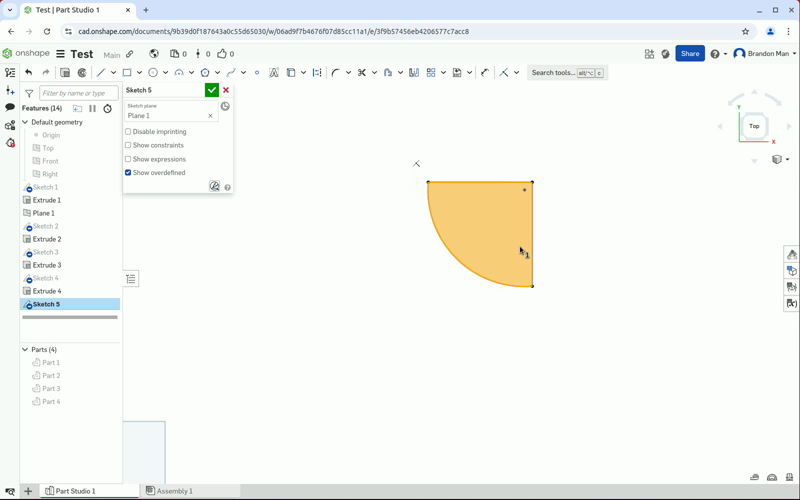
scroll(-6)
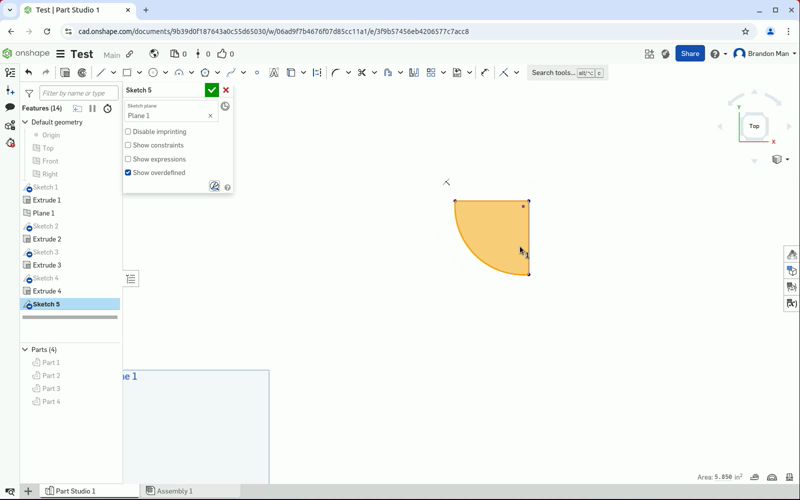
scroll(-6)
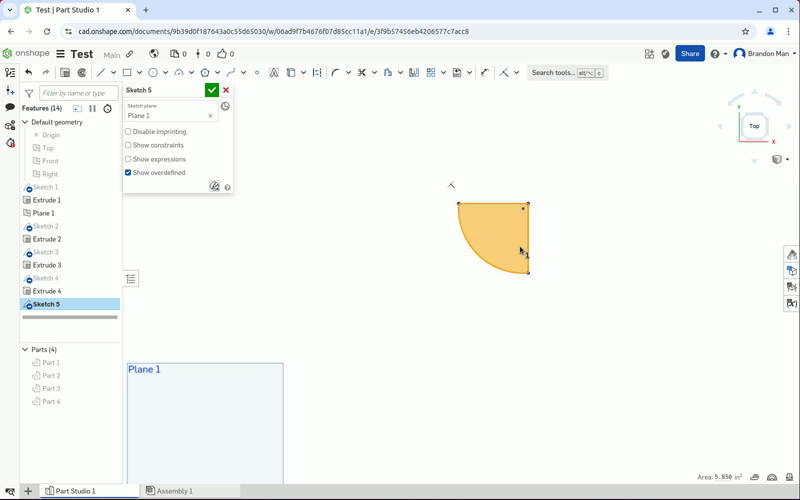
scroll(-6)
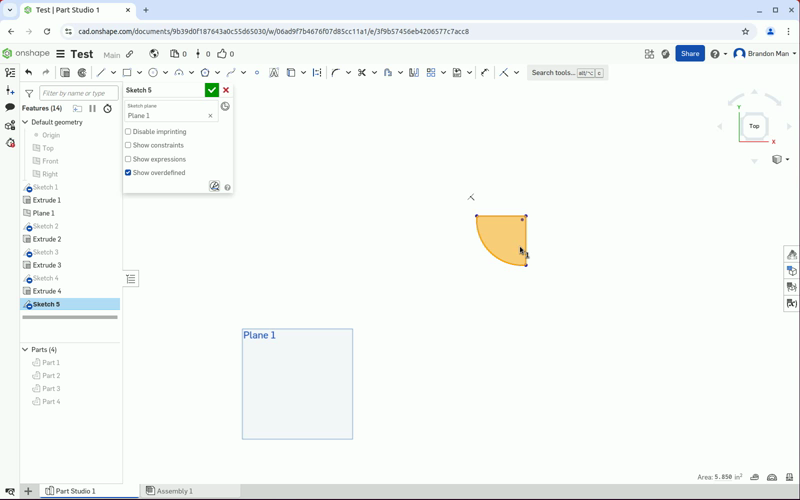
scroll(-6)
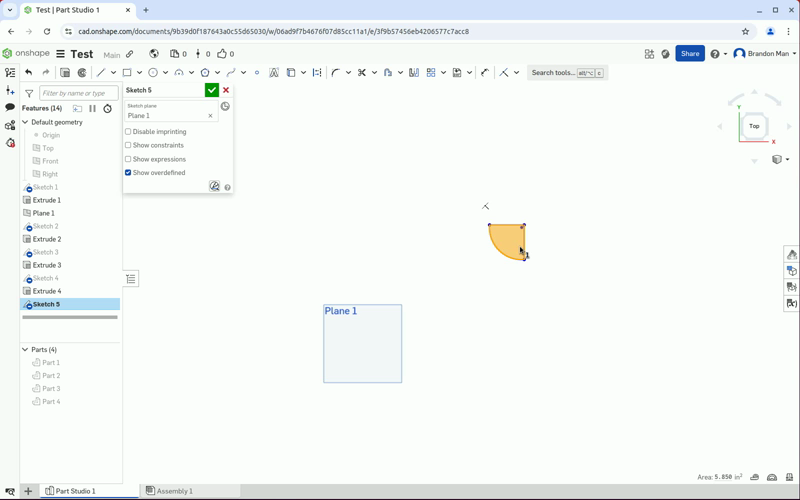
scroll(-6)
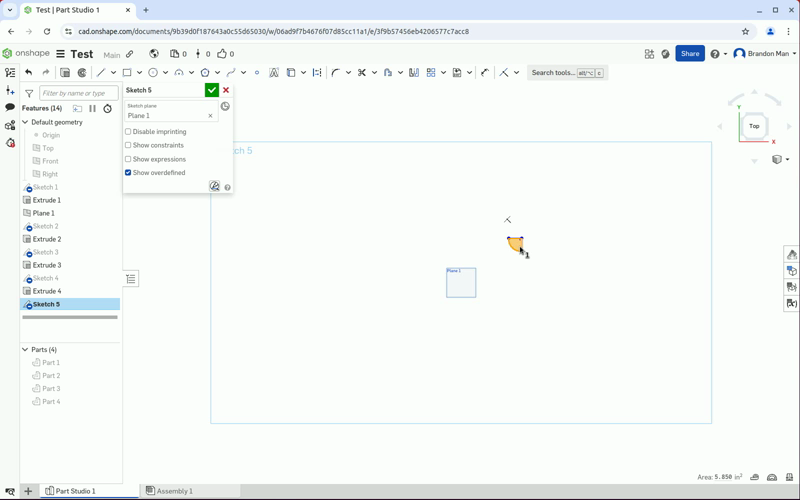
mouse_move(73, 352)
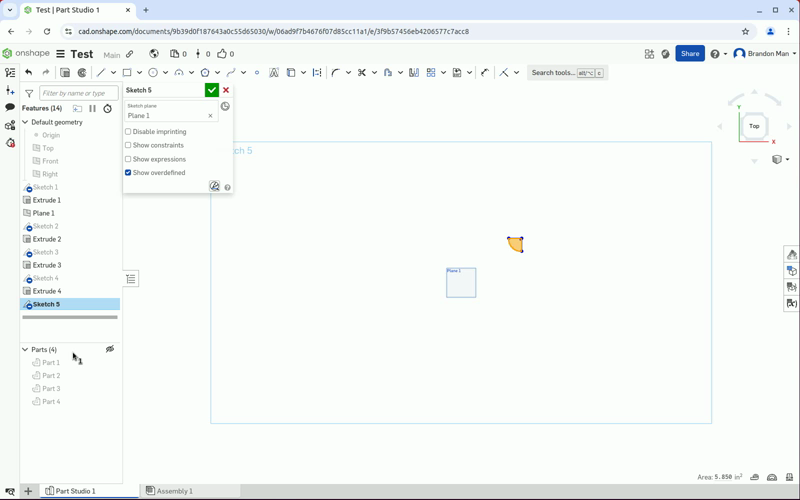
key(shift+y)
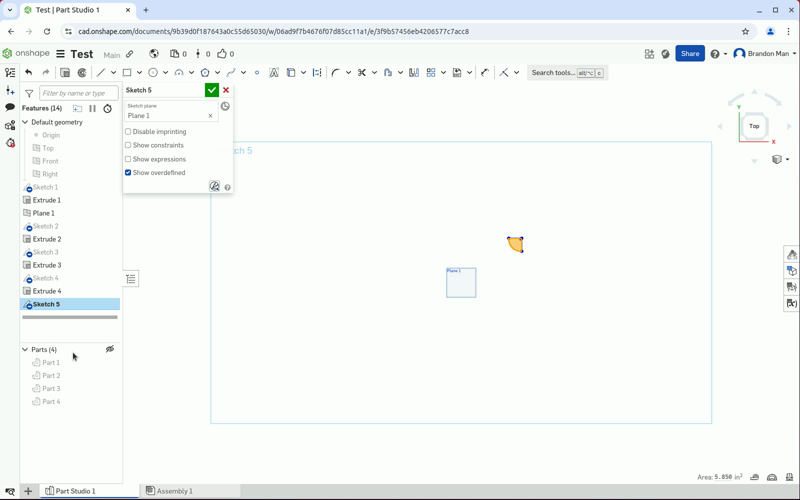
key(shift+e)
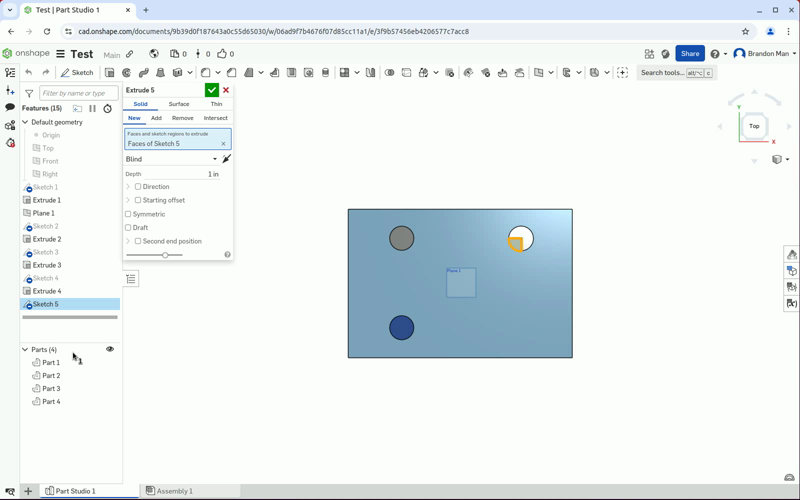
mouse_move(143, 106)
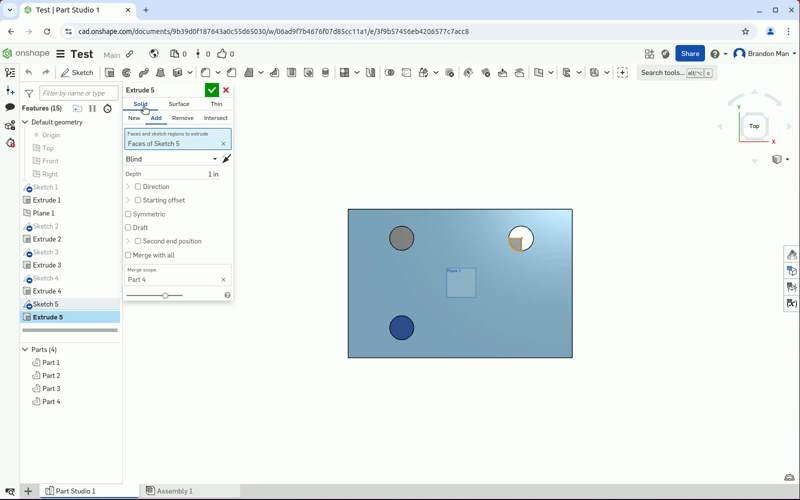
click(143, 106)
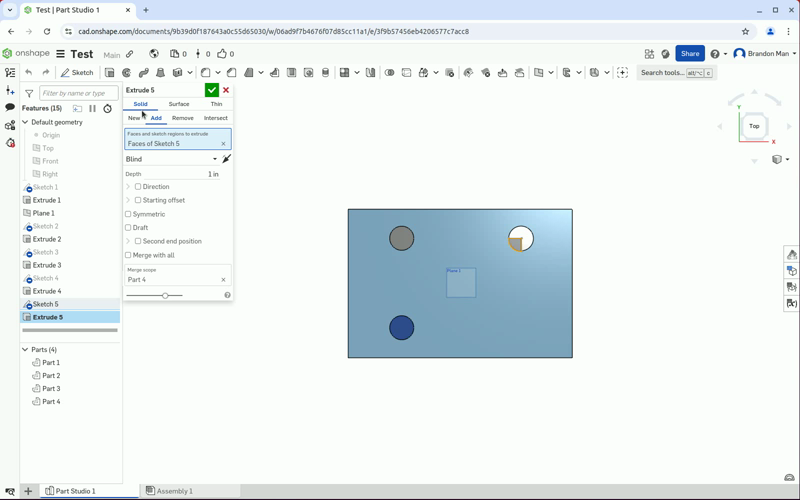
mouse_move(137, 120)
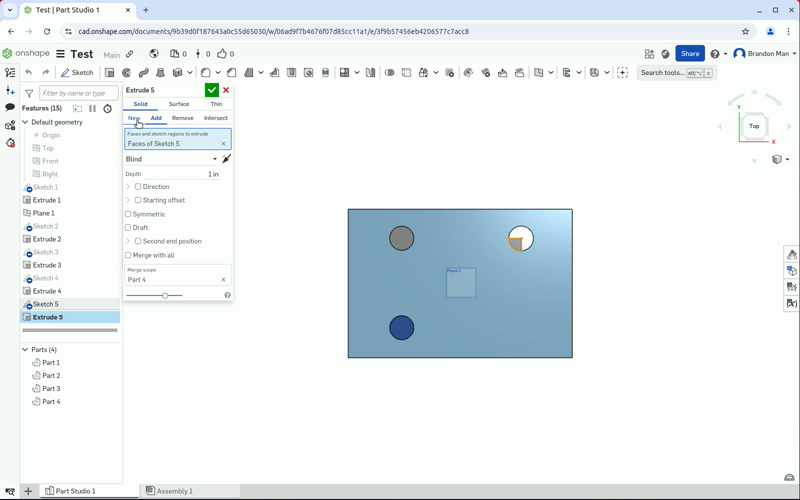
click(137, 120)
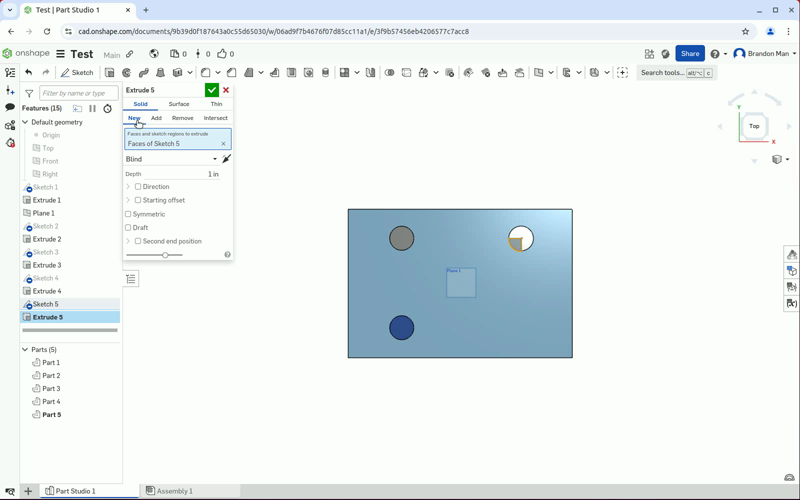
key(tab, 4)
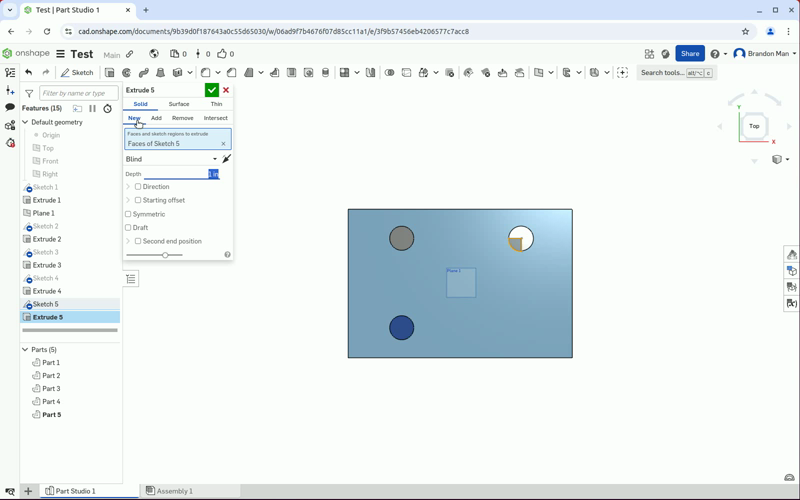
text(15.405)
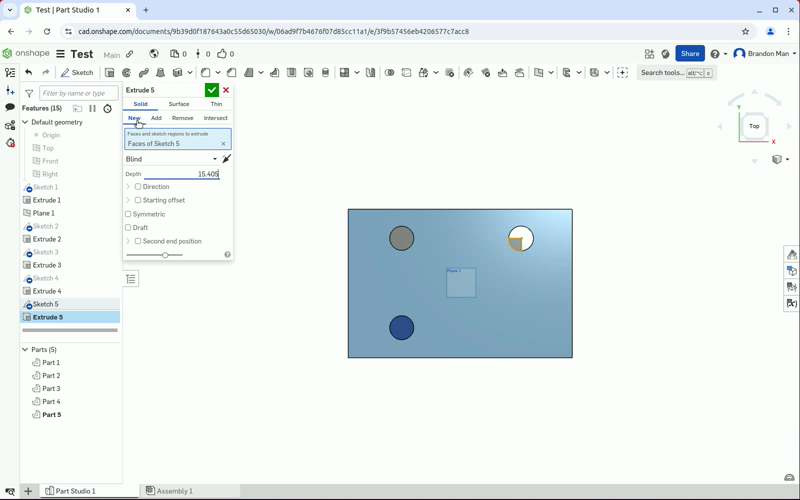
key(enter)
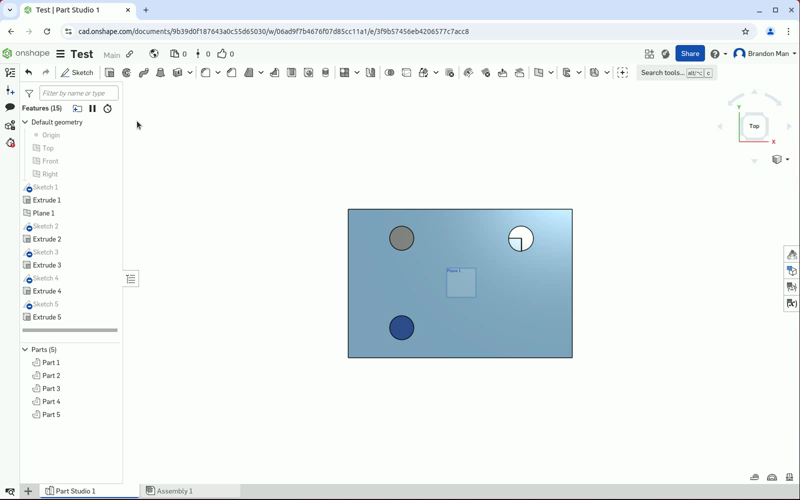
key(shift+h)
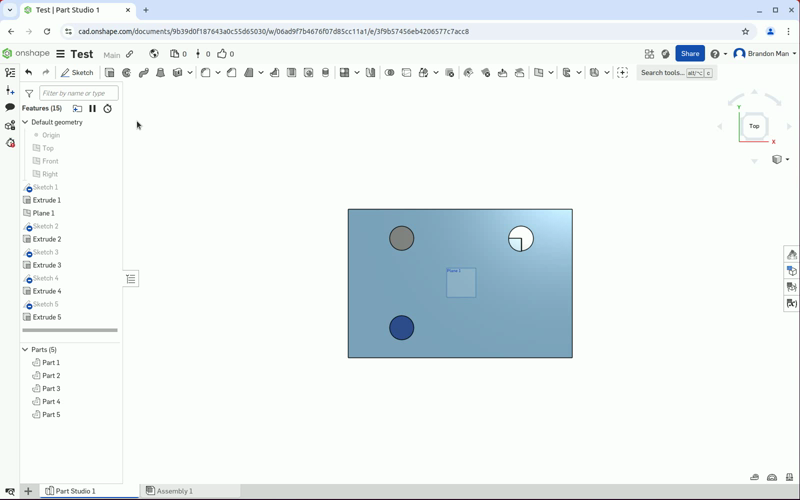
key(shift+h)
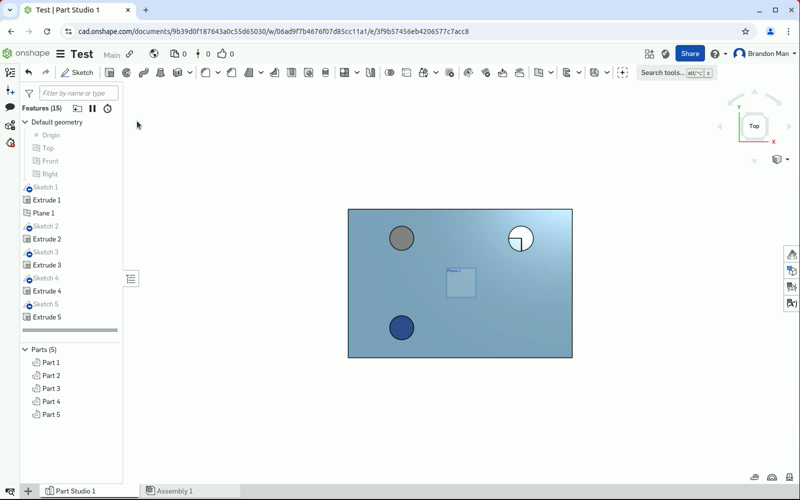
mouse_move(73, 189)
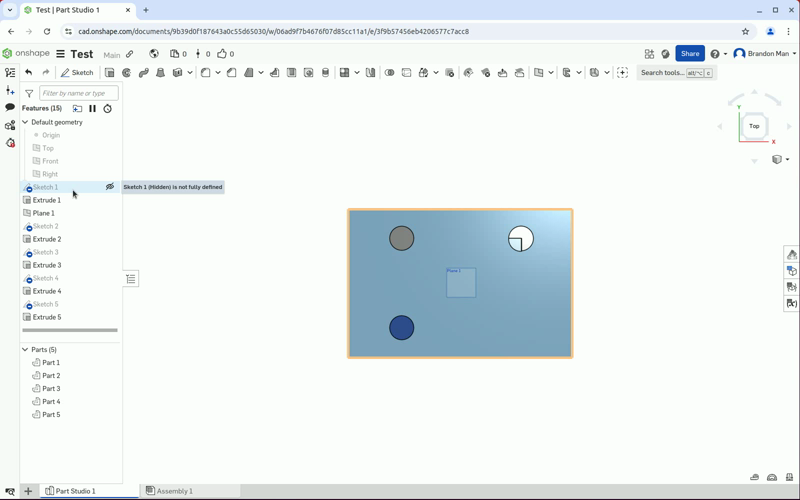
click(73, 189)
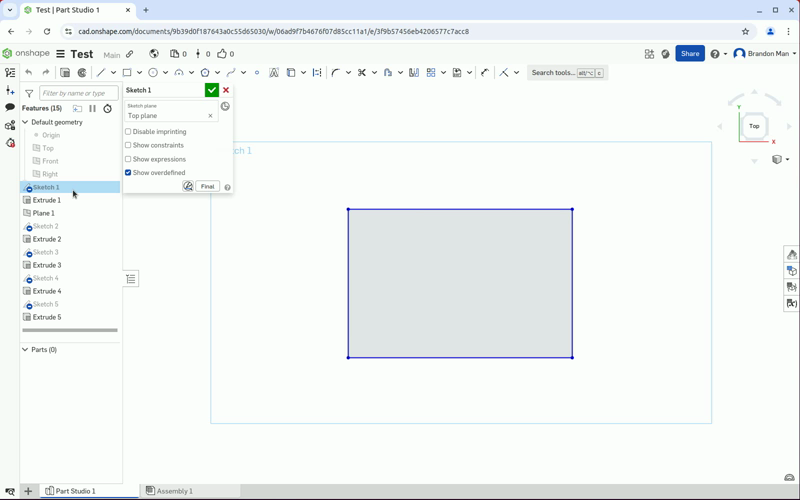
mouse_move(229, 92)
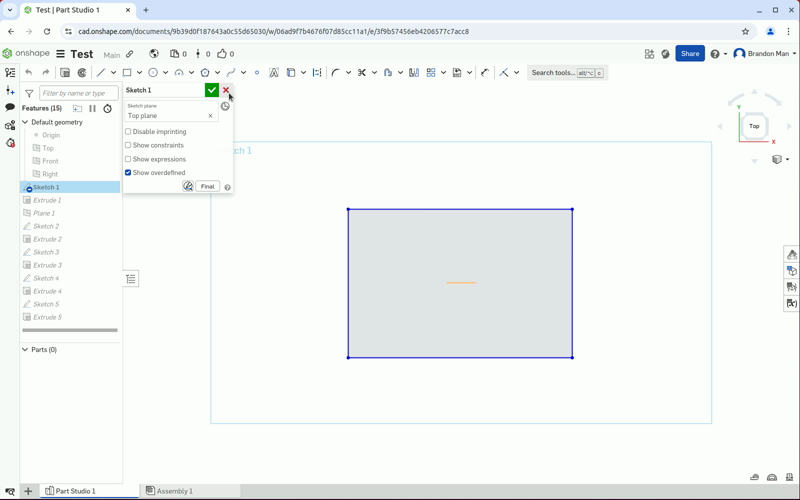
click(229, 92)
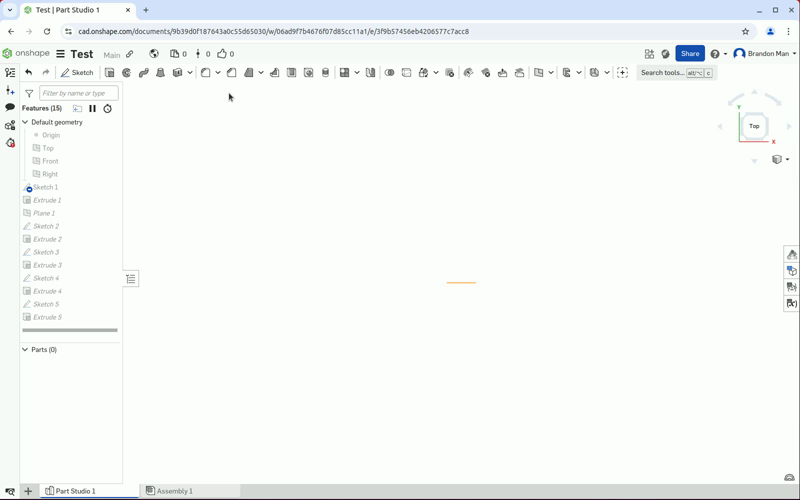
key(shift+s)
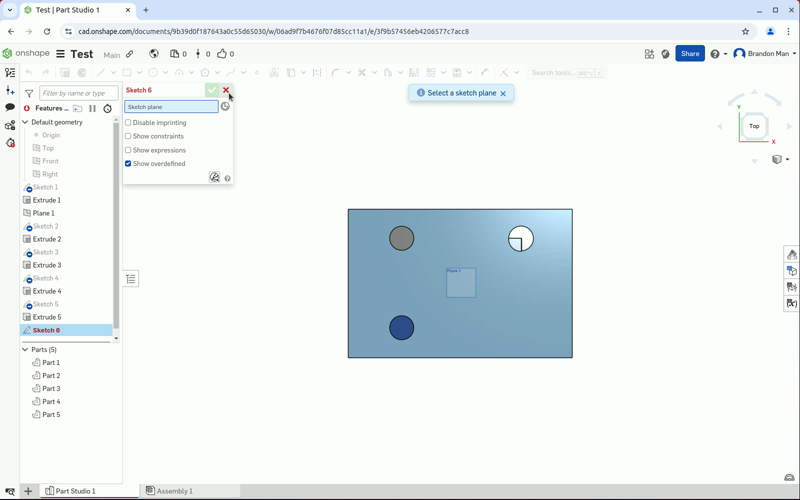
mouse_move(69, 215)
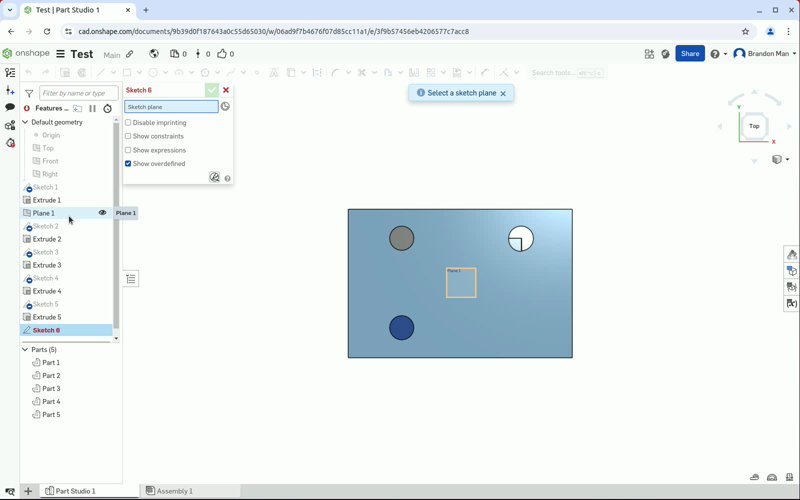
click(69, 215)
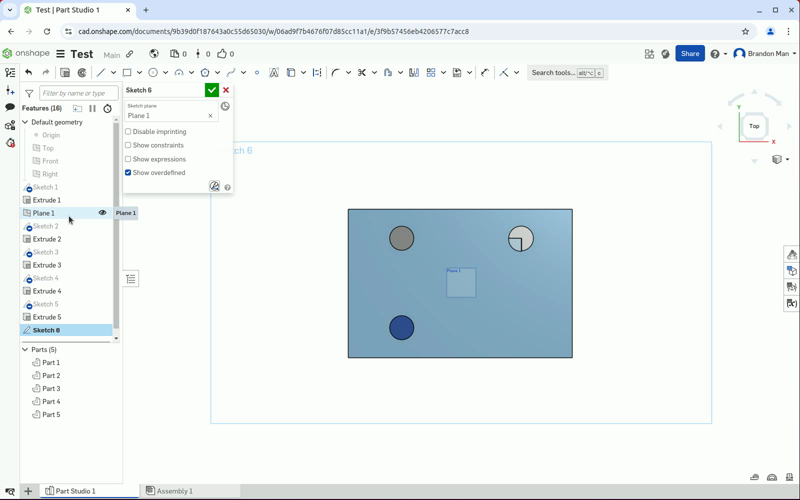
mouse_move(73, 352)
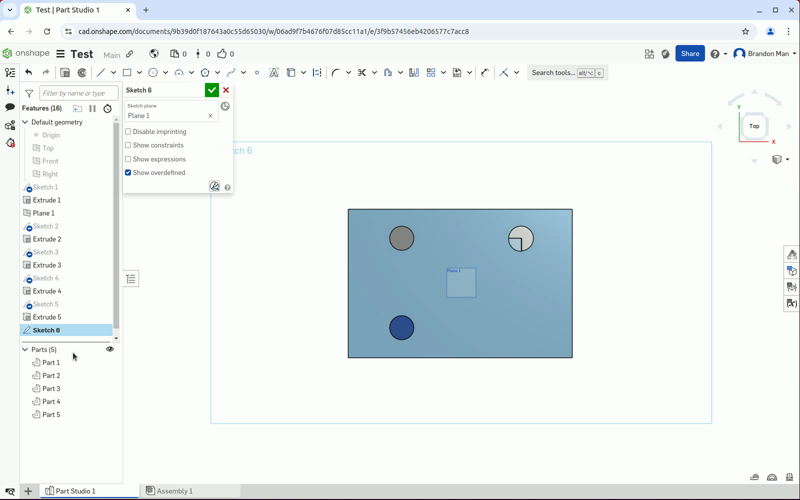
key(y)
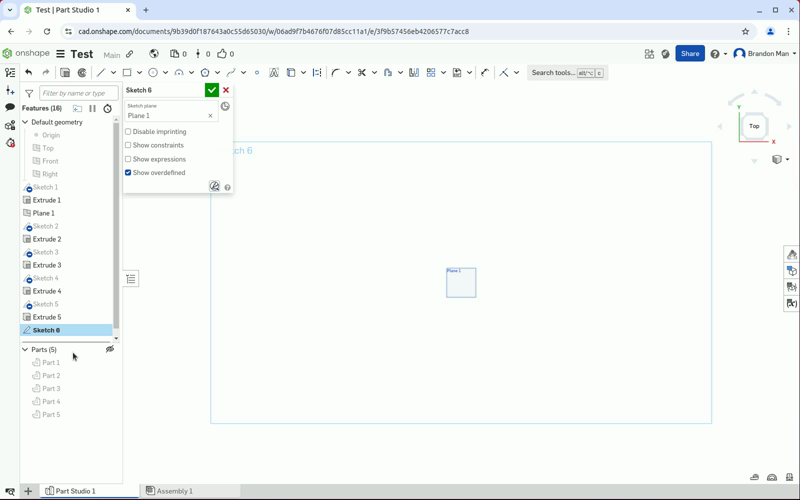
key(a)
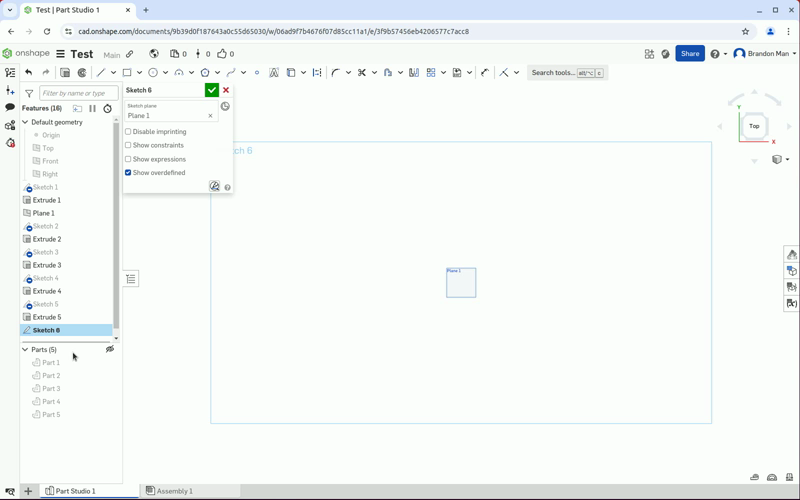
key_down(shift)
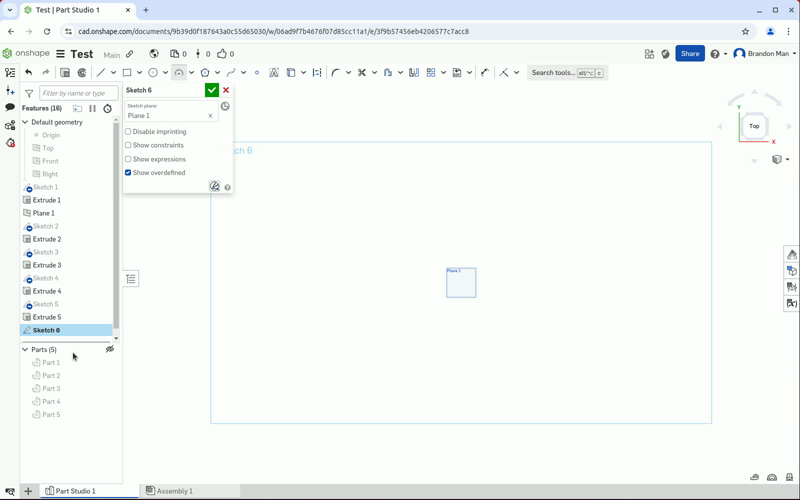
mouse_move(508, 327)
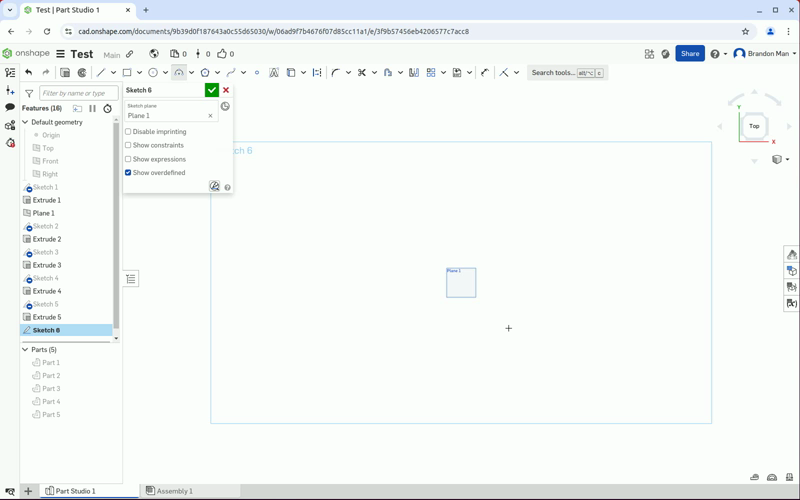
click(508, 327)
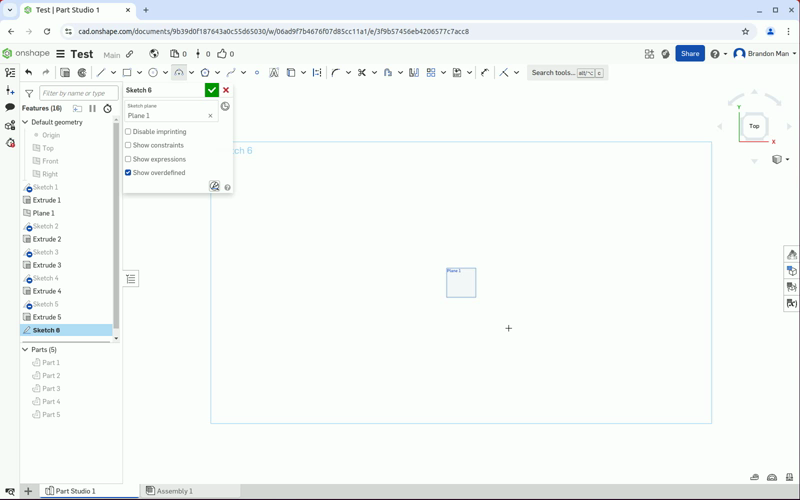
key_up(shift)
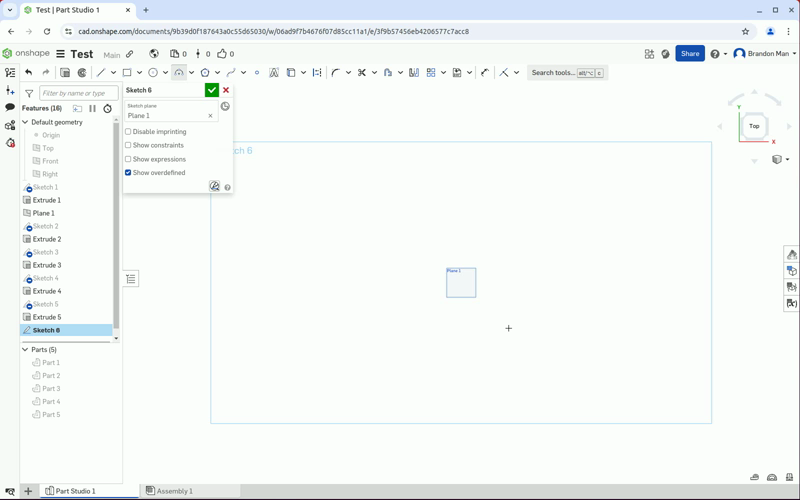
key_down(shift)
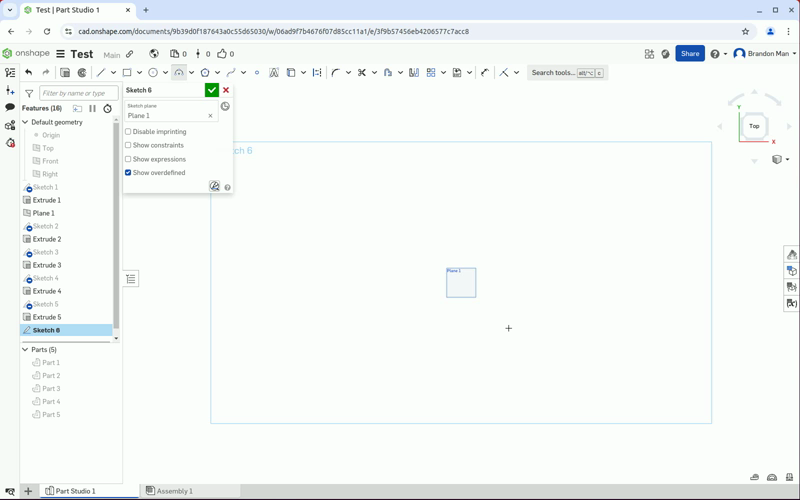
mouse_move(521, 315)
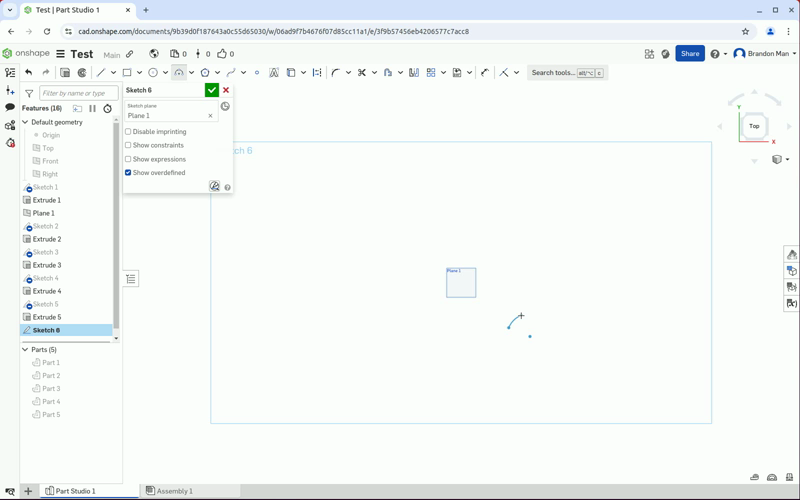
click(521, 315)
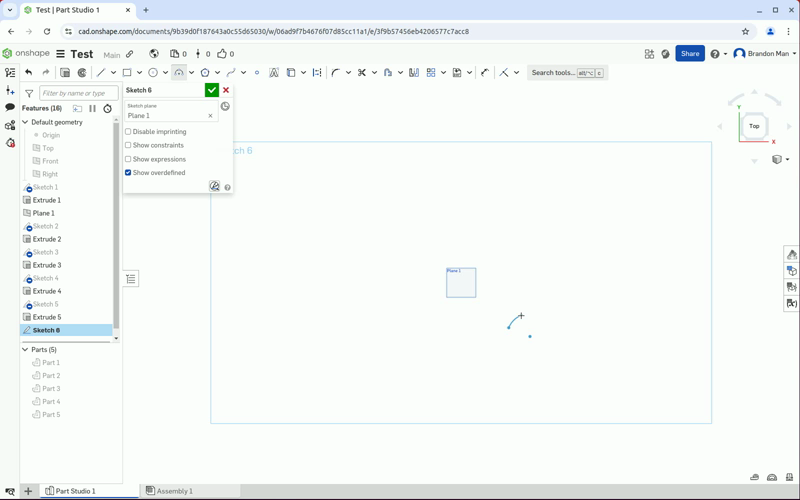
mouse_move(529, 336)
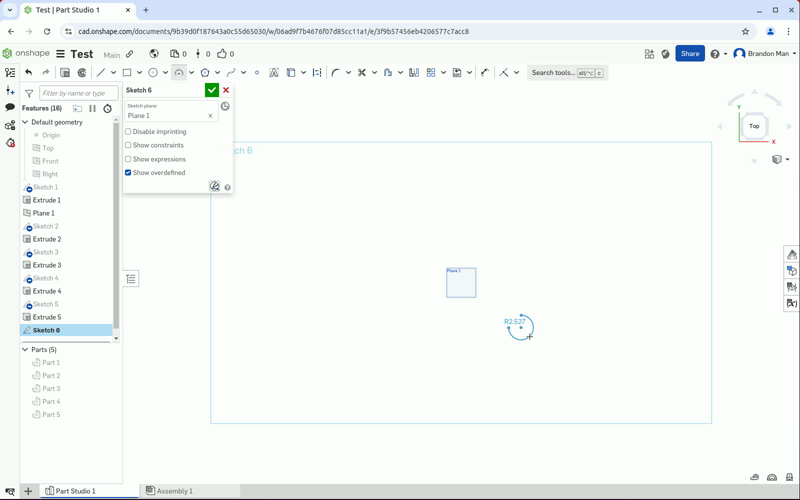
click(529, 336)
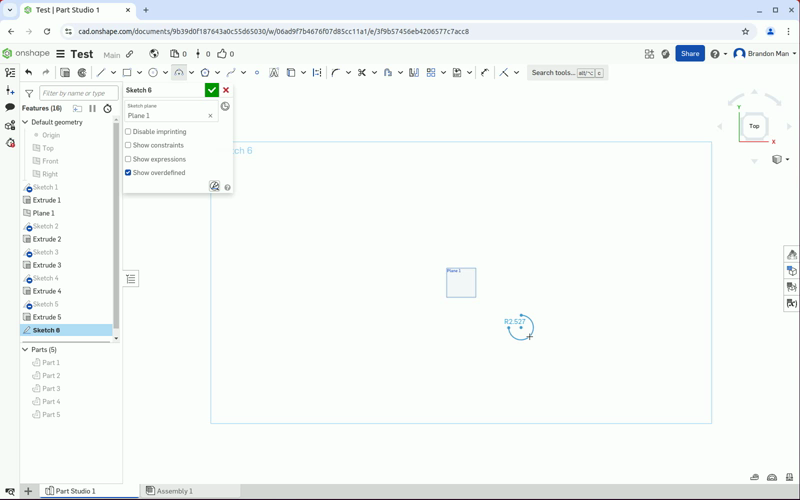
key_up(shift)
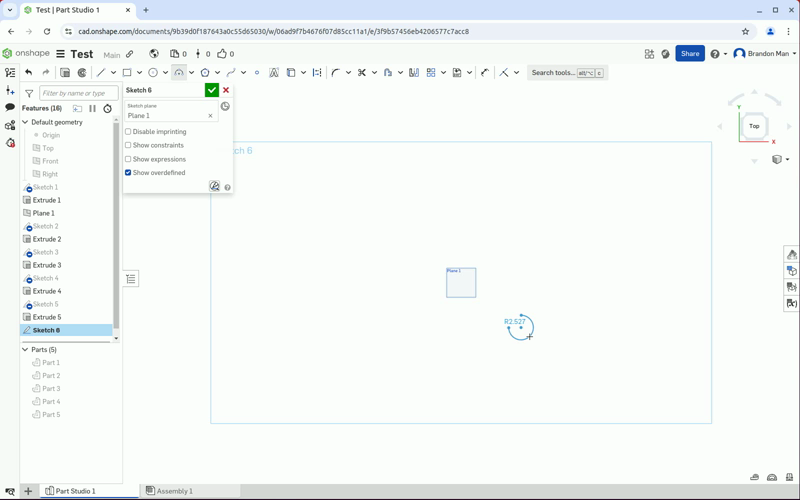
key(esc)
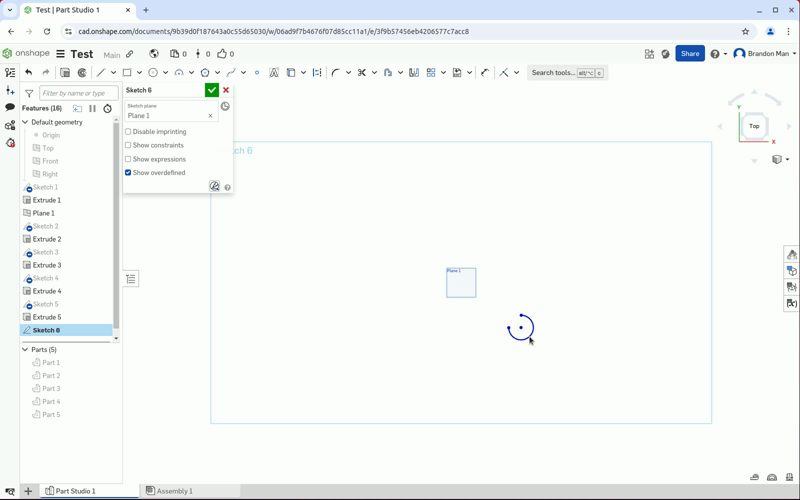
key(l)
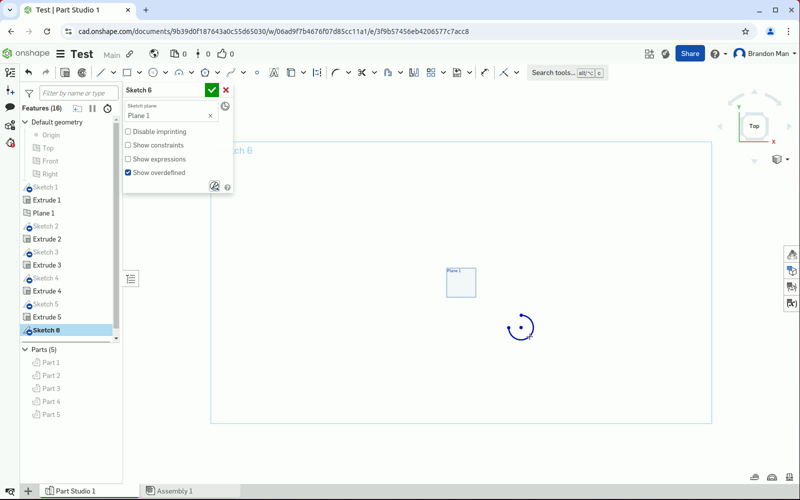
mouse_move(521, 315)
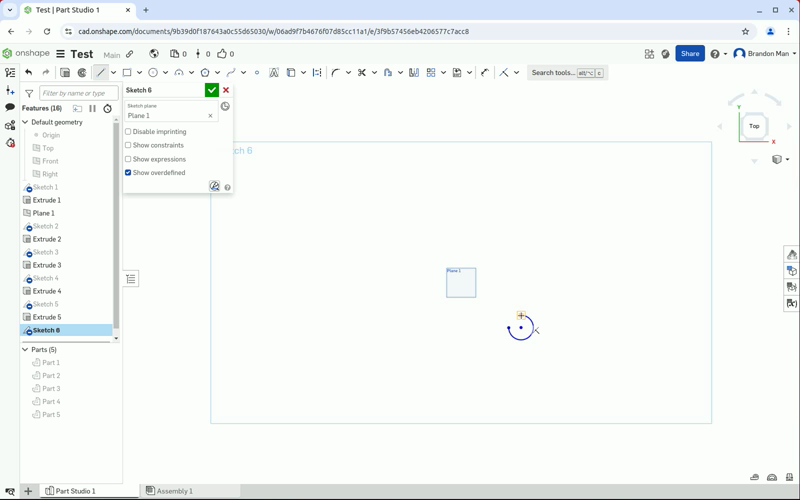
click(521, 315)
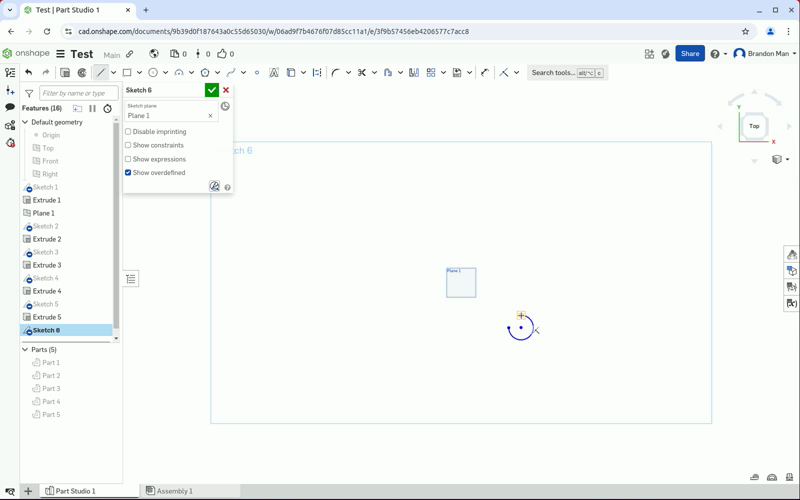
key_down(shift)
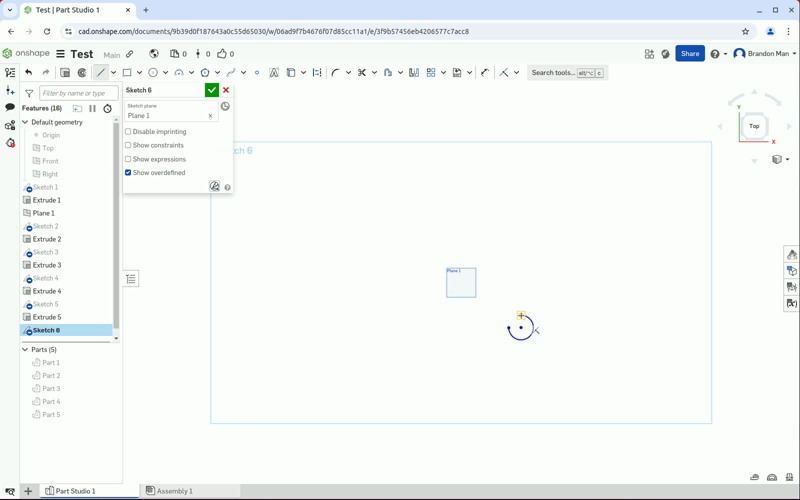
mouse_move(551, 315)
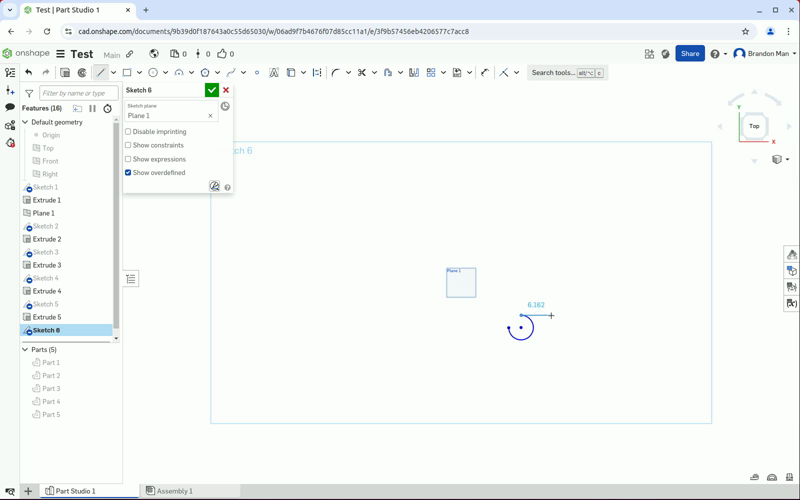
mouse_move(521, 327)
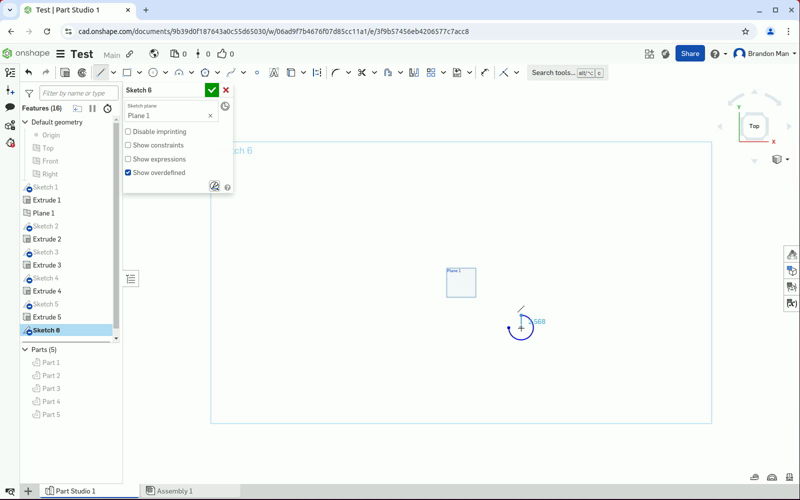
click(521, 327)
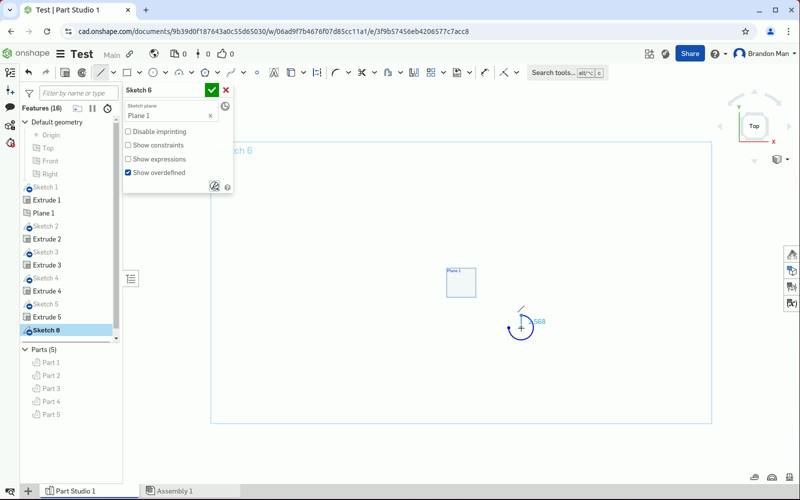
key_up(shift)
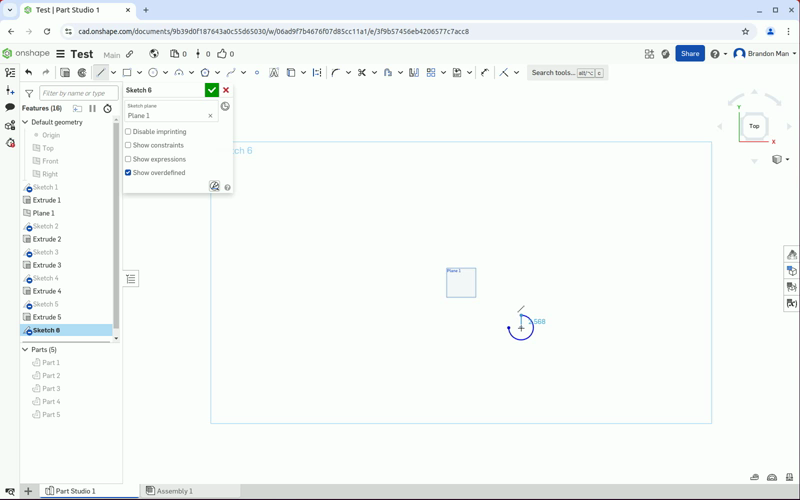
mouse_move(551, 327)
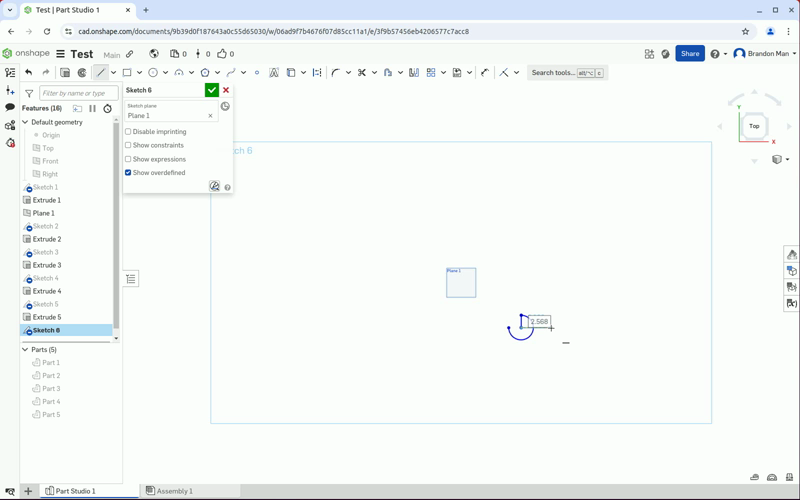
key_down(shift)
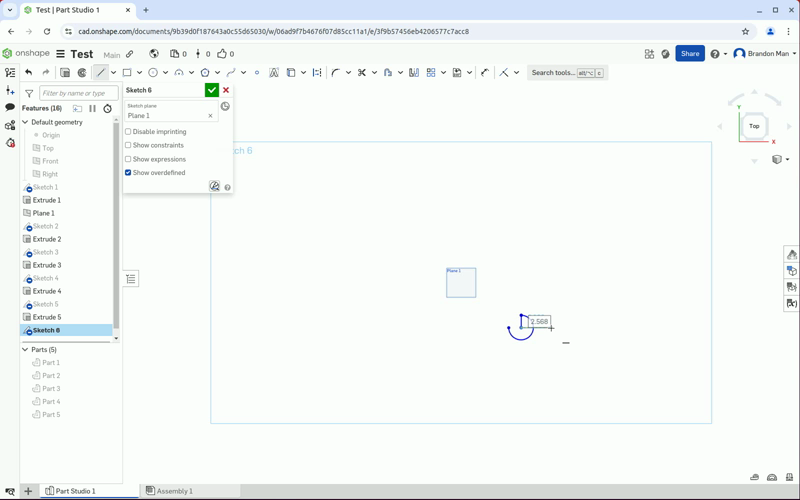
mouse_move(508, 327)
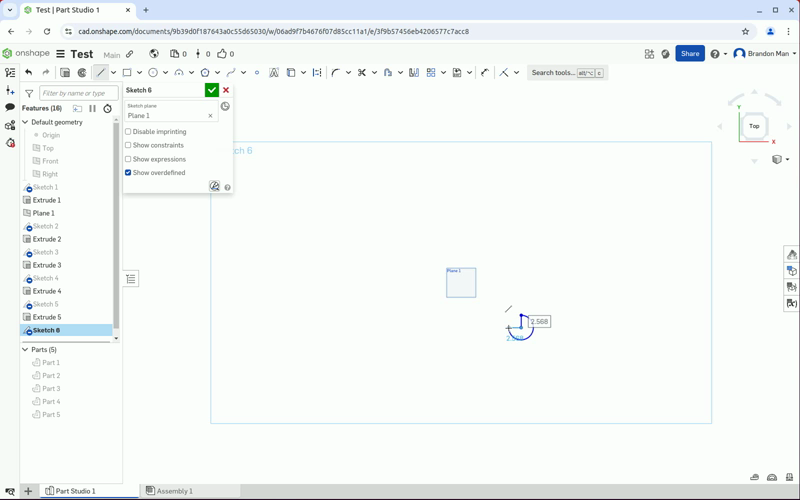
key_up(shift)
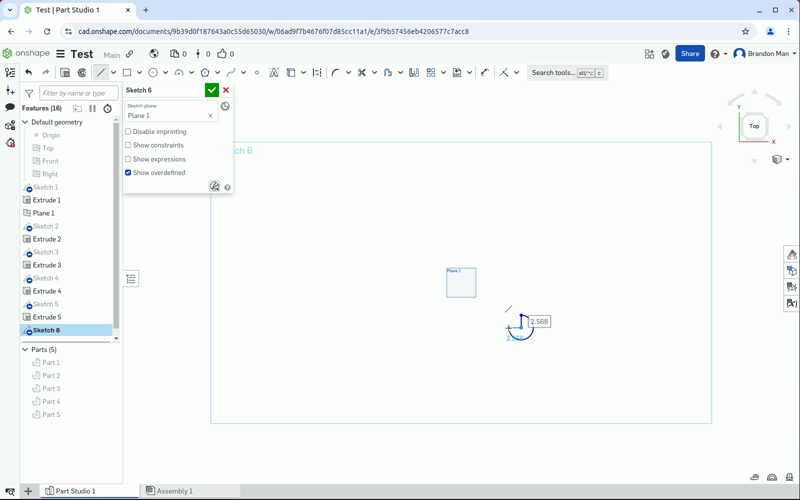
click(508, 327)
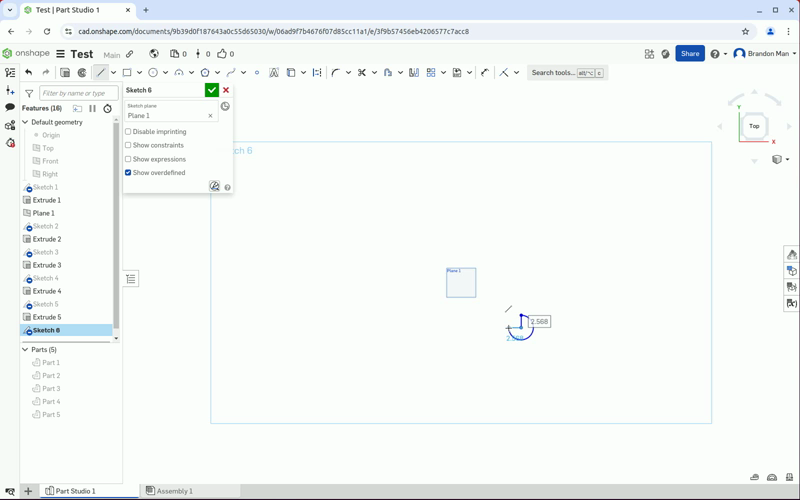
key(esc)
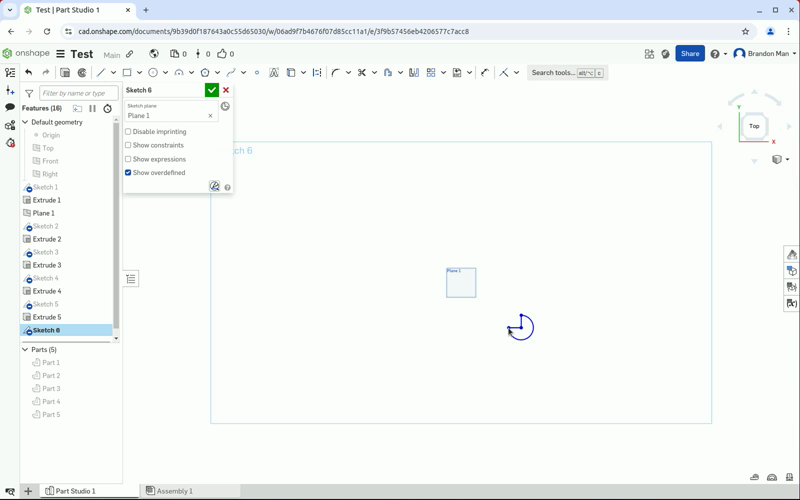
mouse_move(527, 322)
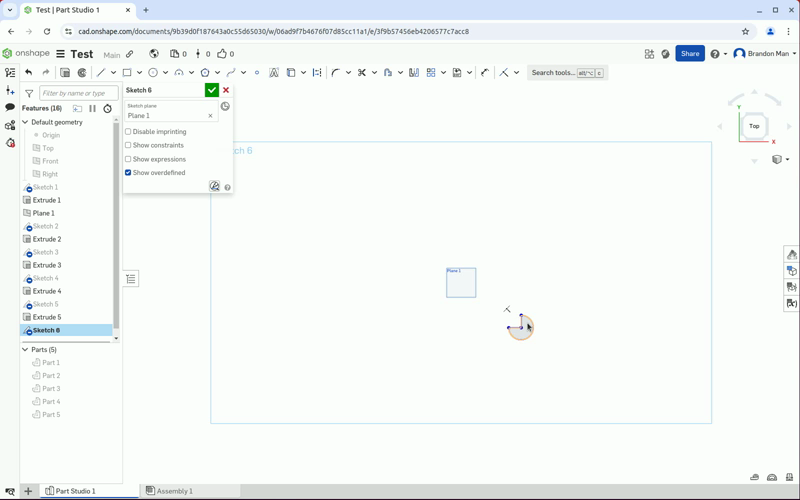
scroll(6)
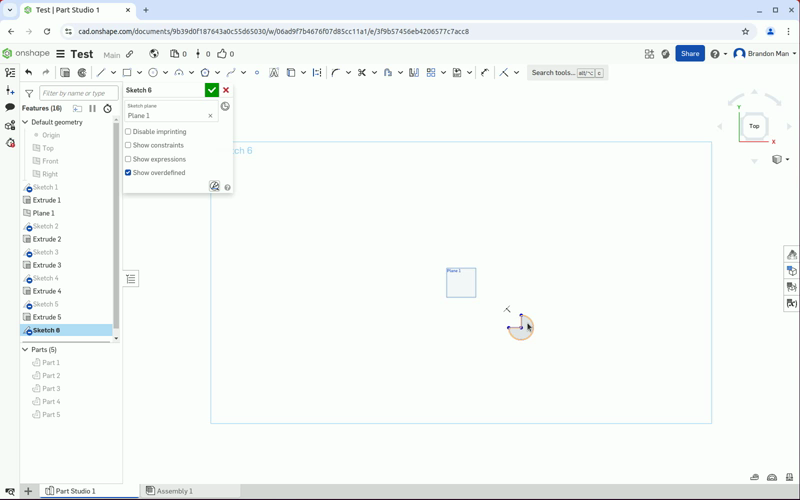
scroll(6)
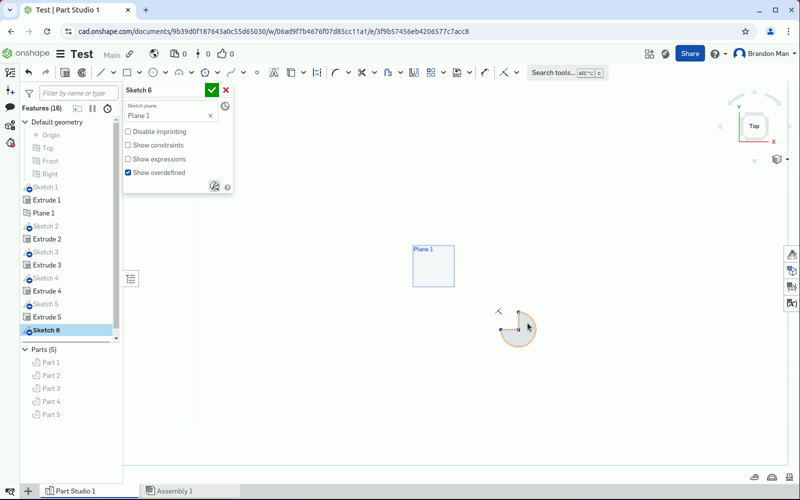
scroll(6)
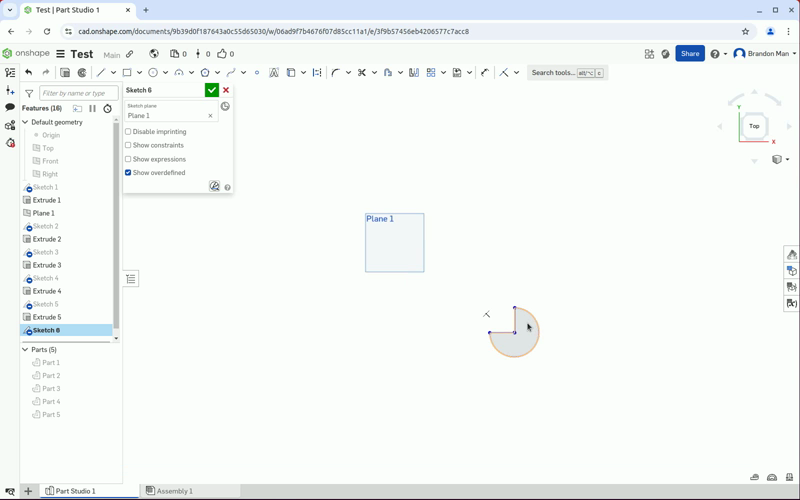
scroll(6)
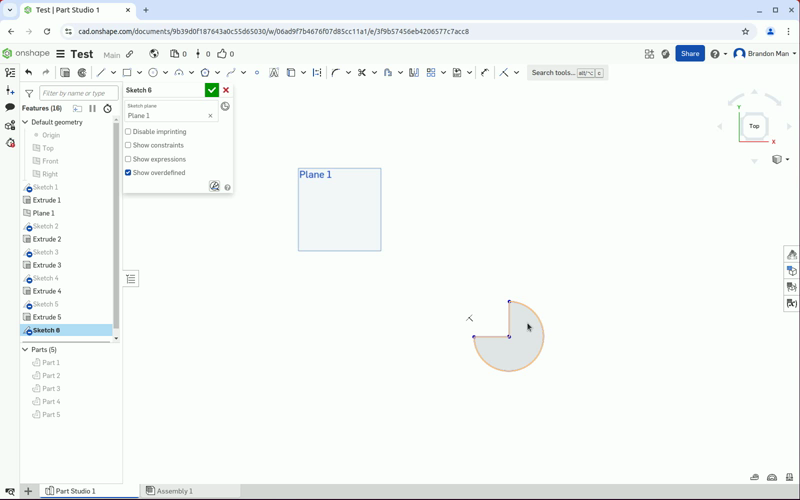
scroll(6)
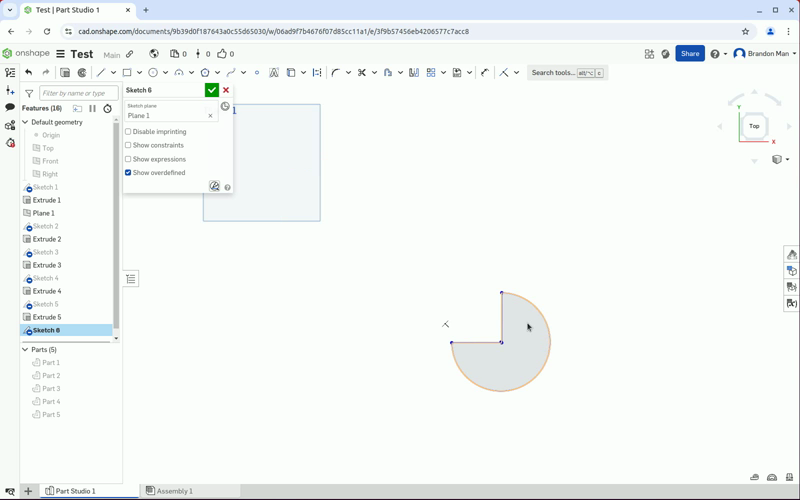
scroll(6)
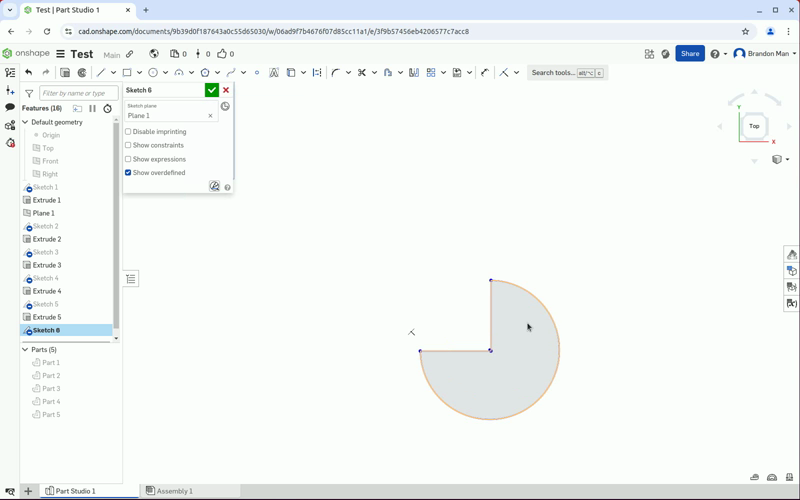
scroll(6)
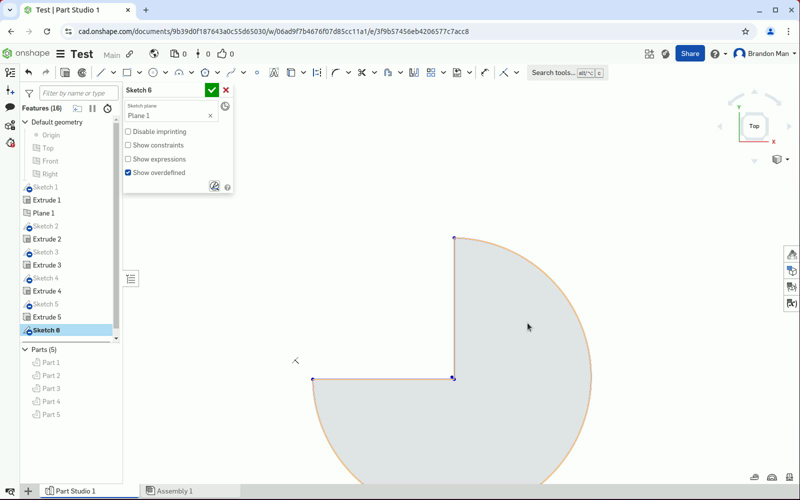
click(527, 322)
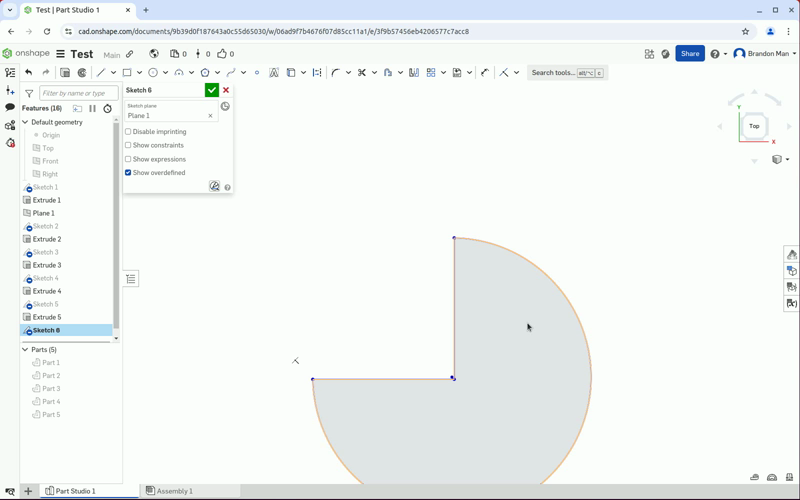
scroll(-6)
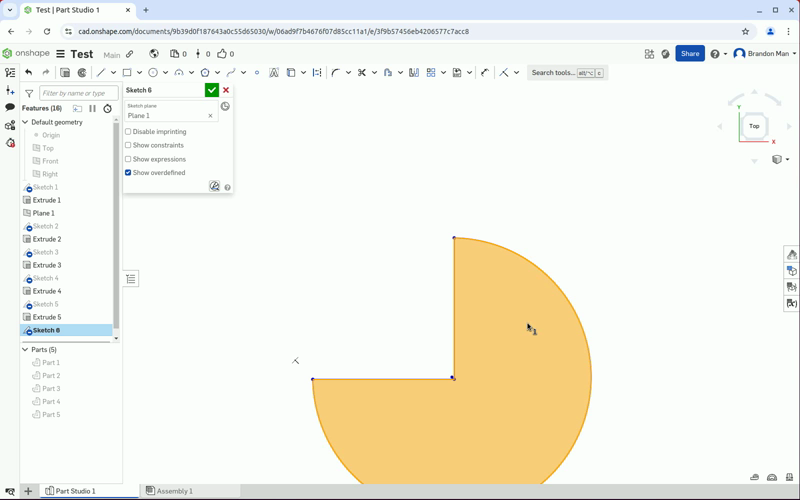
scroll(-6)
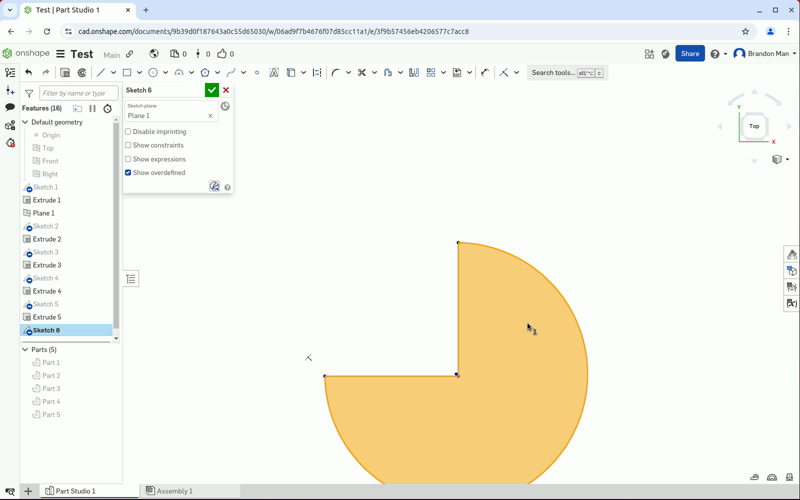
scroll(-6)
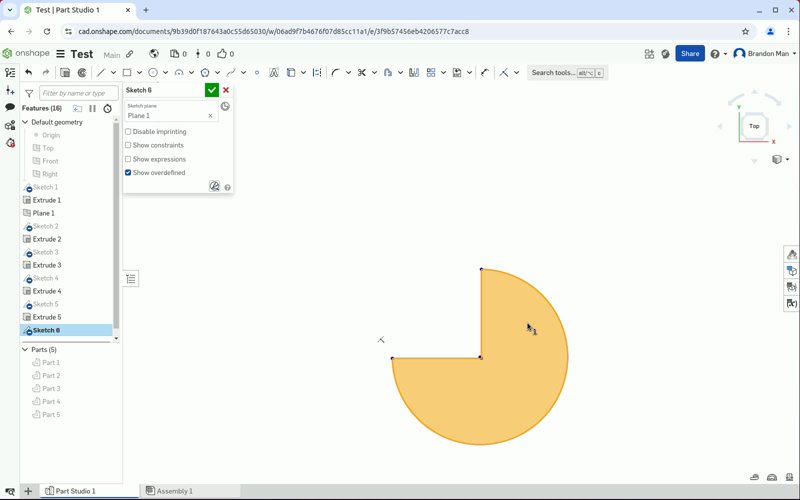
scroll(-6)
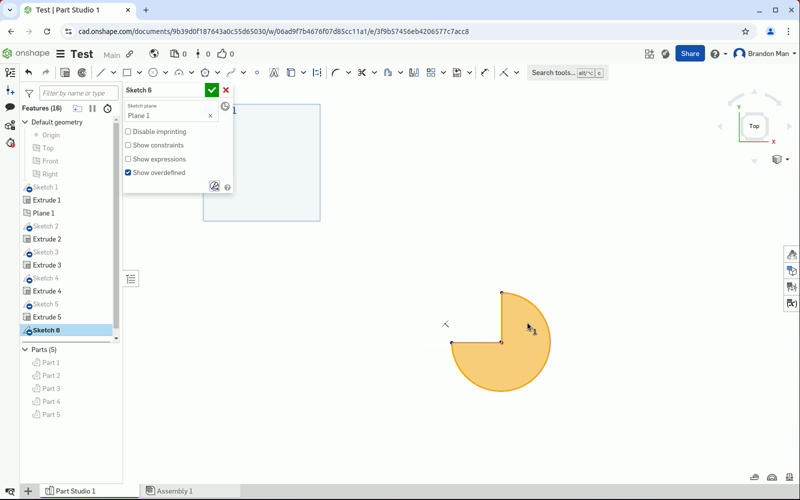
scroll(-6)
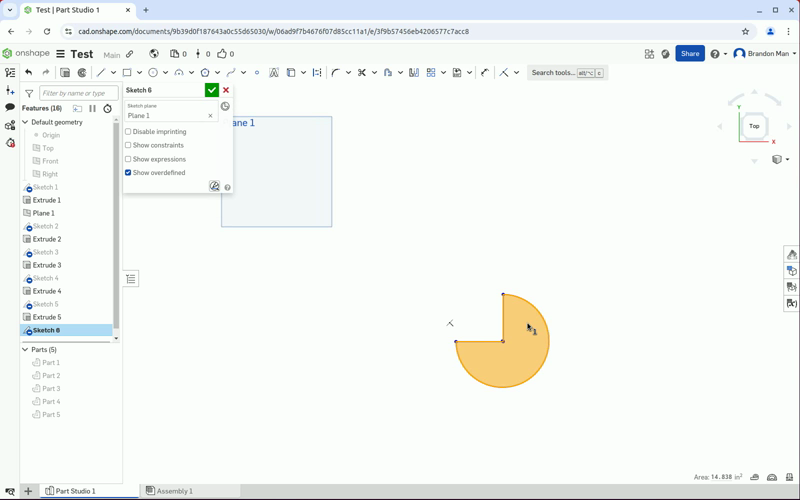
scroll(-6)
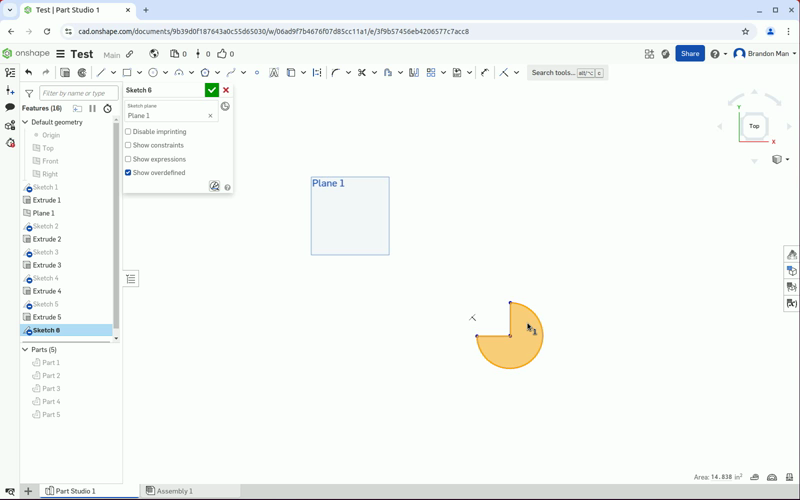
scroll(-6)
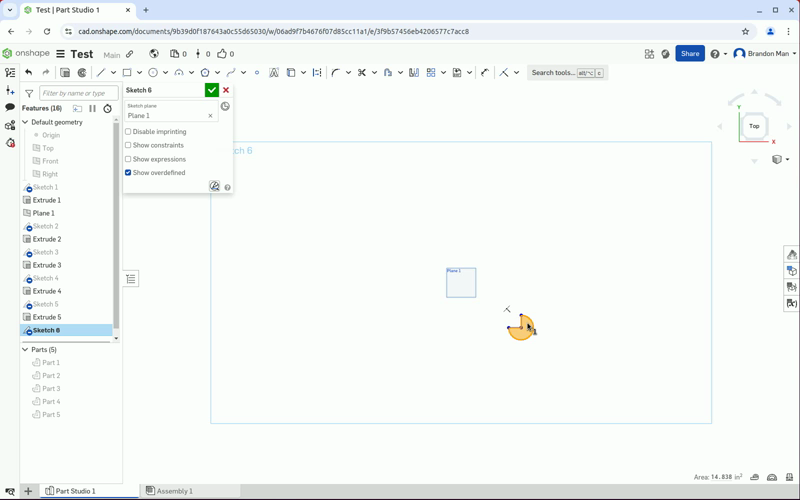
mouse_move(73, 352)
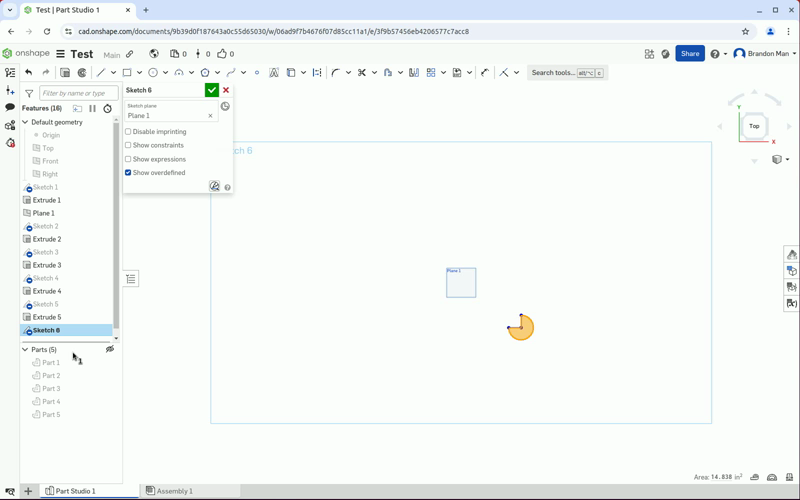
key(shift+y)
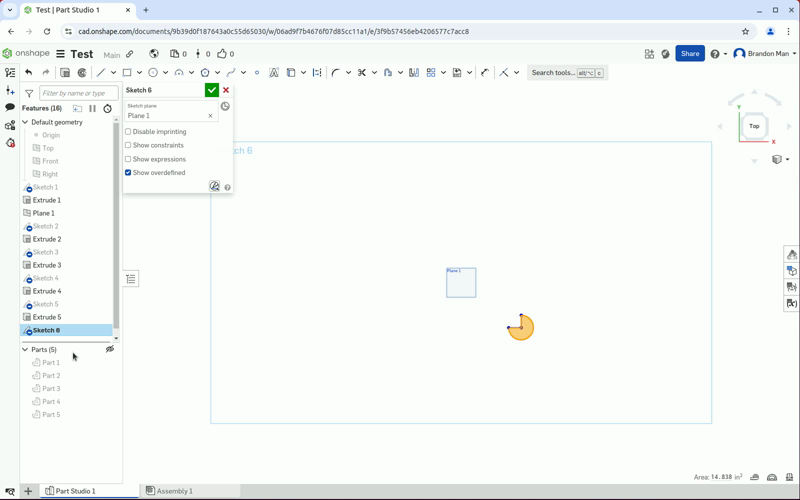
key(shift+e)
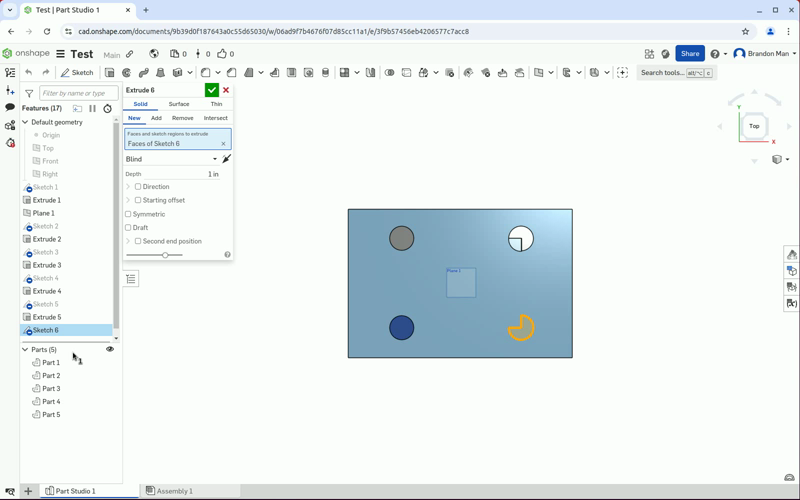
mouse_move(143, 106)
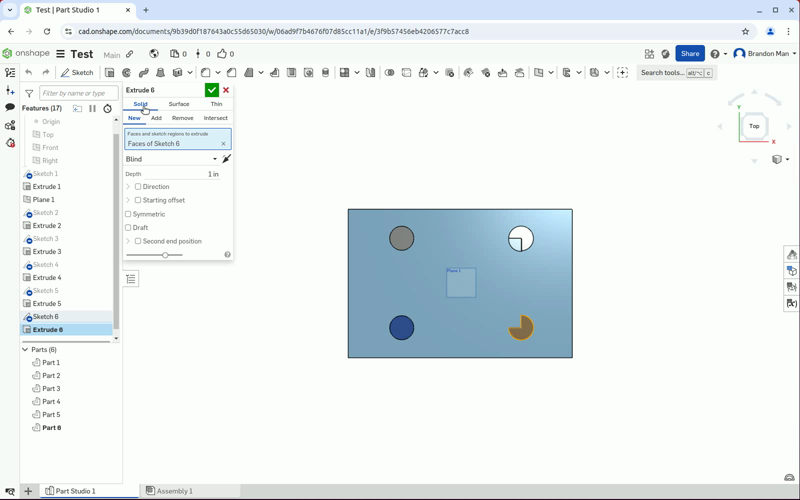
click(143, 106)
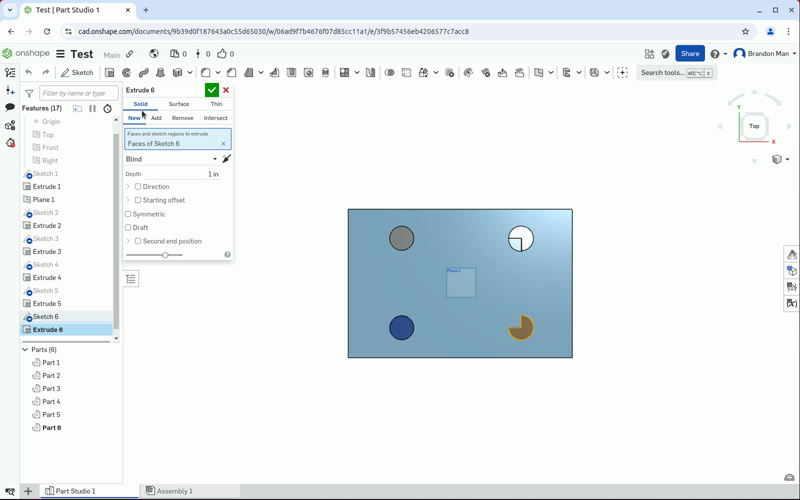
mouse_move(137, 120)
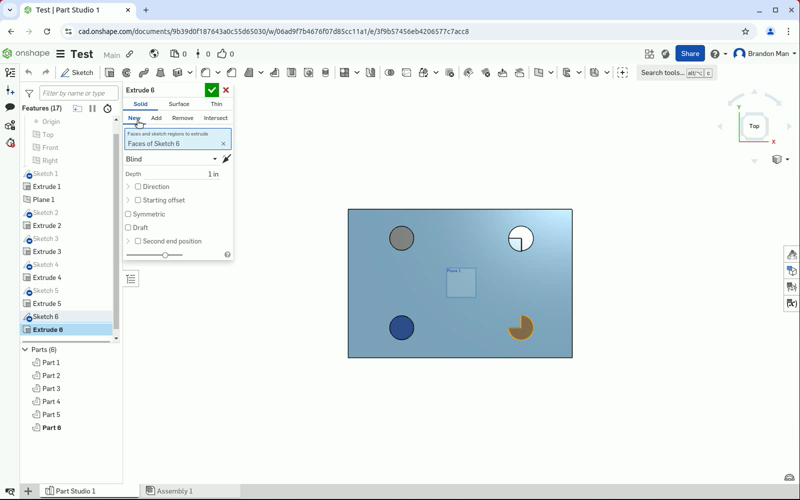
click(137, 120)
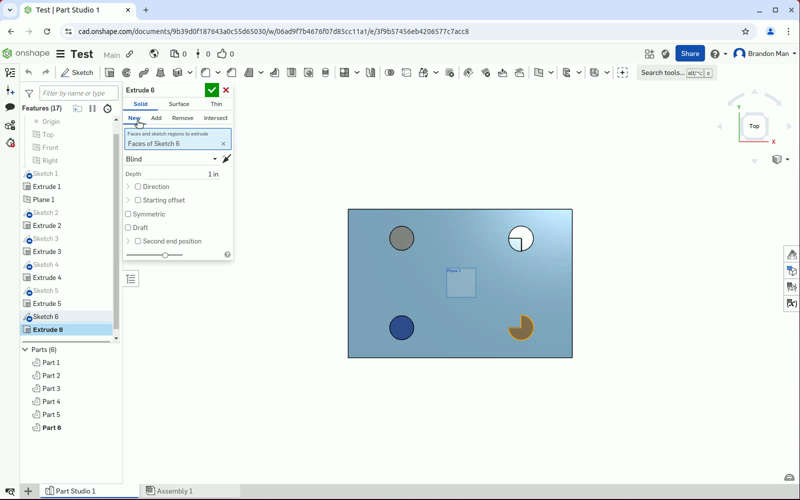
key(tab, 4)
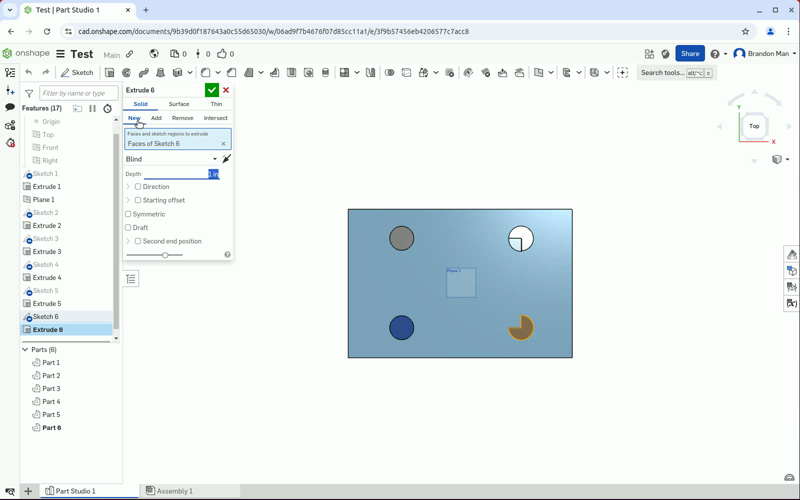
text(15.405)
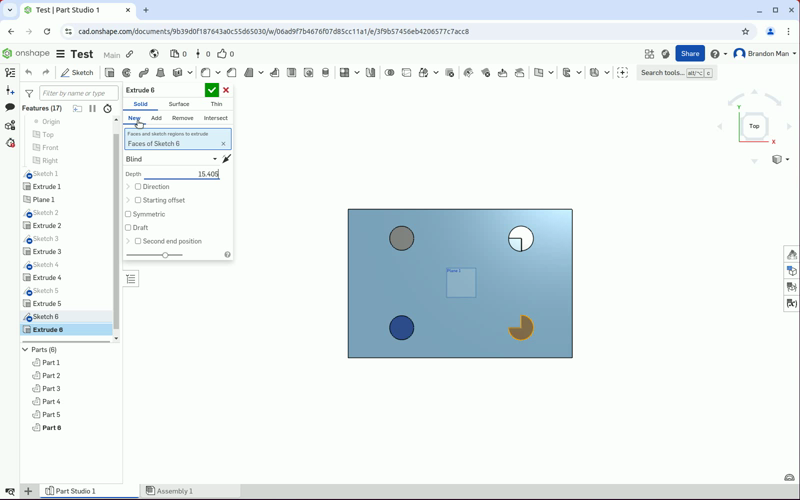
key(enter)
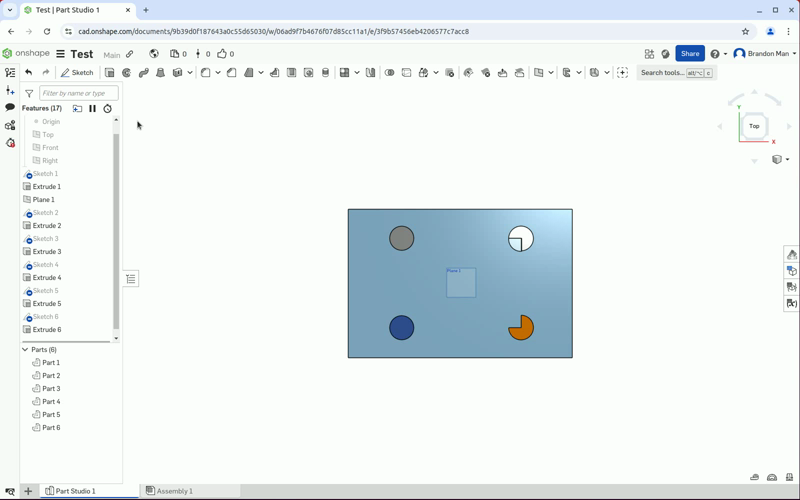
key(shift+h)
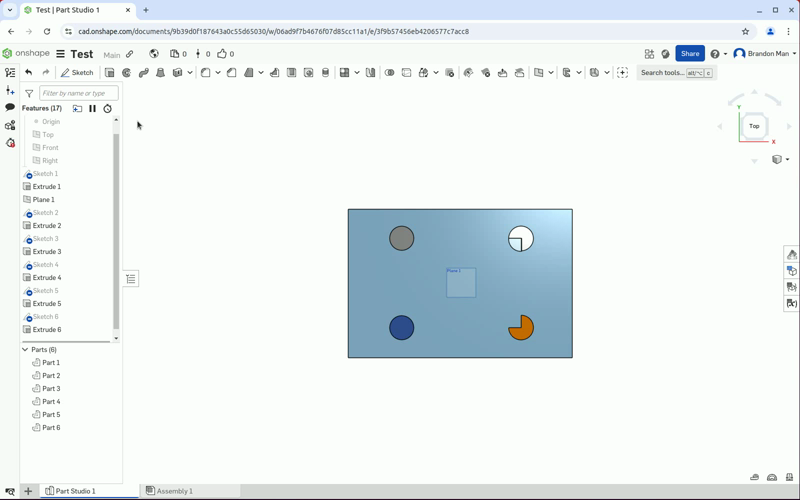
key(shift+h)
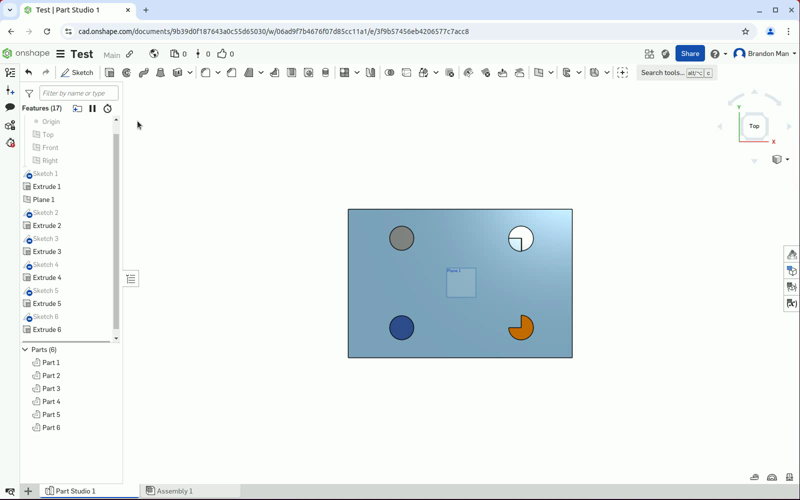
mouse_move(69, 176)
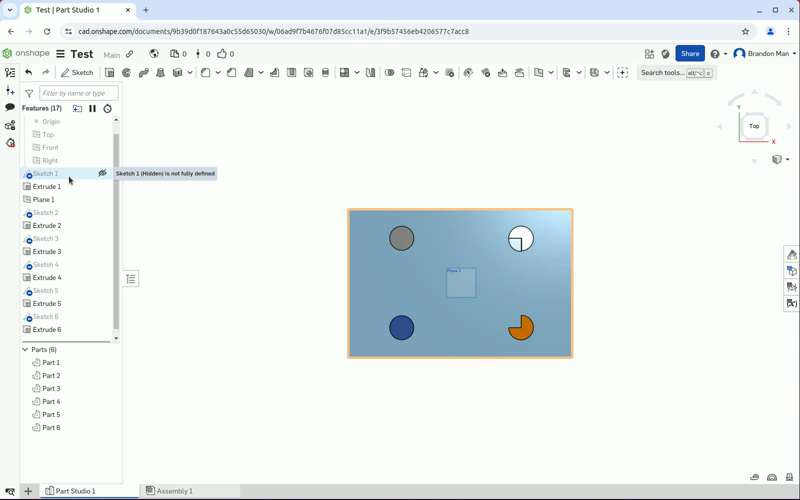
click(69, 176)
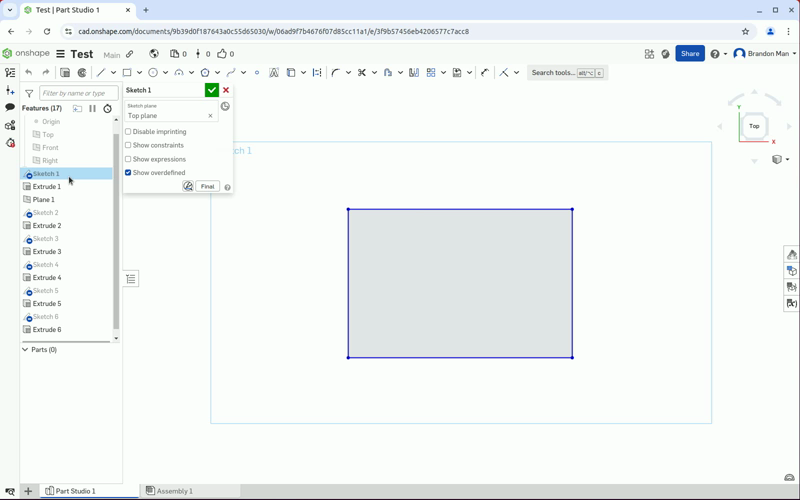
mouse_move(229, 92)
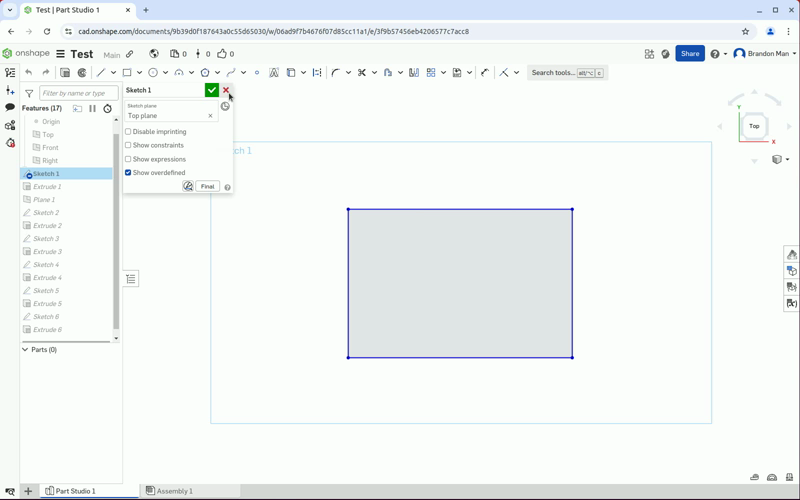
click(229, 92)
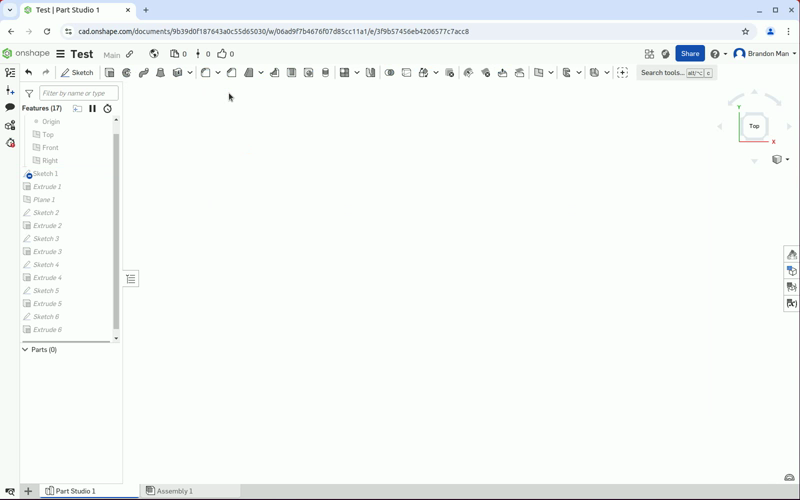
key(shift+s)
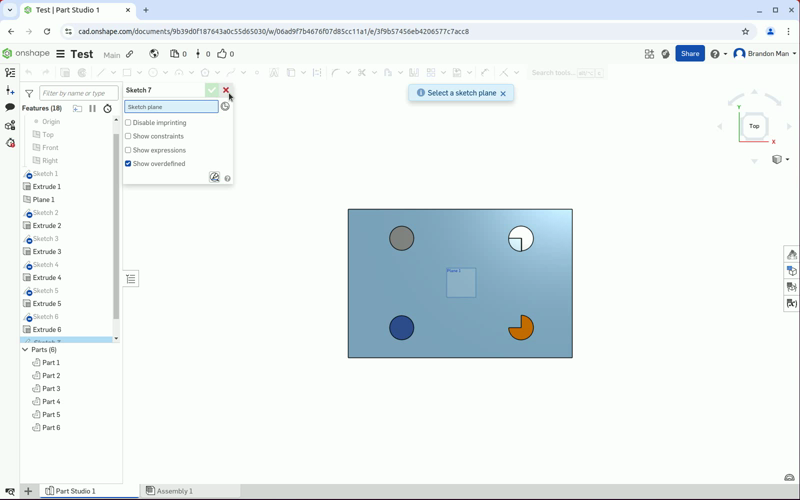
mouse_move(69, 189)
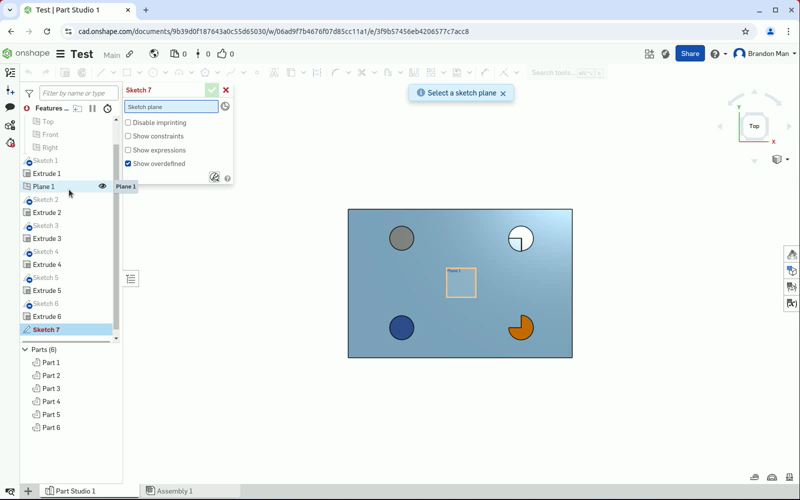
click(69, 189)
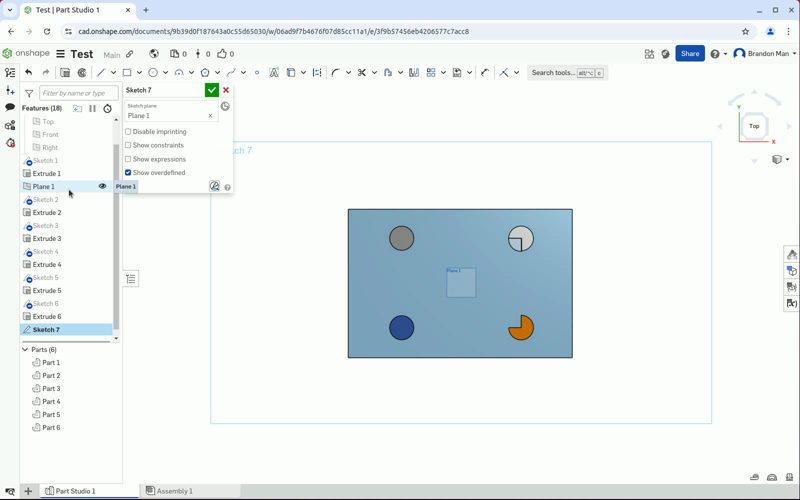
mouse_move(73, 352)
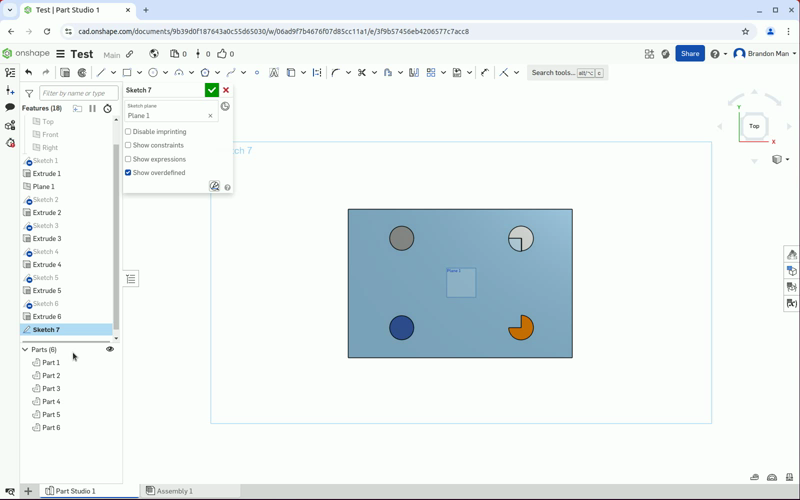
key(y)
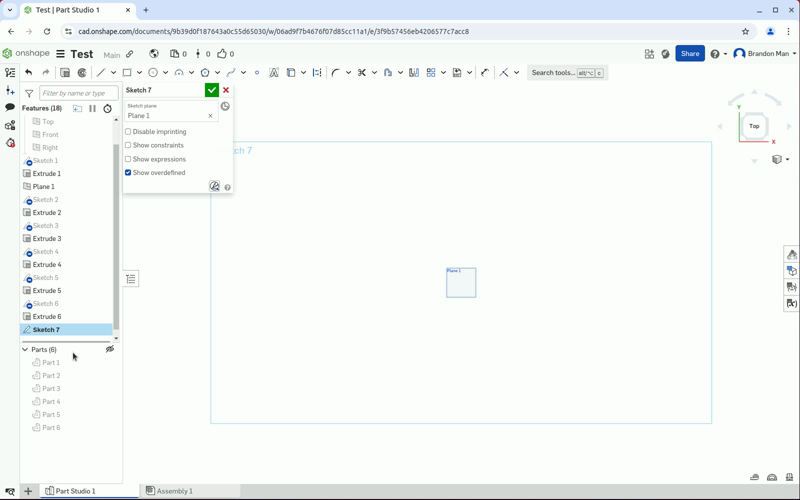
key(l)
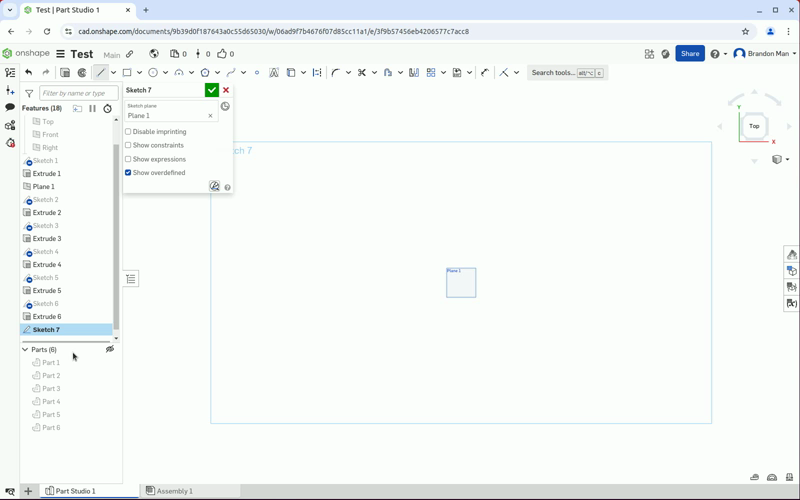
key_down(shift)
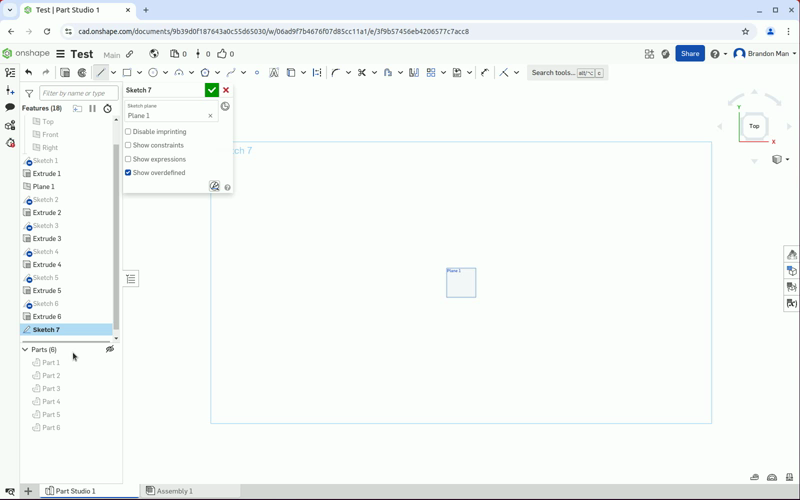
mouse_move(508, 327)
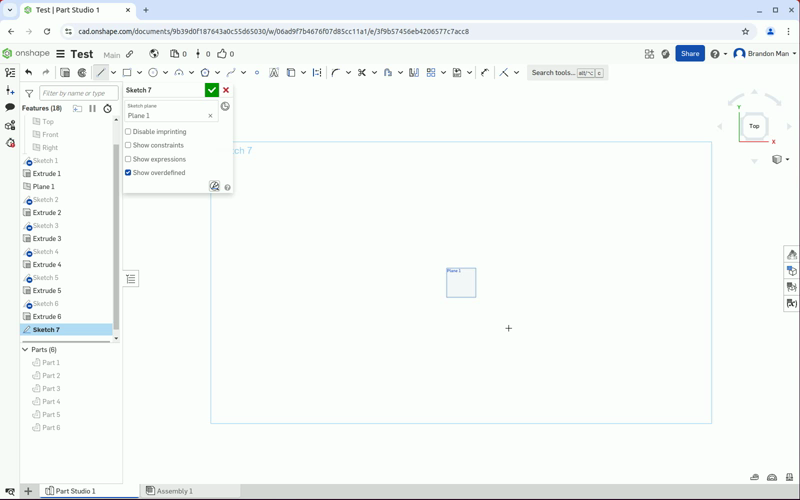
click(508, 327)
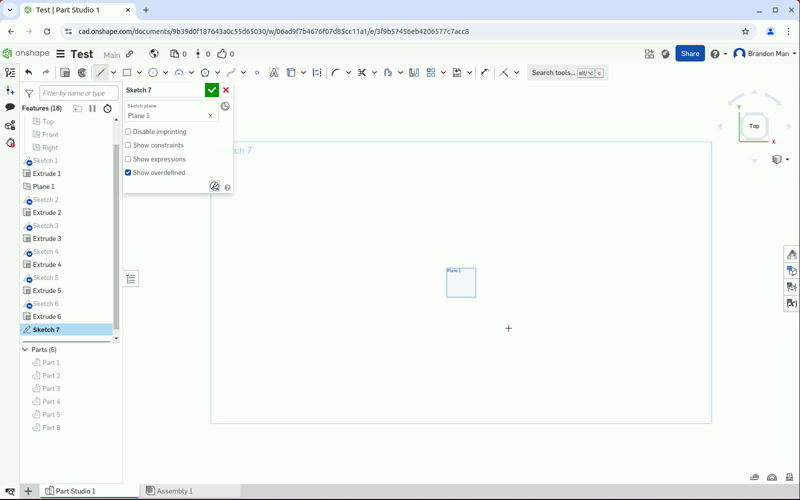
key_up(shift)
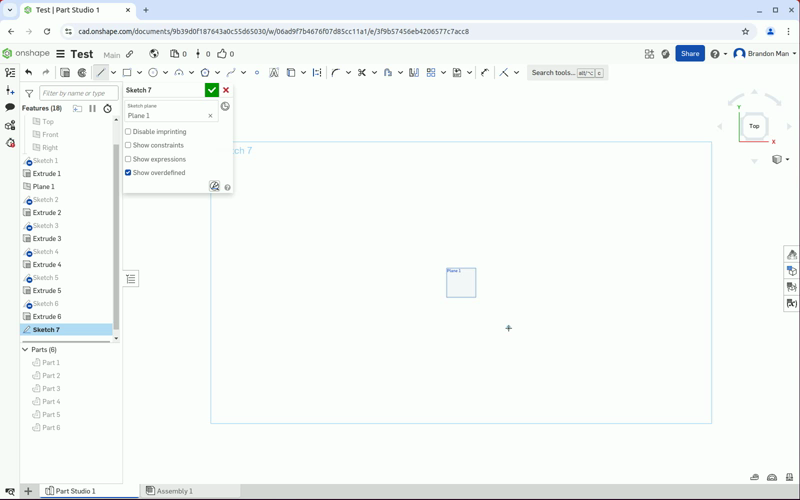
key_down(shift)
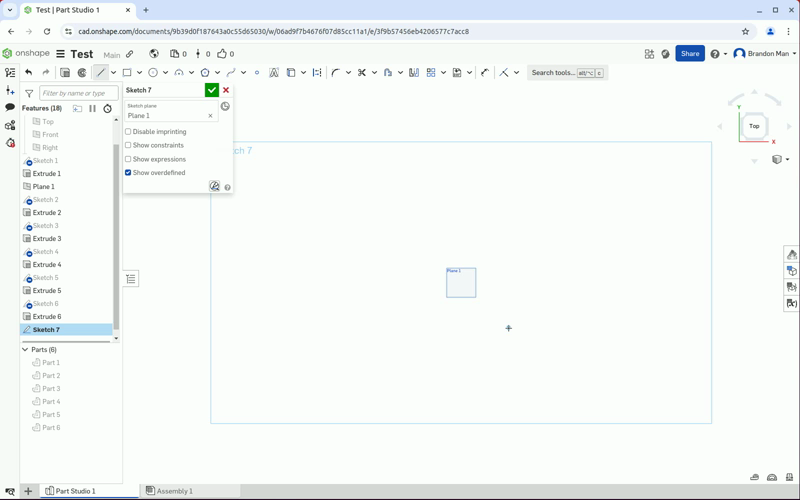
mouse_move(538, 327)
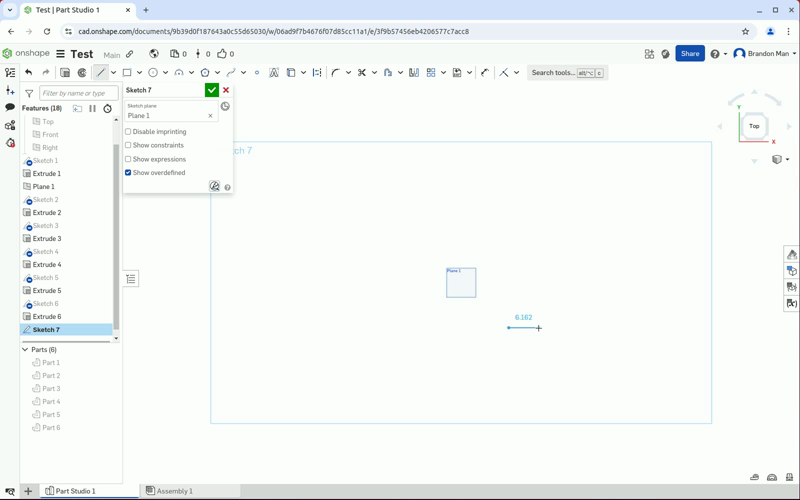
mouse_move(521, 327)
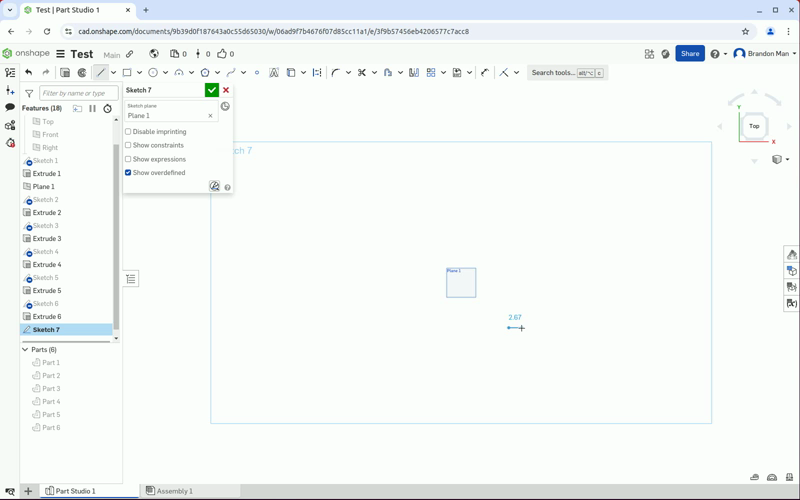
click(521, 327)
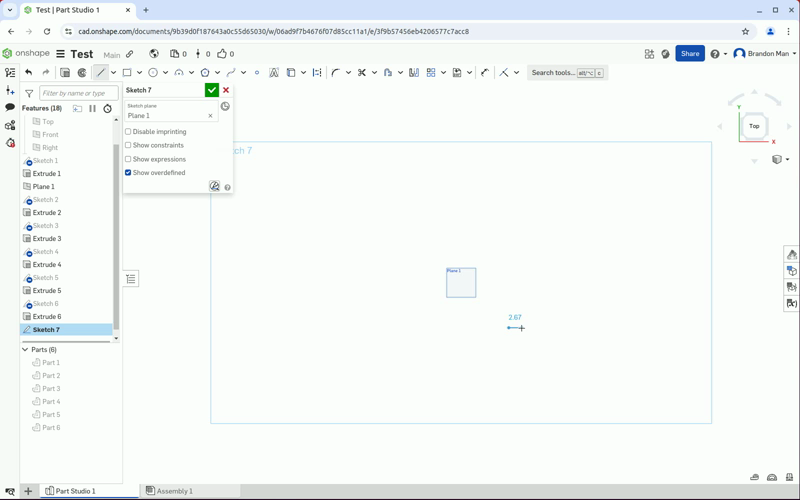
key_up(shift)
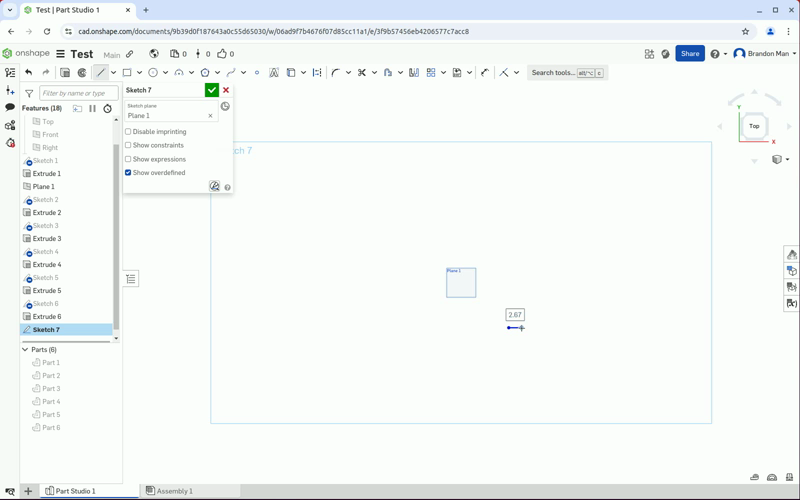
key_down(shift)
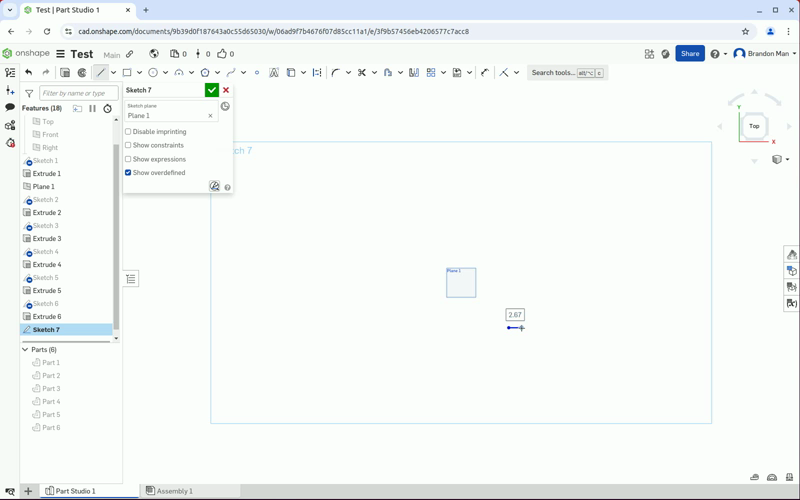
mouse_move(551, 327)
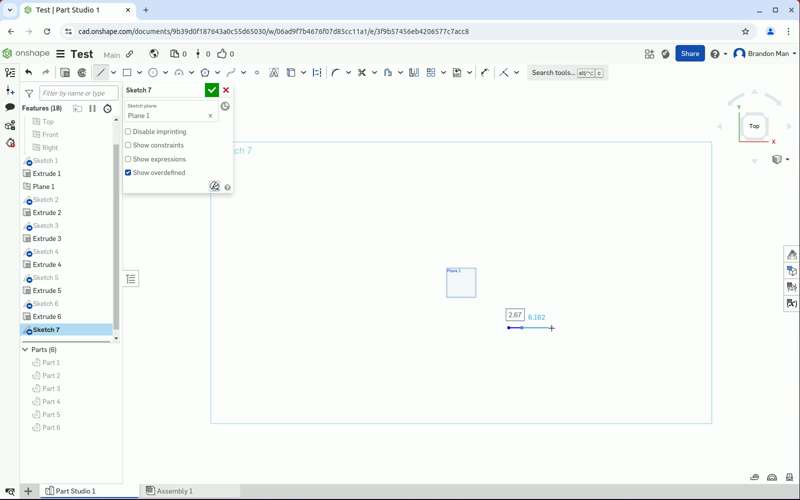
mouse_move(521, 314)
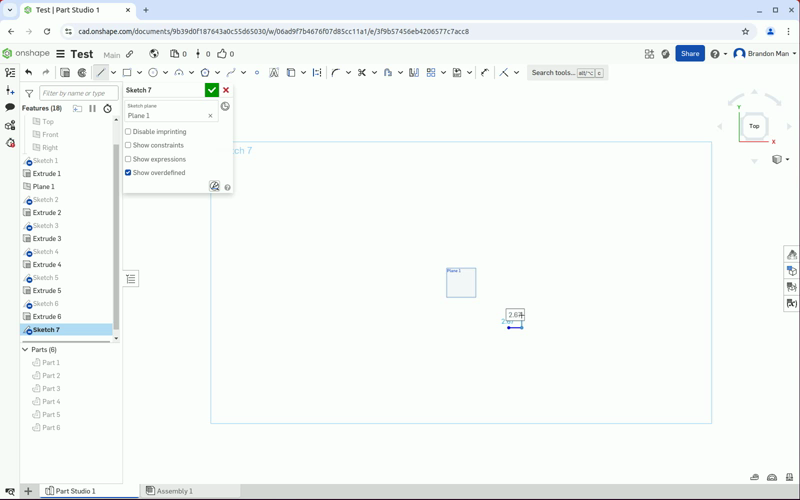
click(521, 314)
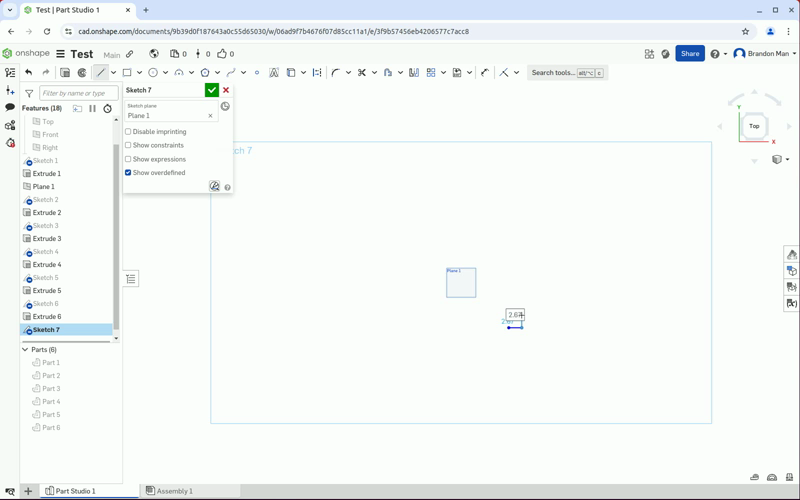
key_up(shift)
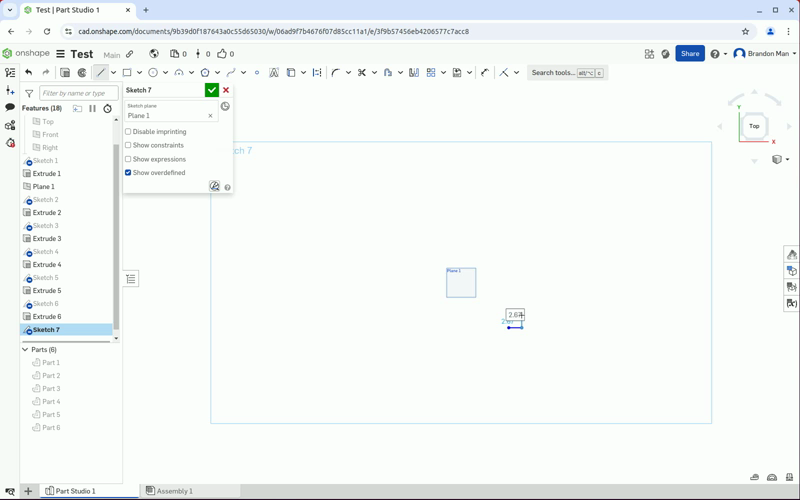
key(esc)
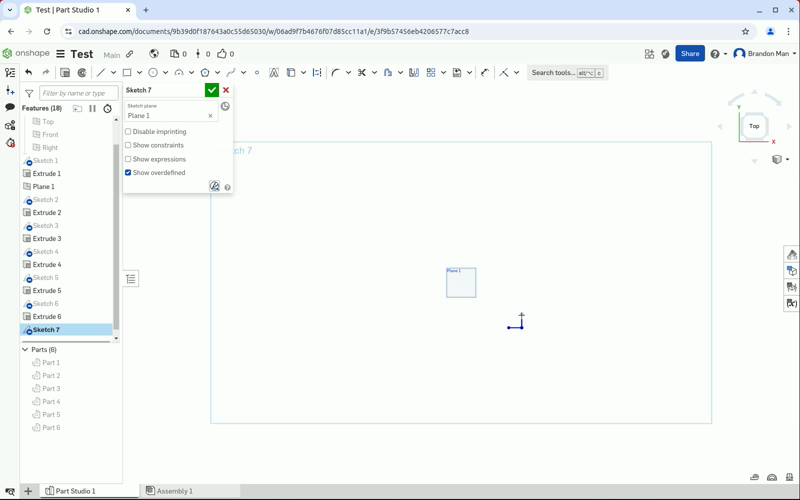
key(a)
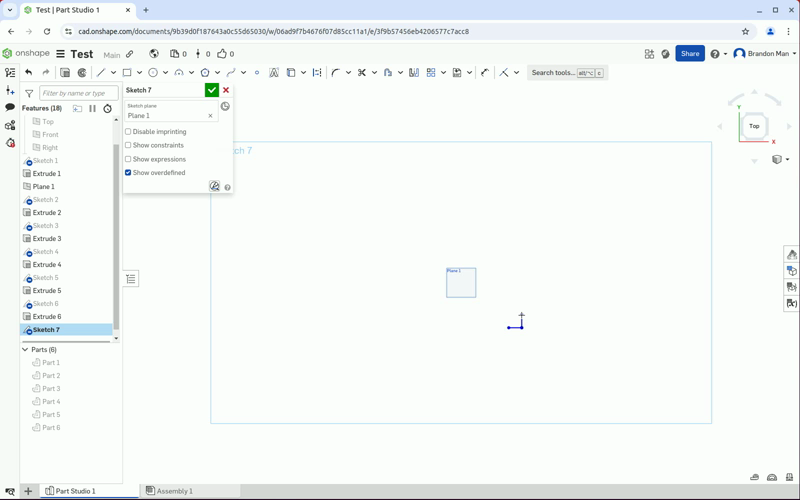
mouse_move(521, 314)
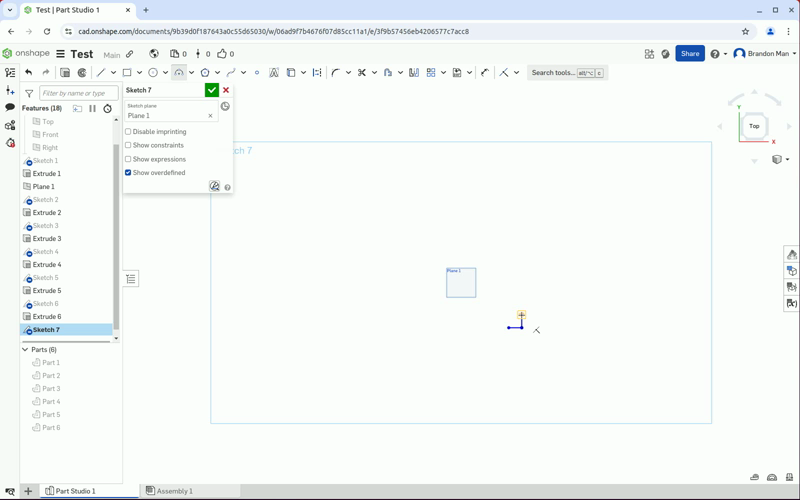
click(521, 314)
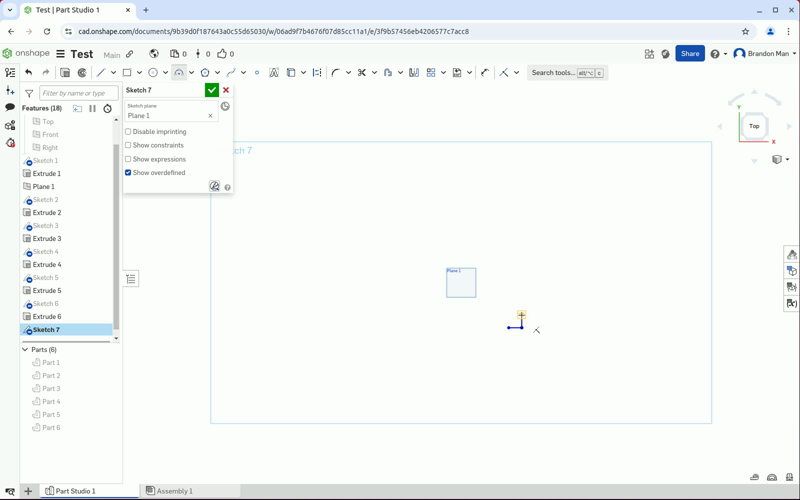
mouse_move(508, 327)
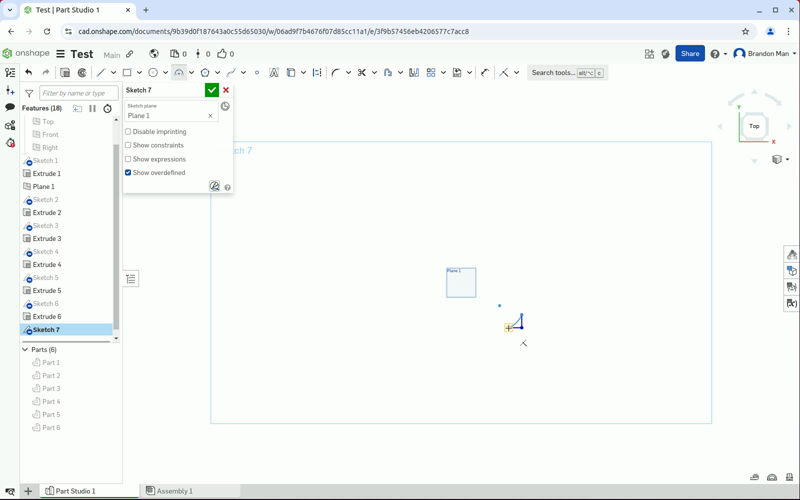
click(508, 327)
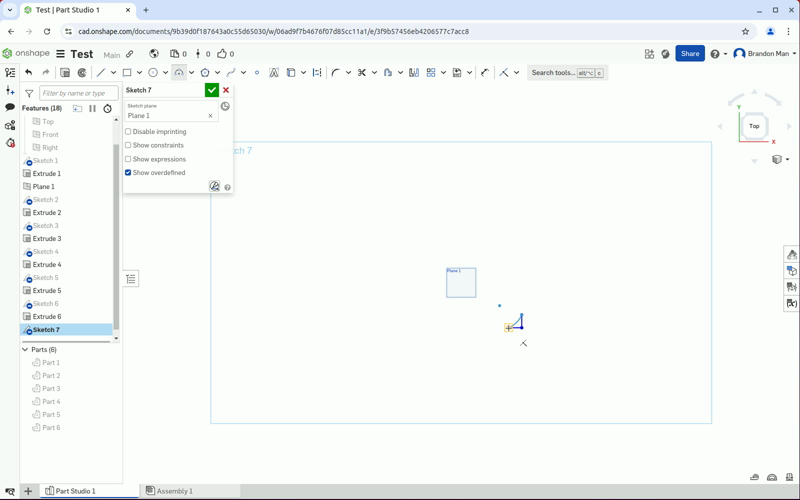
key_down(shift)
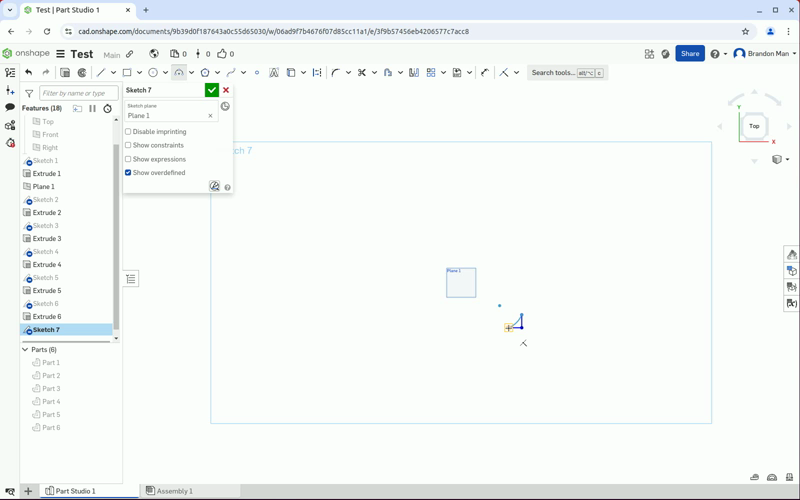
mouse_move(512, 318)
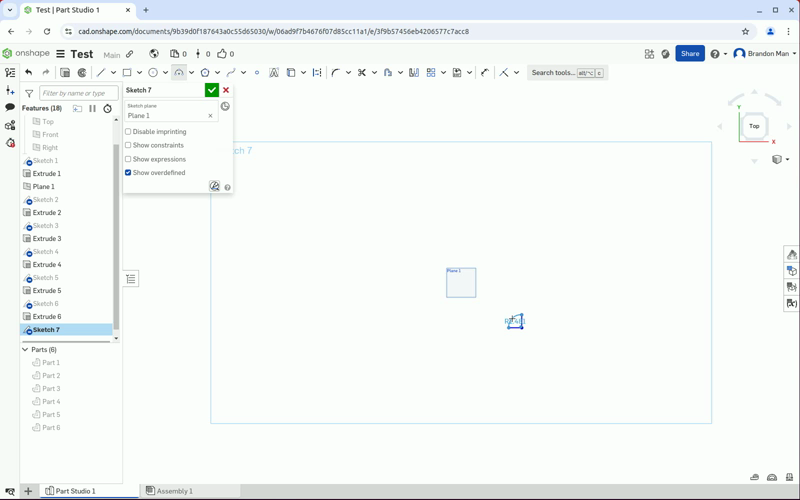
click(512, 318)
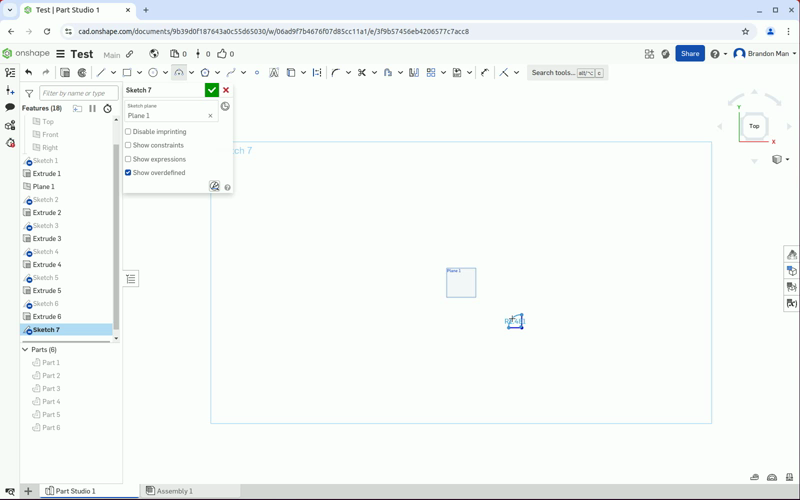
key_up(shift)
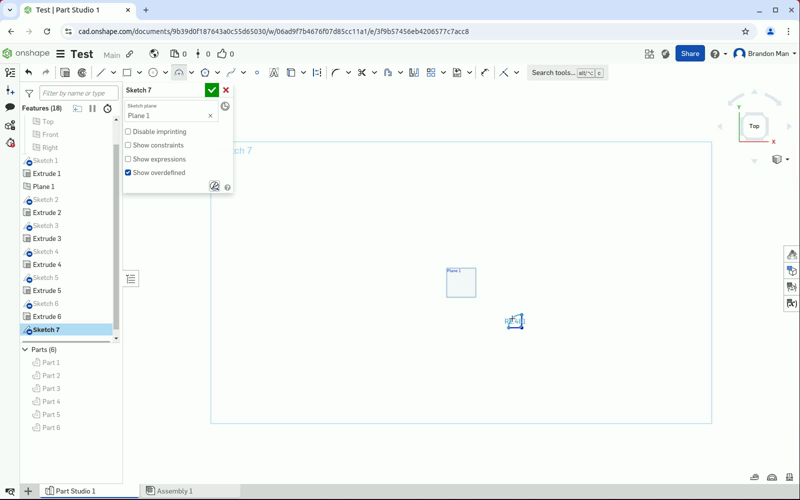
key(esc)
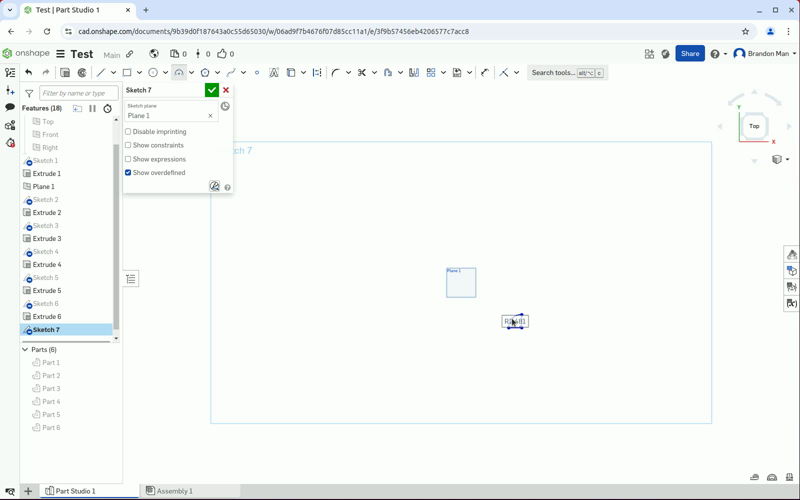
mouse_move(518, 326)
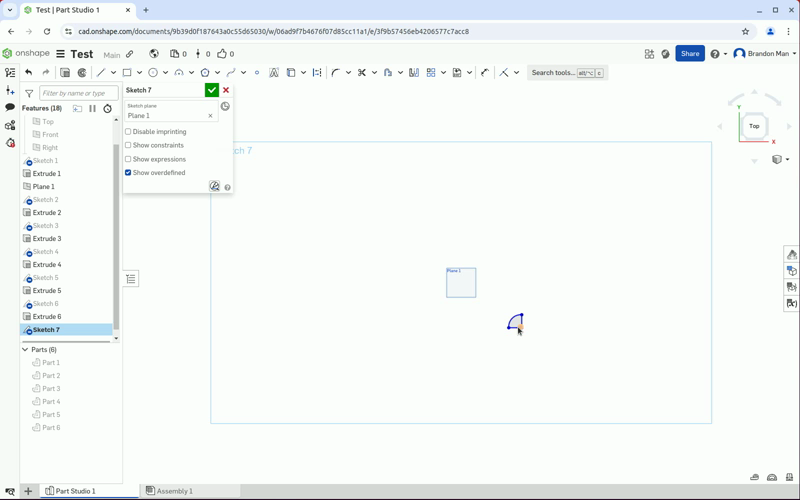
scroll(6)
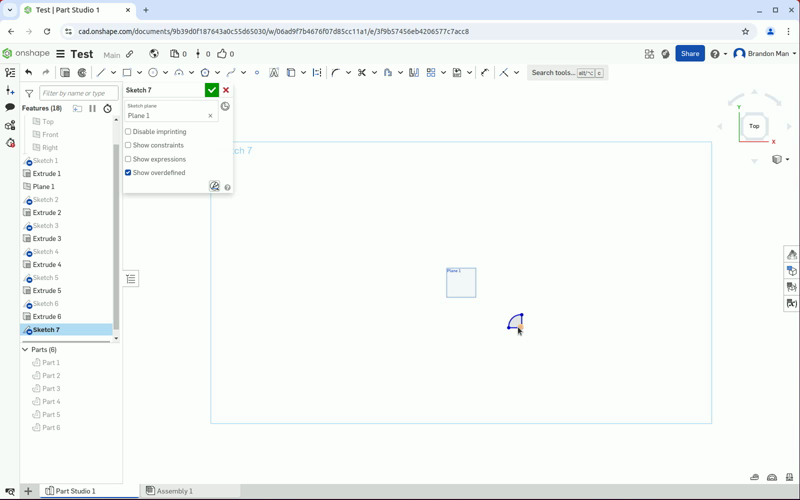
scroll(6)
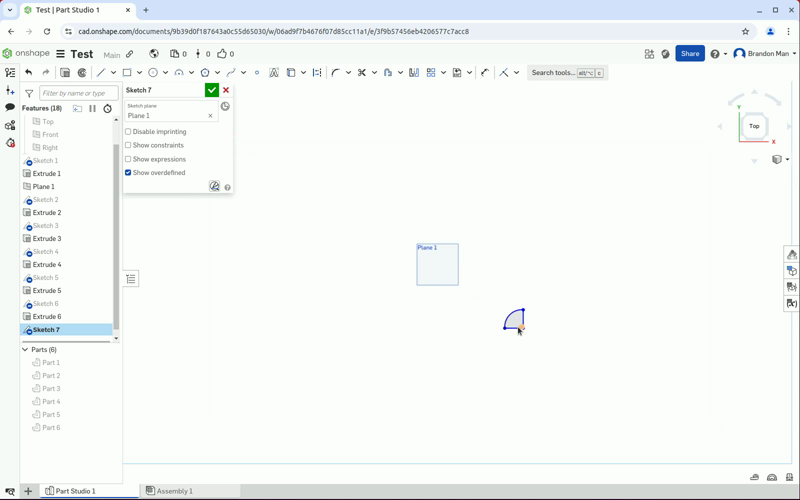
scroll(6)
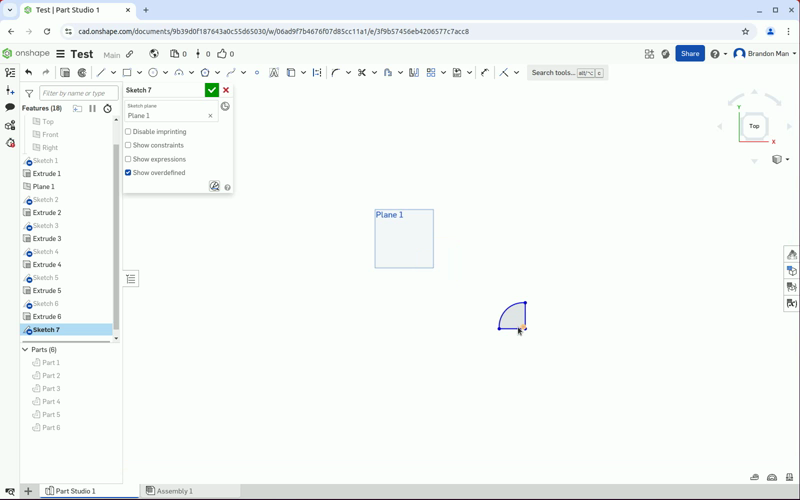
scroll(6)
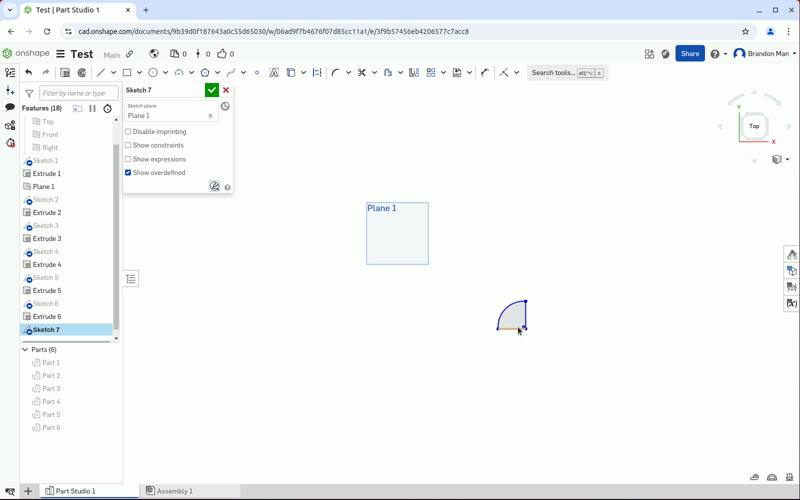
scroll(6)
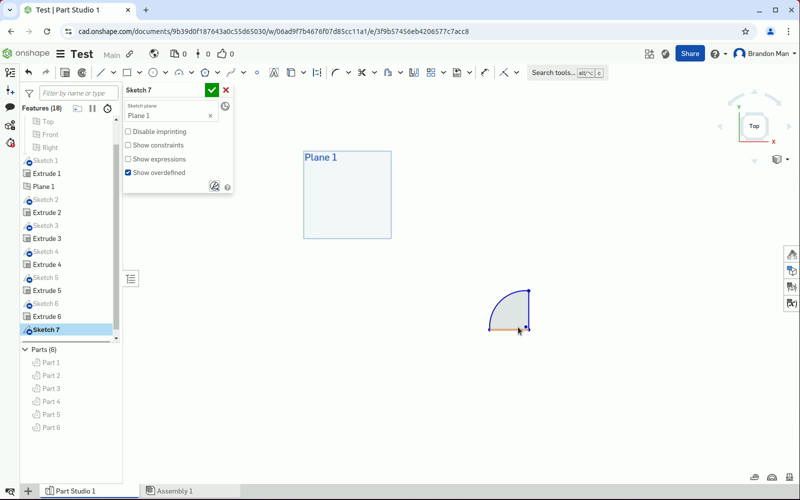
scroll(6)
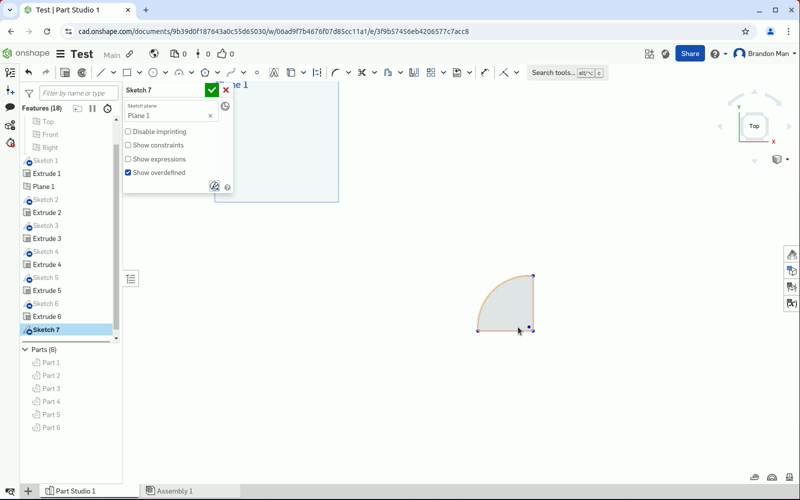
scroll(6)
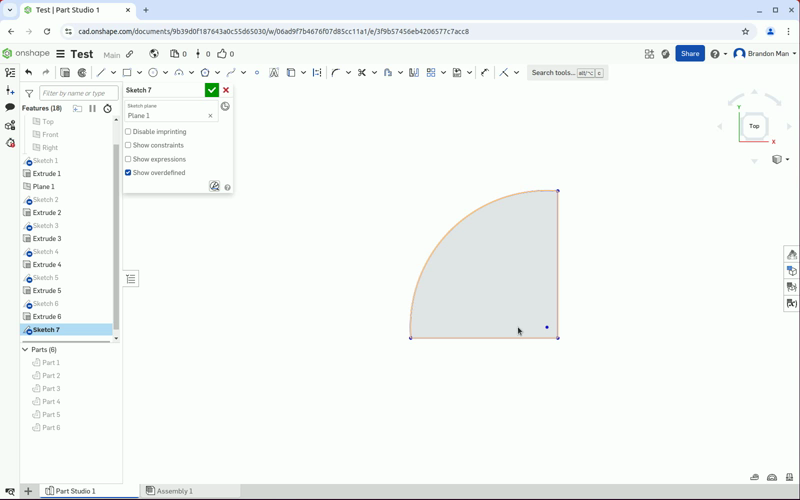
click(518, 326)
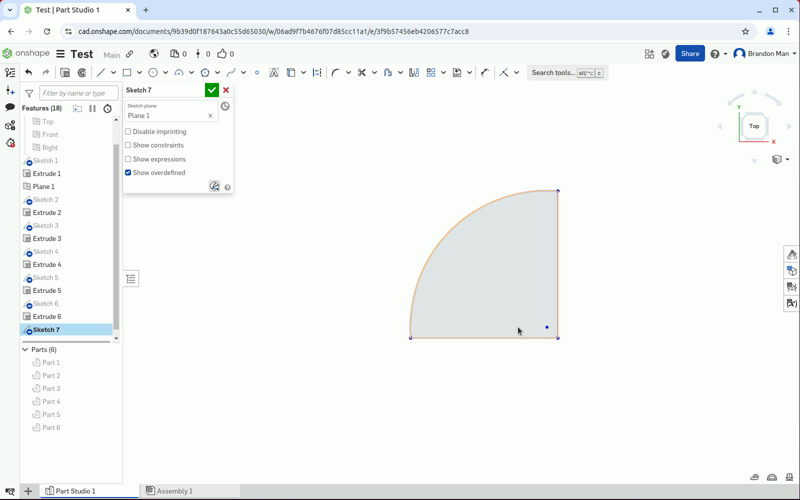
scroll(-6)
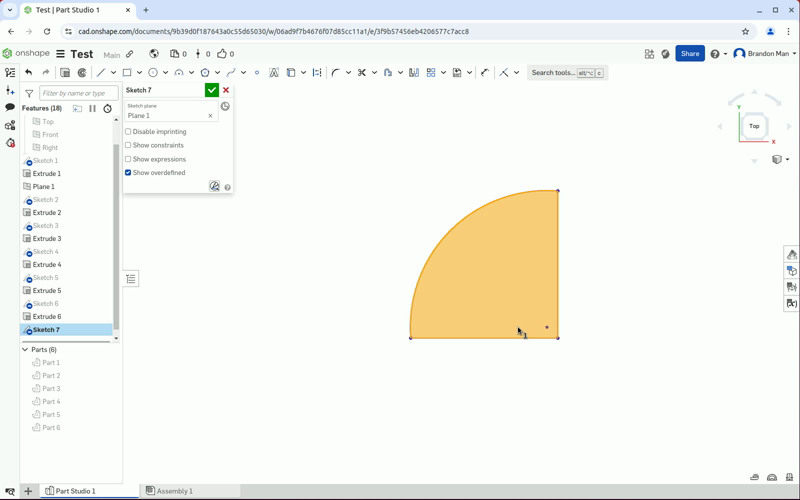
scroll(-6)
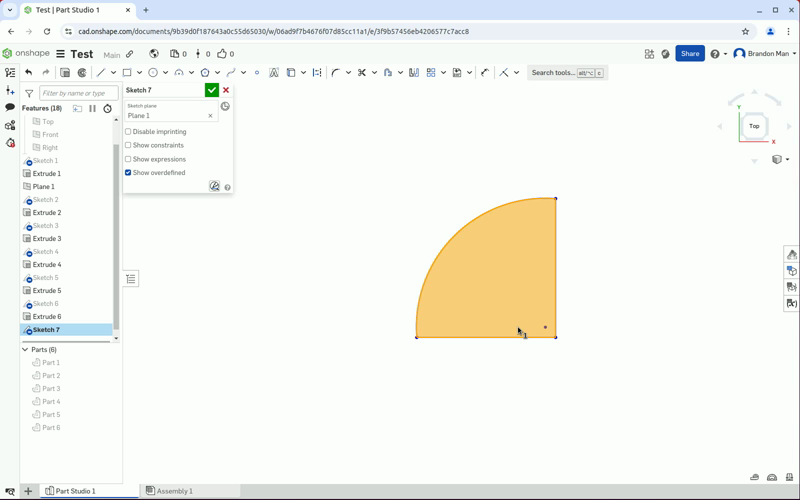
scroll(-6)
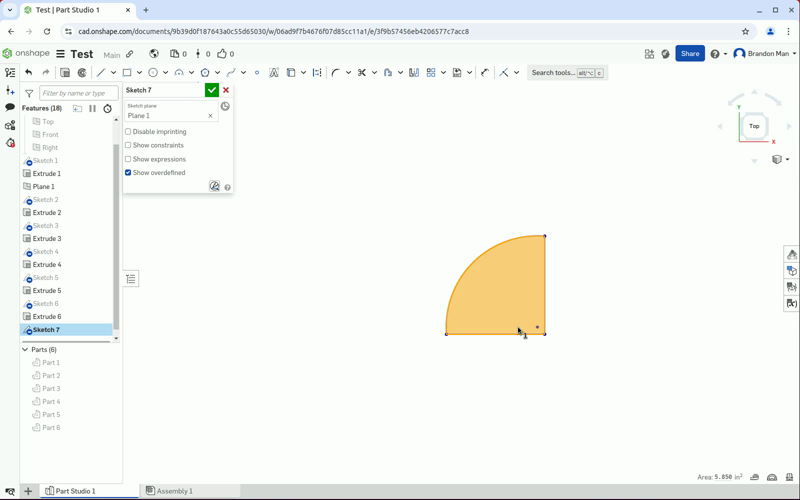
scroll(-6)
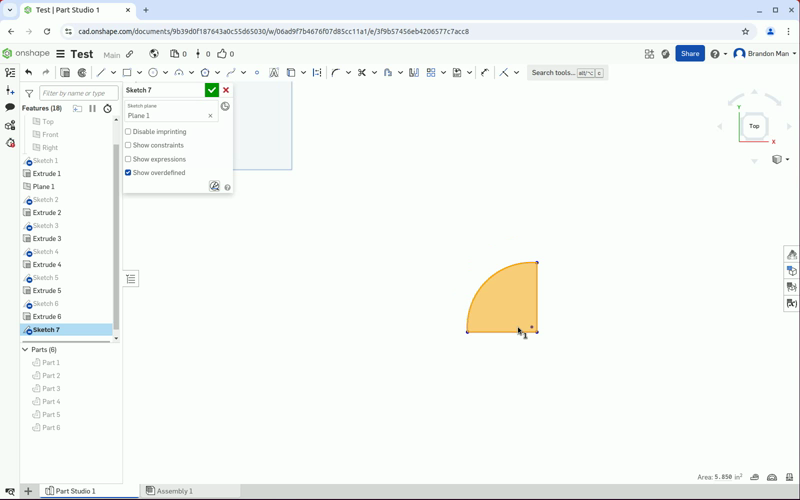
scroll(-6)
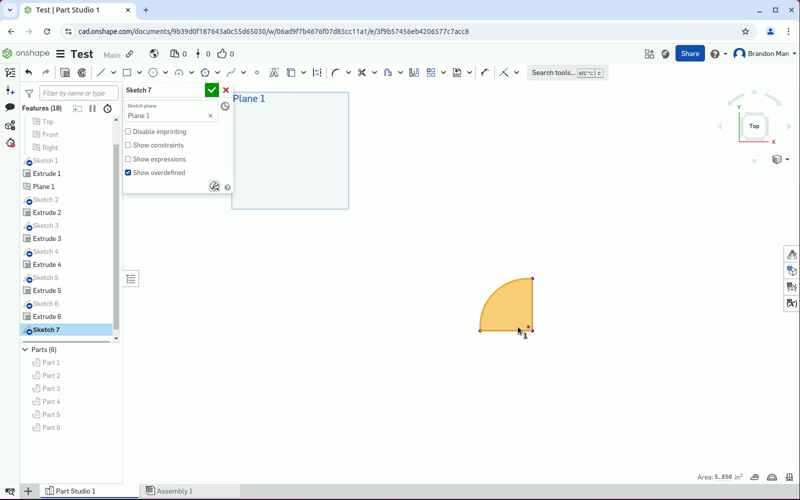
scroll(-6)
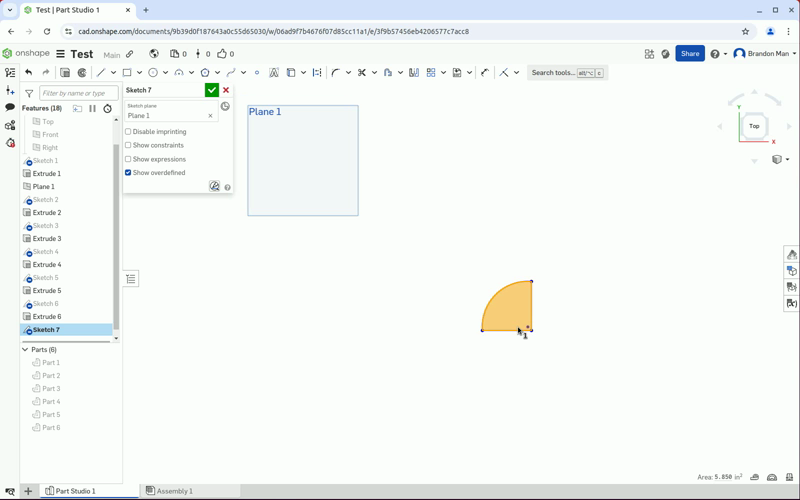
scroll(-6)
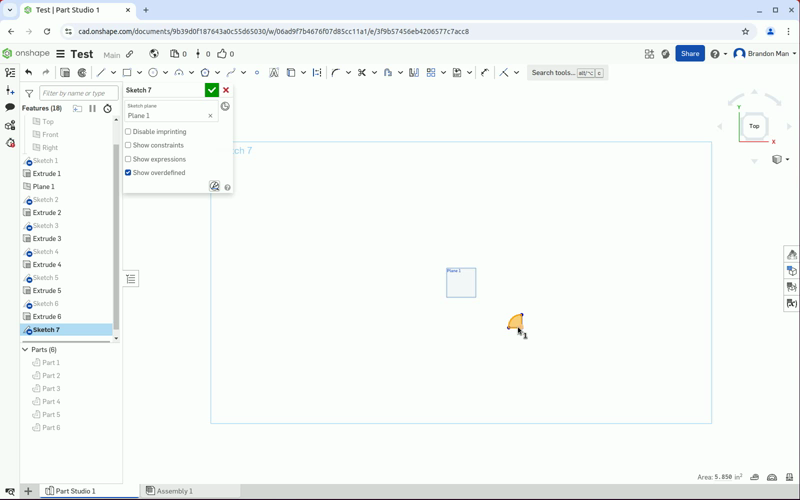
mouse_move(73, 352)
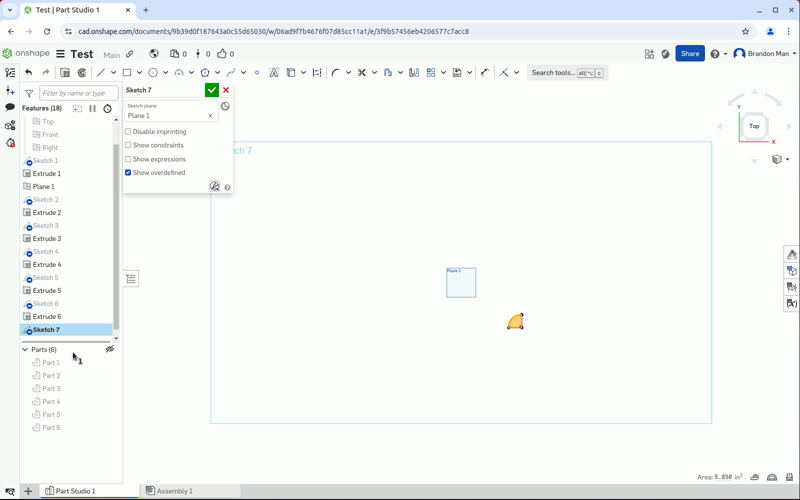
key(shift+y)
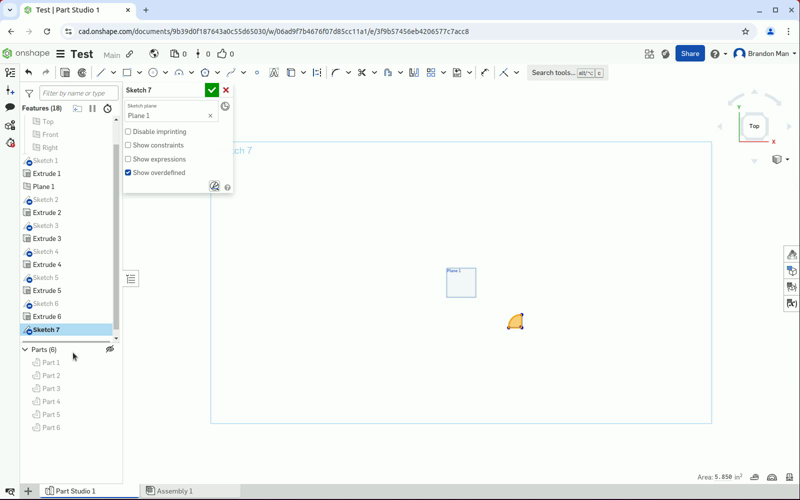
key(shift+e)
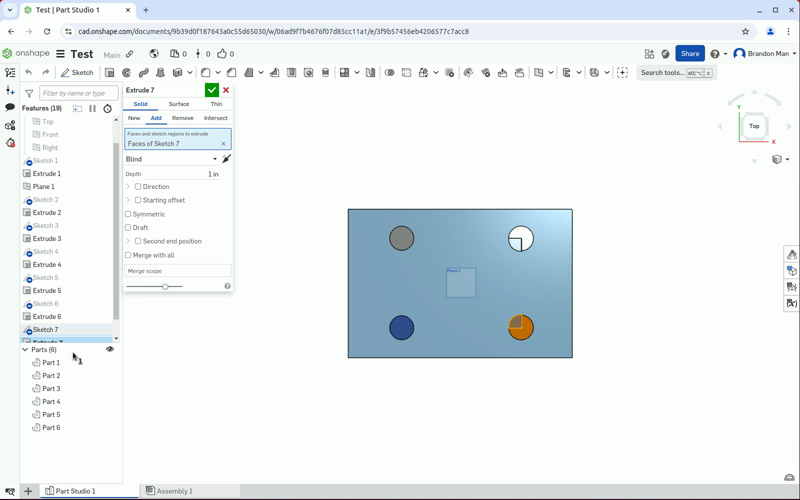
mouse_move(143, 106)
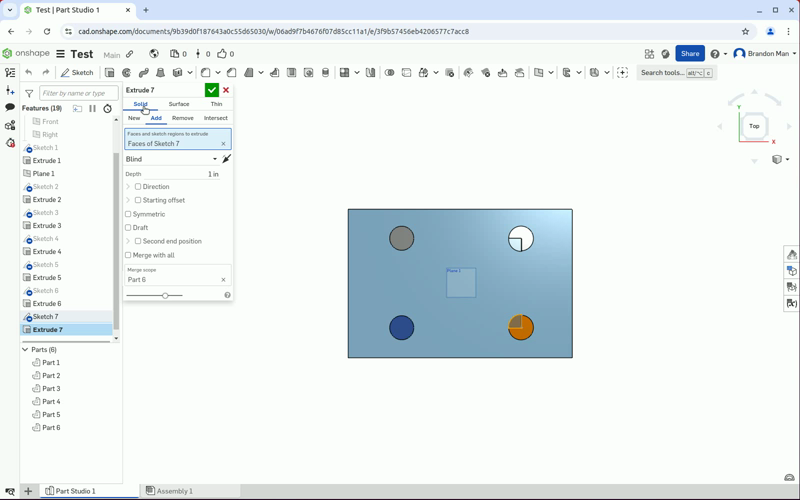
click(143, 106)
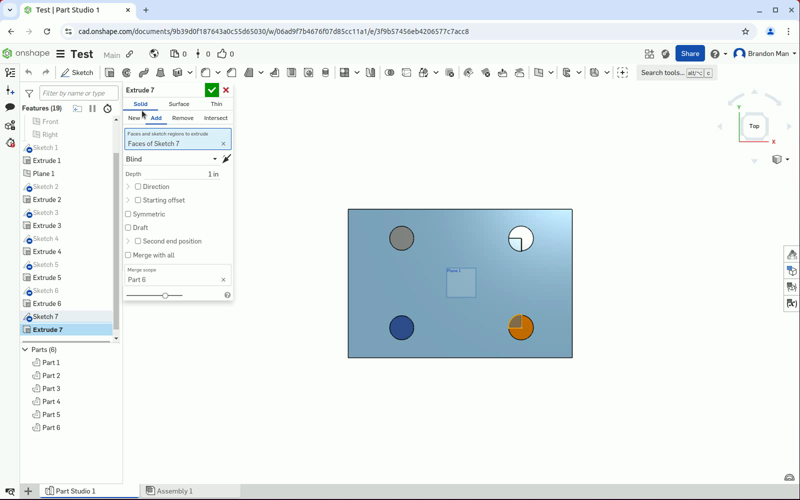
mouse_move(137, 120)
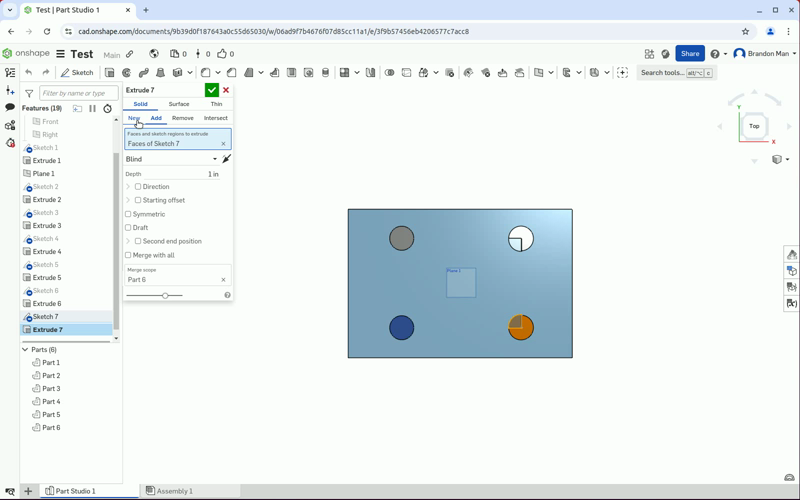
click(137, 120)
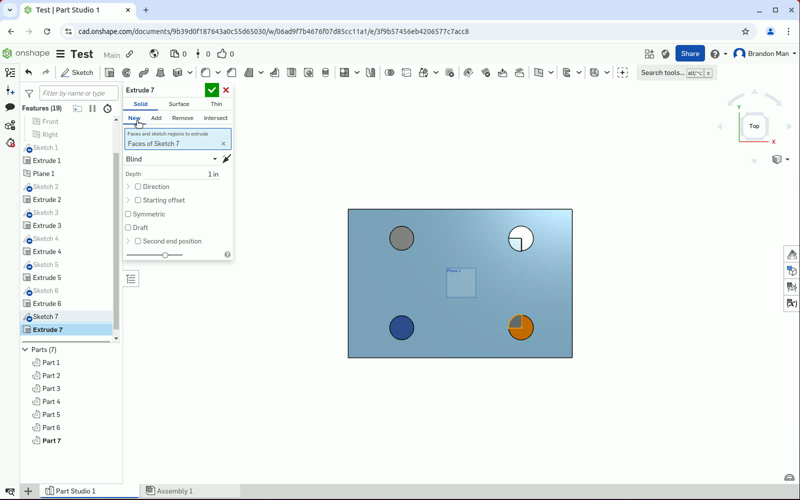
key(tab, 4)
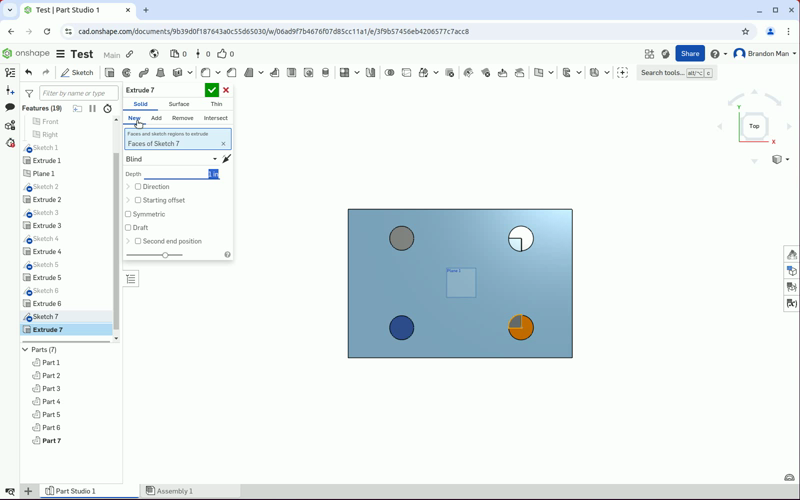
text(15.405)
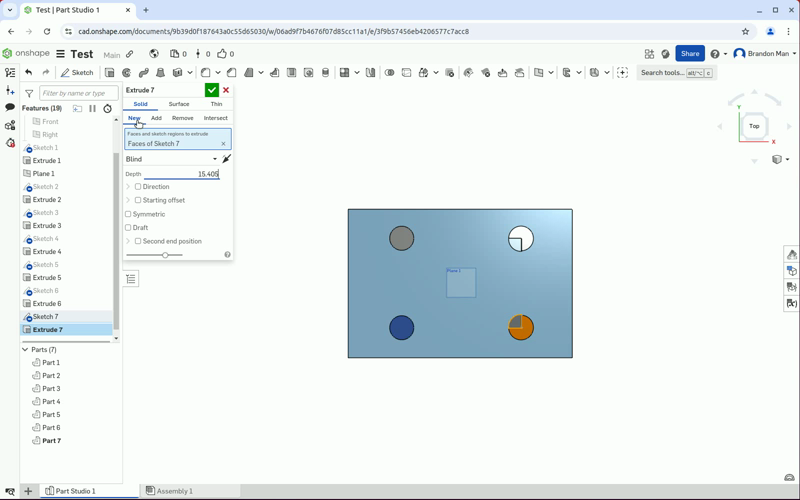
key(enter)
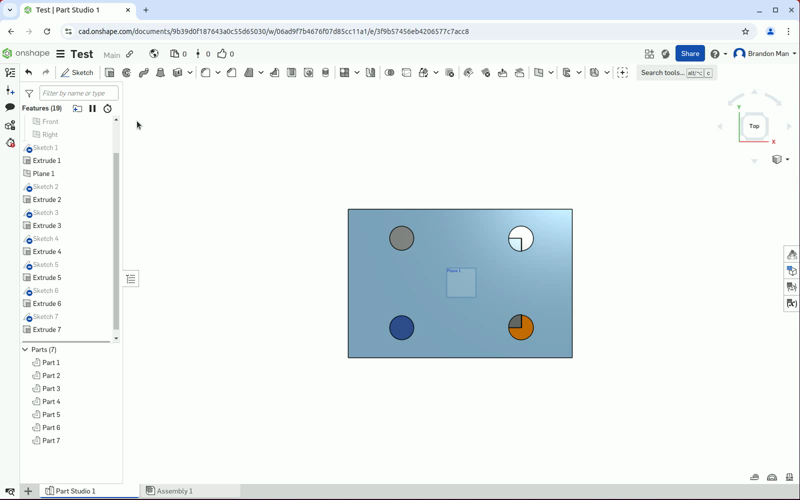
key(shift+h)
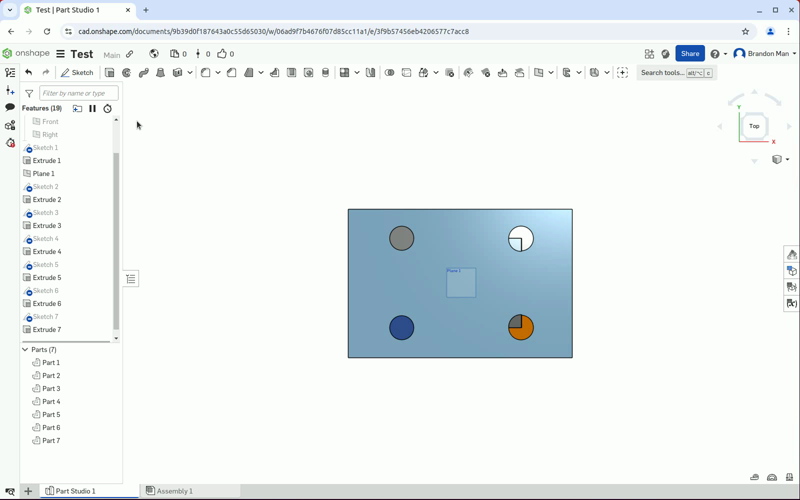
key(shift+h)
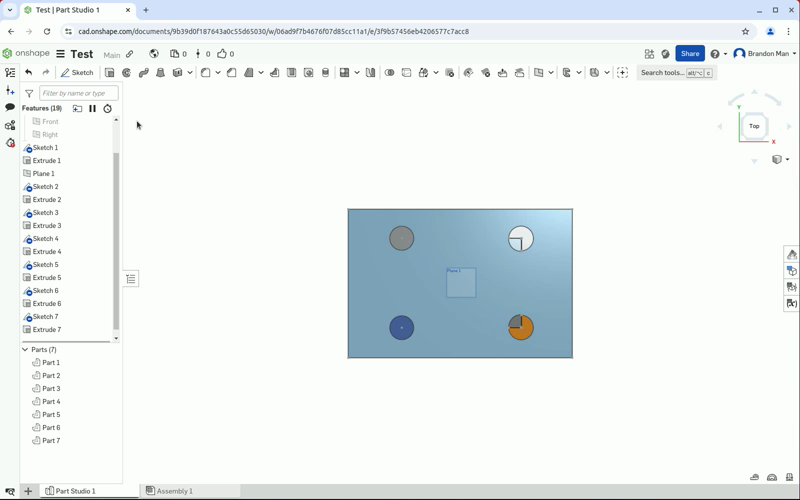
key(shift+7)
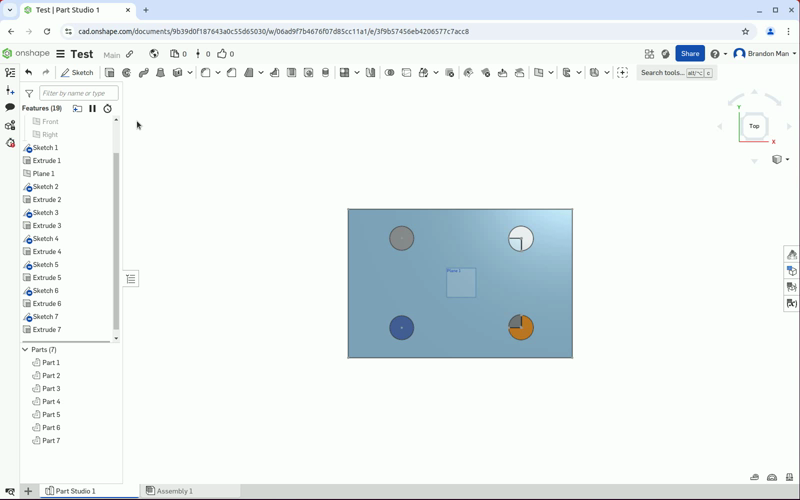
key(up, 3)
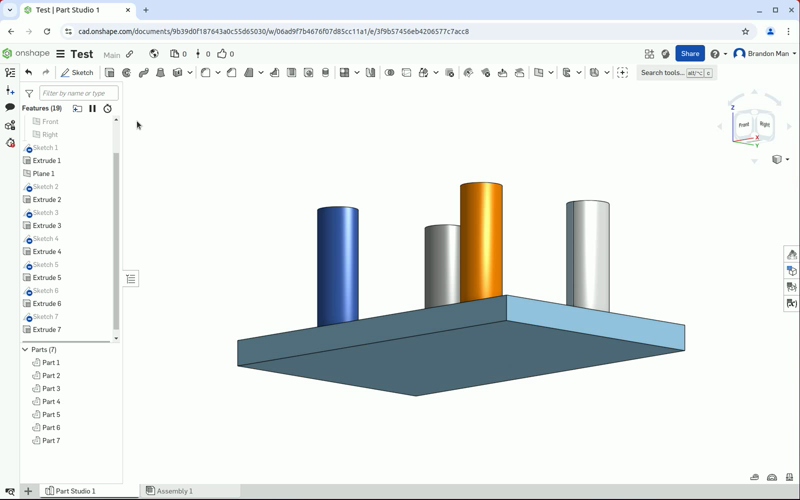
key(left, 3)
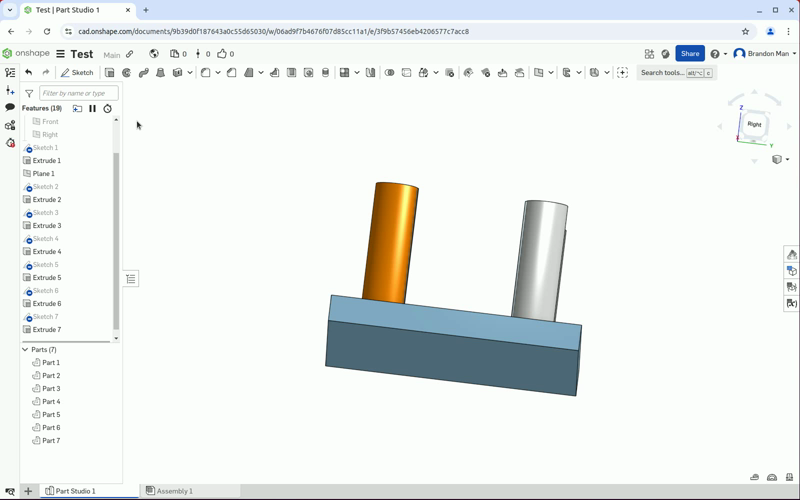
key(right, 3)
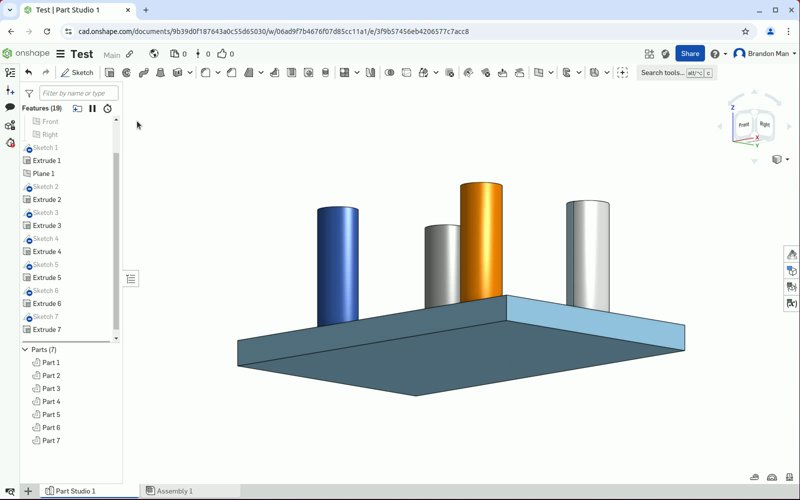
key(down, 3)
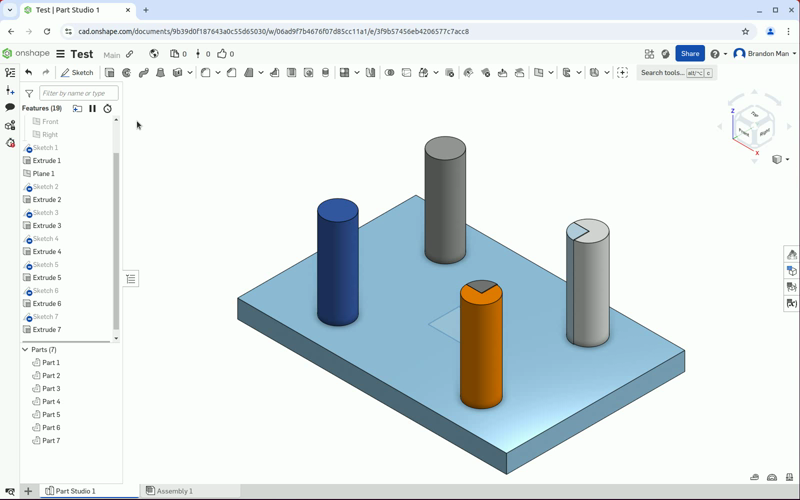
mouse_move(69, 150)
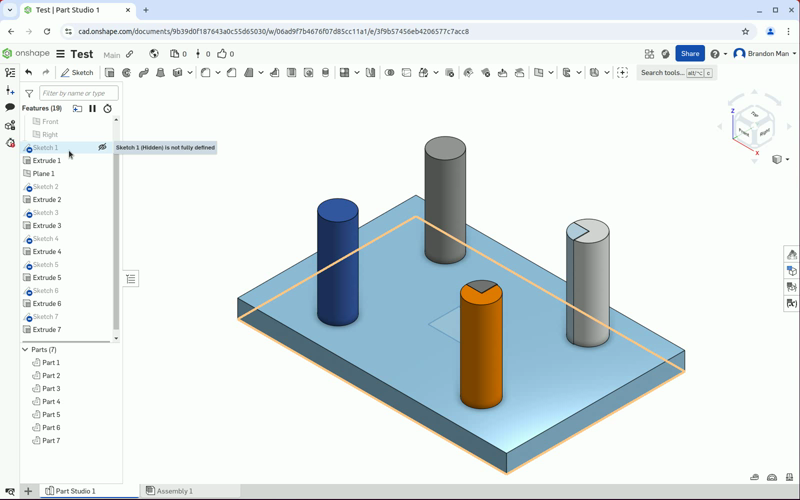
click(69, 150)